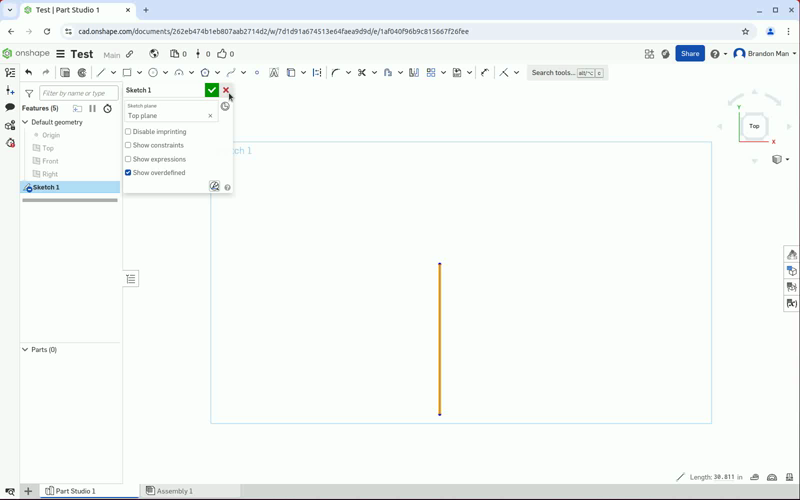
key(shift+h)
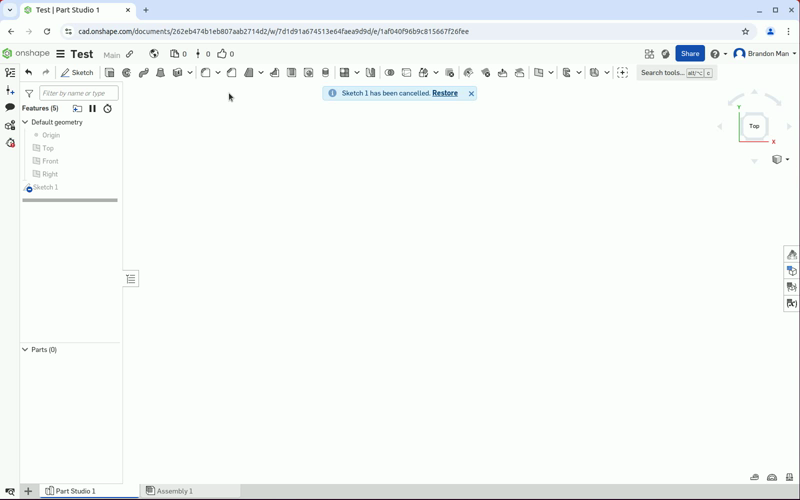
mouse_move(73, 352)
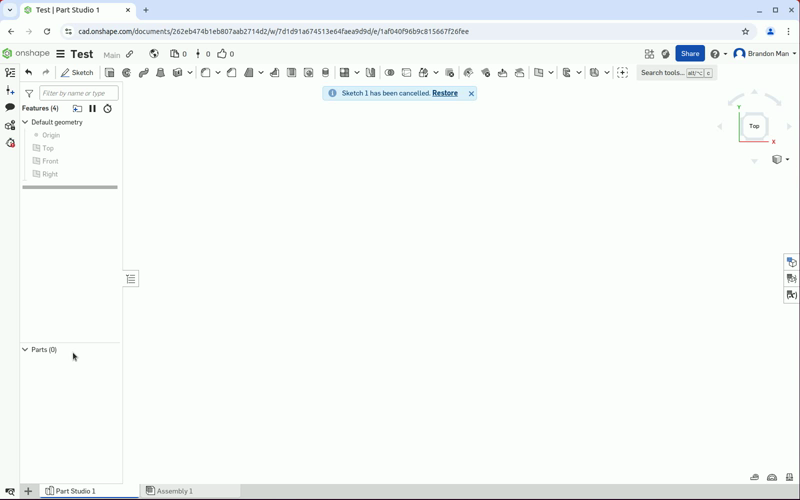
key(y)
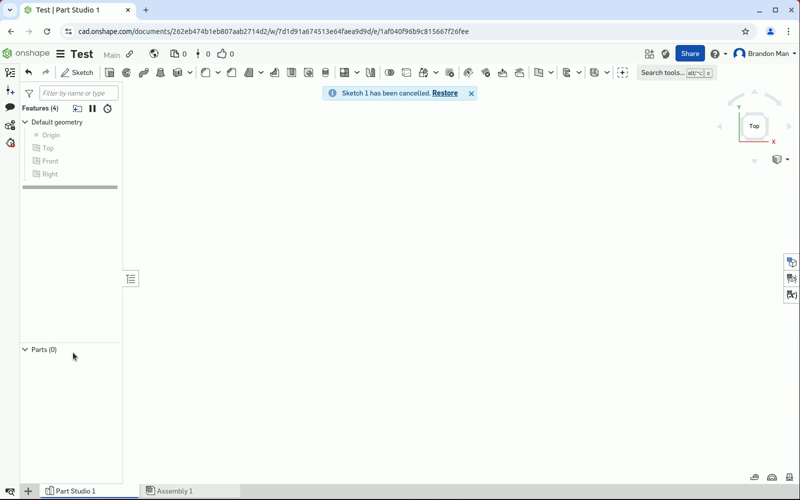
key(shift+p)
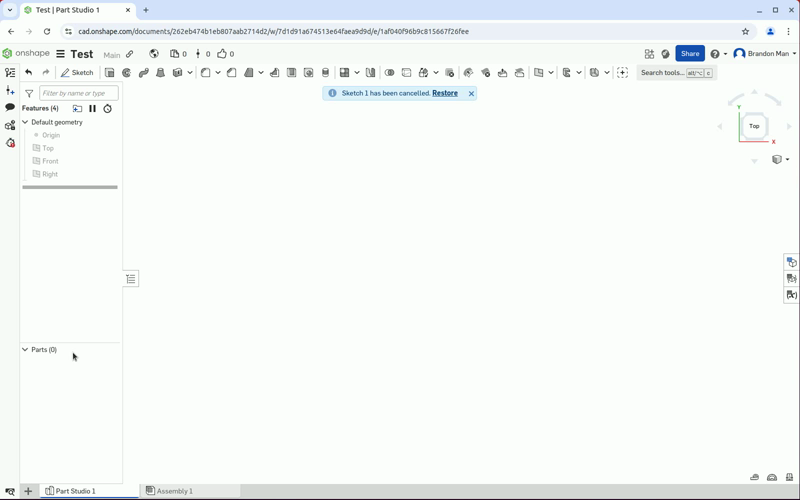
key(space)
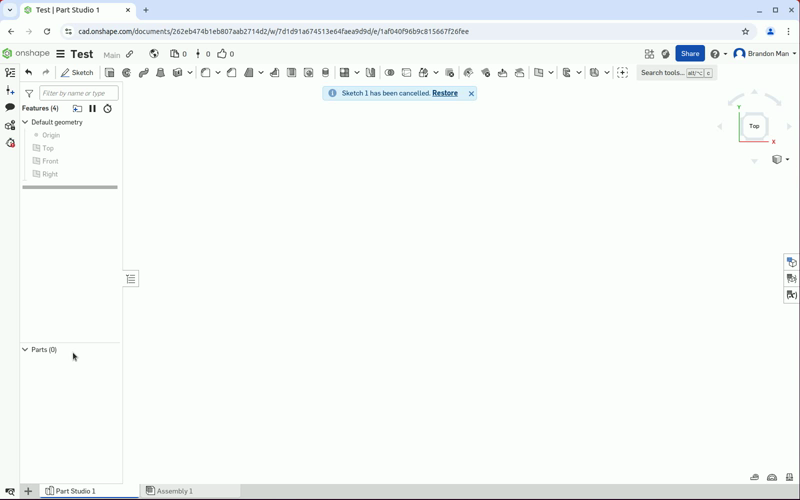
key_down(shift)
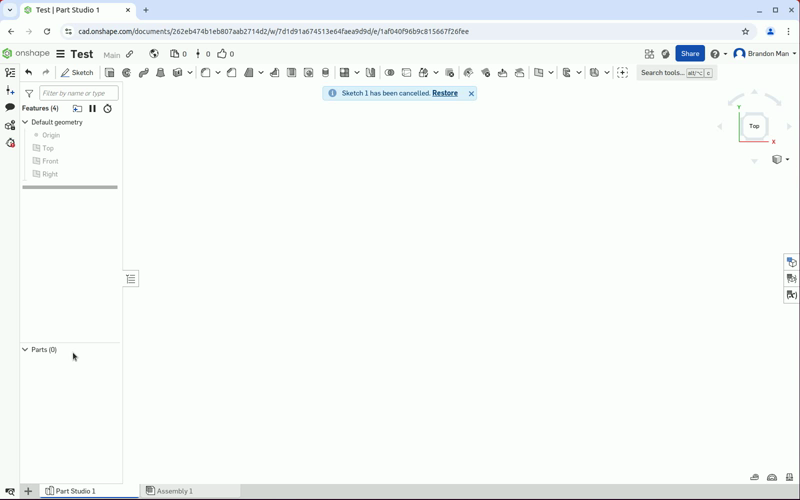
key(up)
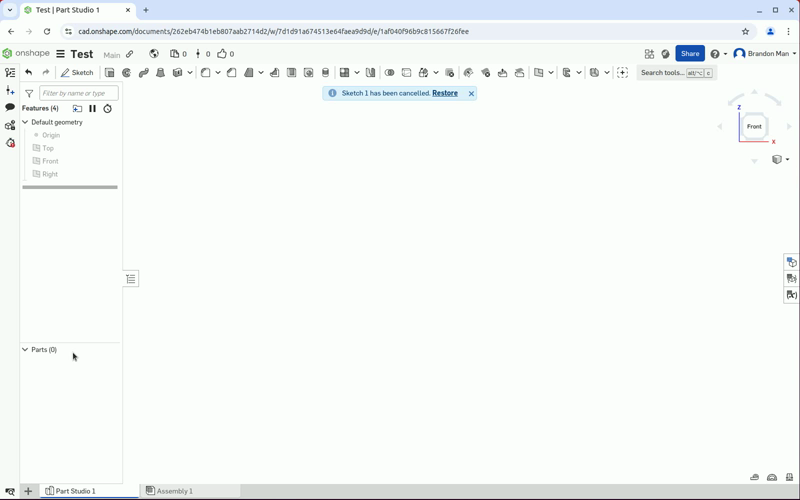
key_up(shift)
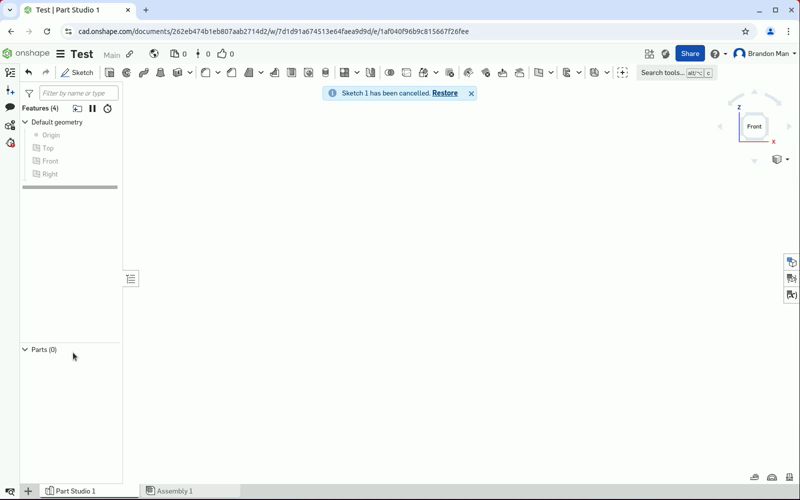
mouse_move(73, 352)
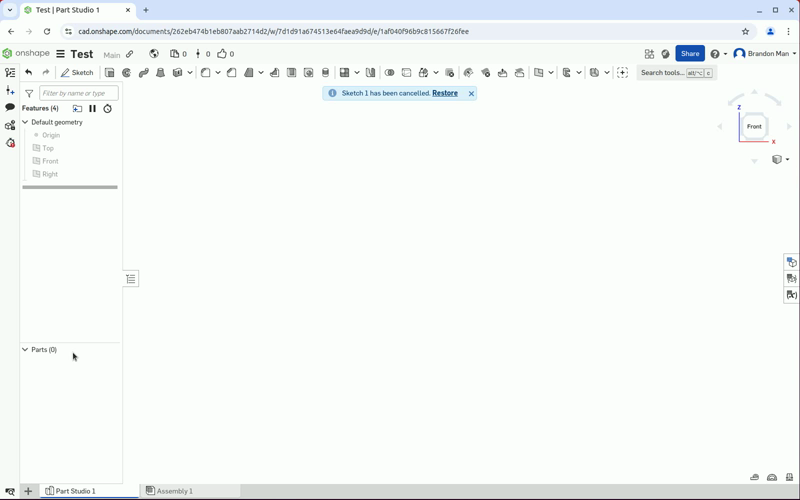
key(shift+y)
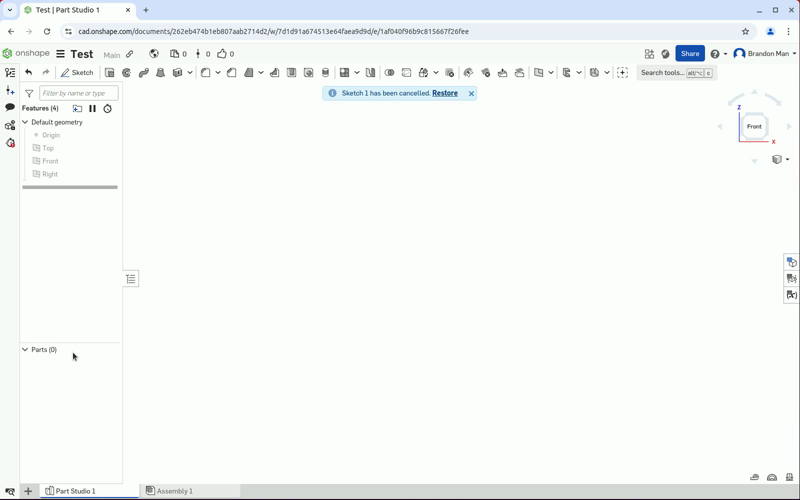
key(shift+s)
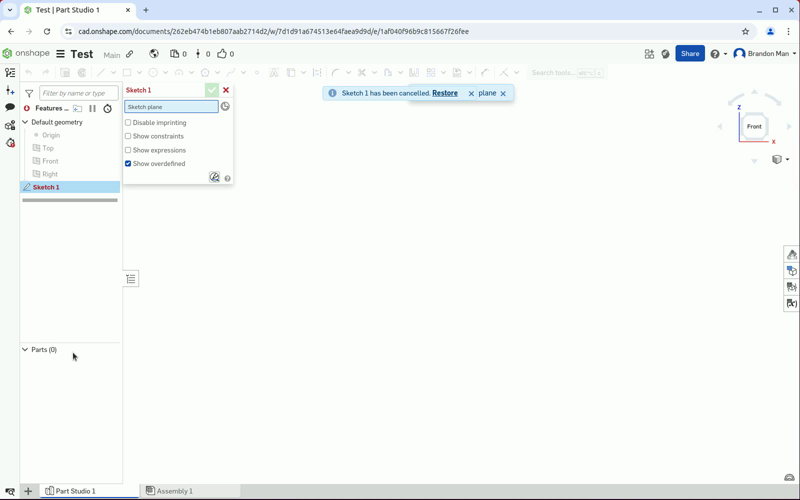
mouse_move(73, 163)
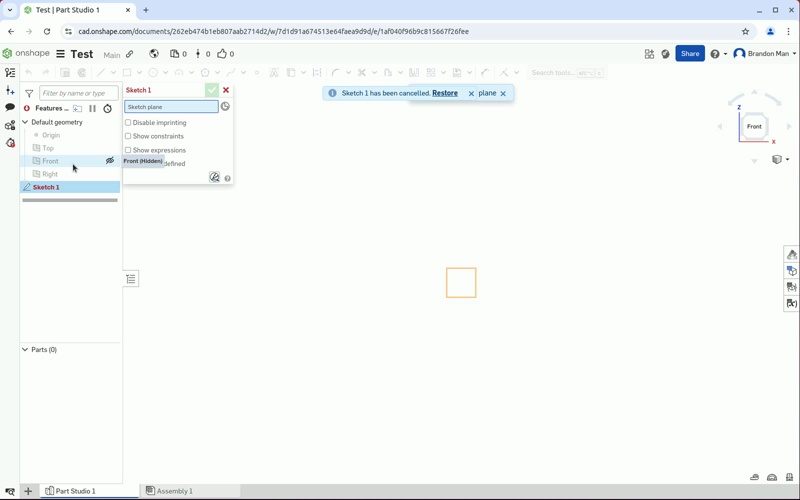
click(73, 163)
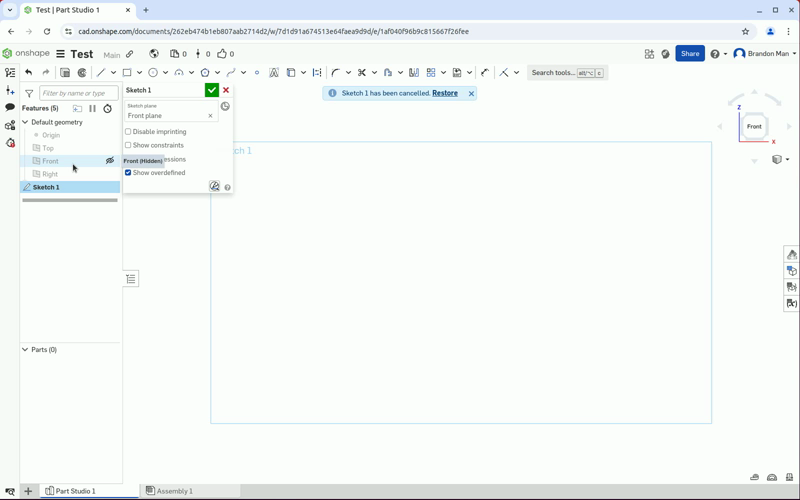
mouse_move(73, 352)
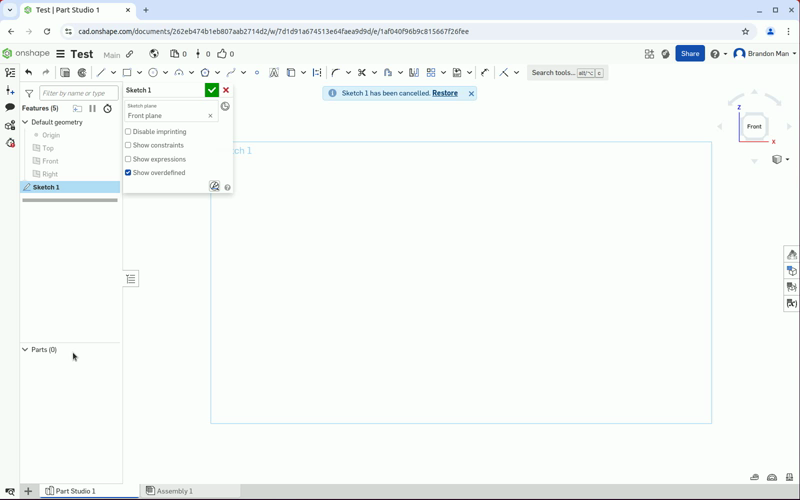
key(y)
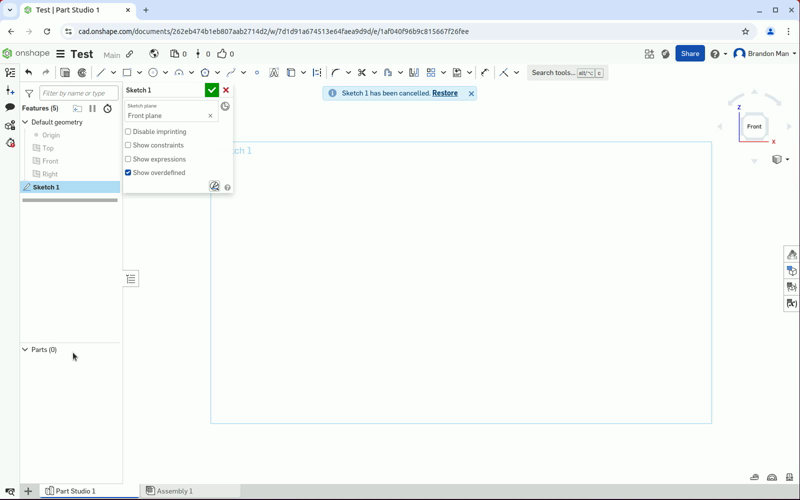
key(l)
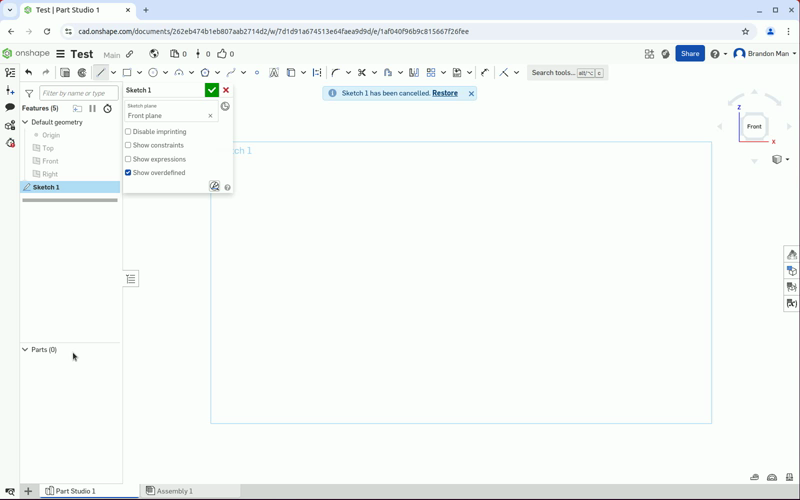
key_down(shift)
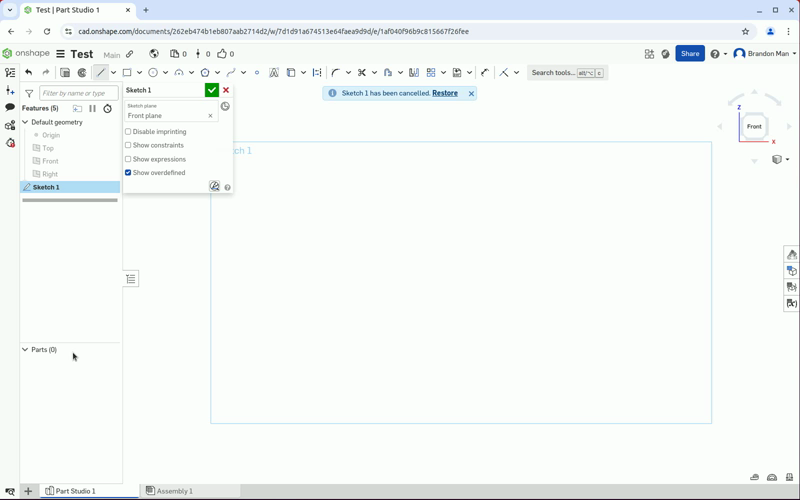
mouse_move(403, 285)
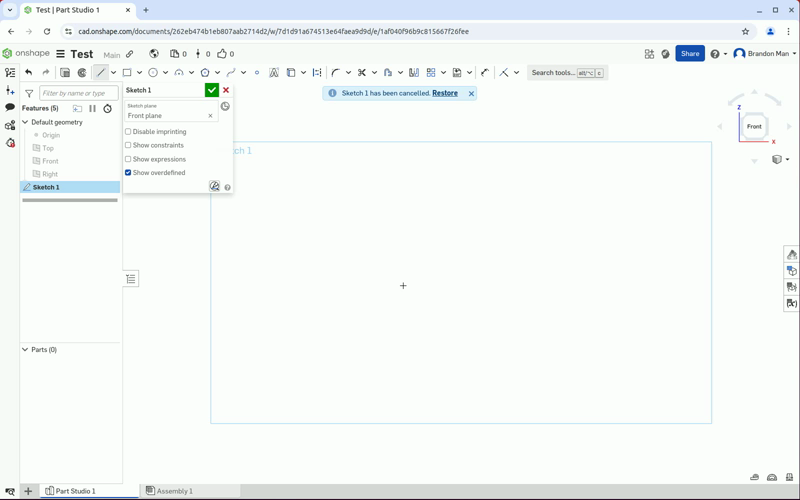
click(403, 285)
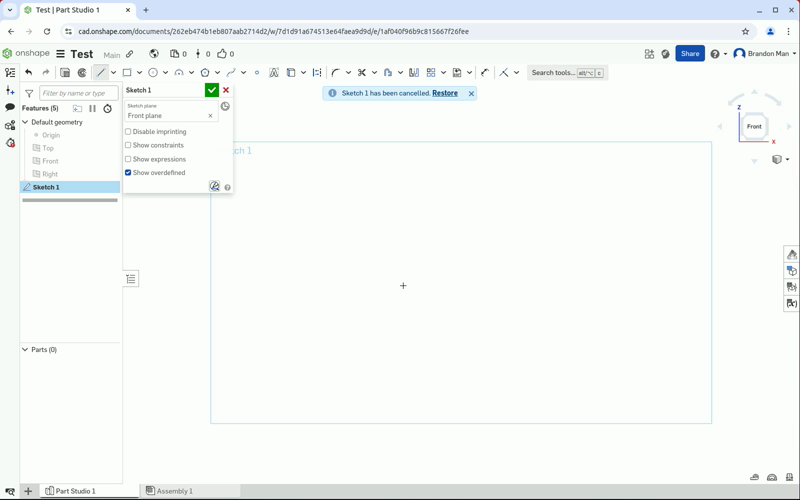
key_up(shift)
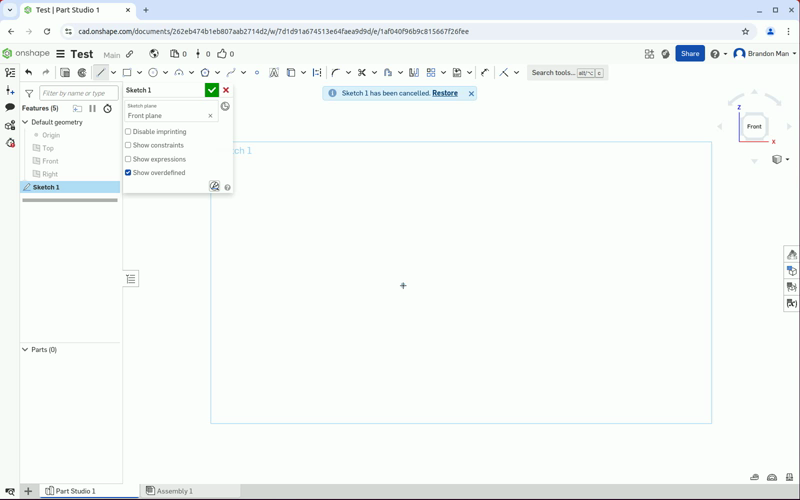
key_down(shift)
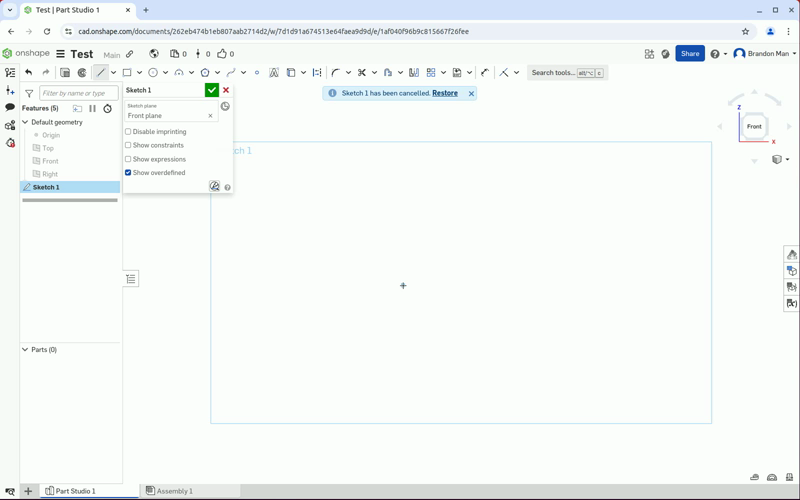
mouse_move(433, 285)
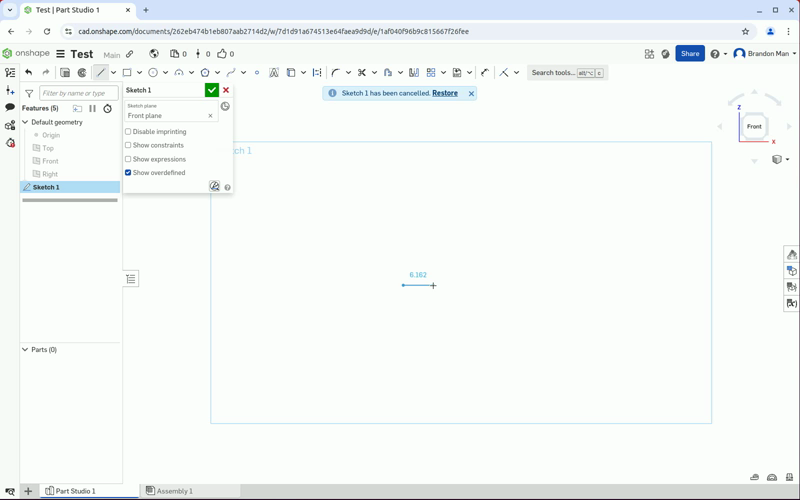
mouse_move(408, 285)
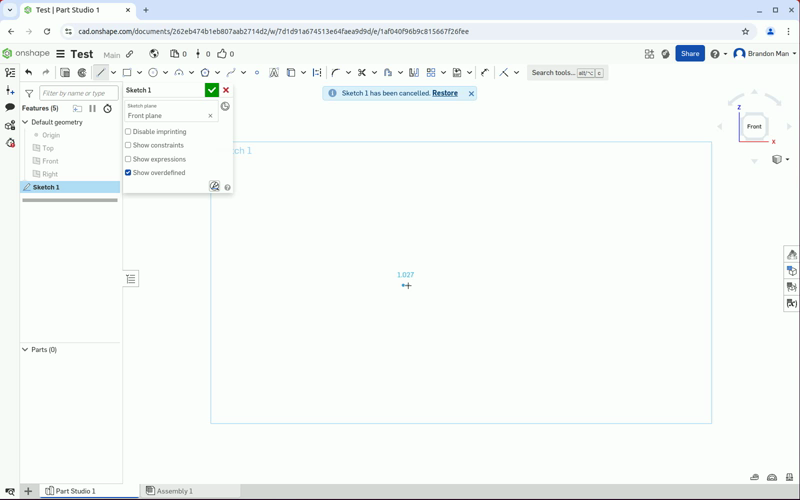
scroll(6)
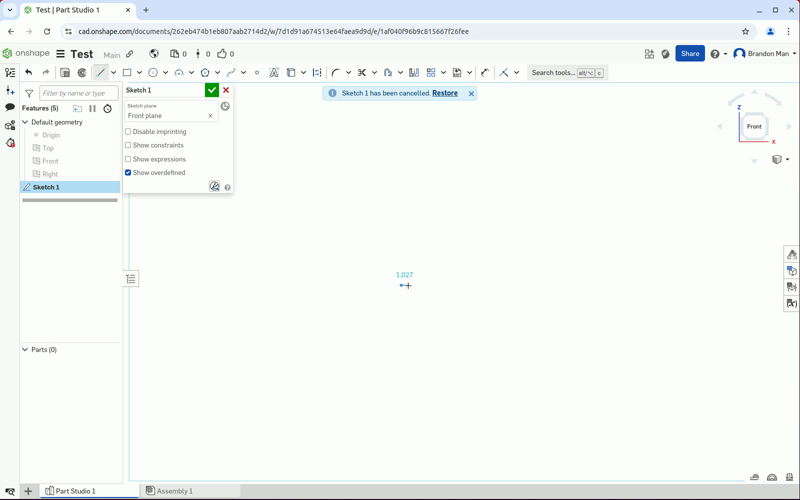
scroll(6)
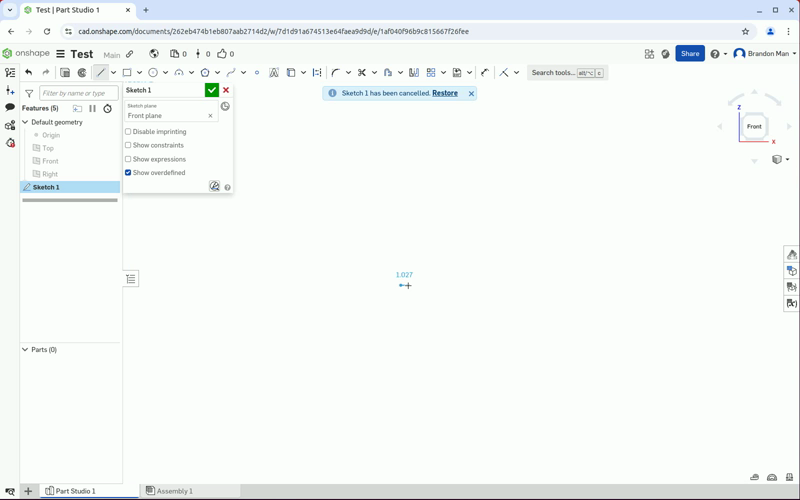
scroll(6)
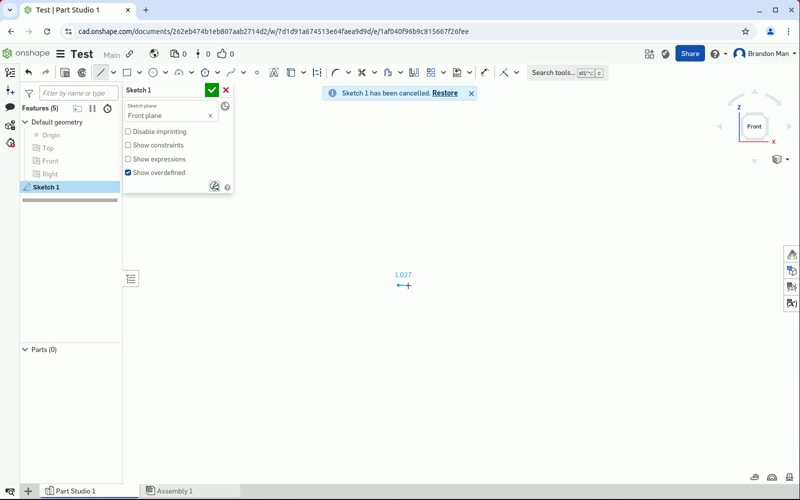
scroll(6)
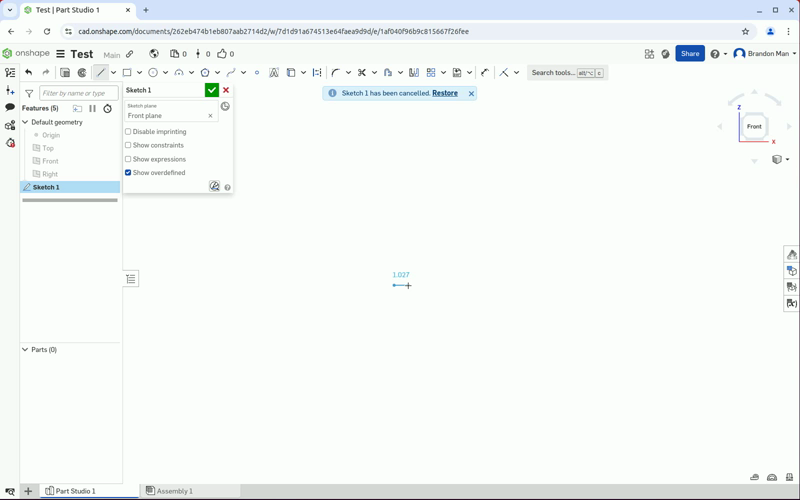
scroll(6)
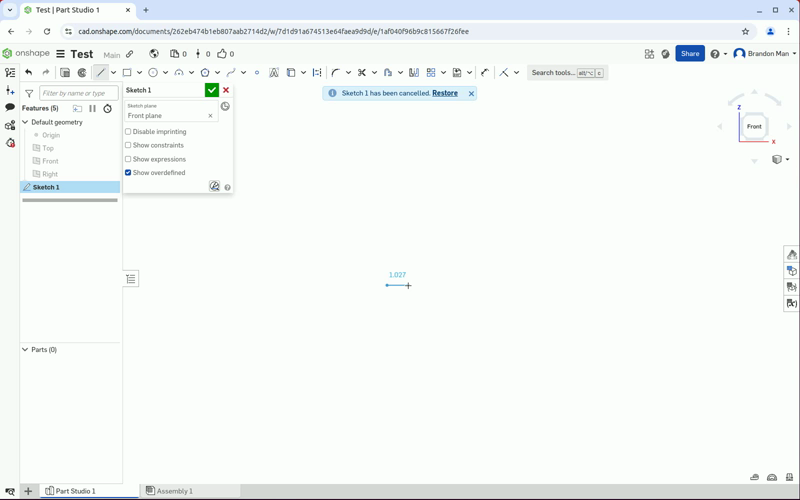
scroll(6)
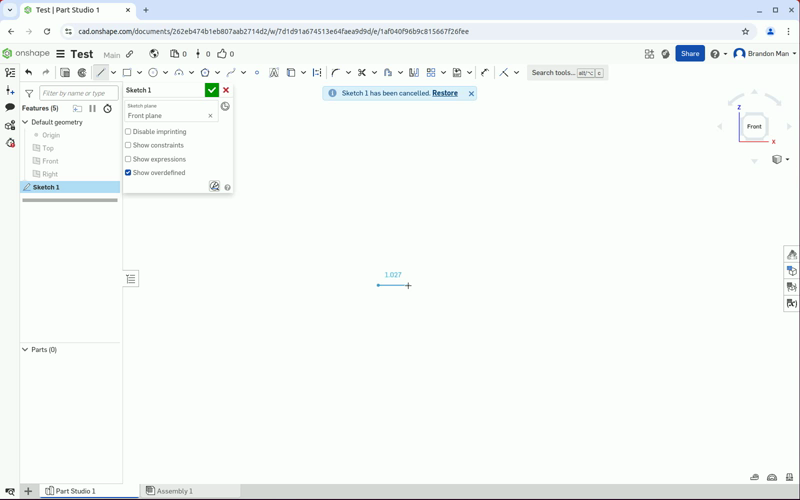
scroll(6)
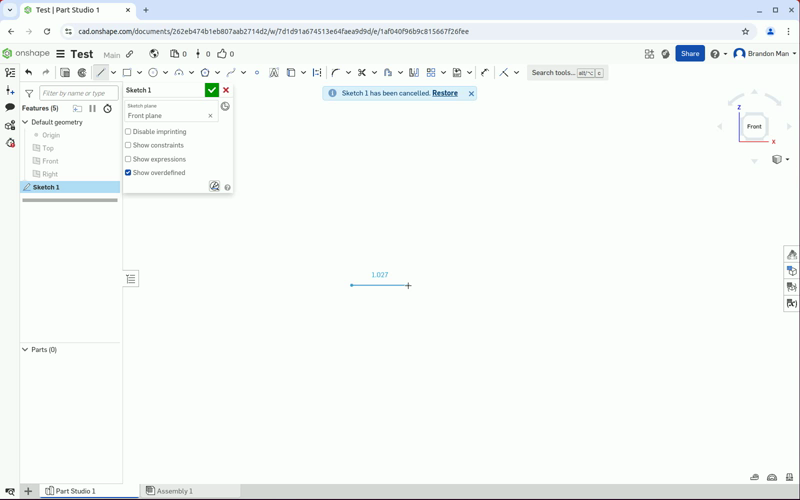
click(408, 285)
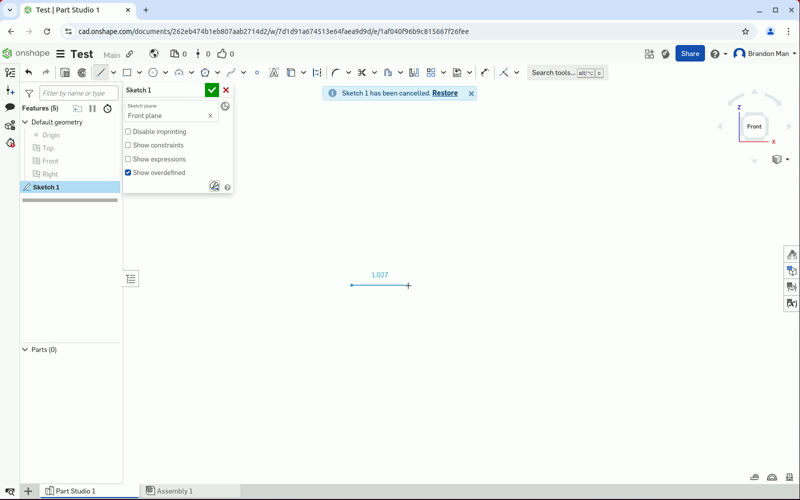
scroll(-6)
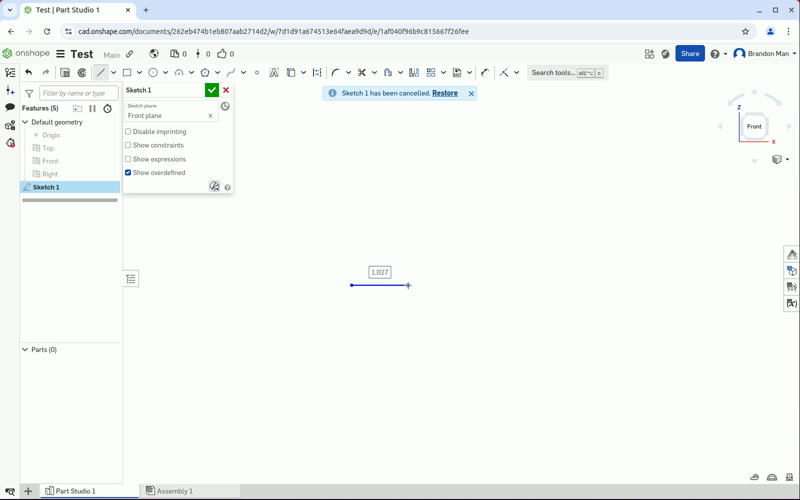
scroll(-6)
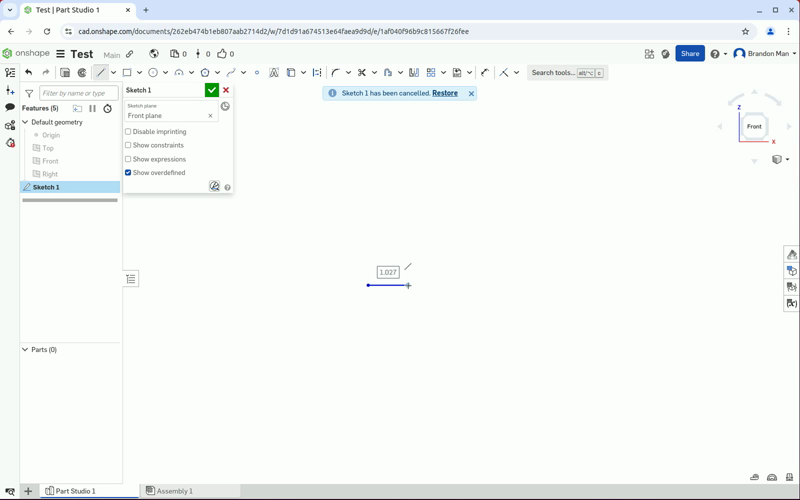
scroll(-6)
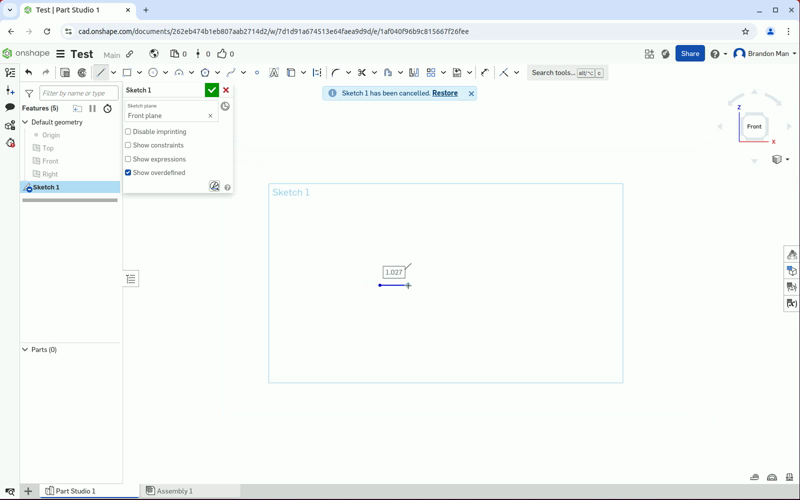
scroll(-6)
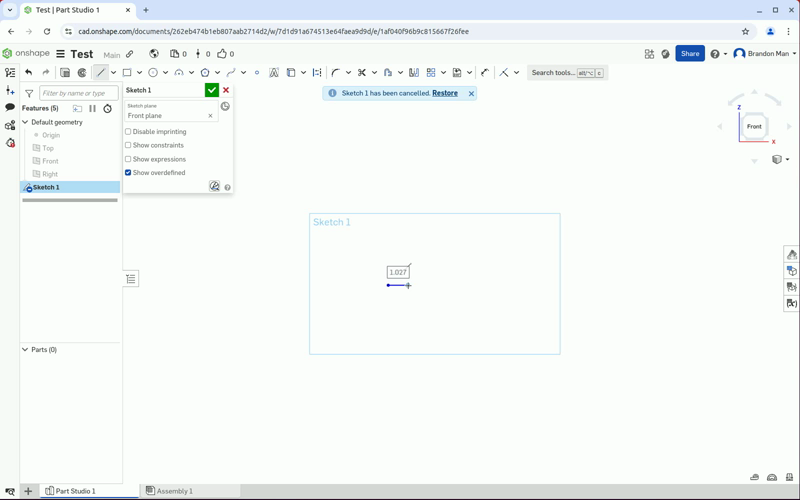
scroll(-6)
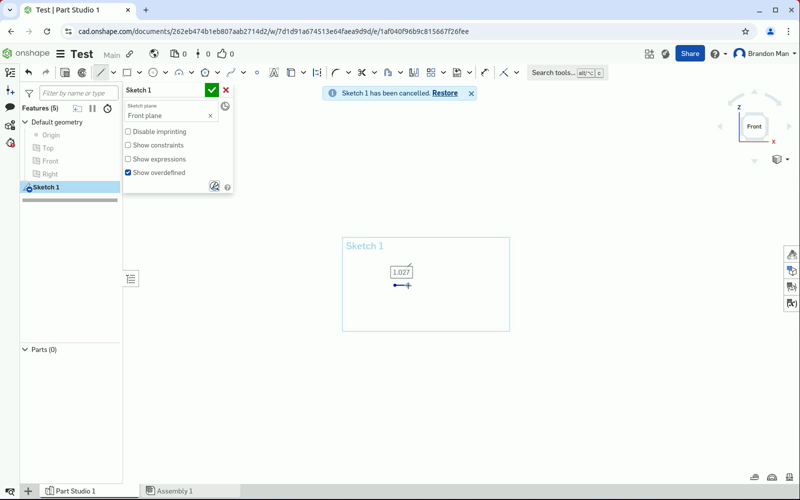
scroll(-6)
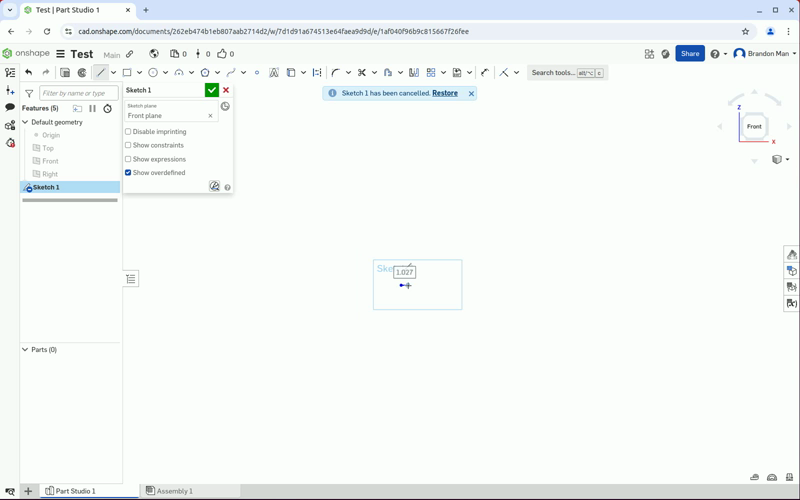
scroll(-6)
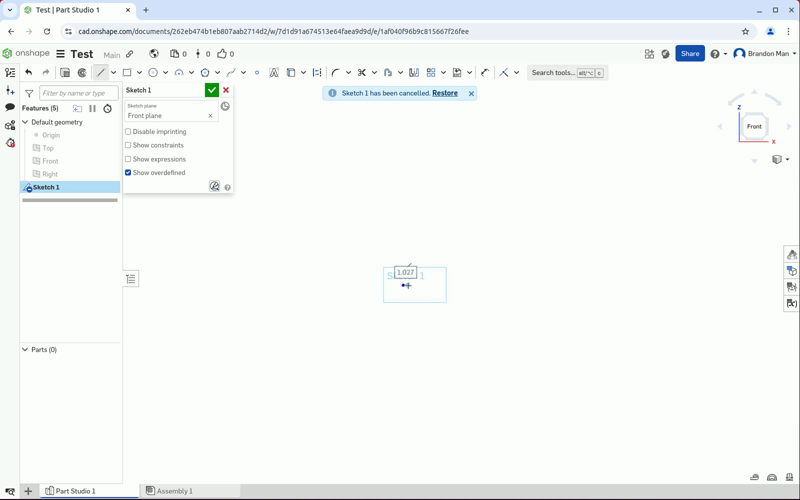
key_up(shift)
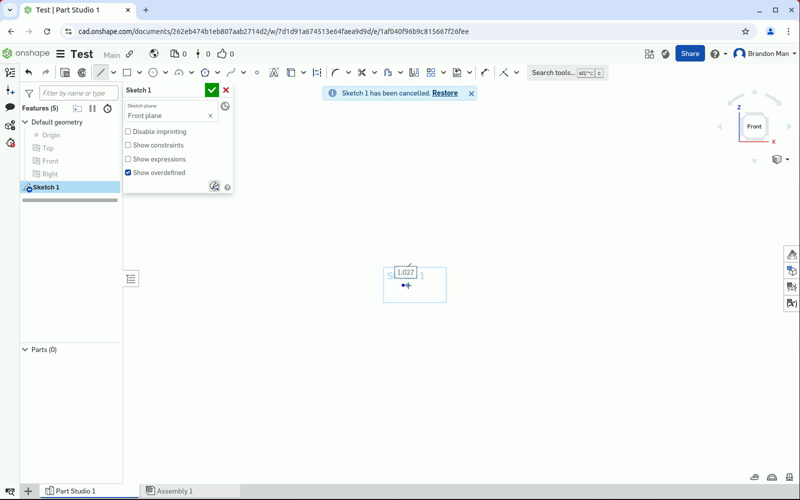
key_down(shift)
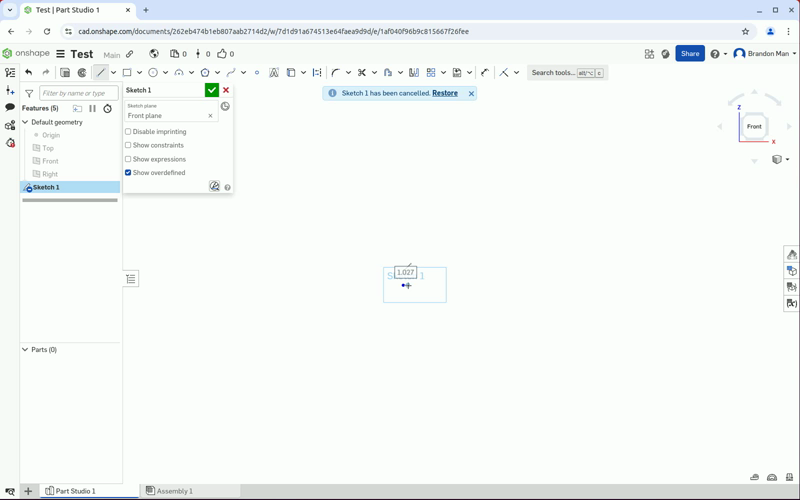
mouse_move(438, 285)
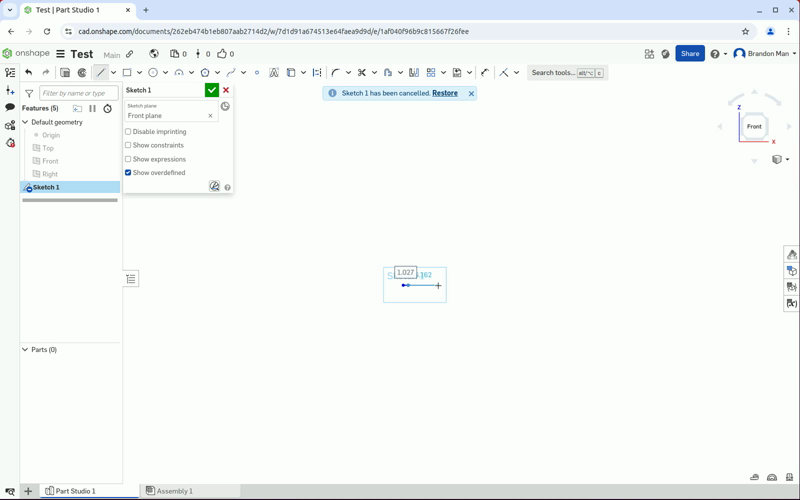
mouse_move(408, 280)
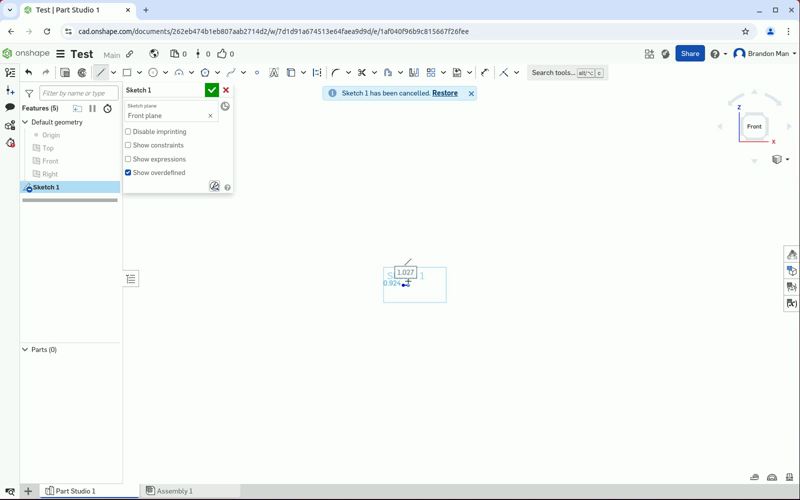
scroll(6)
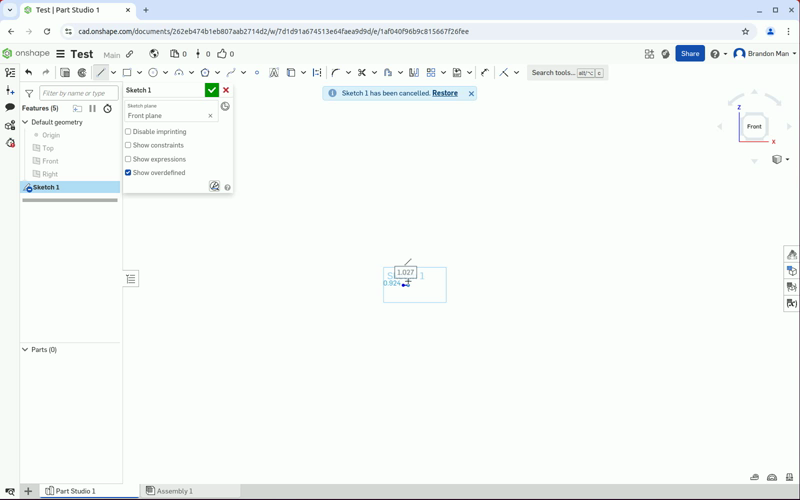
scroll(6)
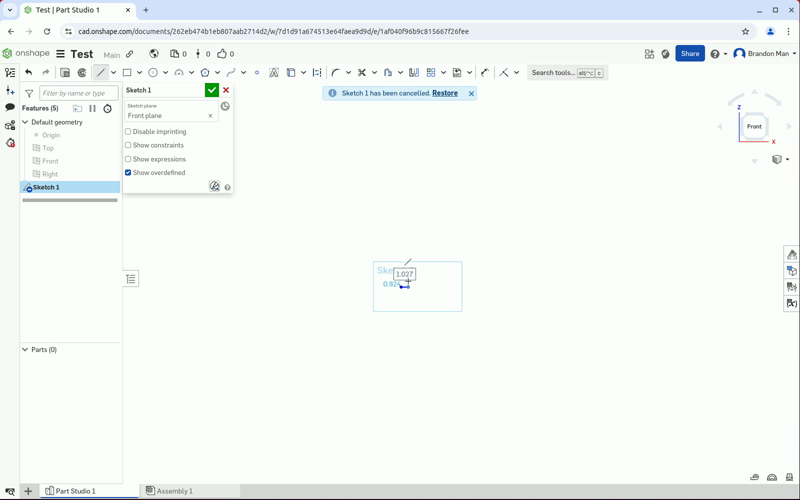
scroll(6)
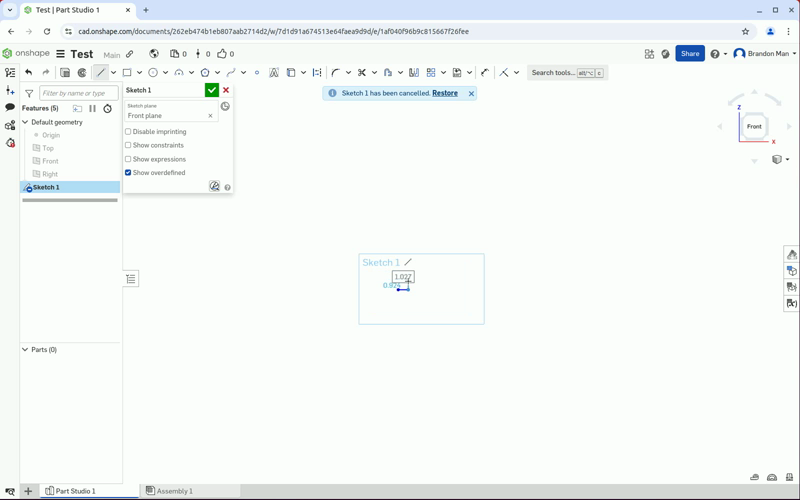
scroll(6)
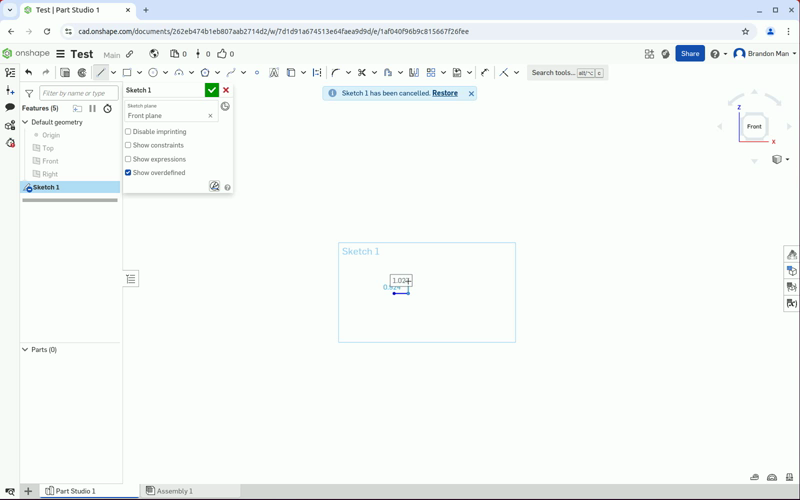
scroll(6)
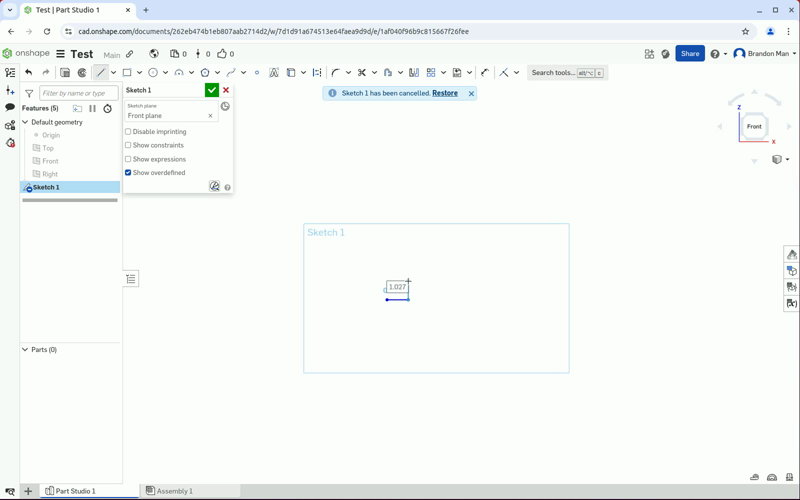
scroll(6)
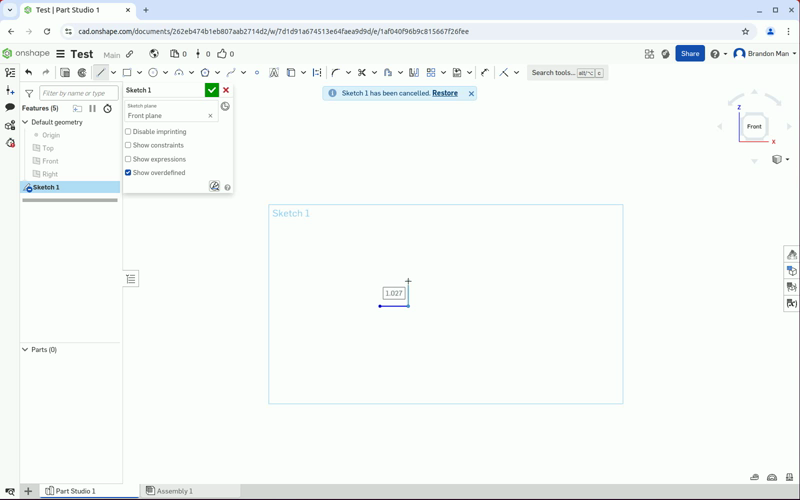
scroll(6)
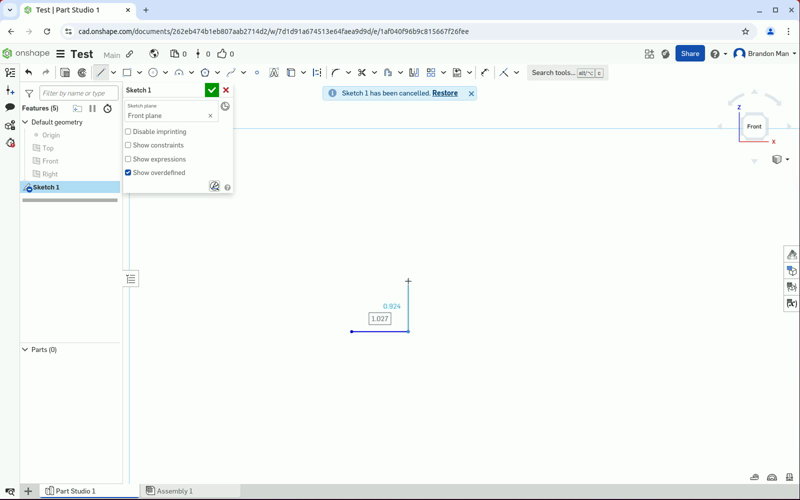
click(408, 280)
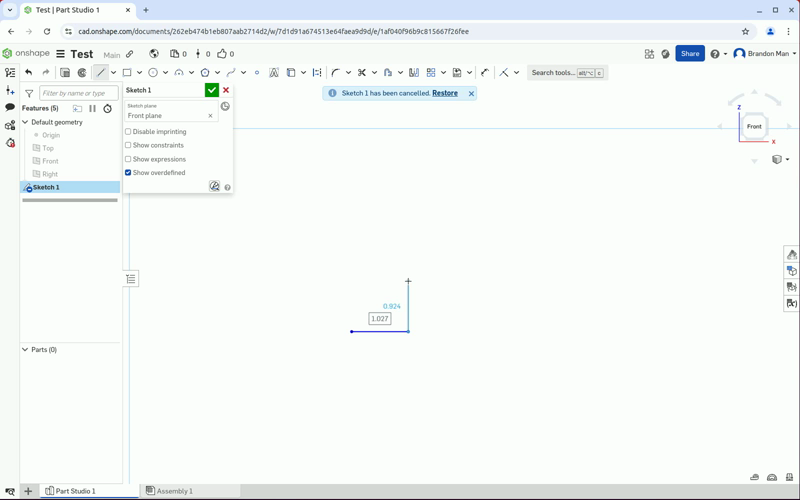
scroll(-6)
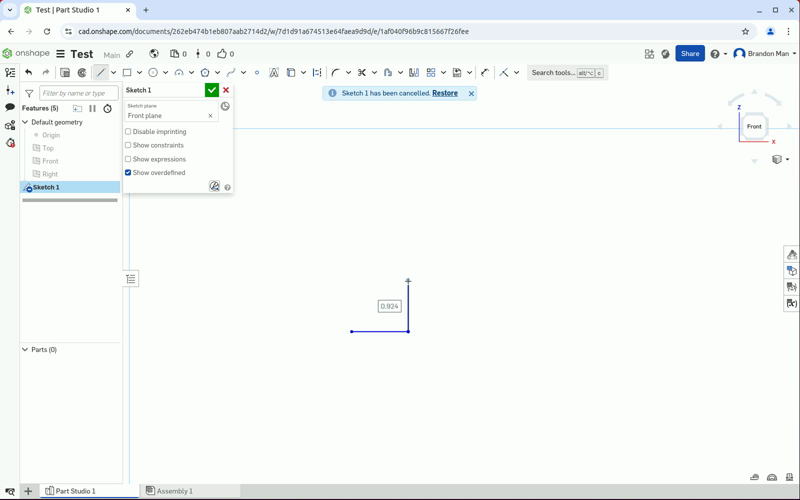
scroll(-6)
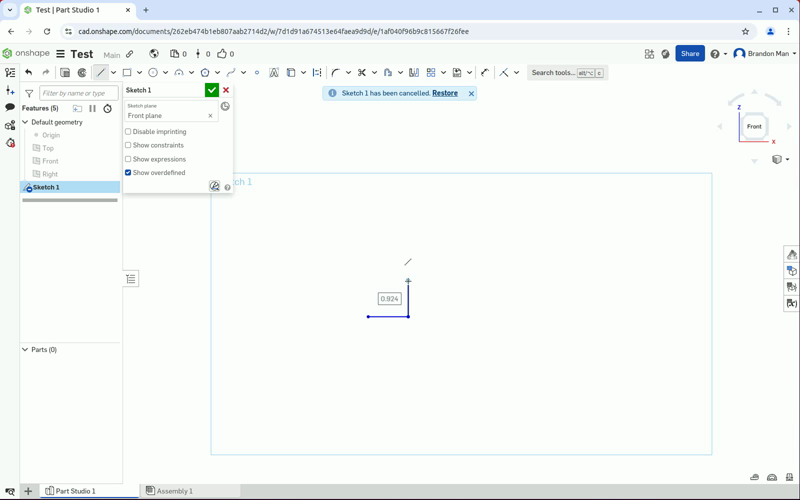
scroll(-6)
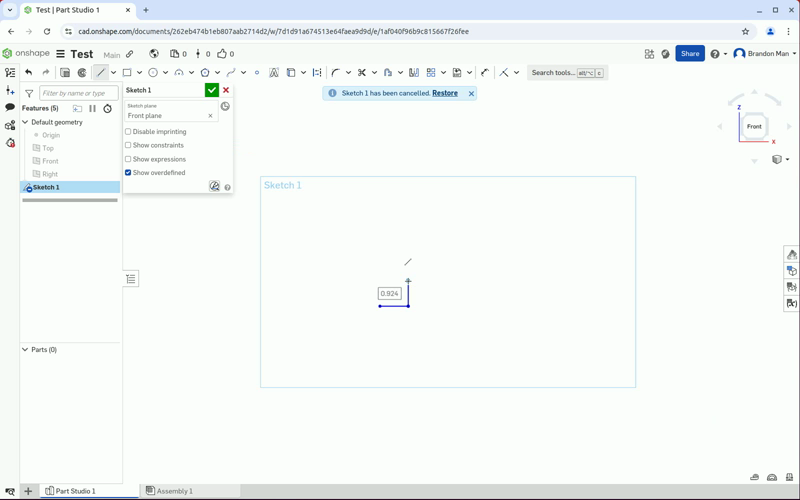
scroll(-6)
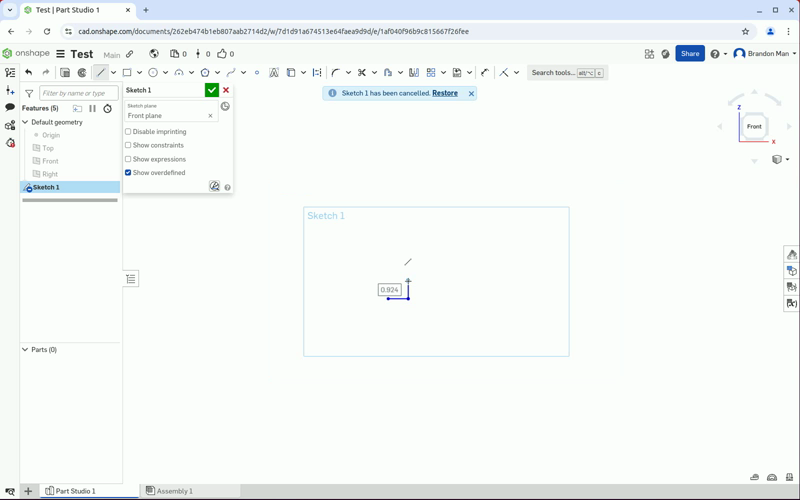
scroll(-6)
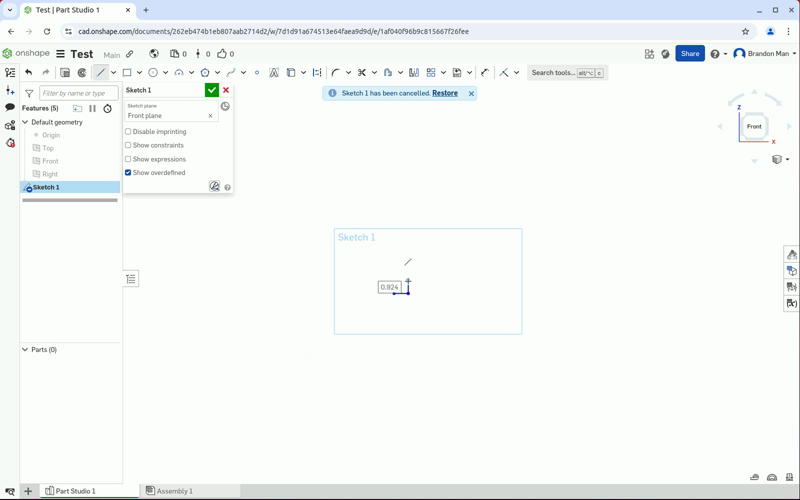
scroll(-6)
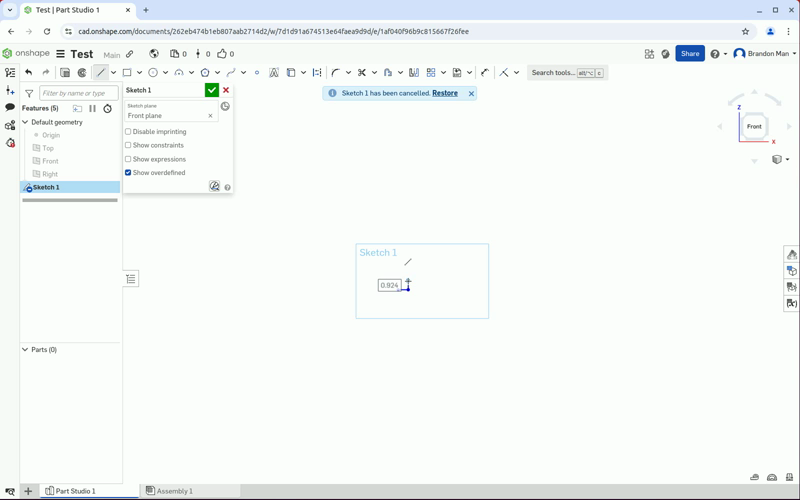
scroll(-6)
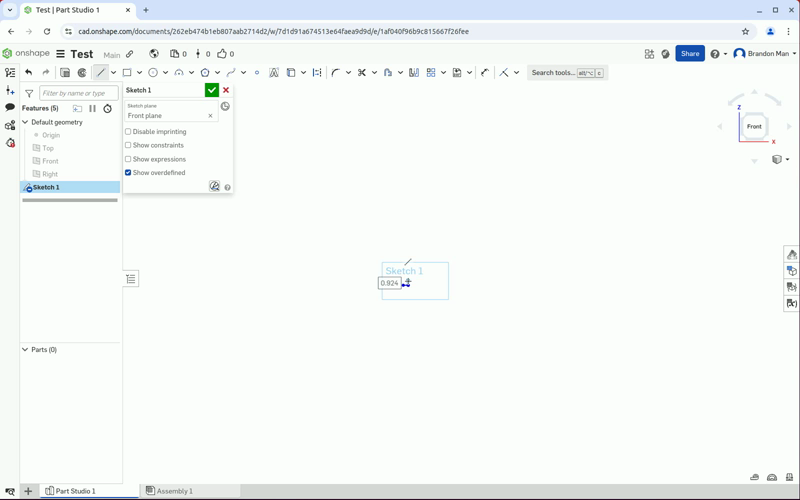
key_up(shift)
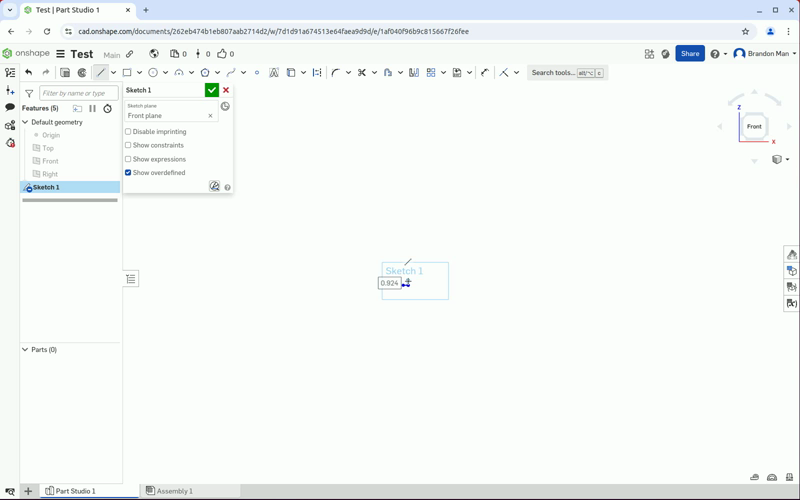
key_down(shift)
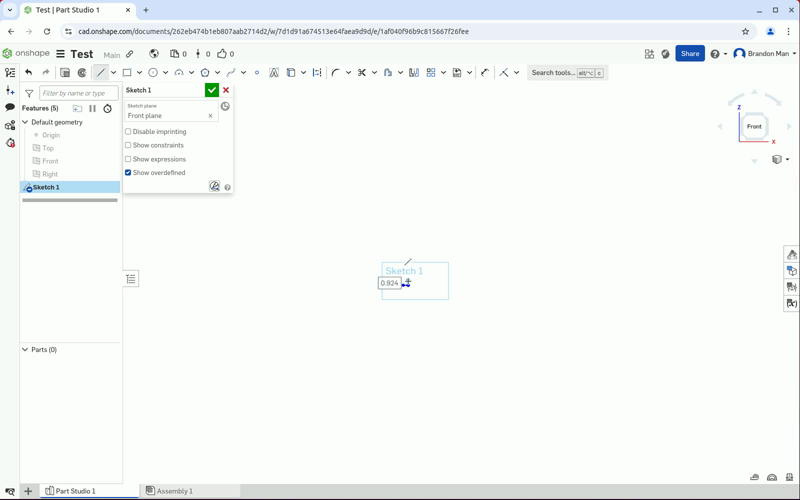
mouse_move(408, 175)
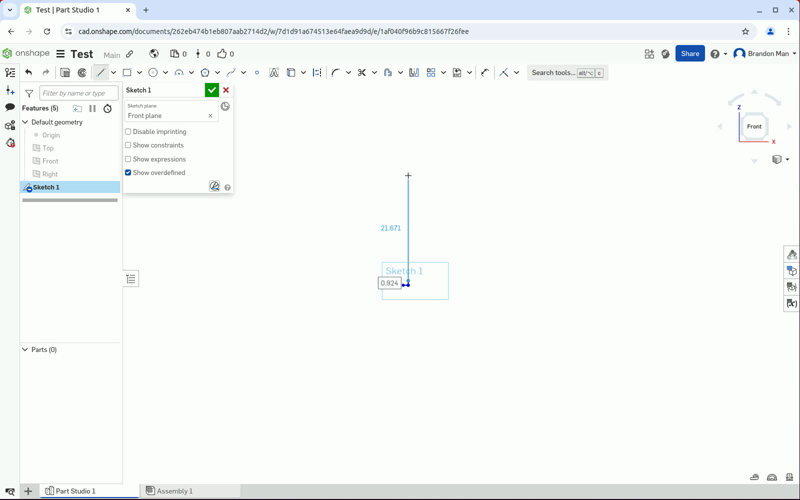
click(408, 175)
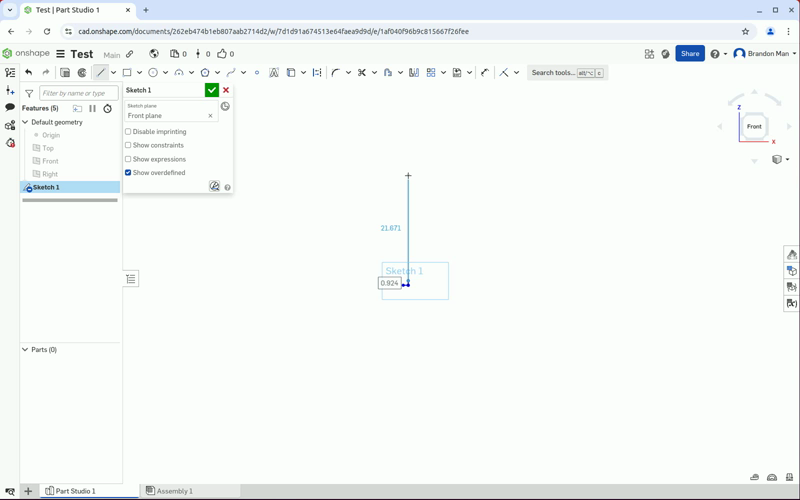
key_up(shift)
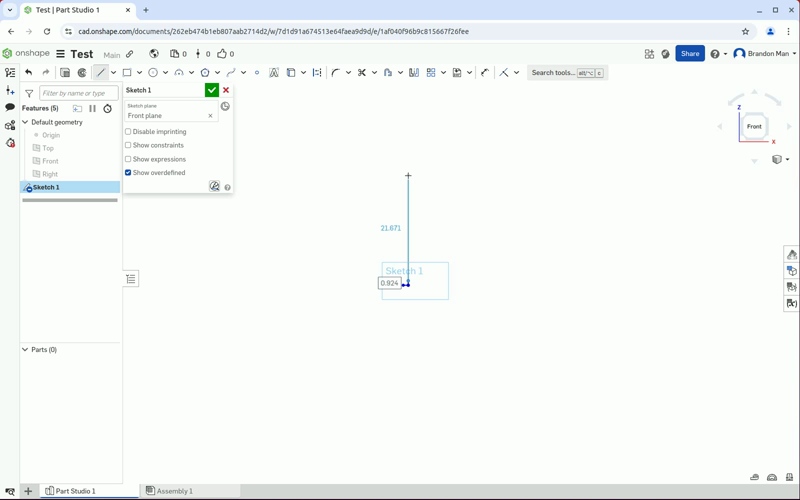
key_down(shift)
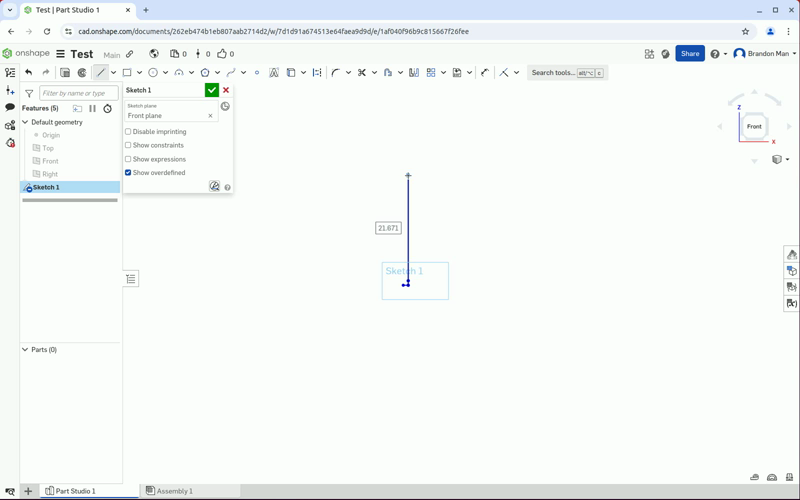
mouse_move(438, 175)
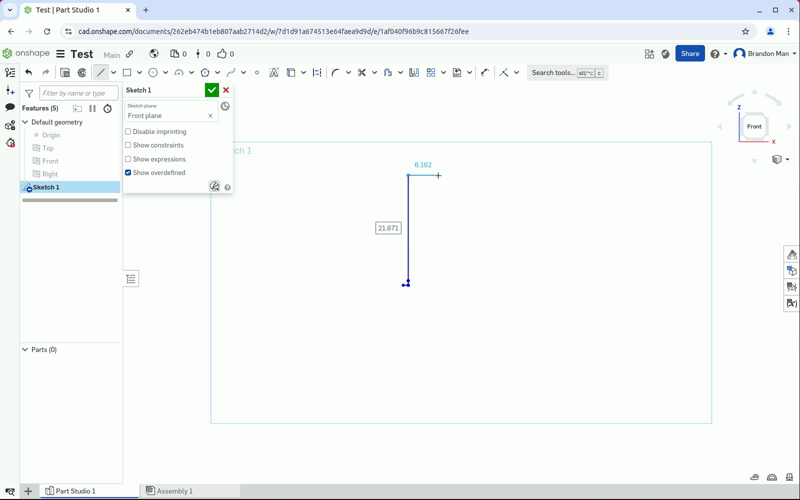
mouse_move(408, 170)
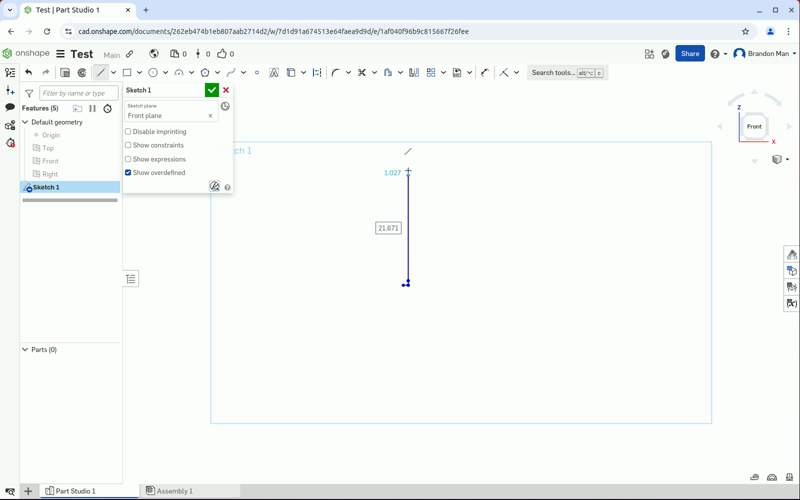
scroll(6)
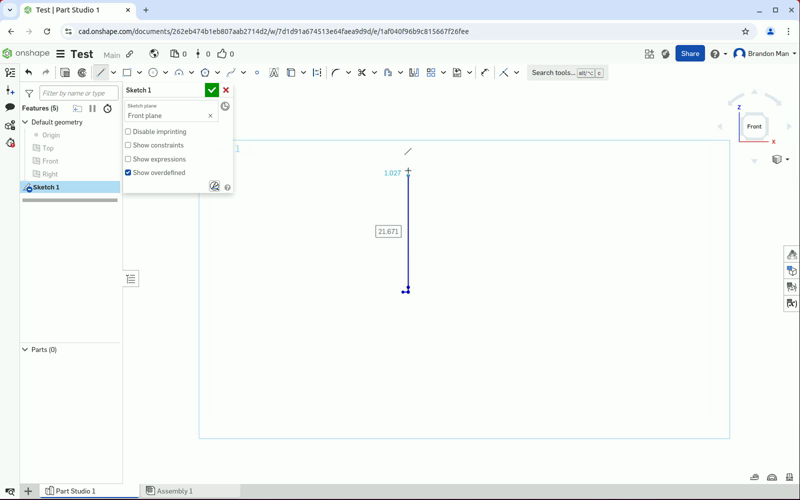
scroll(6)
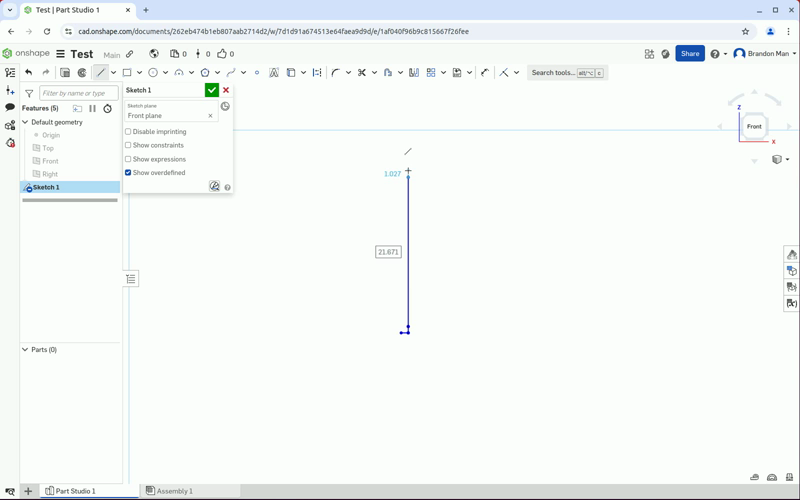
scroll(6)
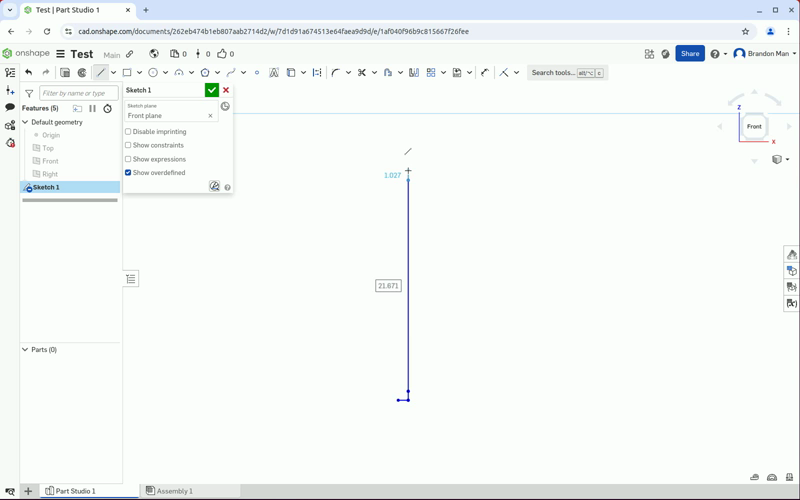
scroll(6)
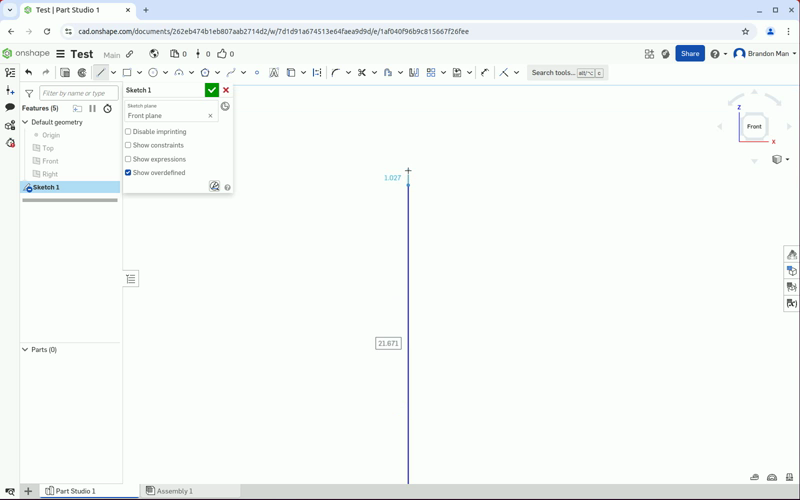
scroll(6)
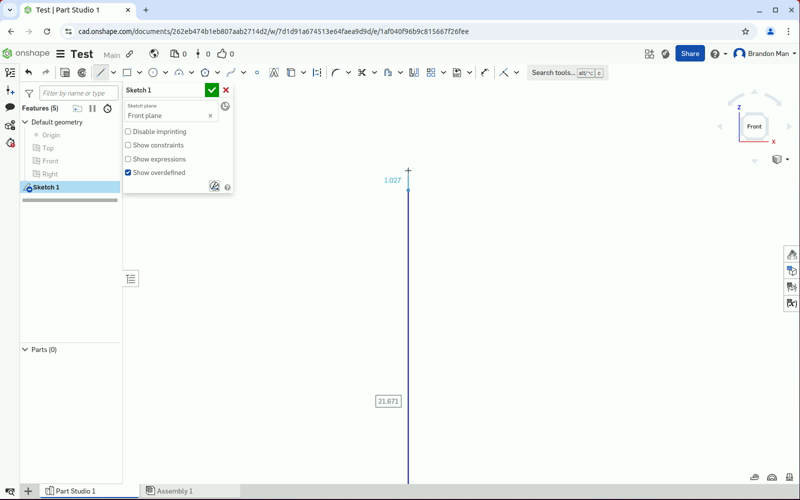
scroll(6)
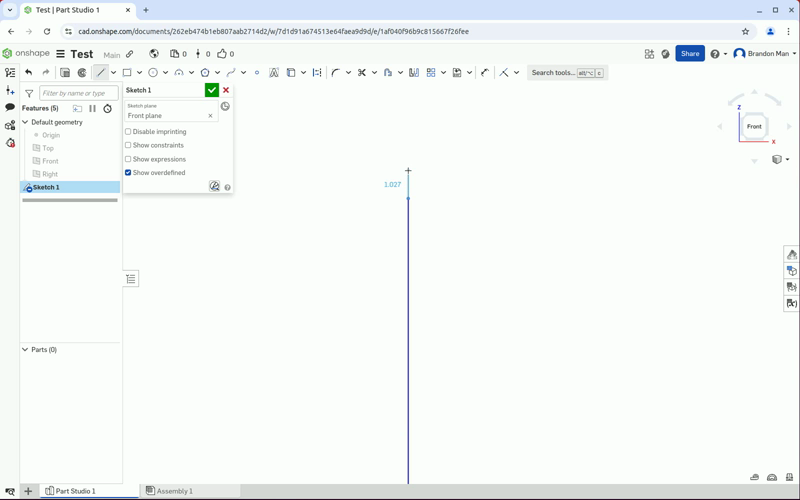
scroll(6)
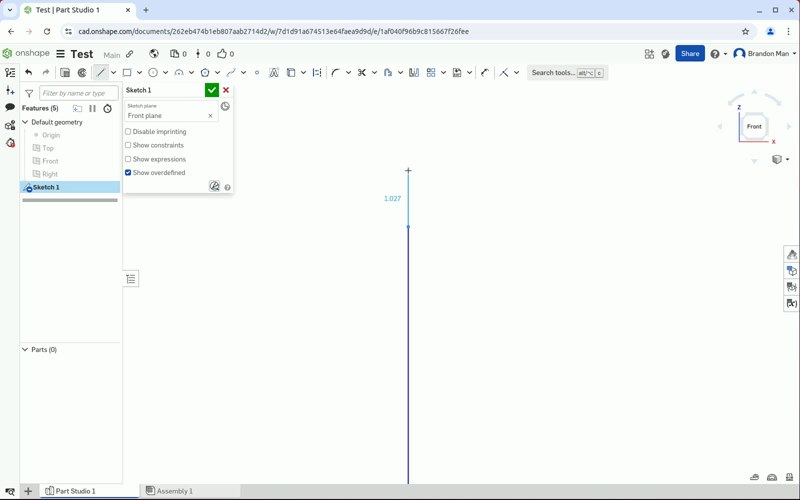
click(408, 170)
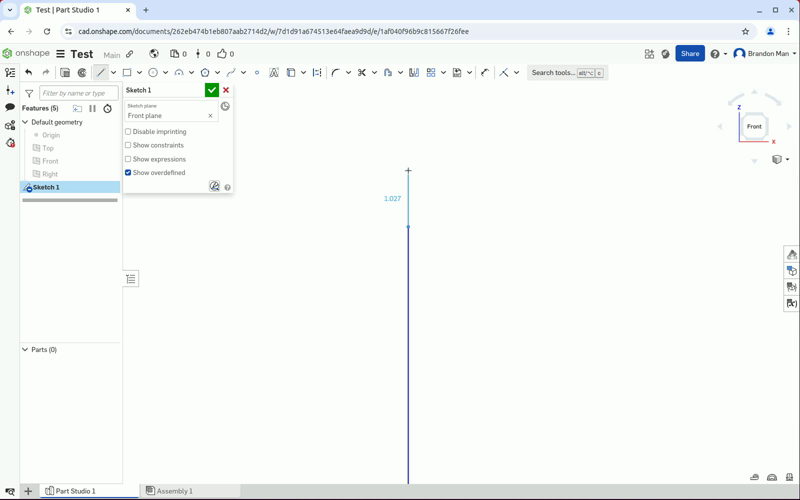
scroll(-6)
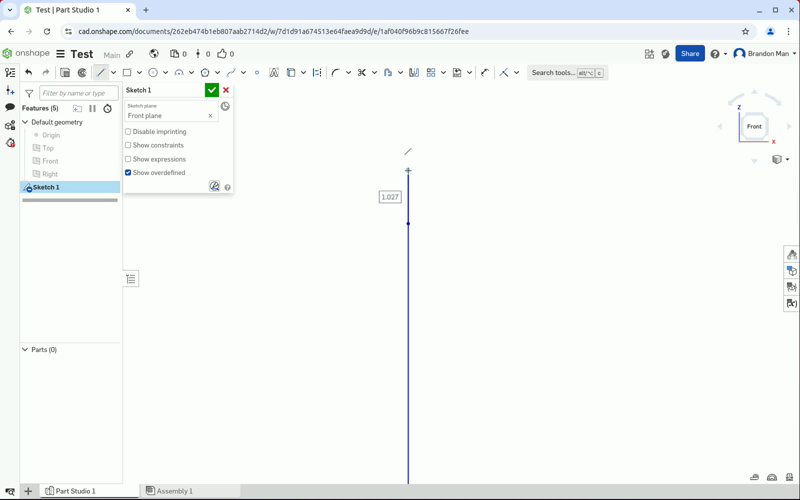
scroll(-6)
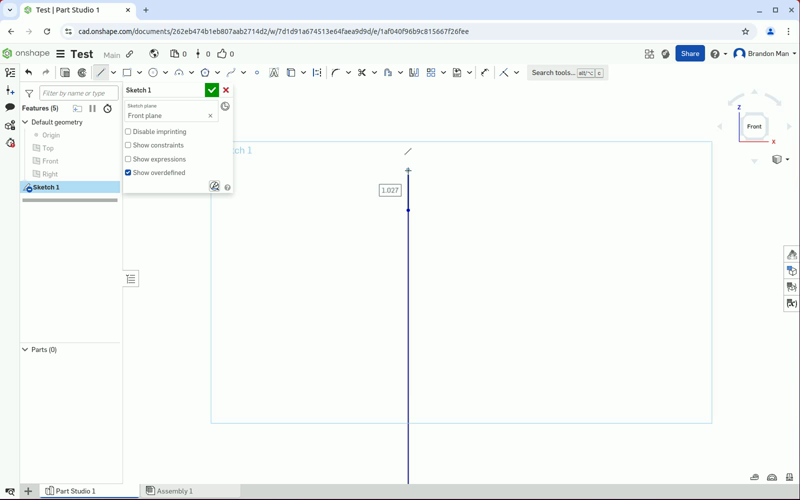
scroll(-6)
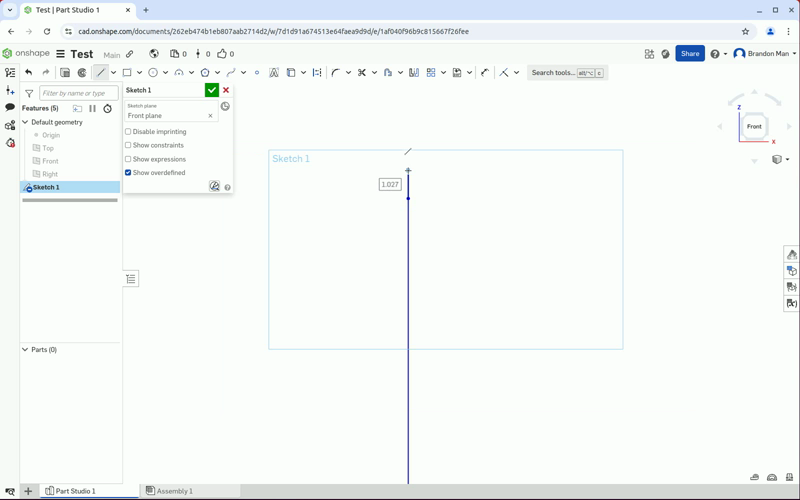
scroll(-6)
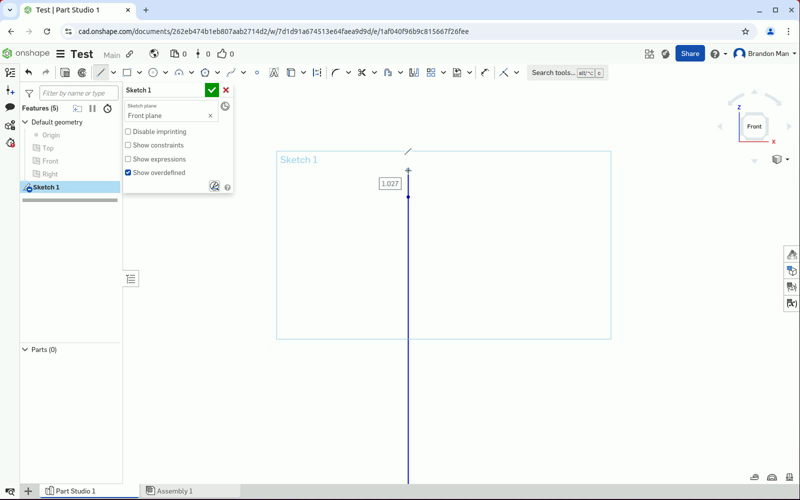
scroll(-6)
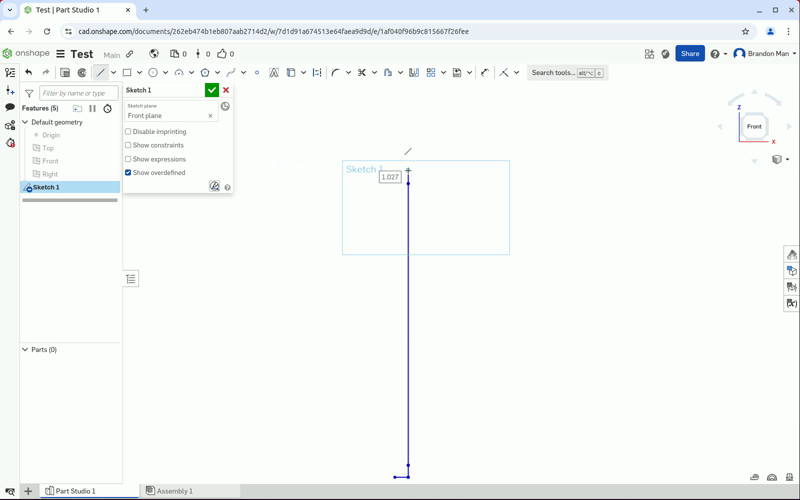
scroll(-6)
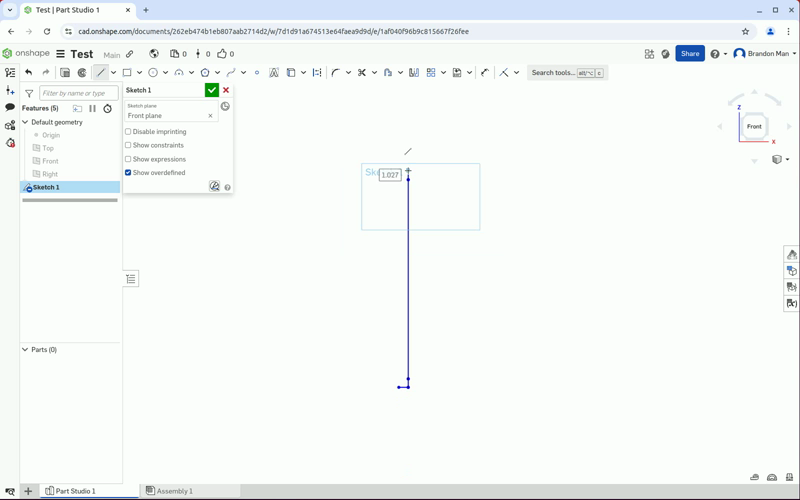
scroll(-6)
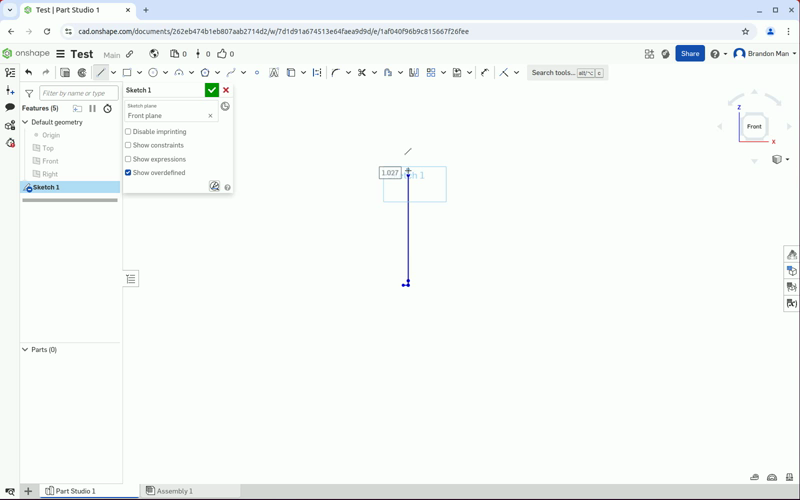
key_up(shift)
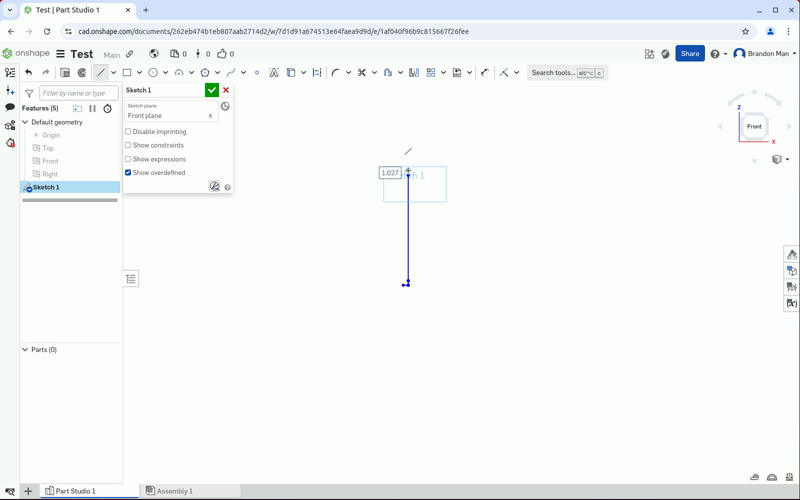
key_down(shift)
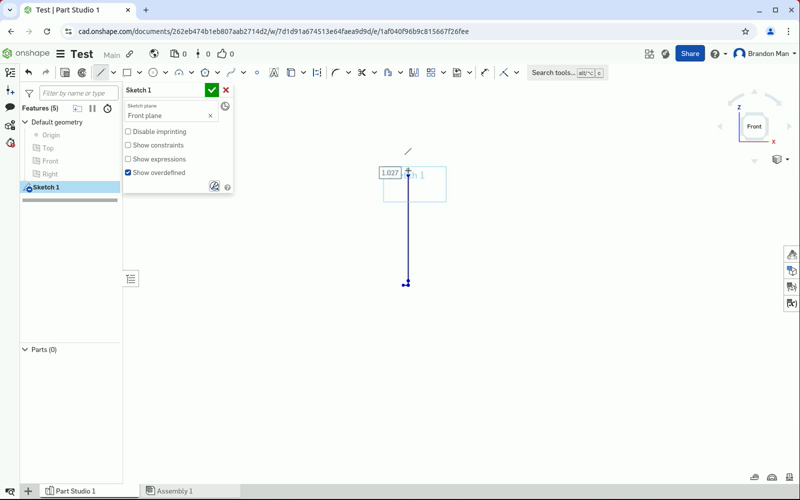
mouse_move(438, 170)
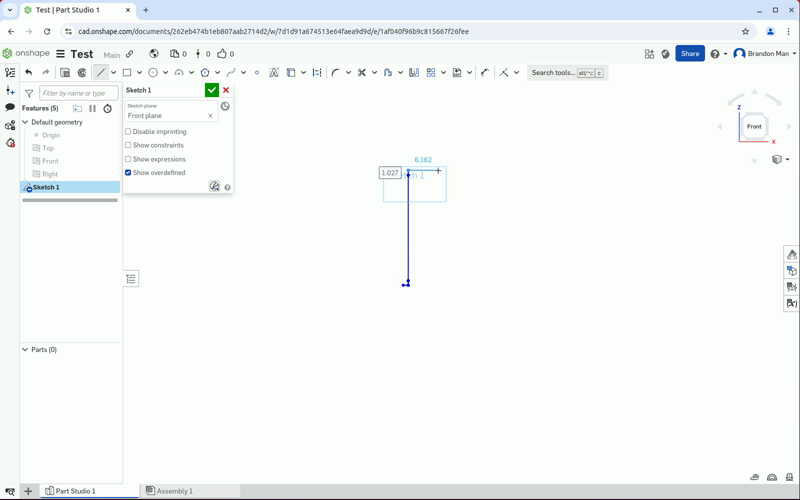
mouse_move(403, 170)
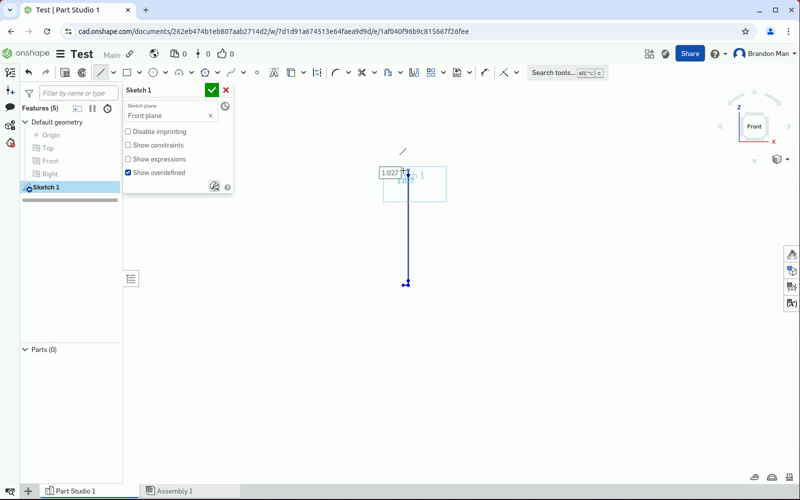
scroll(6)
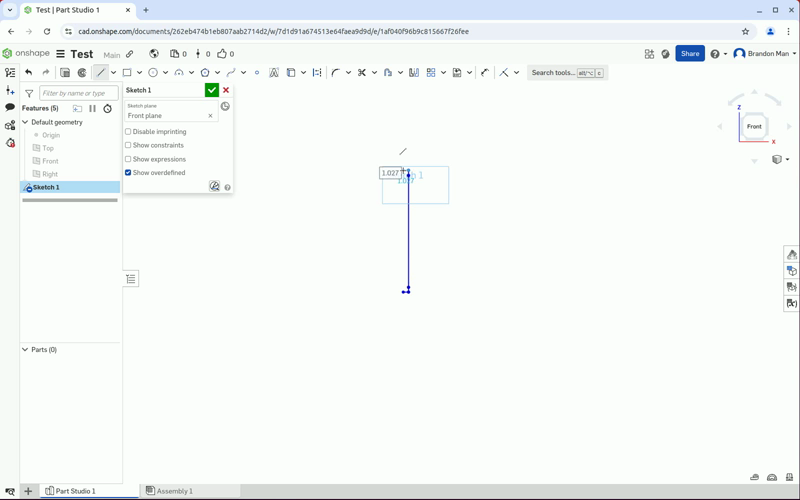
scroll(6)
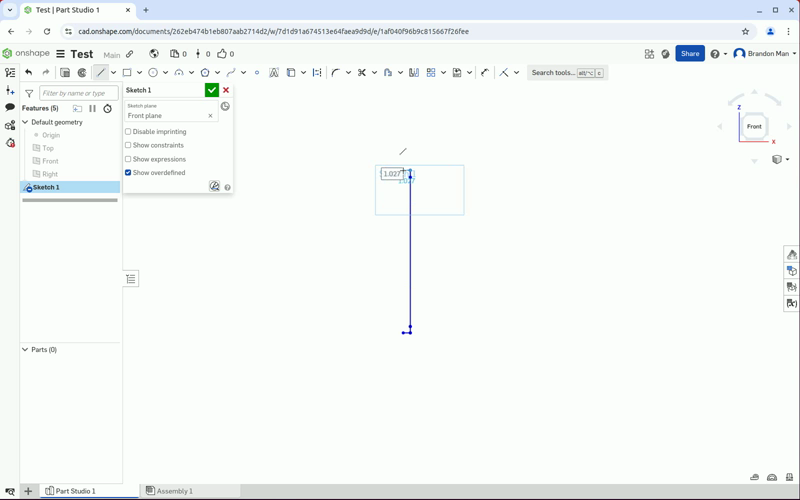
scroll(6)
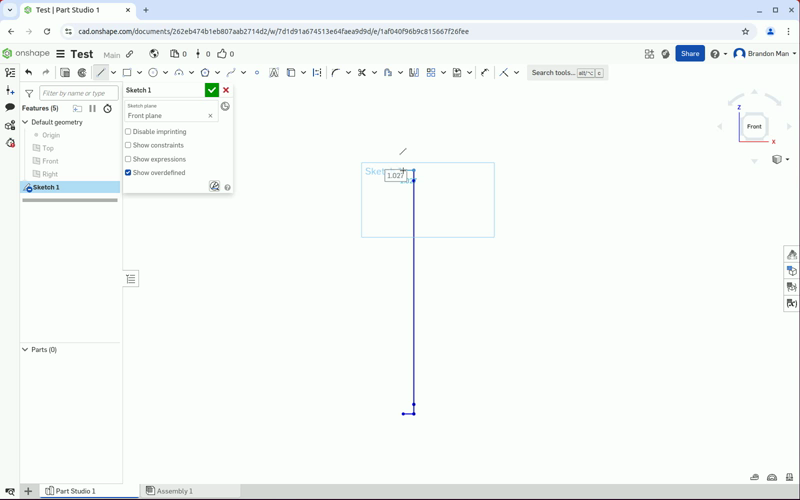
scroll(6)
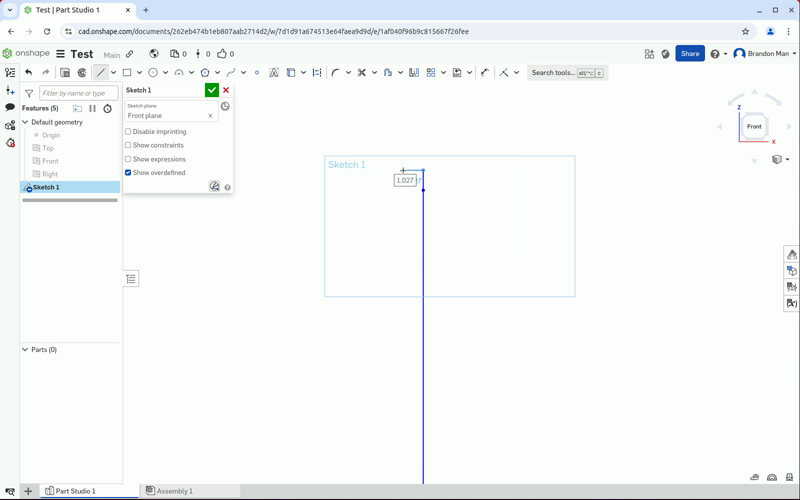
scroll(6)
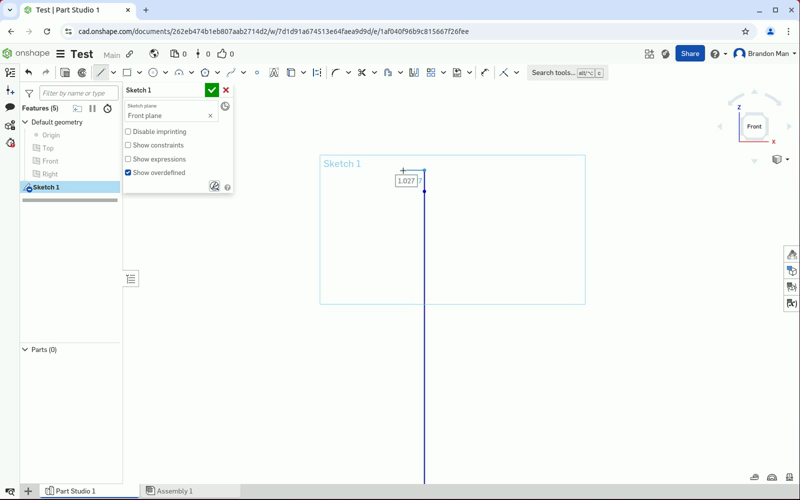
scroll(6)
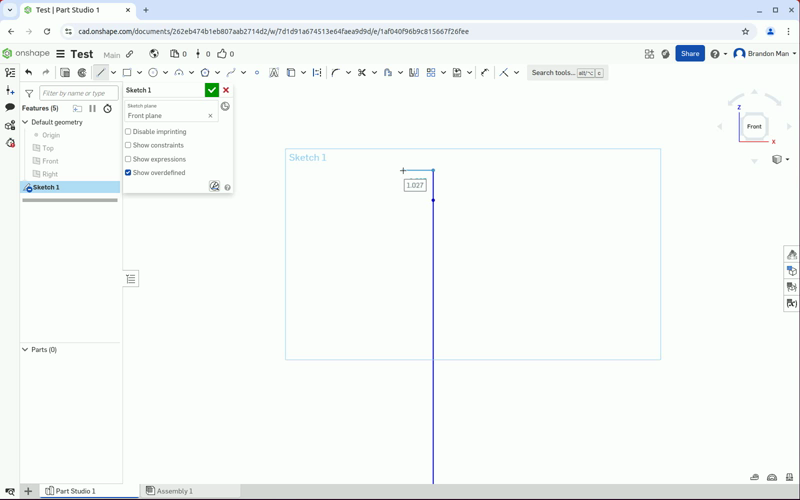
scroll(6)
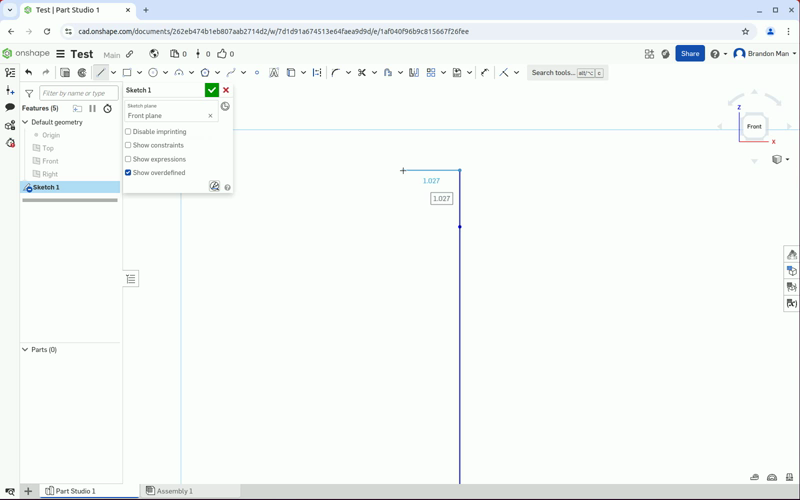
click(403, 170)
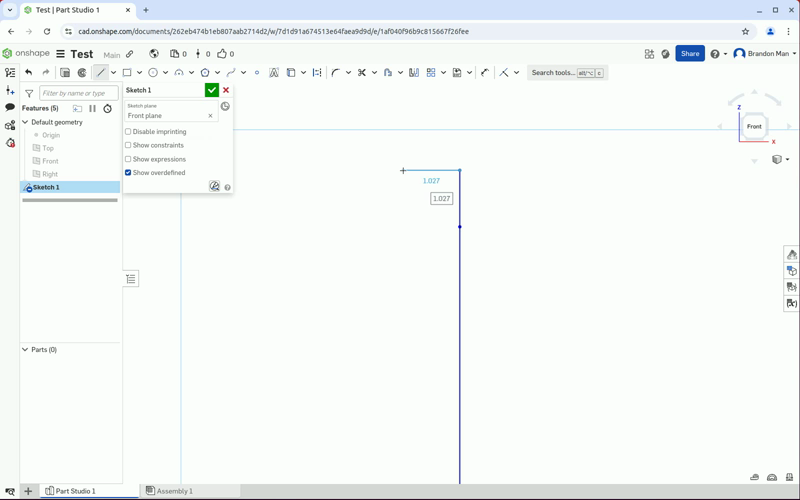
scroll(-6)
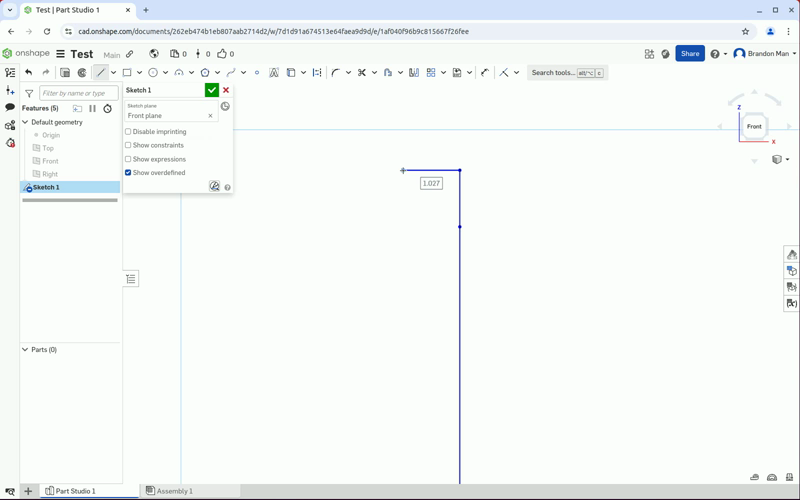
scroll(-6)
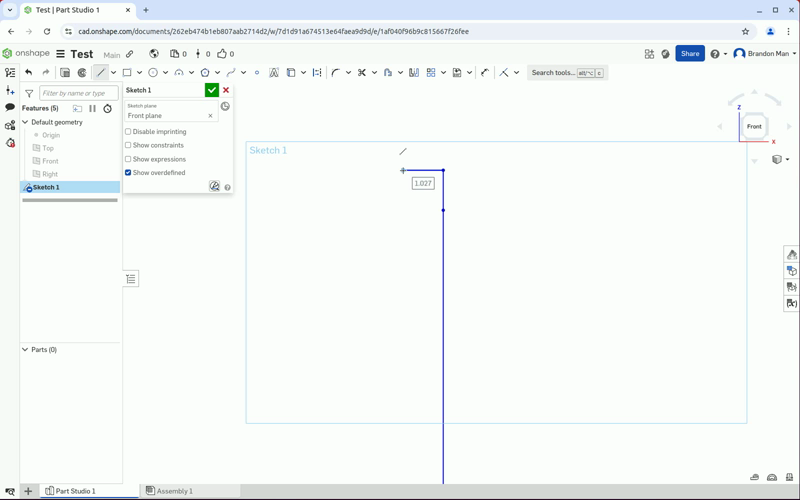
scroll(-6)
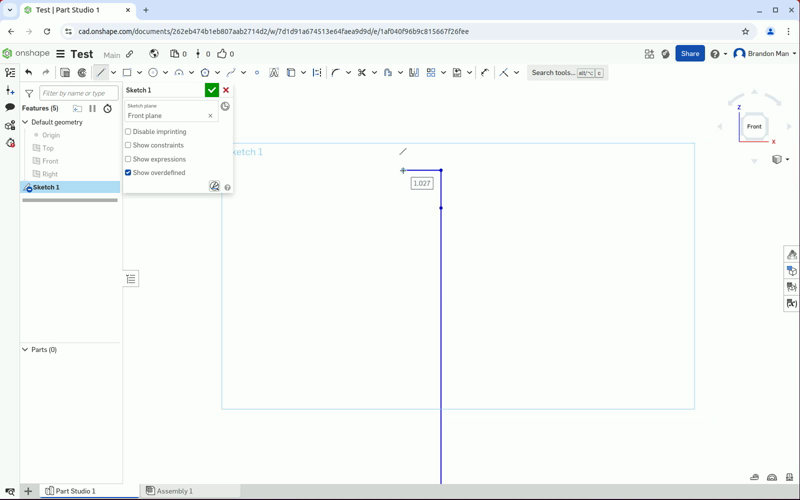
scroll(-6)
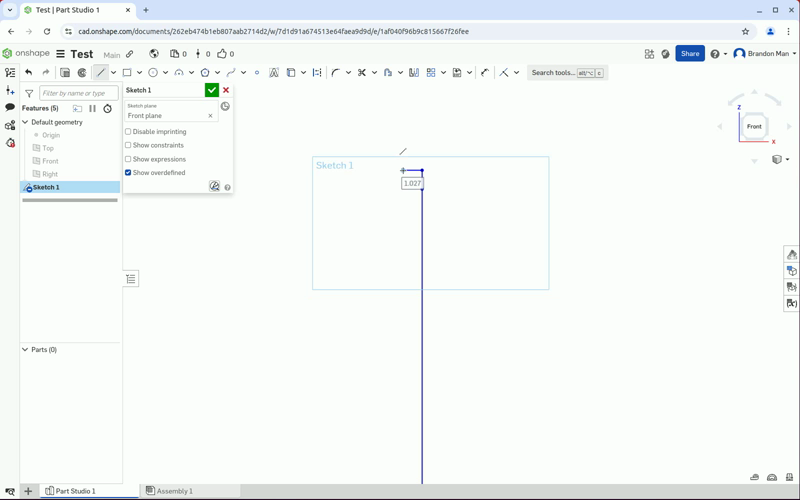
scroll(-6)
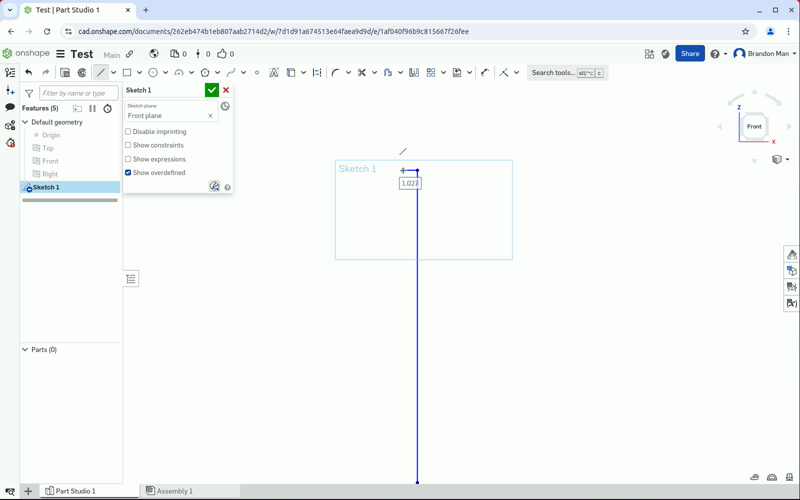
scroll(-6)
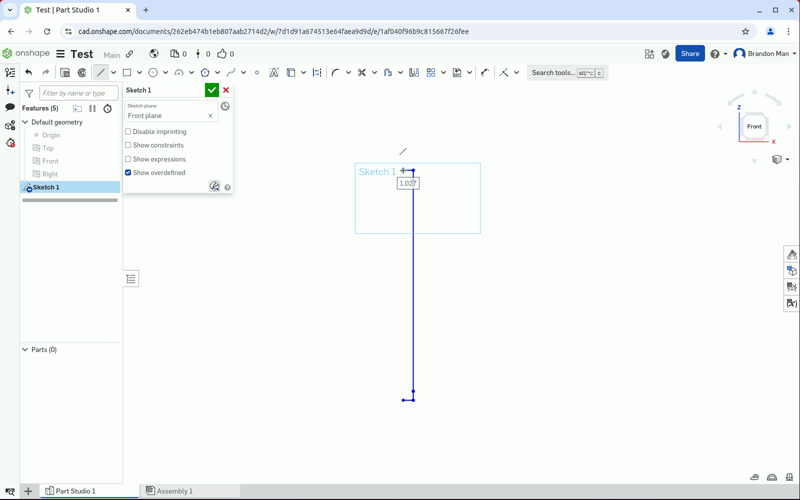
scroll(-6)
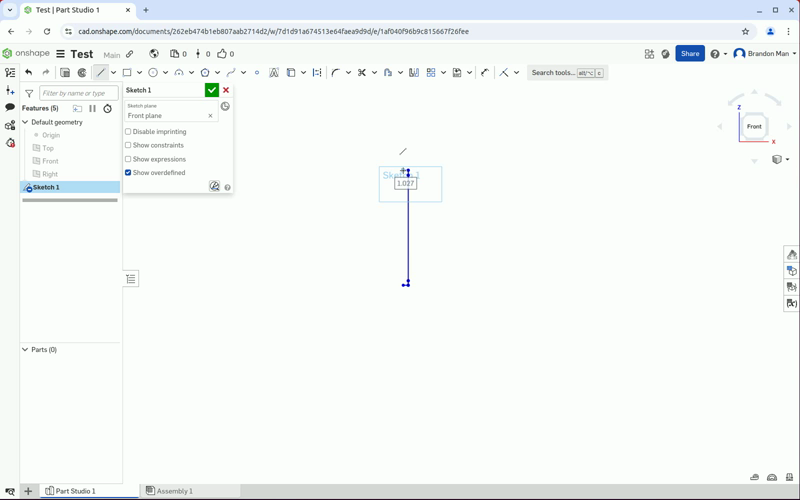
key_up(shift)
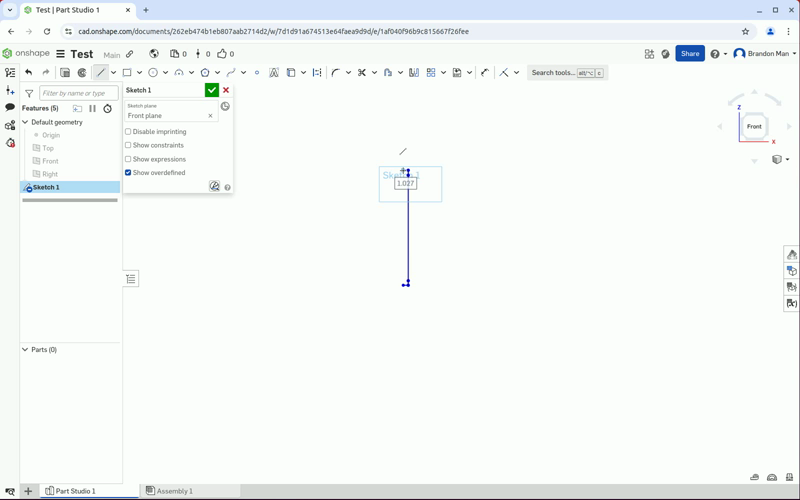
key_down(shift)
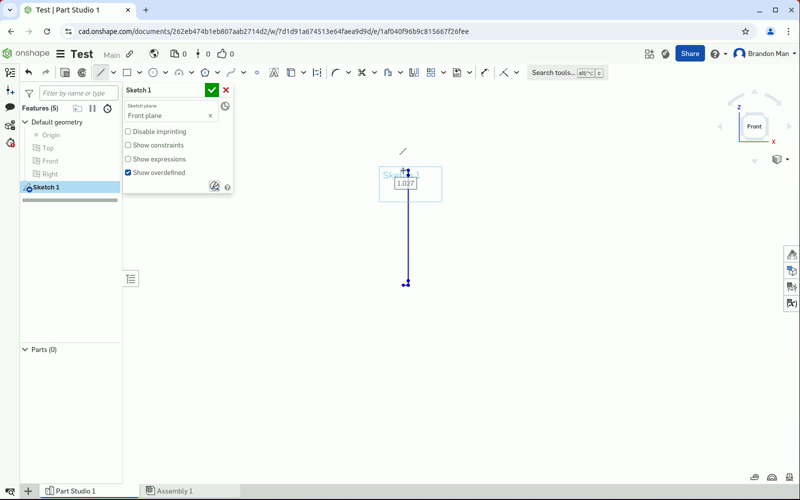
mouse_move(403, 285)
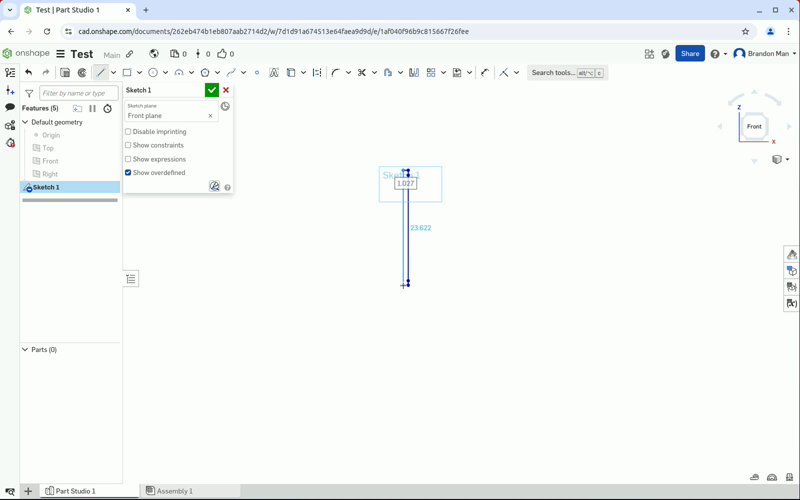
key_up(shift)
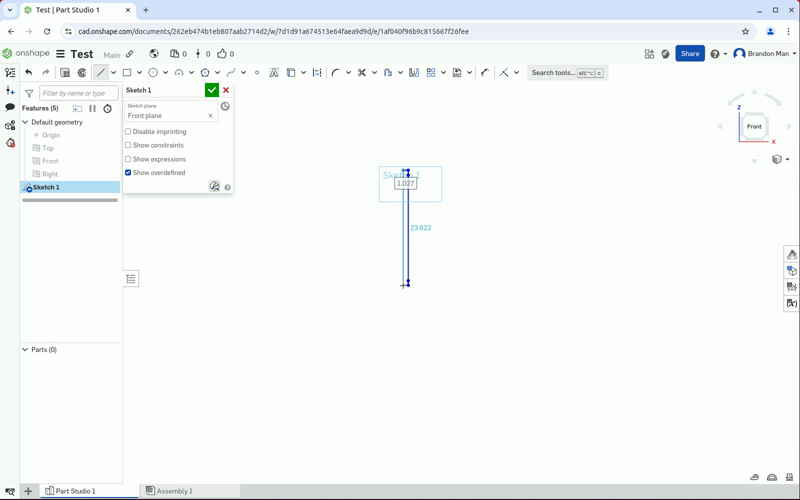
click(403, 285)
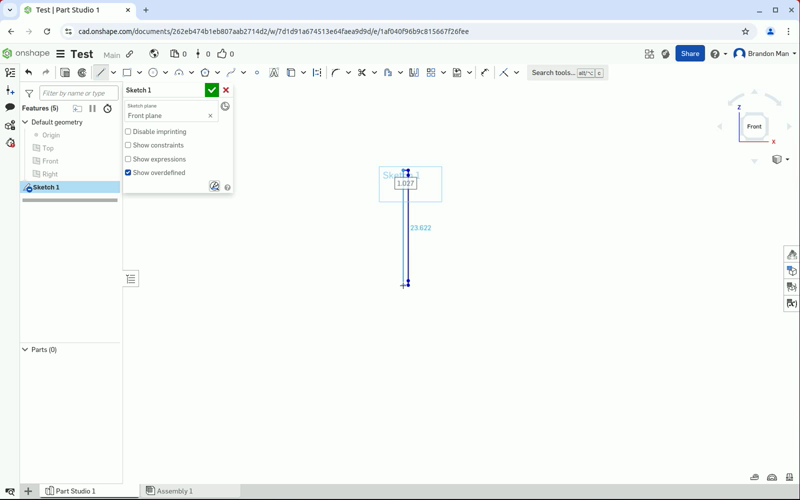
key(esc)
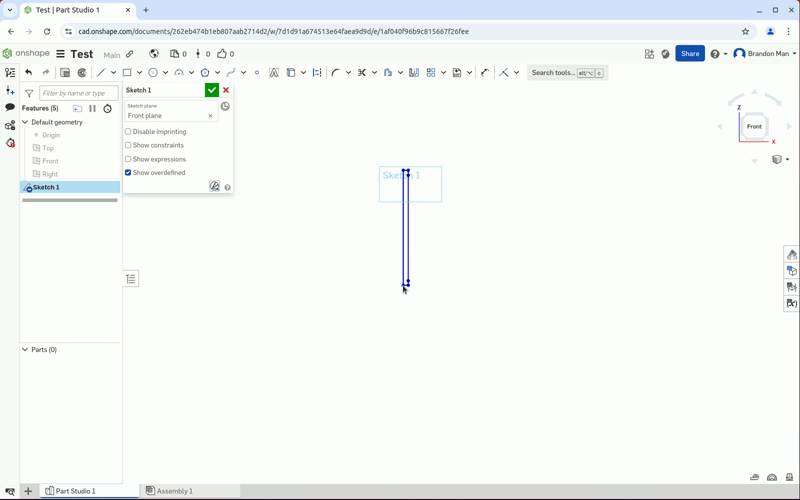
mouse_move(407, 268)
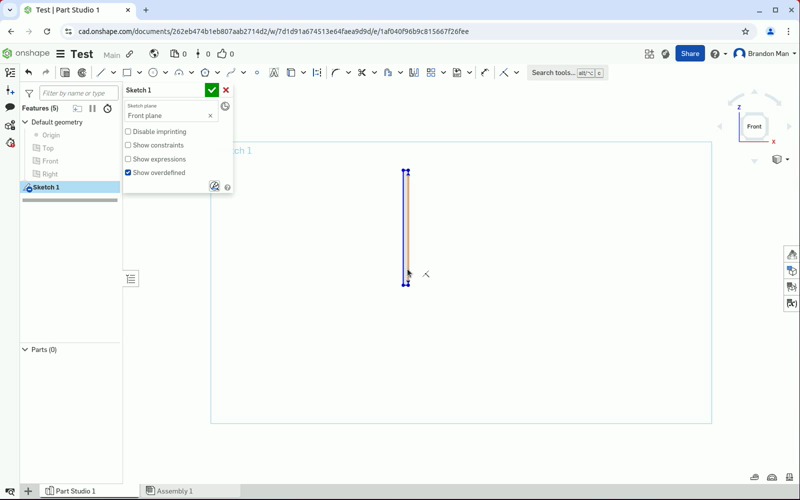
scroll(6)
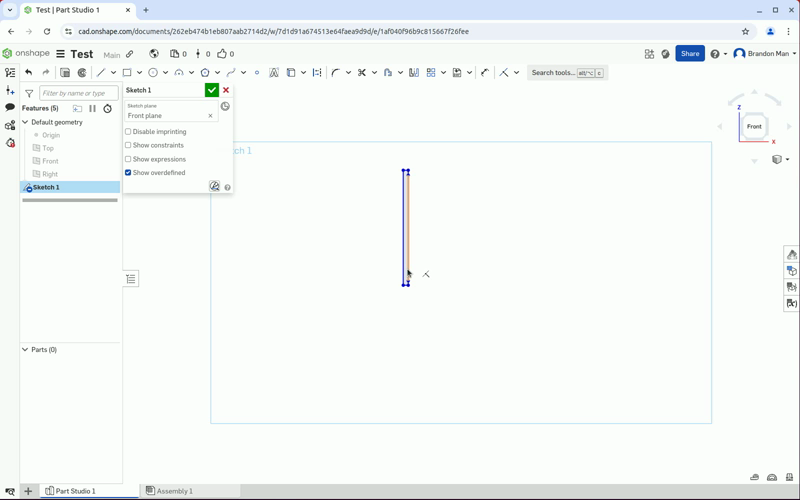
scroll(6)
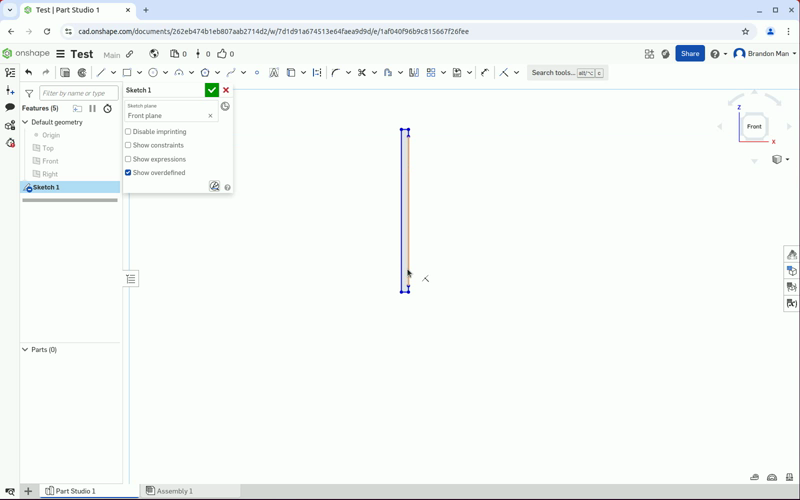
scroll(6)
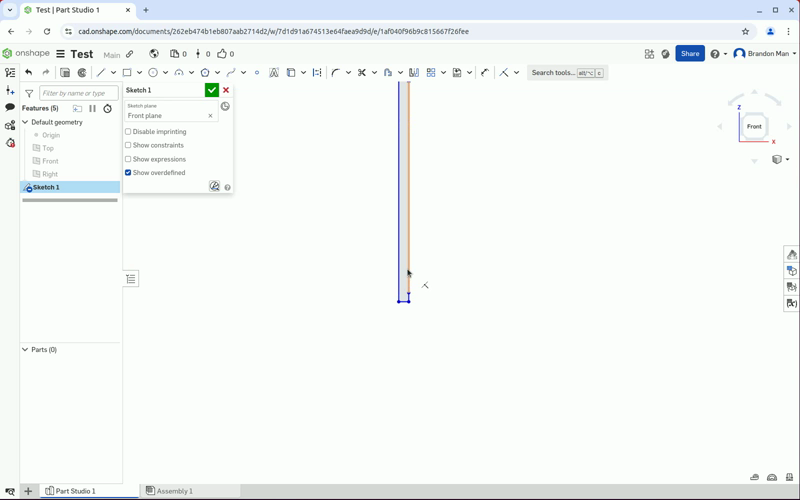
scroll(6)
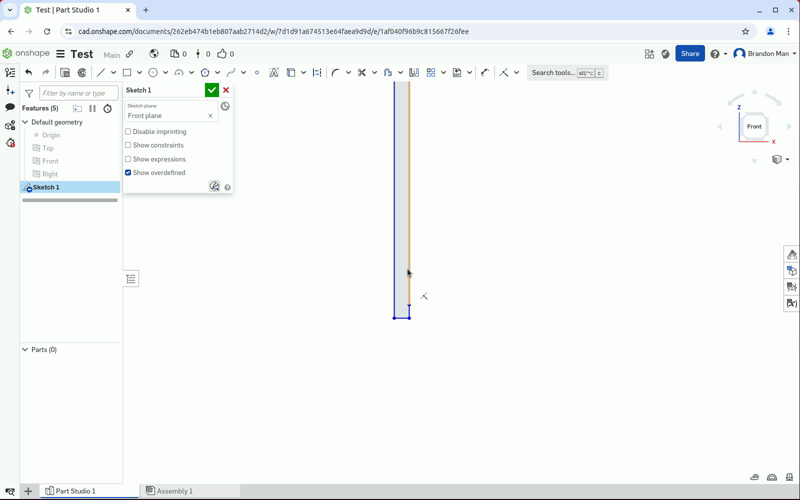
scroll(6)
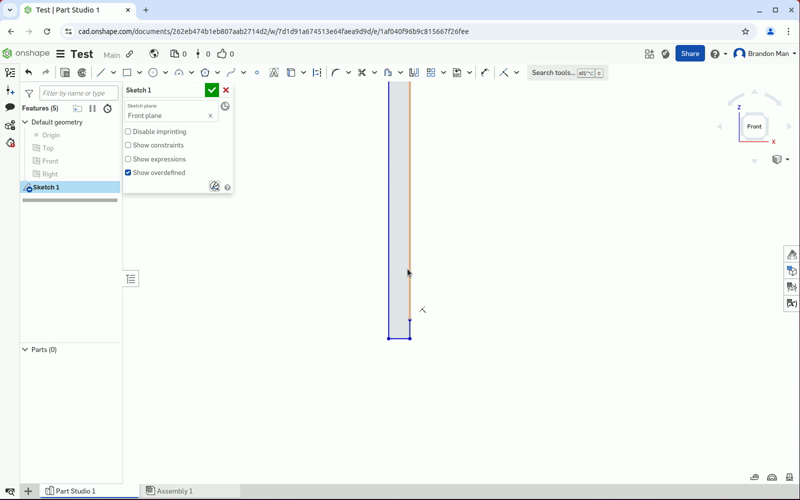
scroll(6)
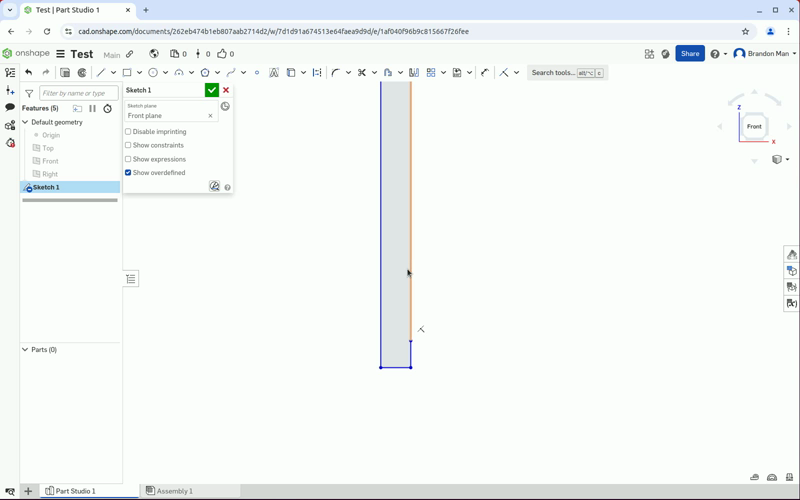
scroll(6)
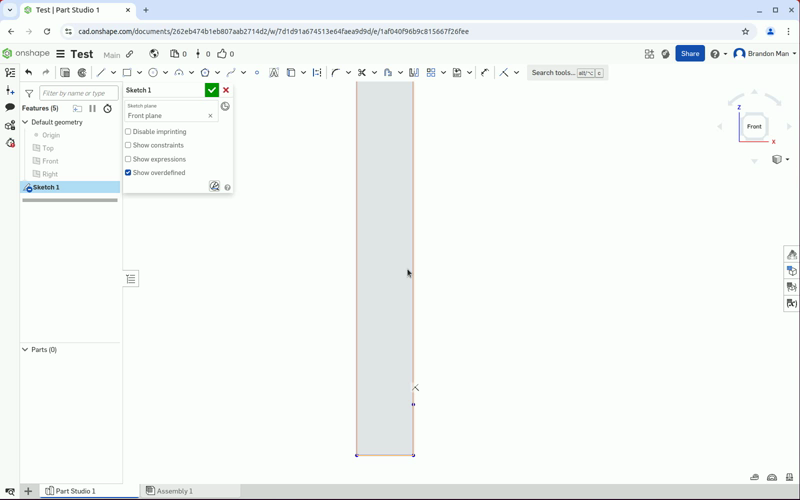
click(407, 268)
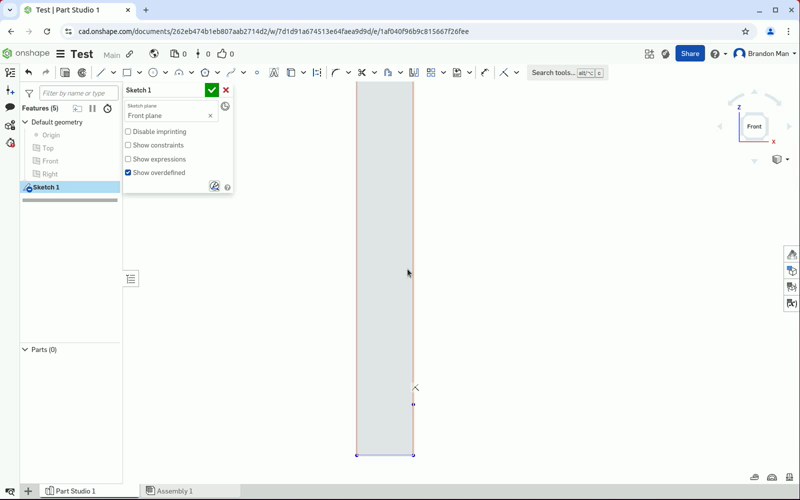
scroll(-6)
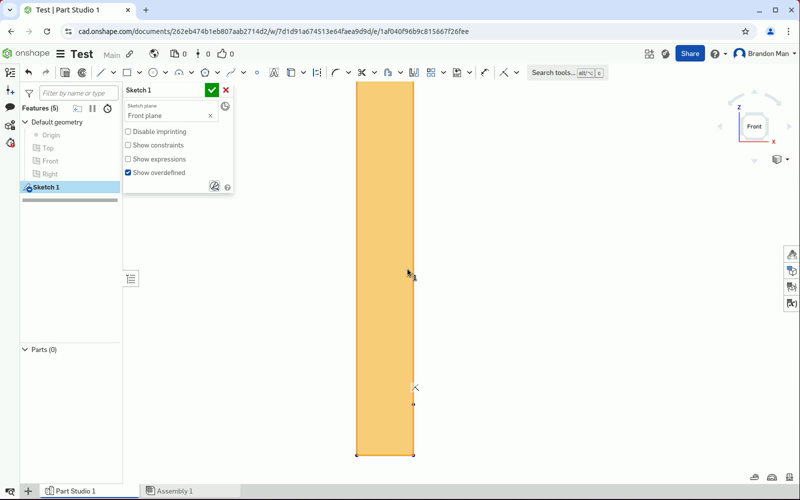
scroll(-6)
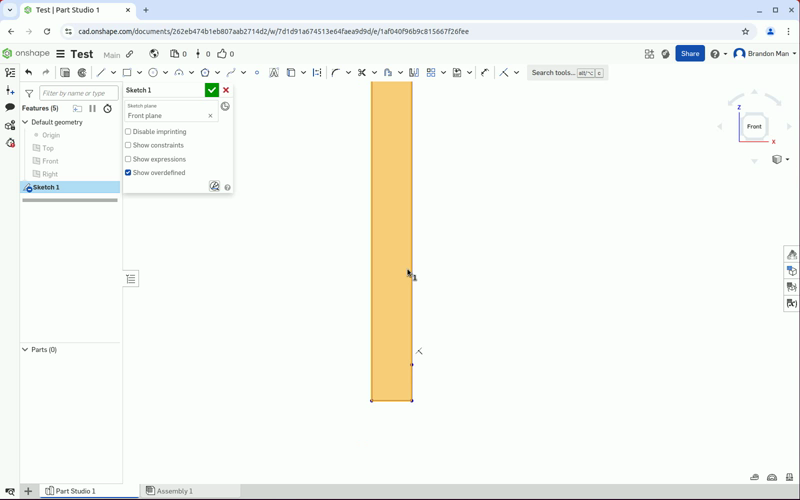
scroll(-6)
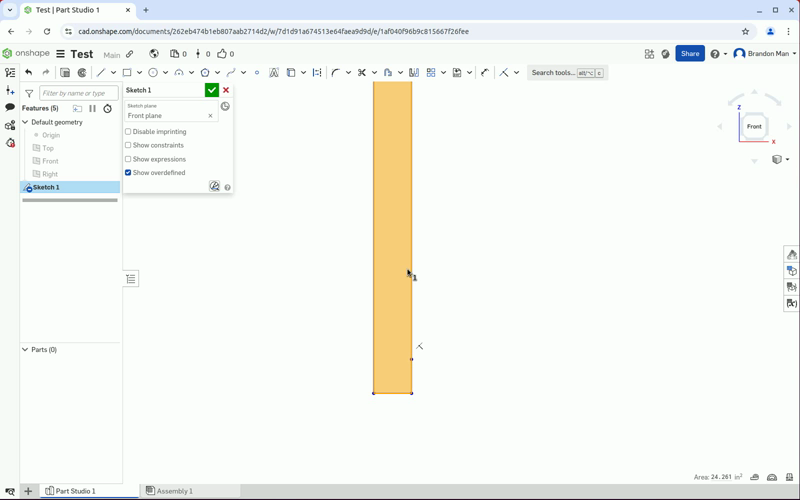
scroll(-6)
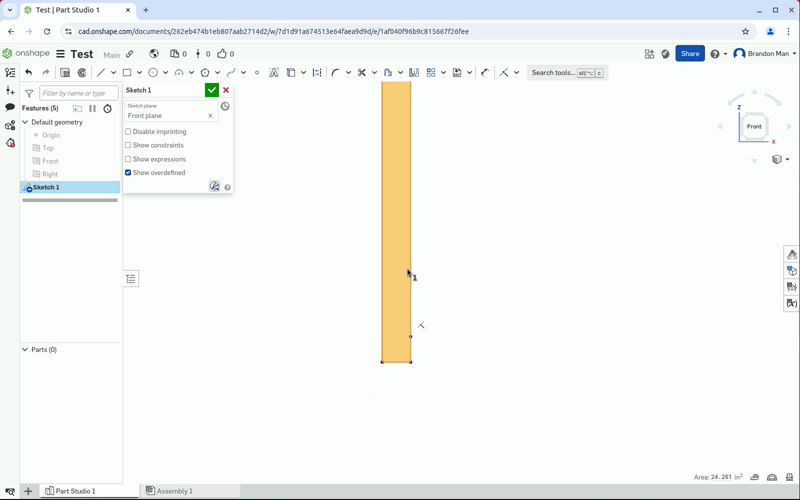
scroll(-6)
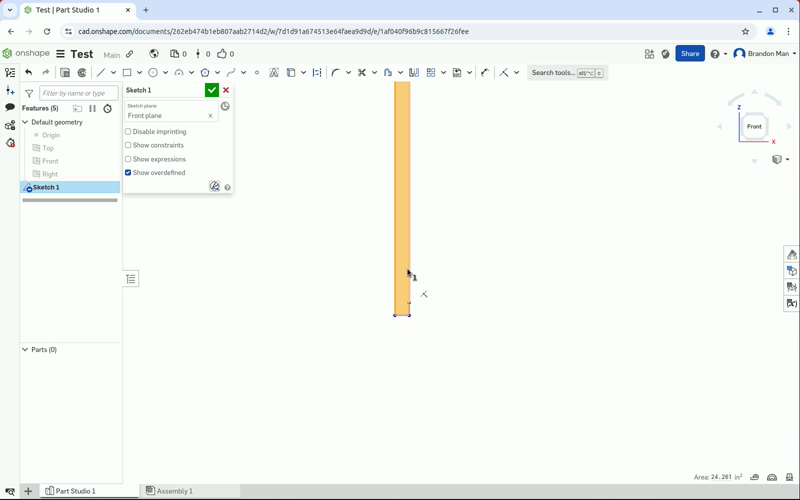
scroll(-6)
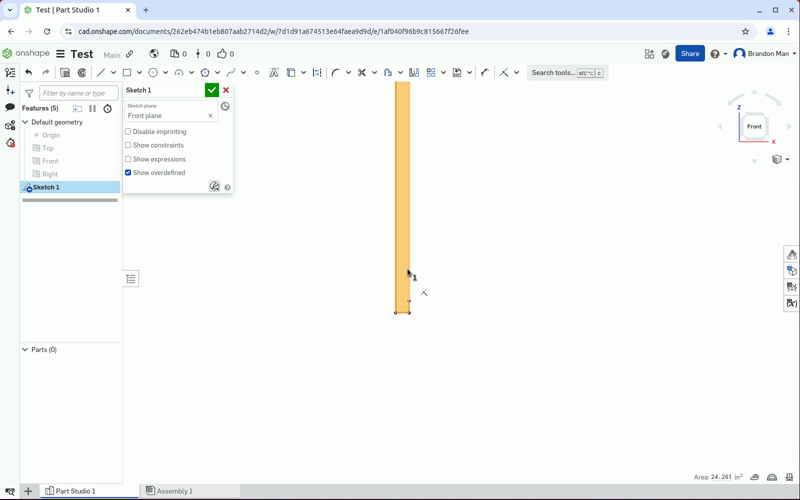
scroll(-6)
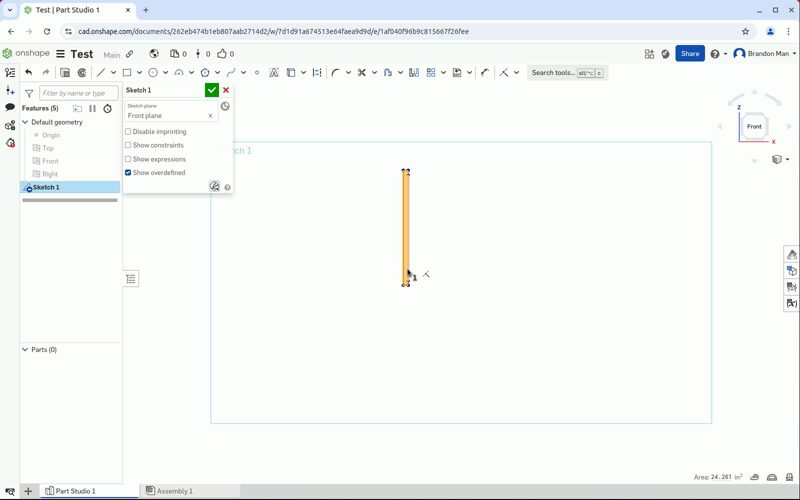
mouse_move(73, 352)
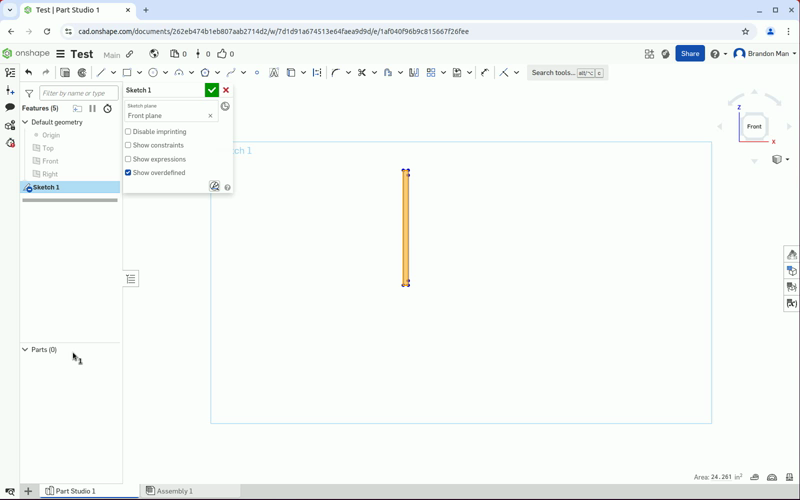
key(shift+y)
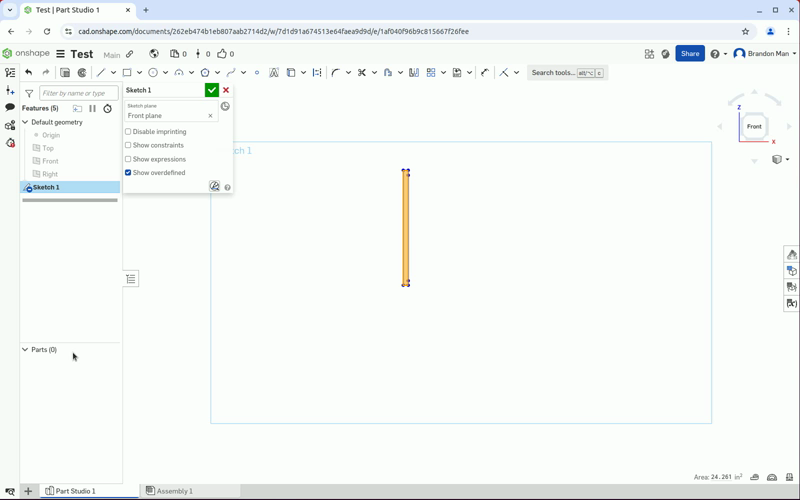
key(shift+e)
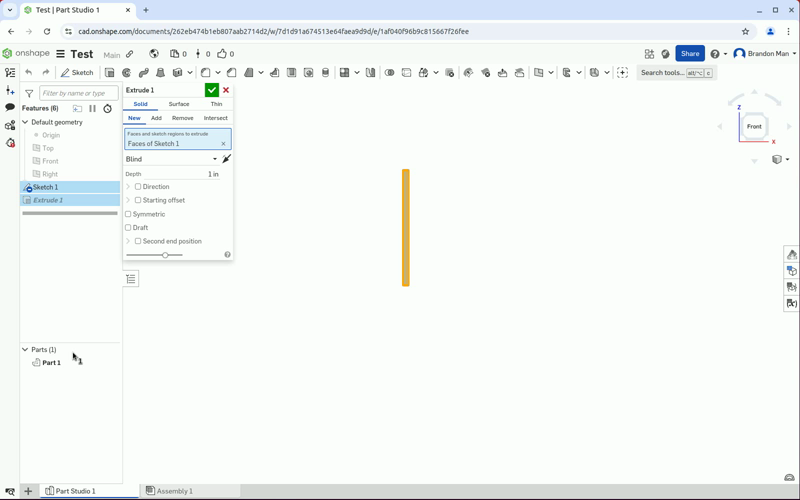
mouse_move(143, 106)
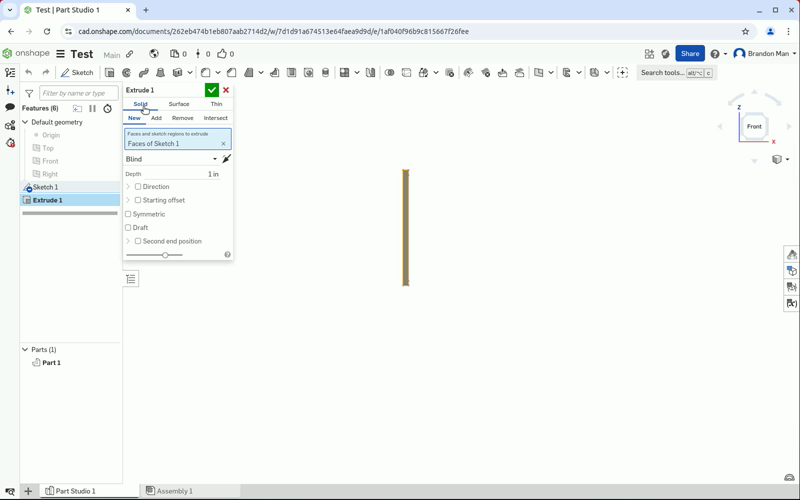
click(143, 106)
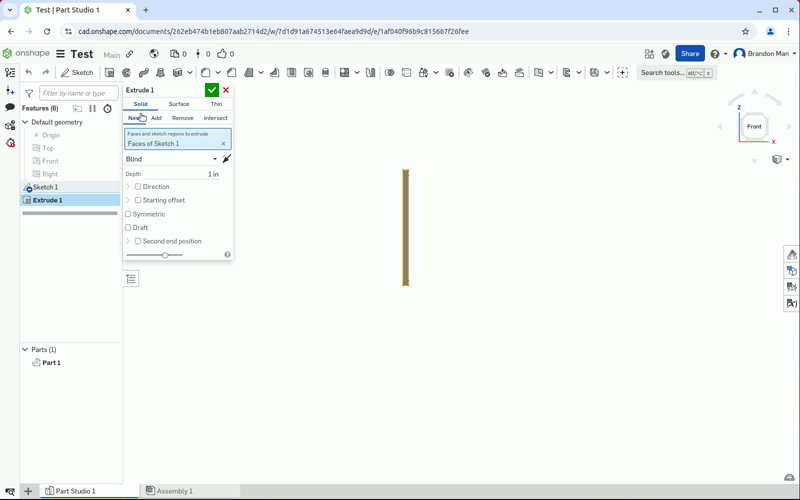
mouse_move(137, 120)
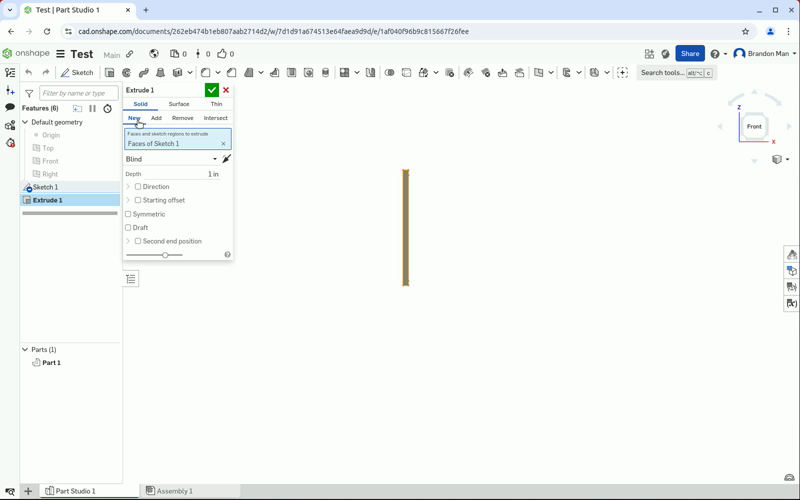
click(137, 120)
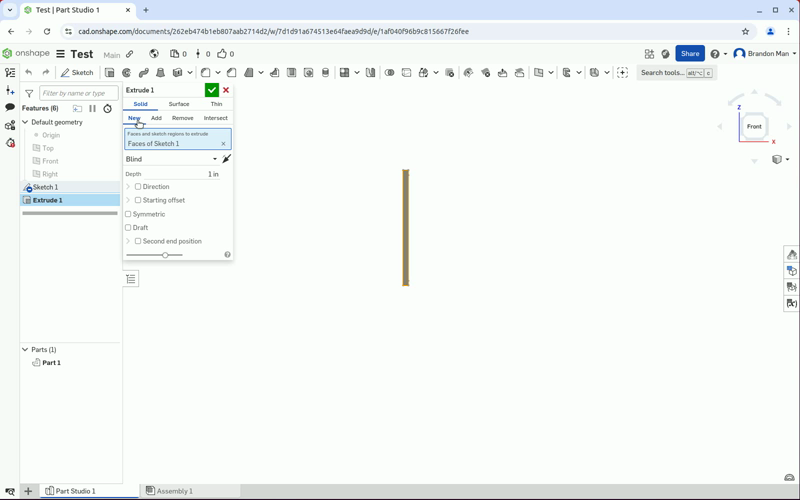
key(tab, 4)
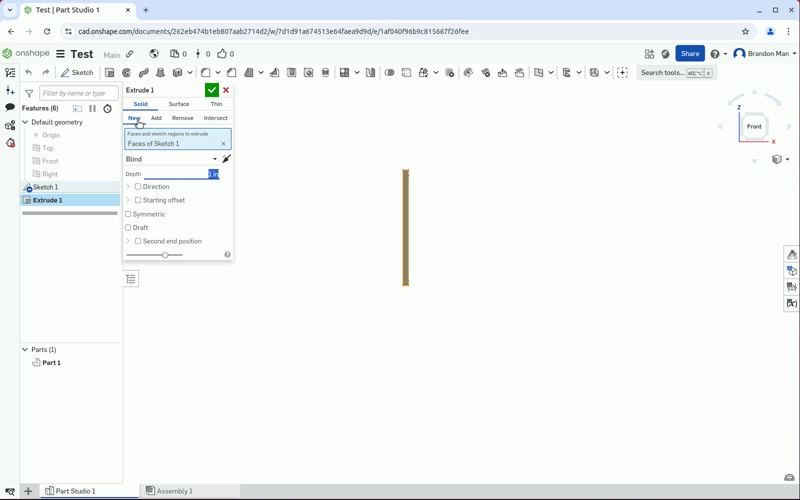
text(15.405)
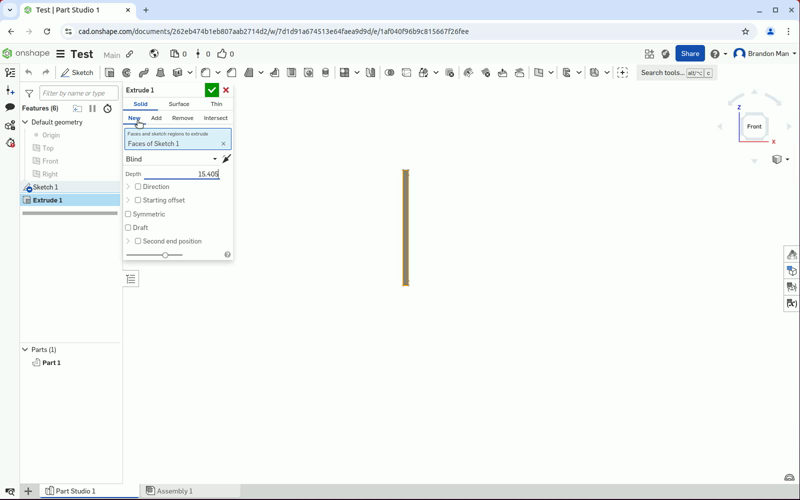
key(enter)
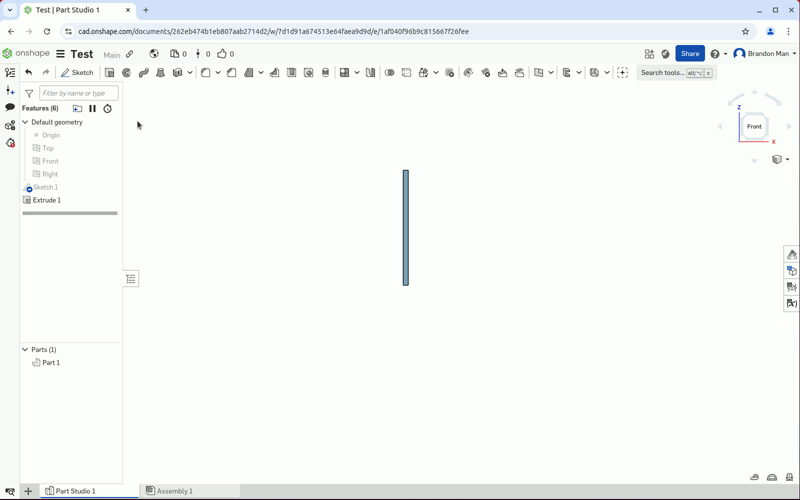
key(shift+h)
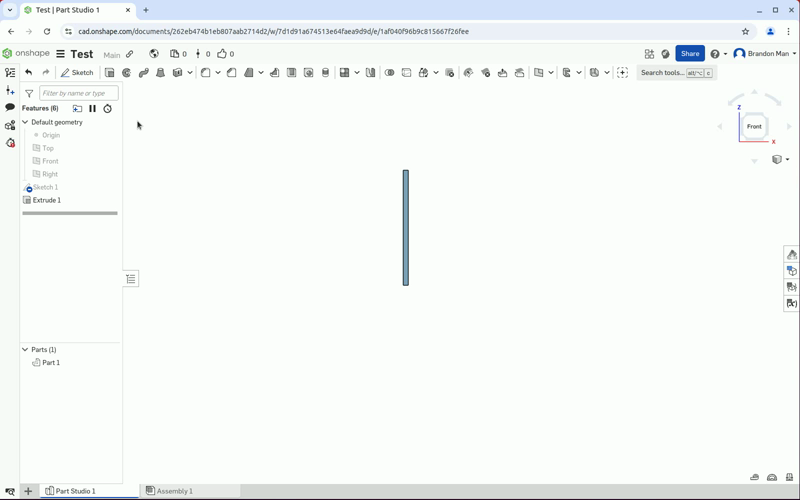
key(shift+h)
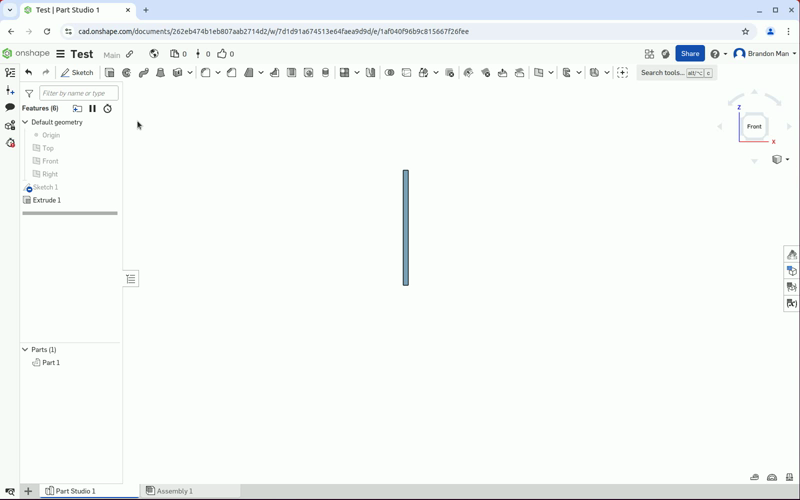
mouse_move(73, 189)
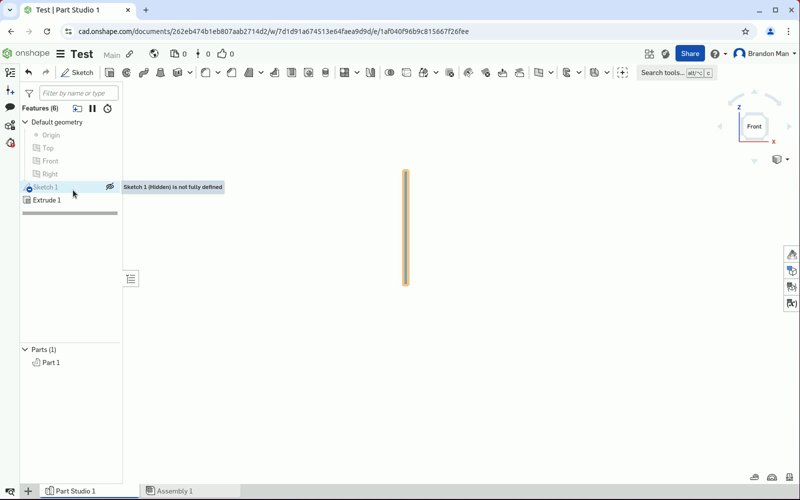
click(73, 189)
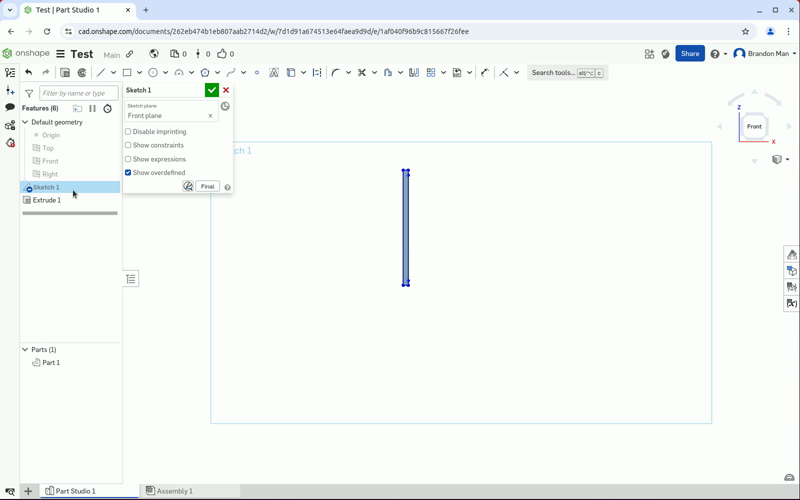
mouse_move(229, 92)
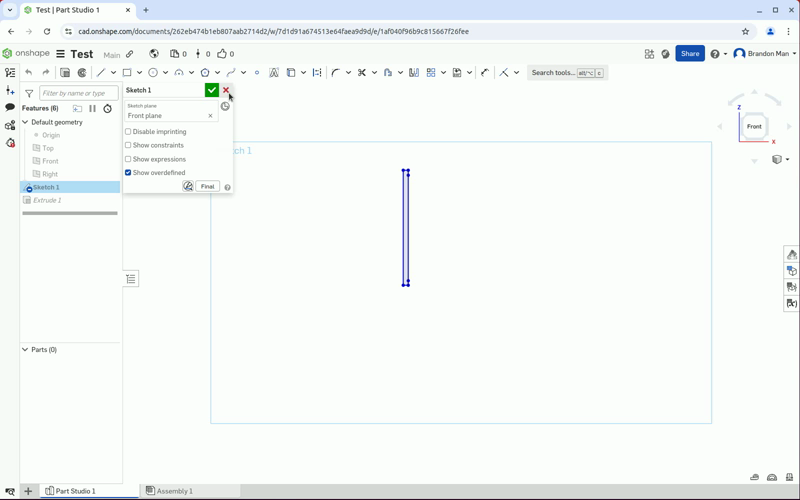
click(229, 92)
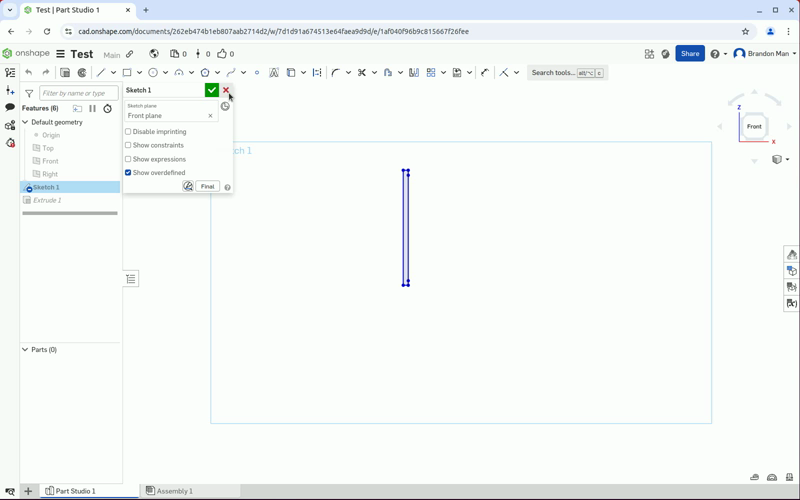
key(shift+s)
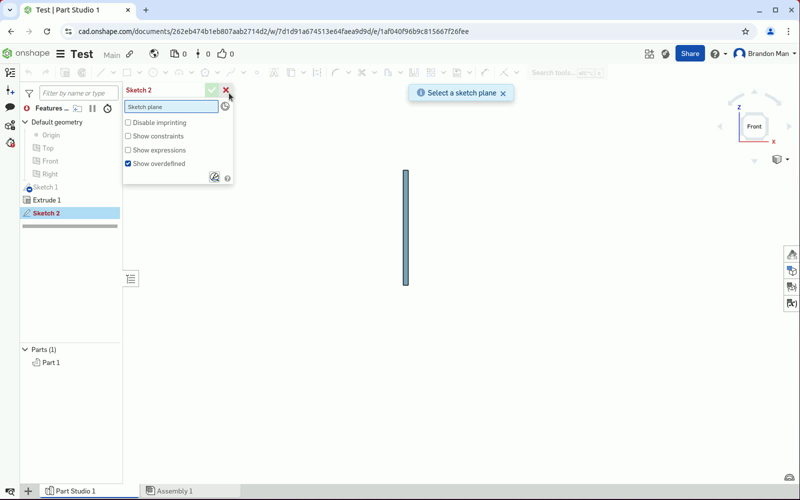
mouse_move(73, 163)
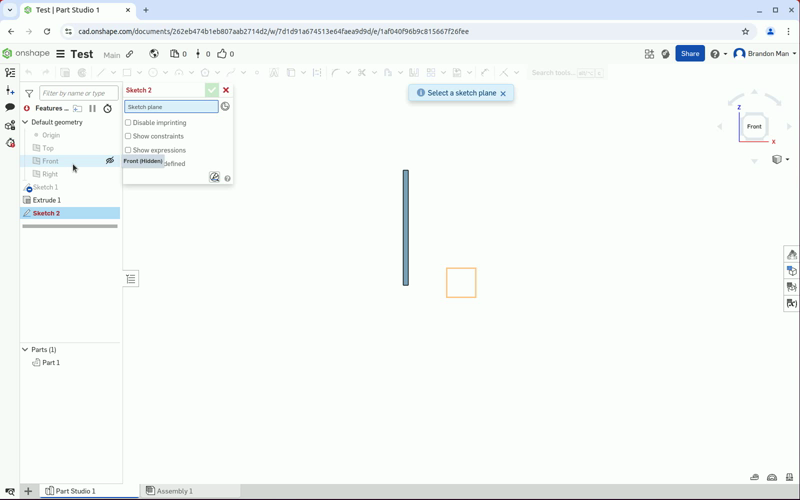
click(73, 163)
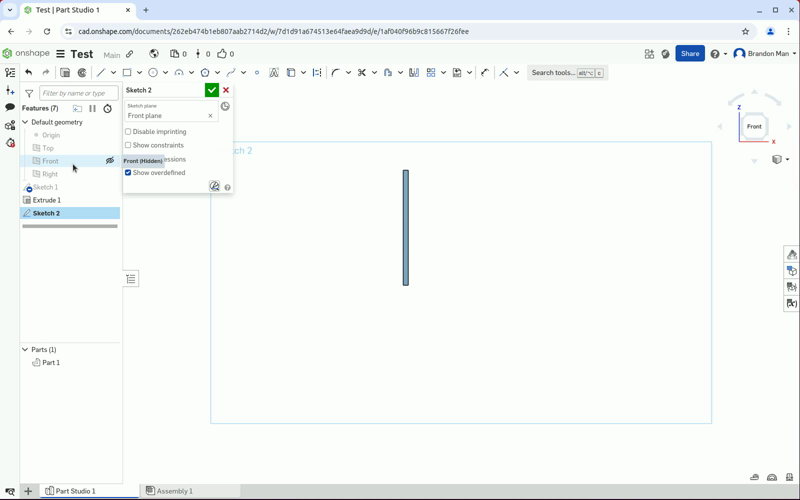
mouse_move(73, 352)
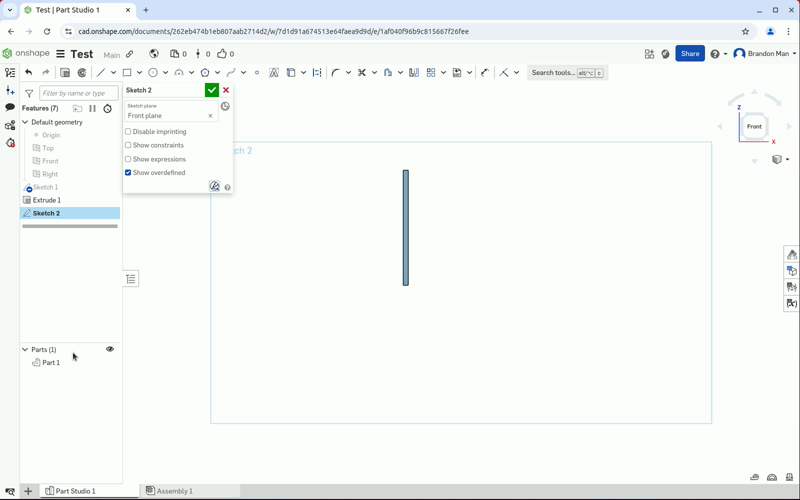
key(y)
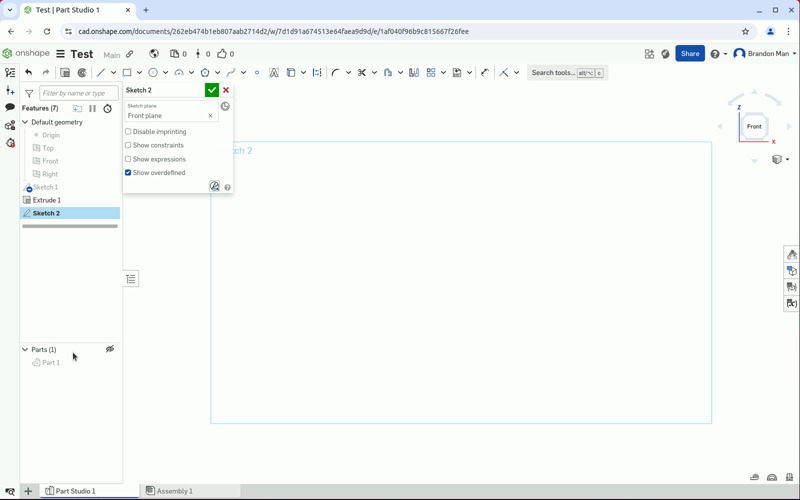
key(l)
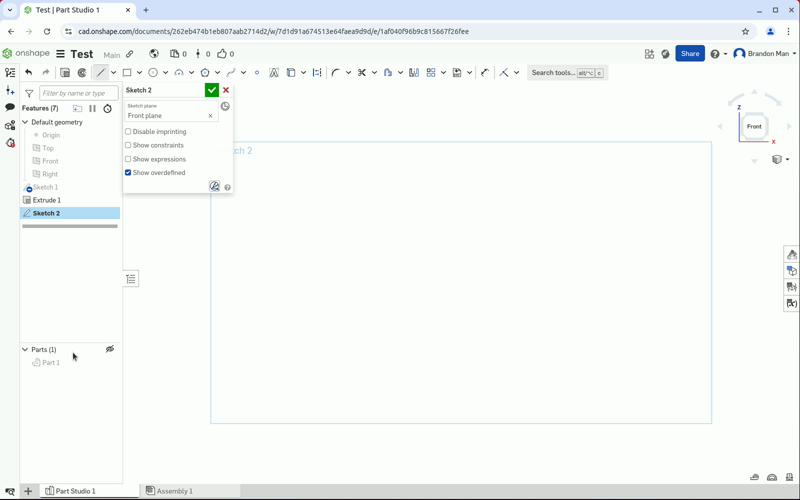
key_down(shift)
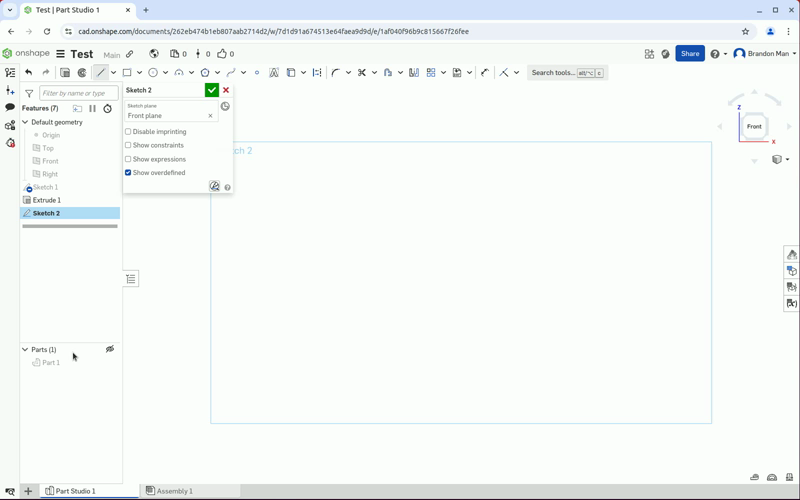
mouse_move(407, 175)
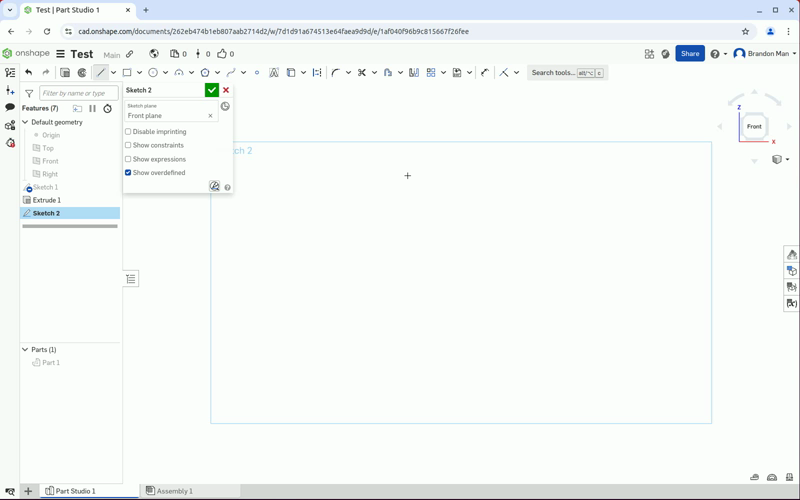
click(407, 175)
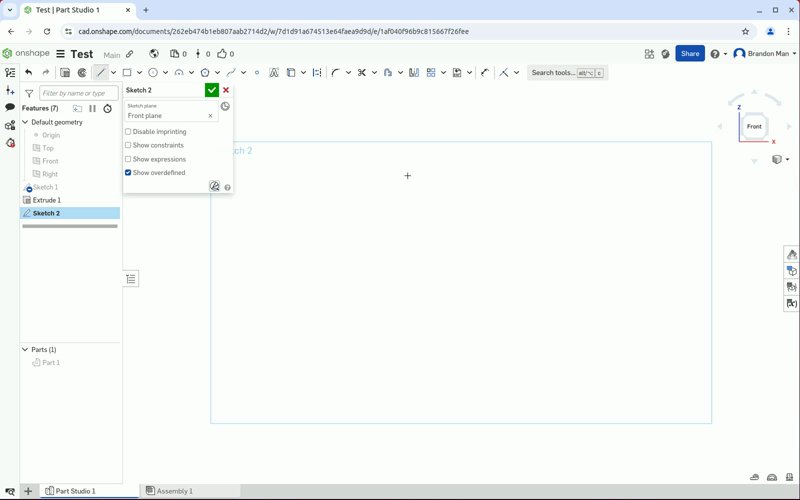
key_up(shift)
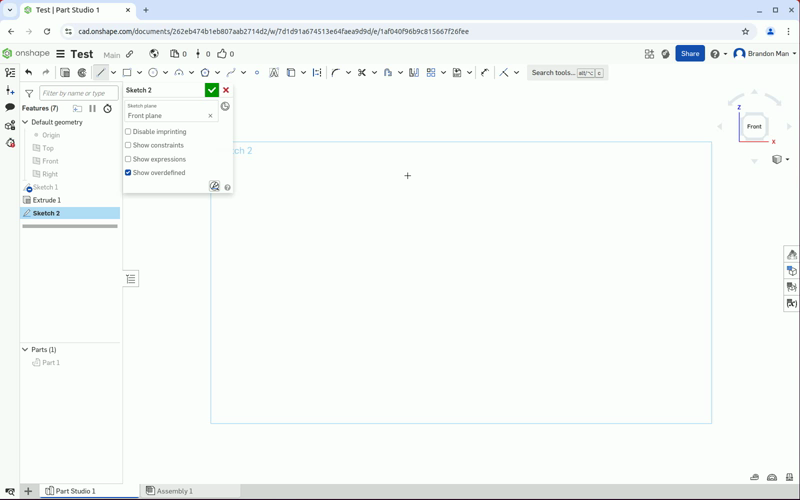
key_down(shift)
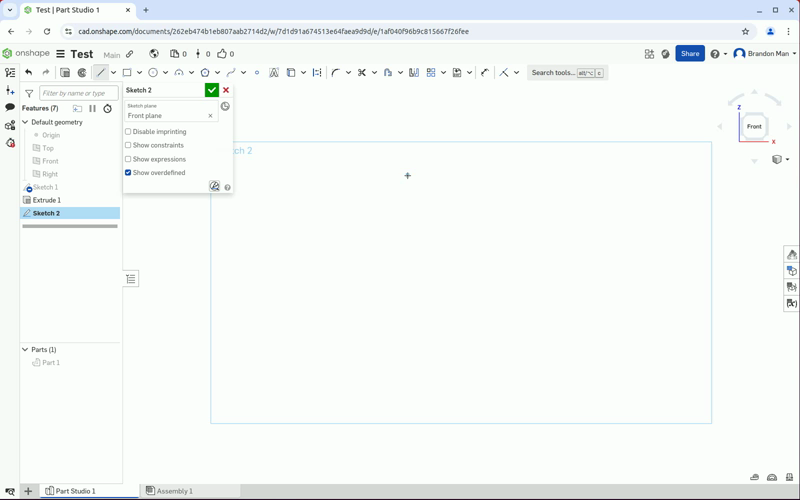
mouse_move(513, 175)
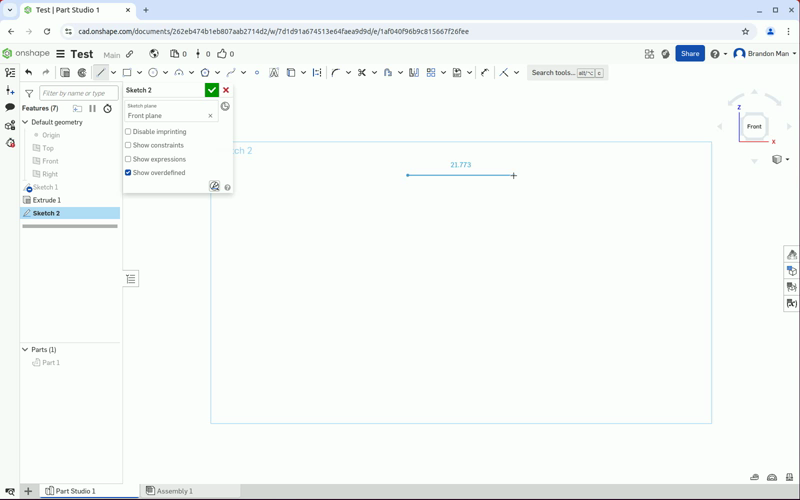
click(513, 175)
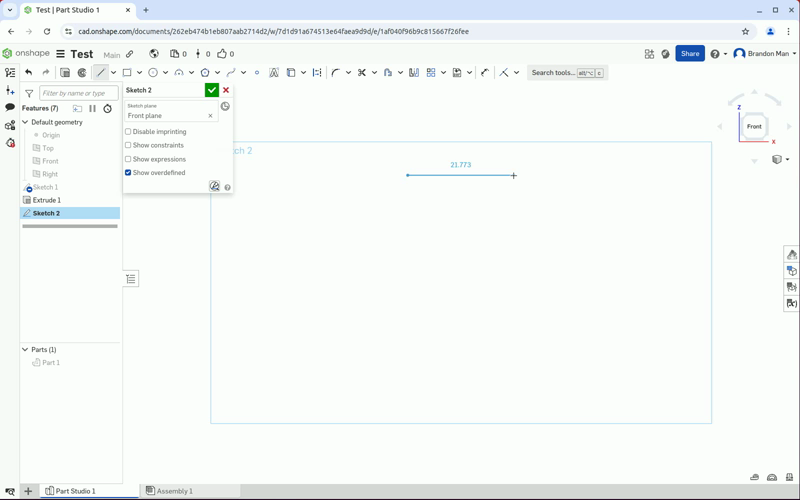
key_up(shift)
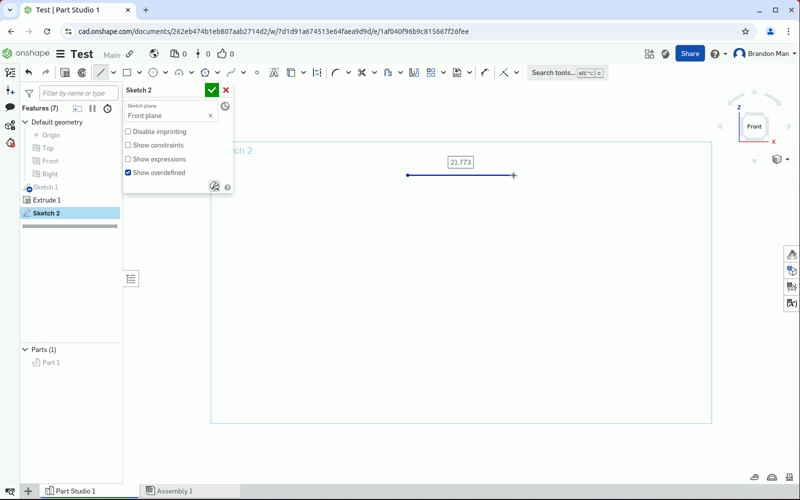
key_down(shift)
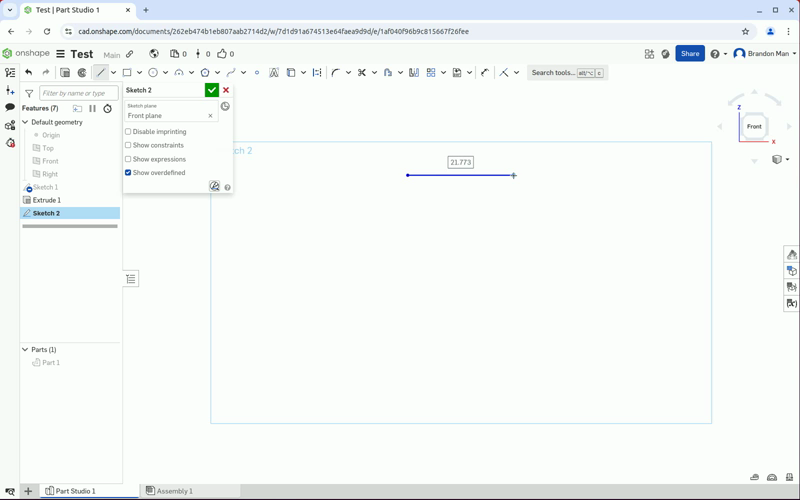
mouse_move(543, 175)
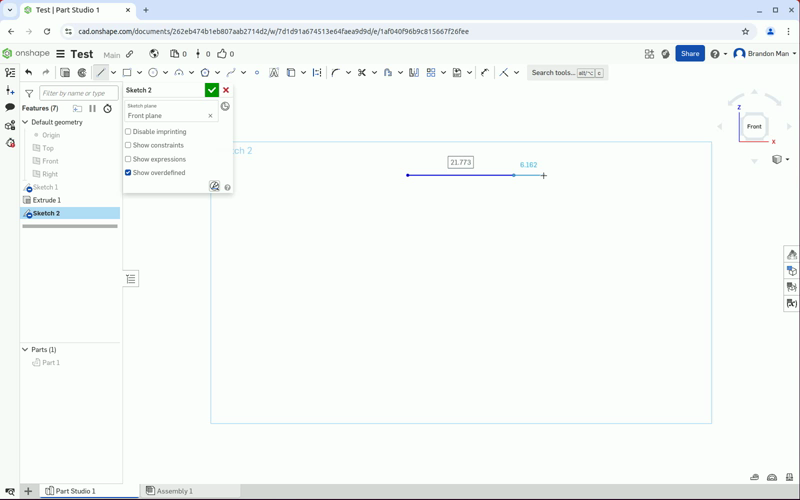
mouse_move(513, 170)
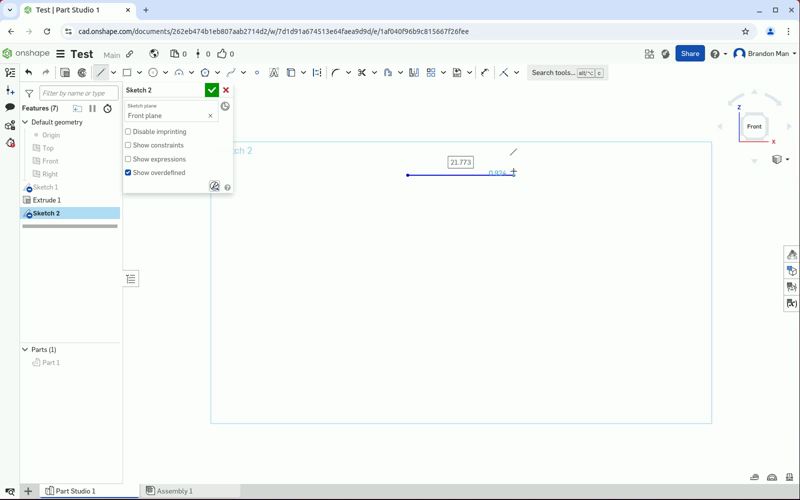
scroll(6)
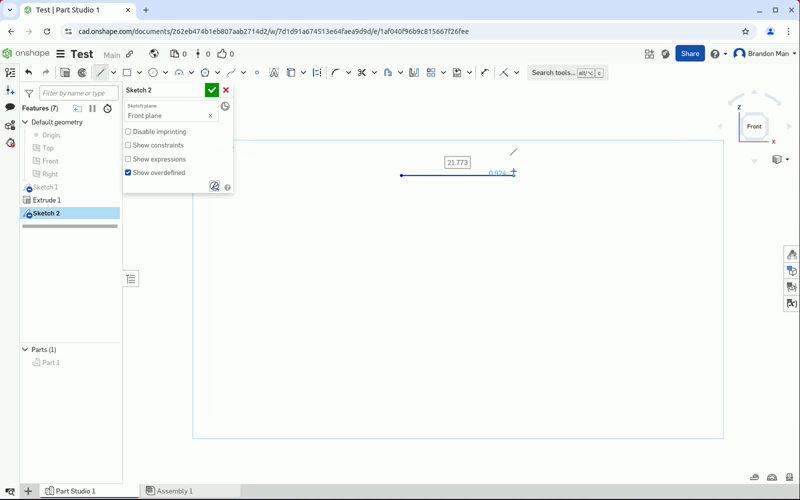
scroll(6)
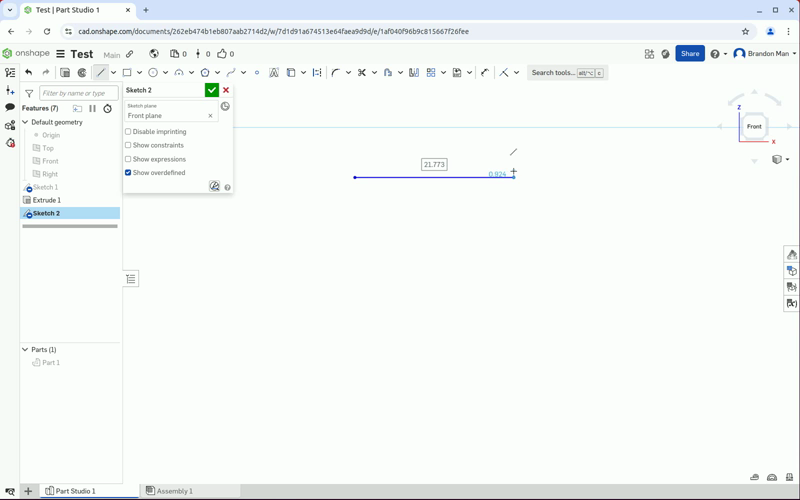
scroll(6)
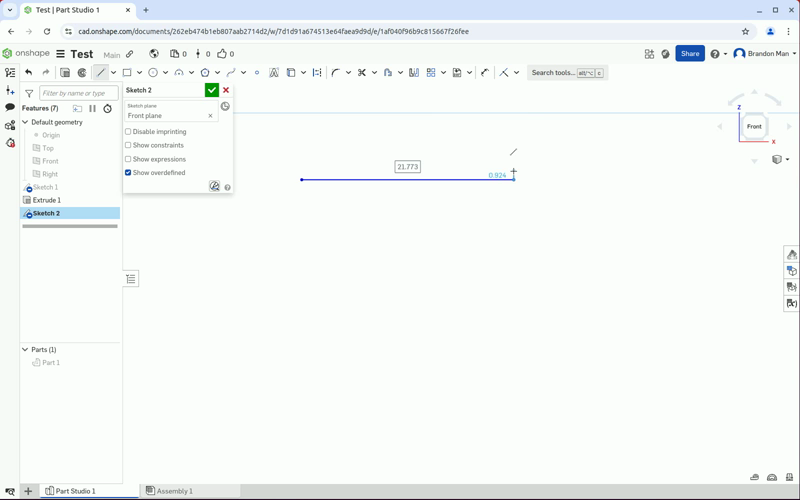
scroll(6)
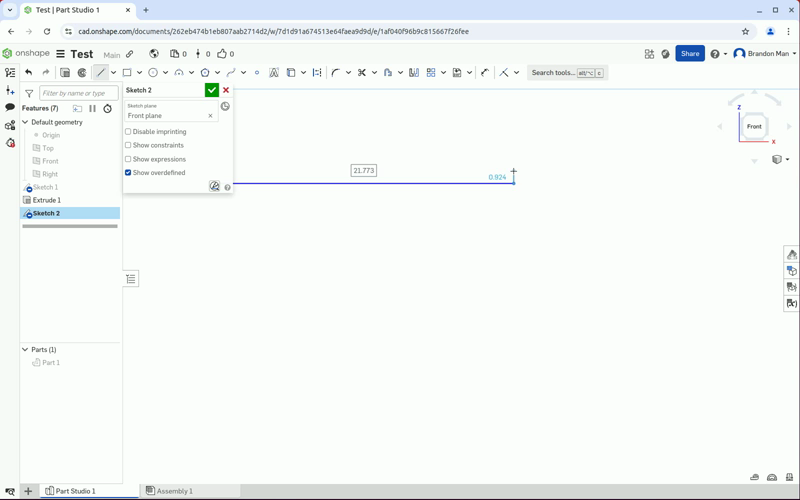
scroll(6)
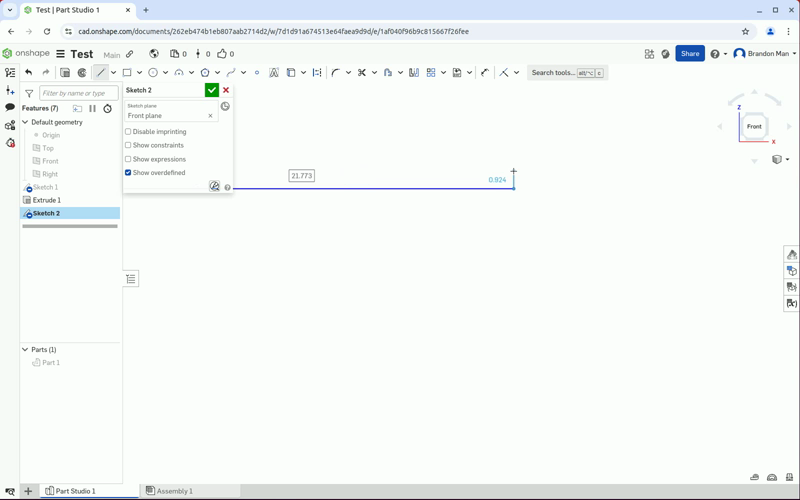
scroll(6)
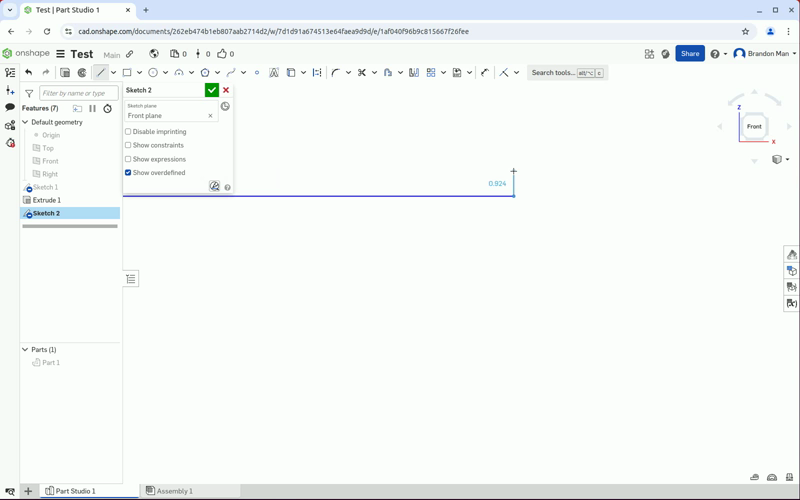
scroll(6)
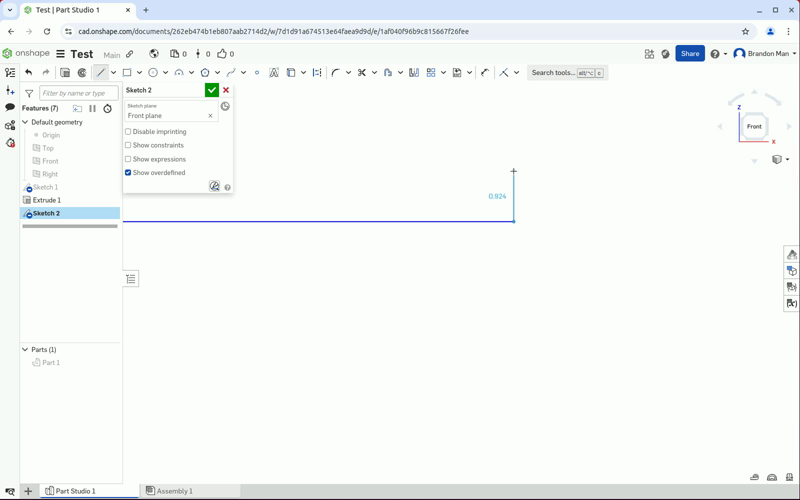
click(513, 170)
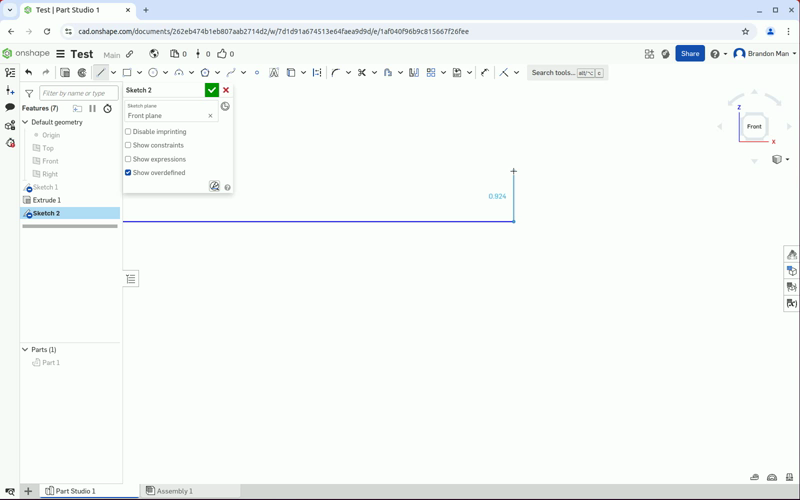
scroll(-6)
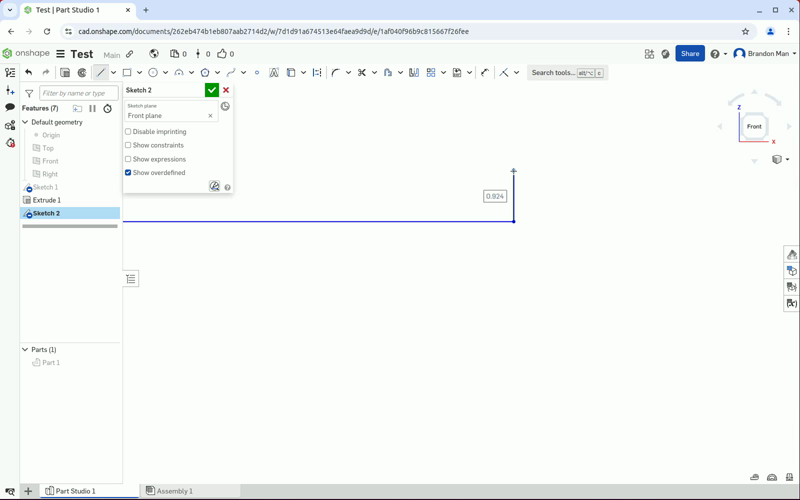
scroll(-6)
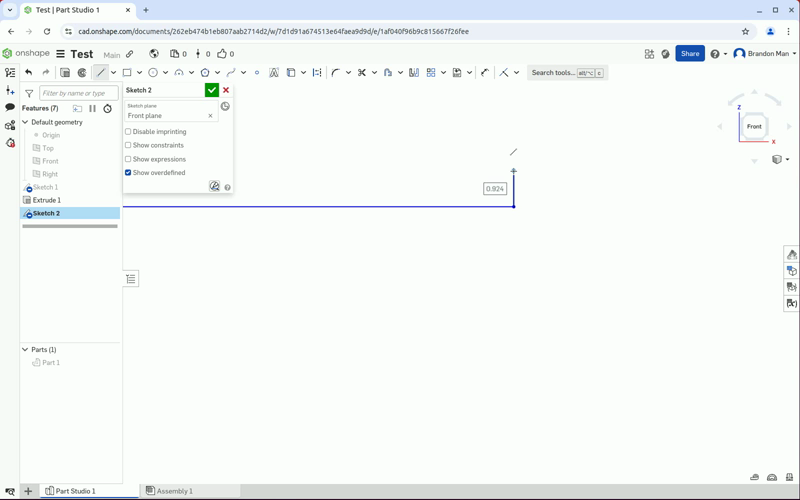
scroll(-6)
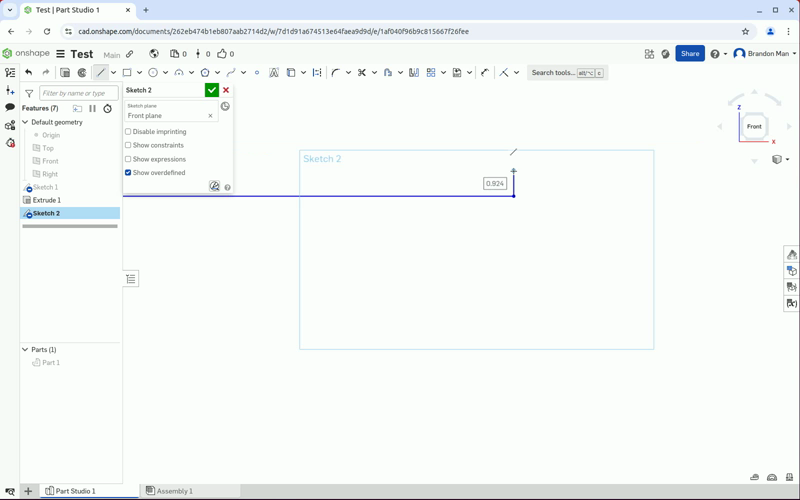
scroll(-6)
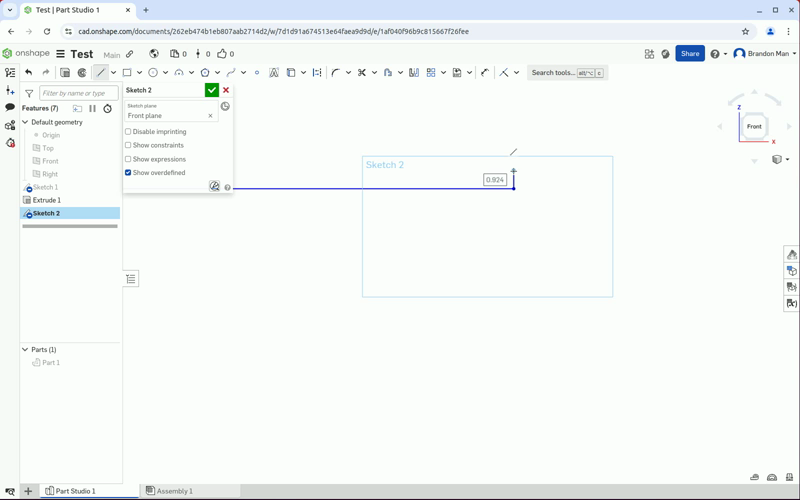
scroll(-6)
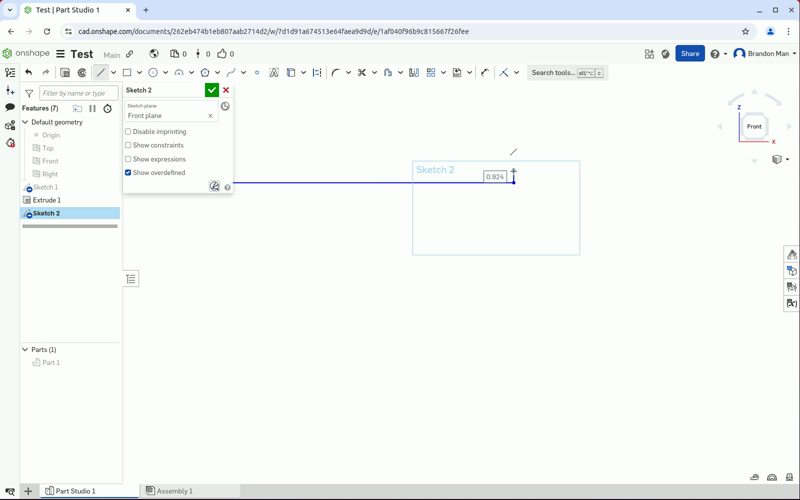
scroll(-6)
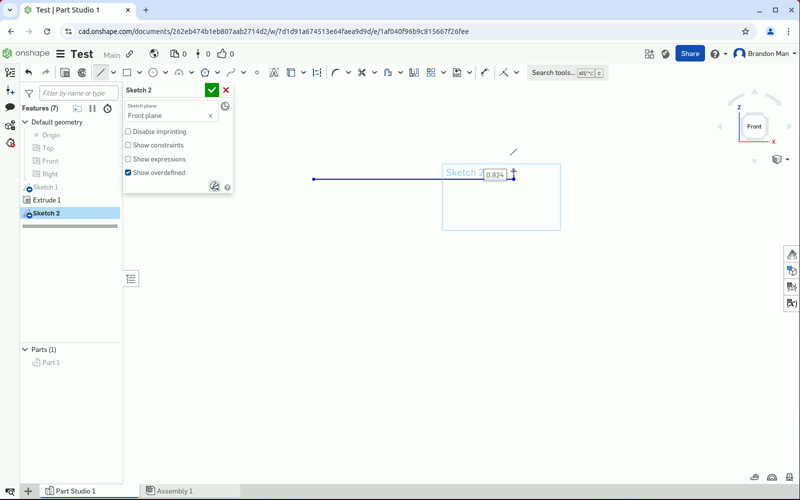
scroll(-6)
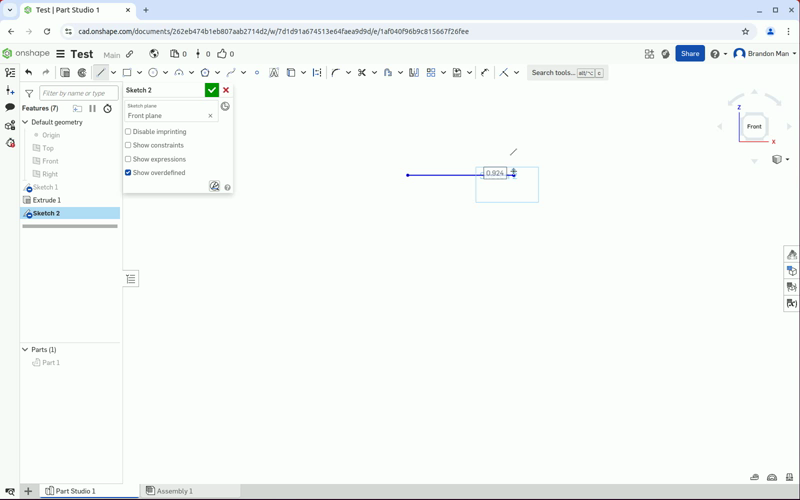
key_up(shift)
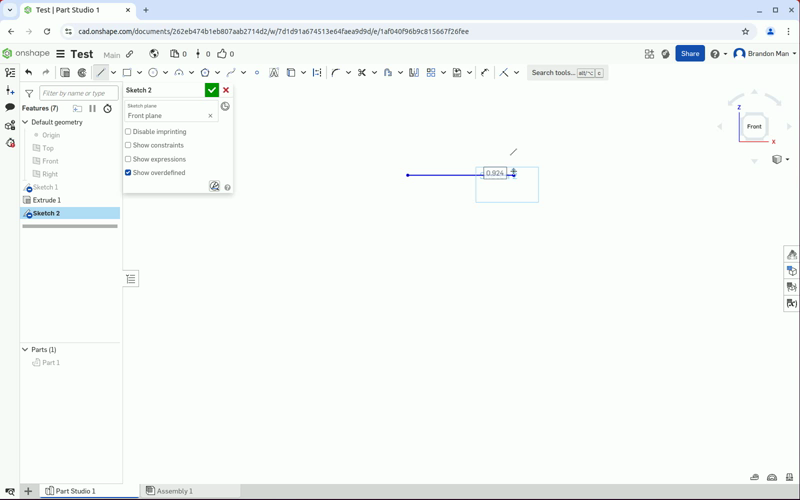
key_down(shift)
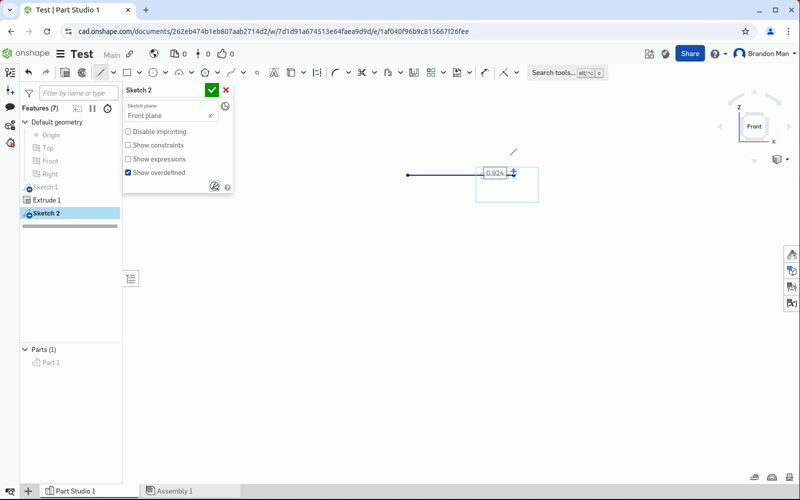
mouse_move(407, 170)
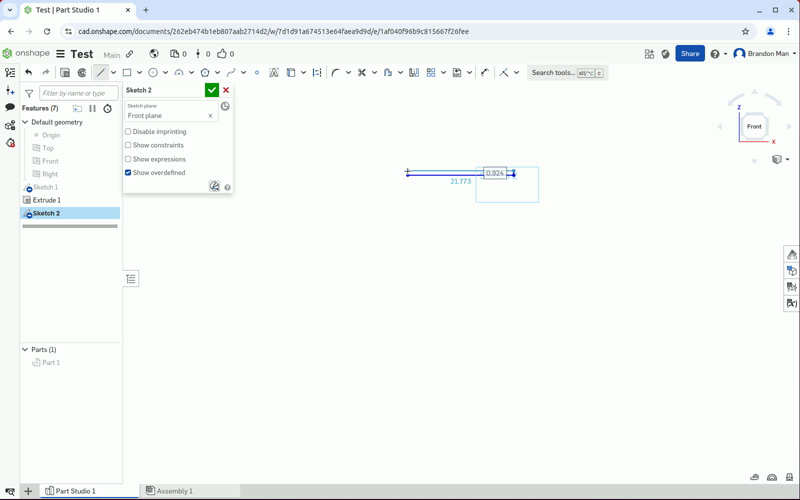
click(407, 170)
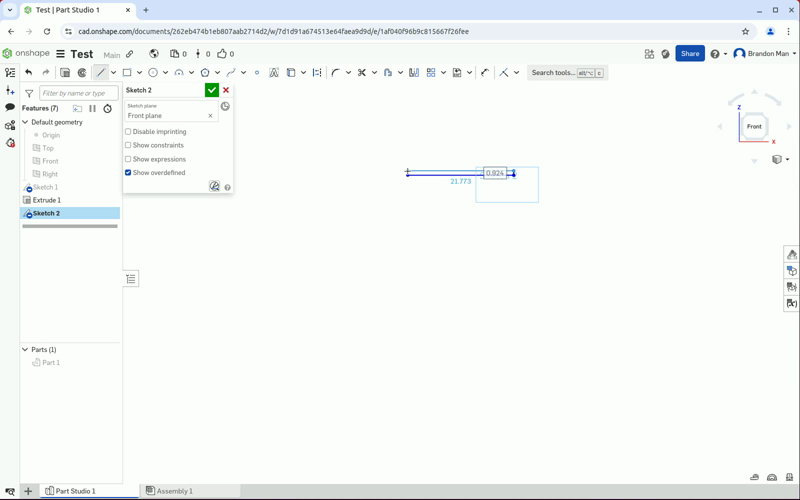
key_up(shift)
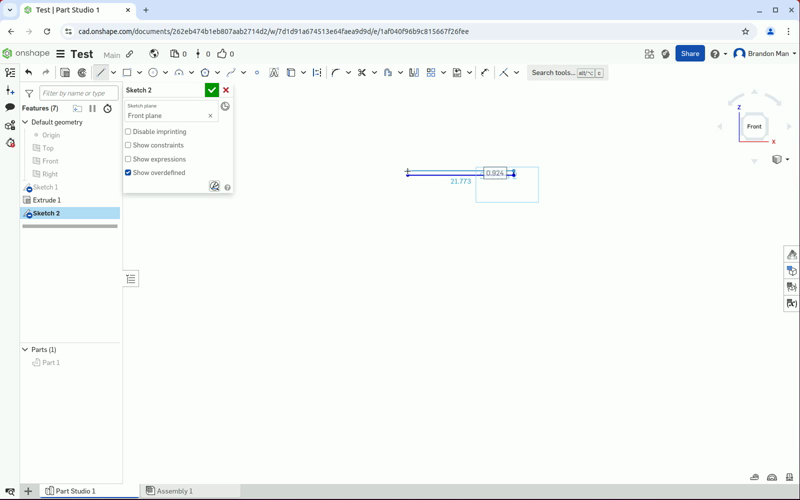
mouse_move(437, 170)
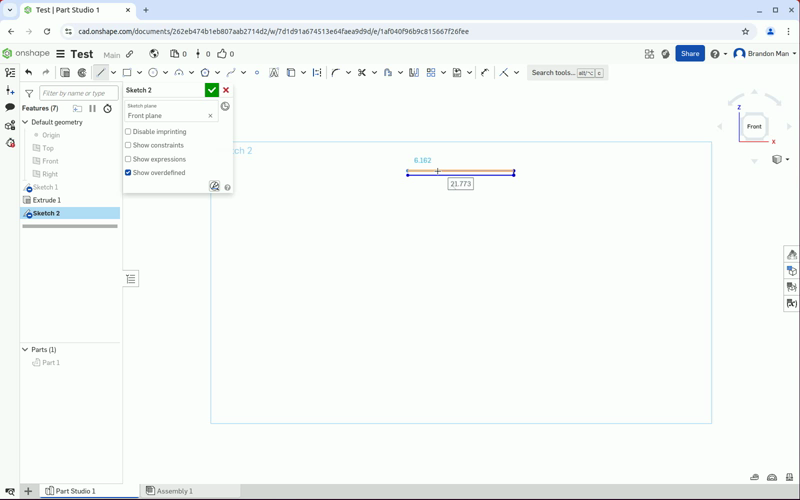
key_down(shift)
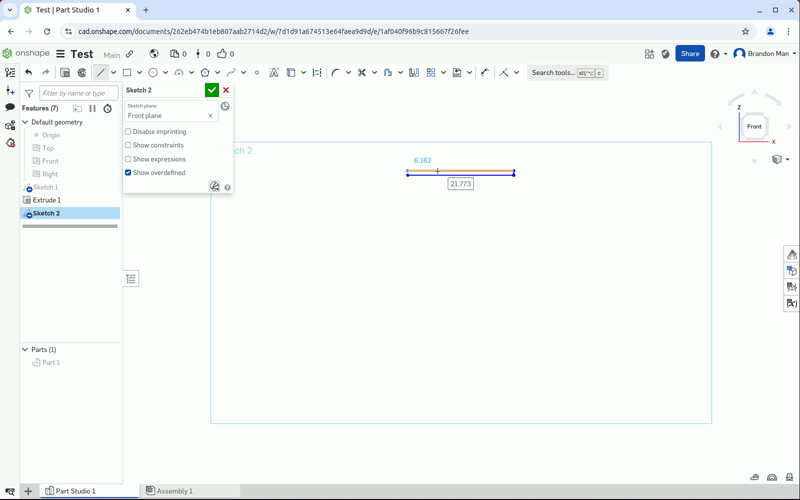
mouse_move(407, 175)
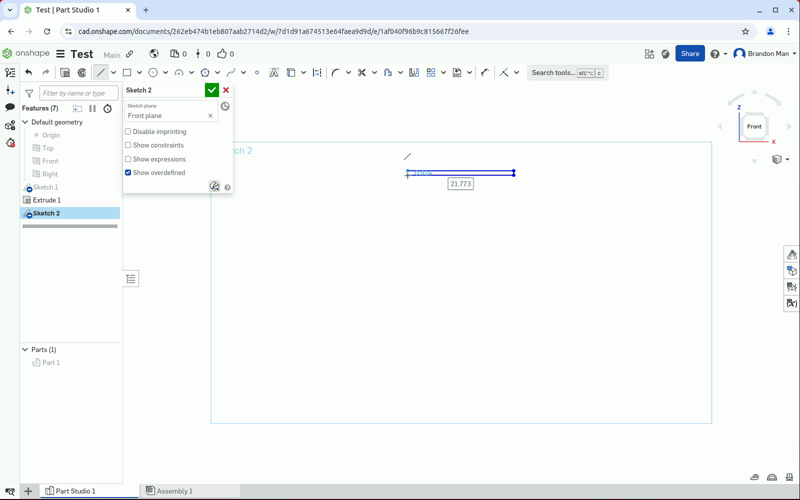
scroll(6)
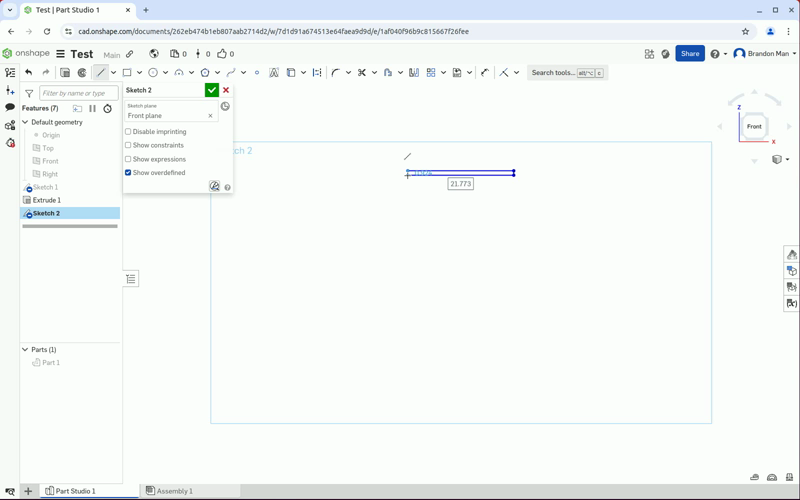
scroll(6)
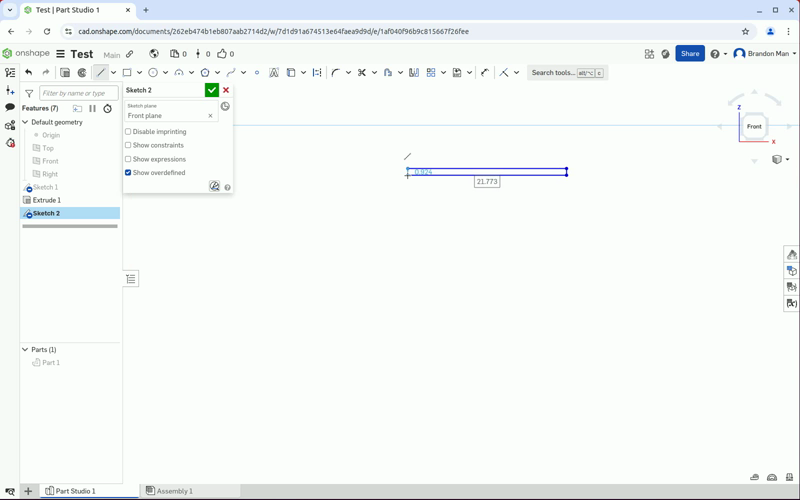
scroll(6)
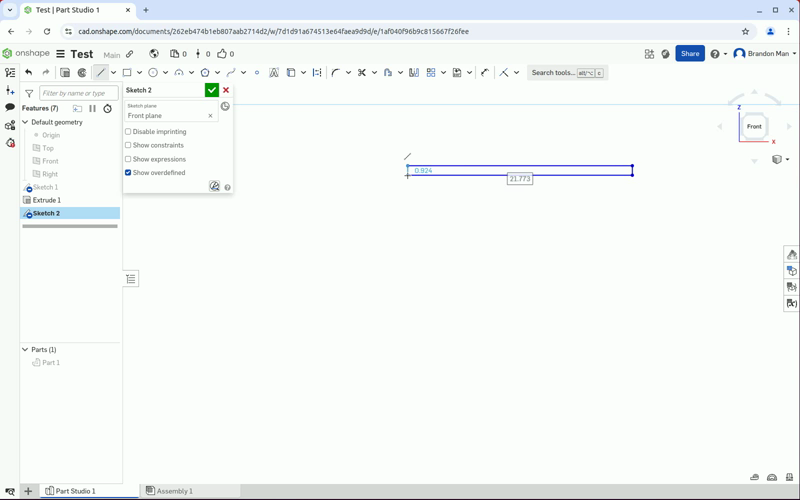
scroll(6)
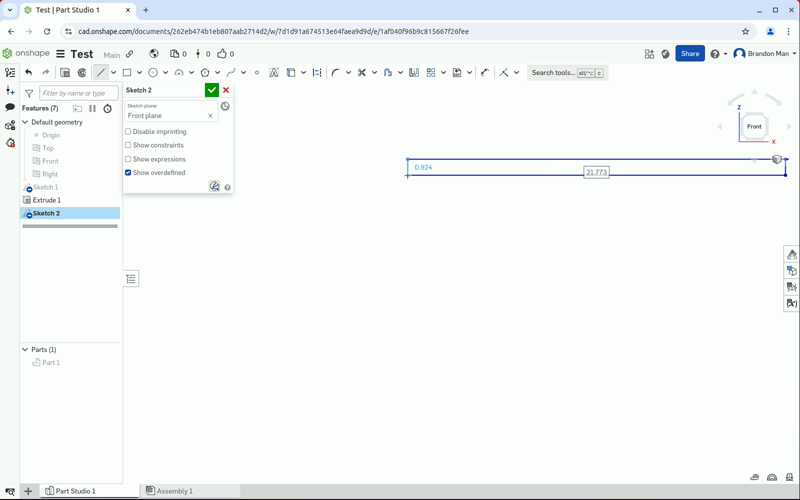
scroll(6)
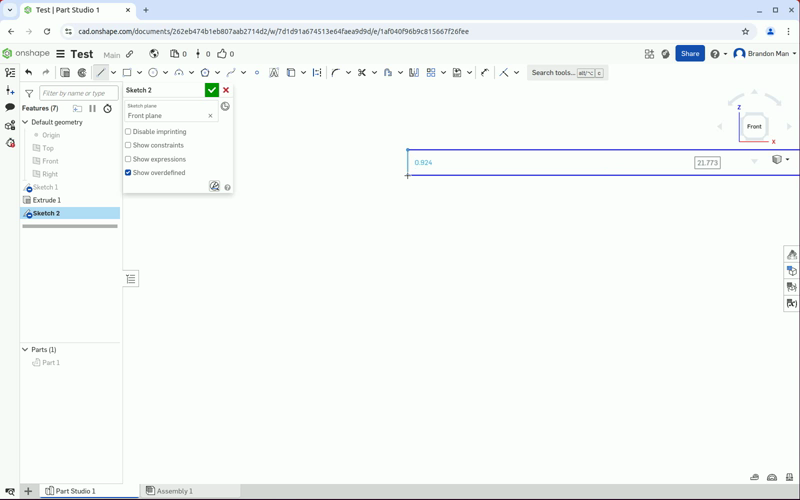
scroll(6)
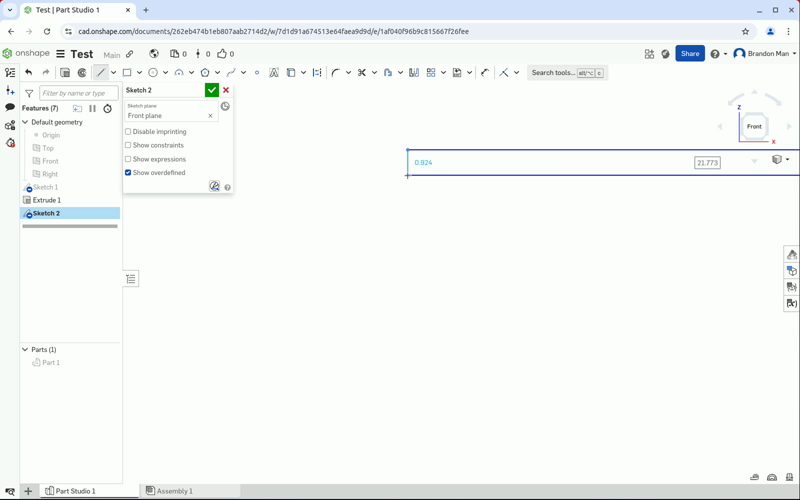
scroll(6)
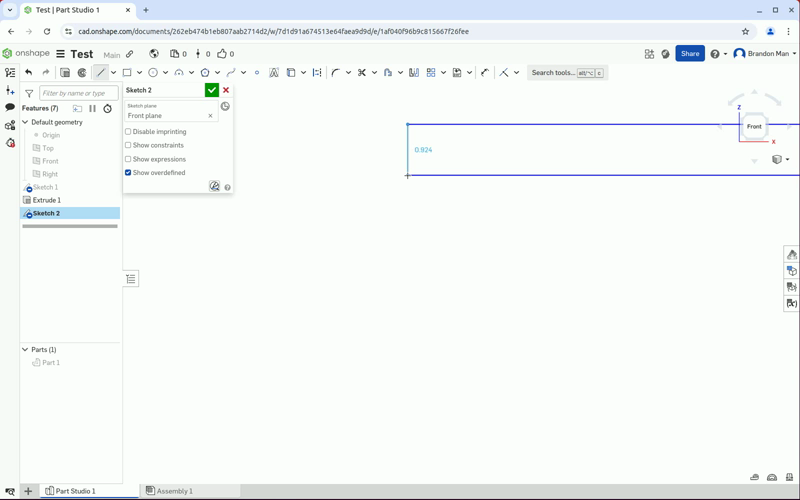
key_up(shift)
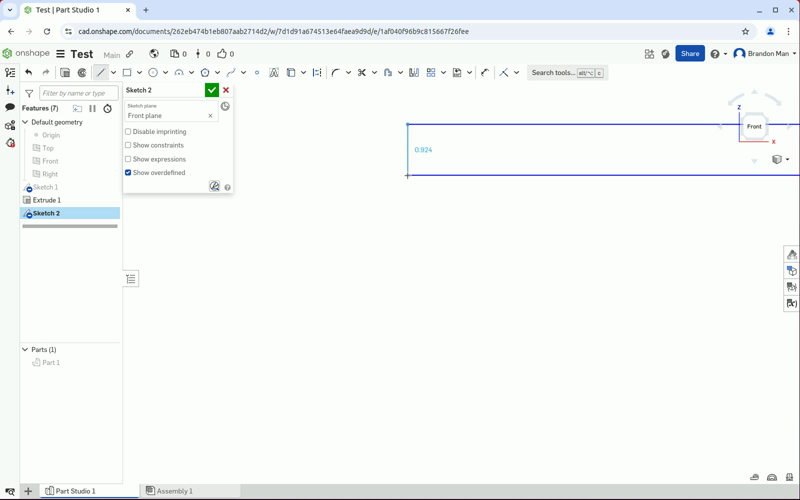
click(407, 175)
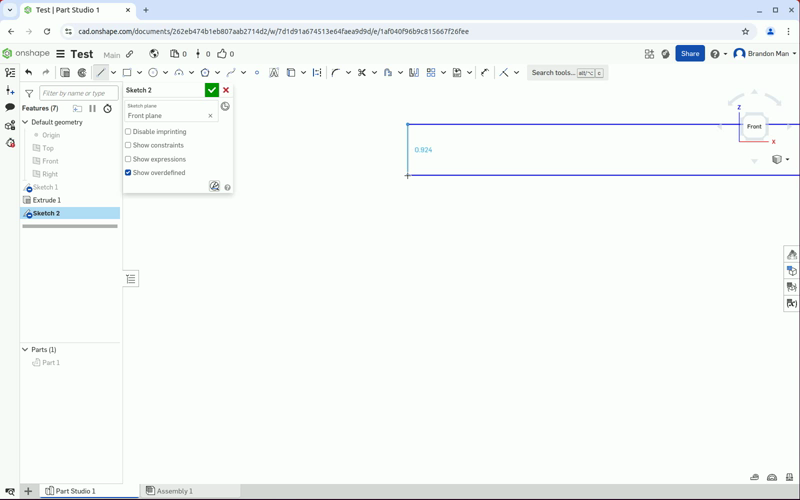
scroll(-6)
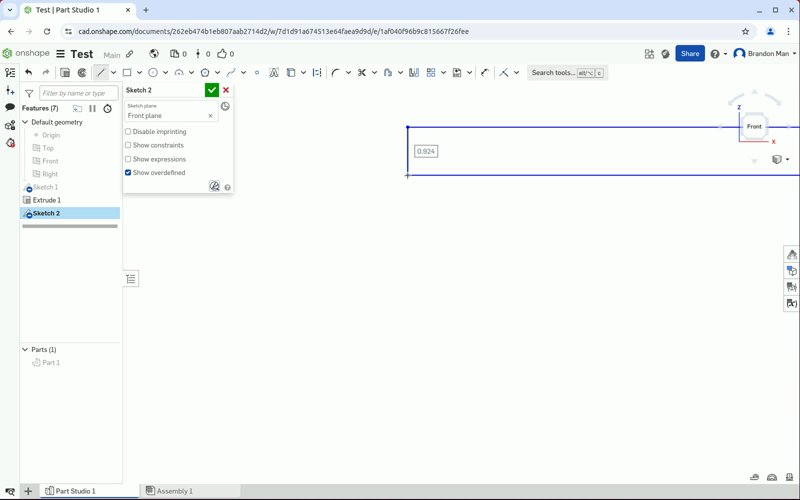
scroll(-6)
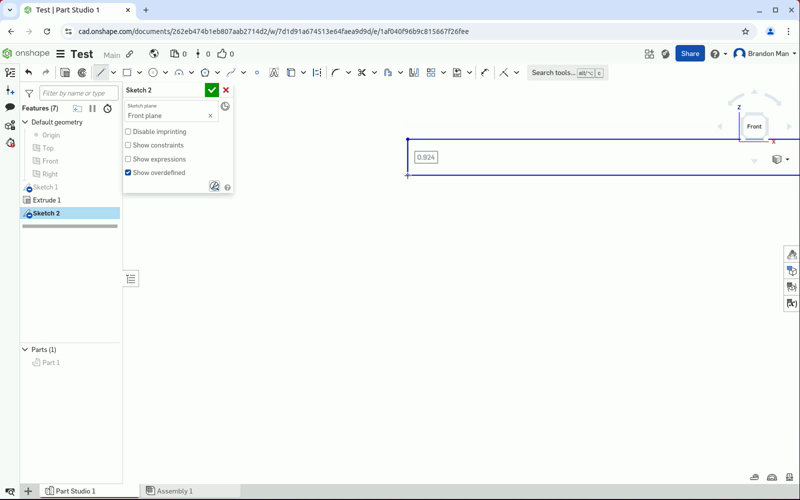
scroll(-6)
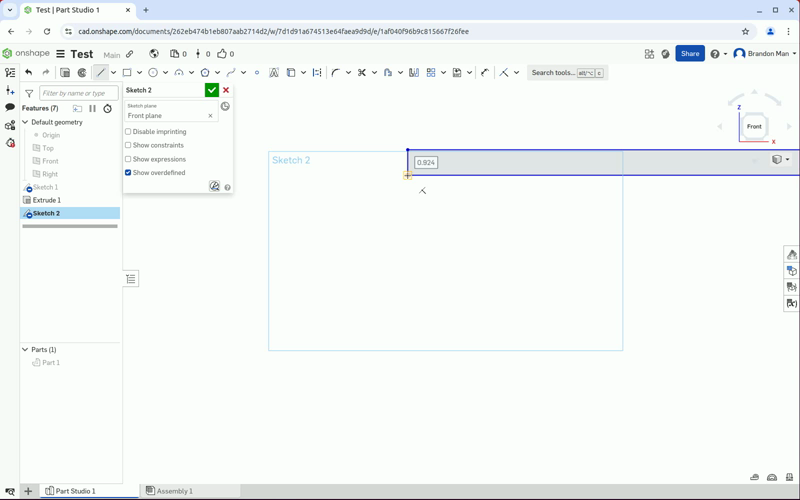
scroll(-6)
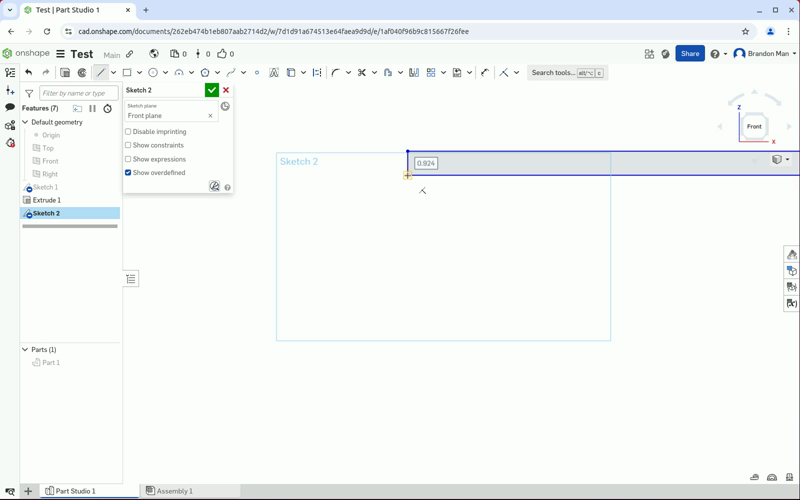
scroll(-6)
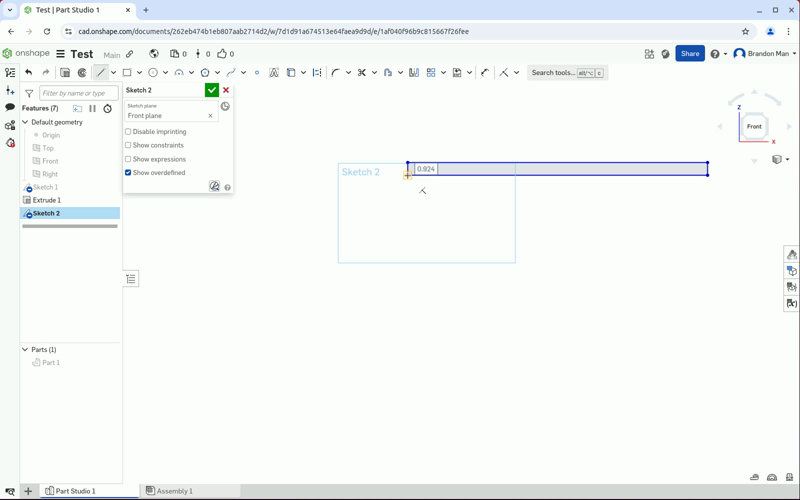
scroll(-6)
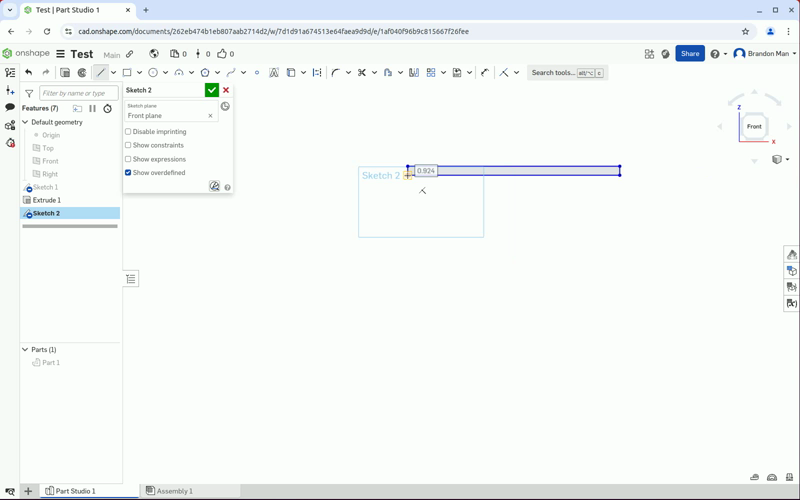
scroll(-6)
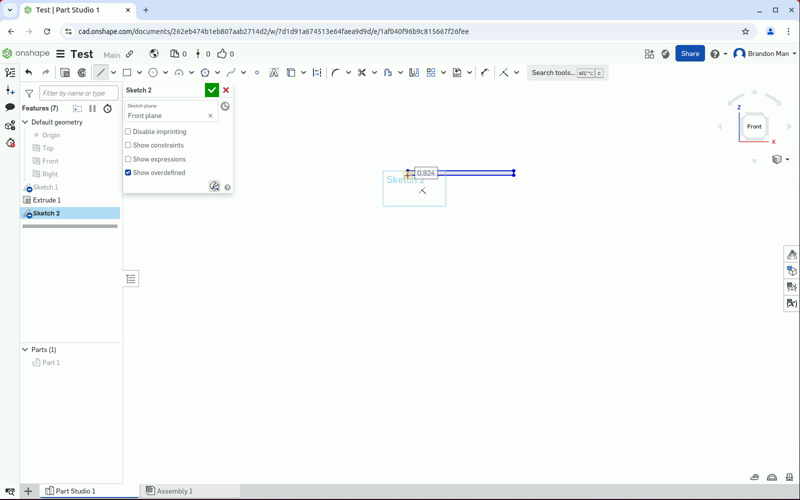
key(esc)
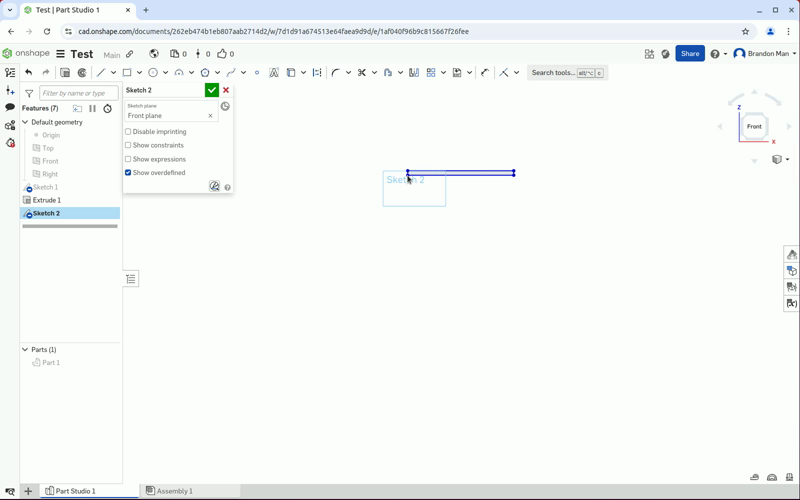
mouse_move(483, 171)
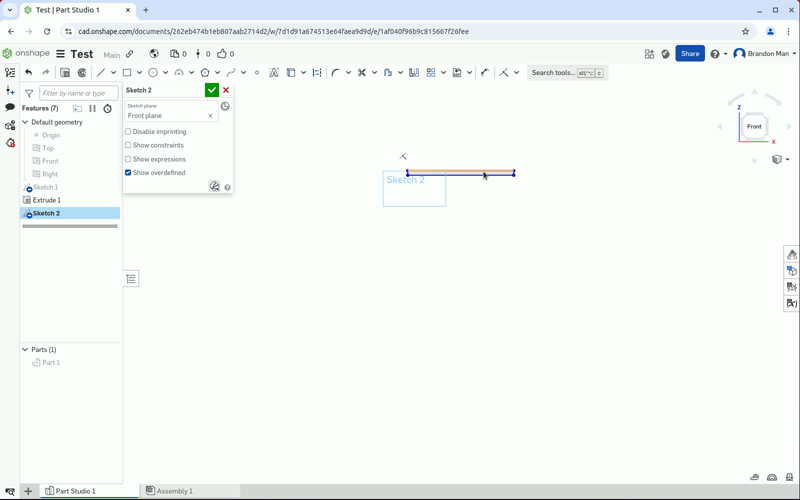
scroll(6)
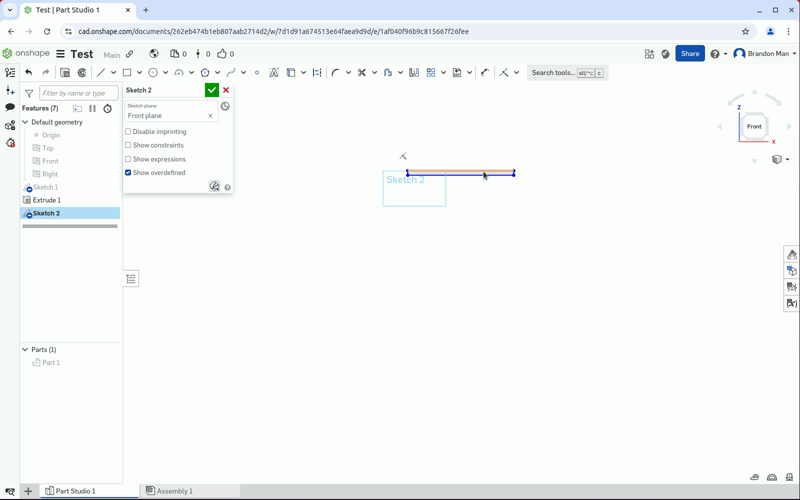
scroll(6)
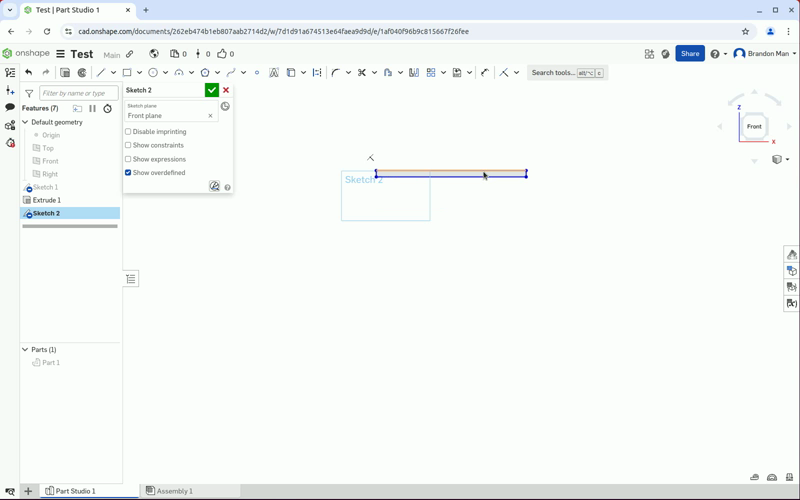
scroll(6)
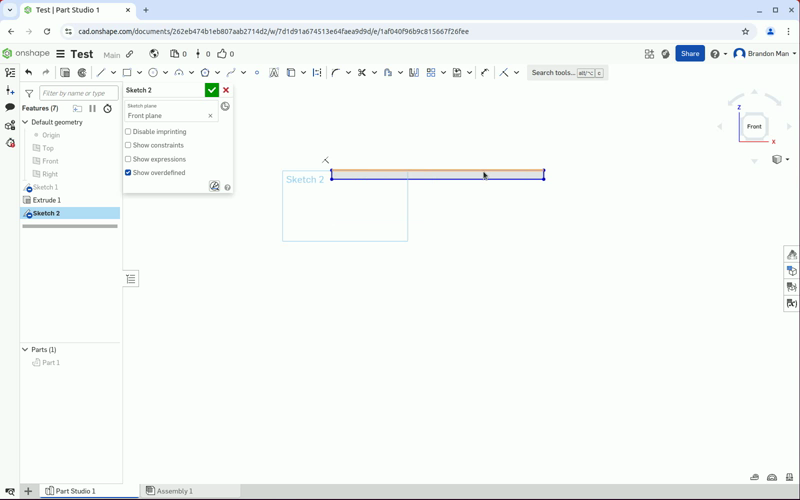
scroll(6)
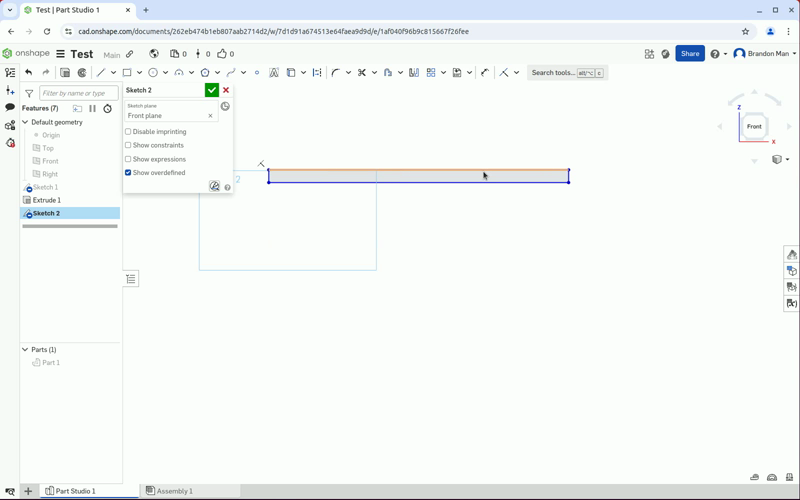
scroll(6)
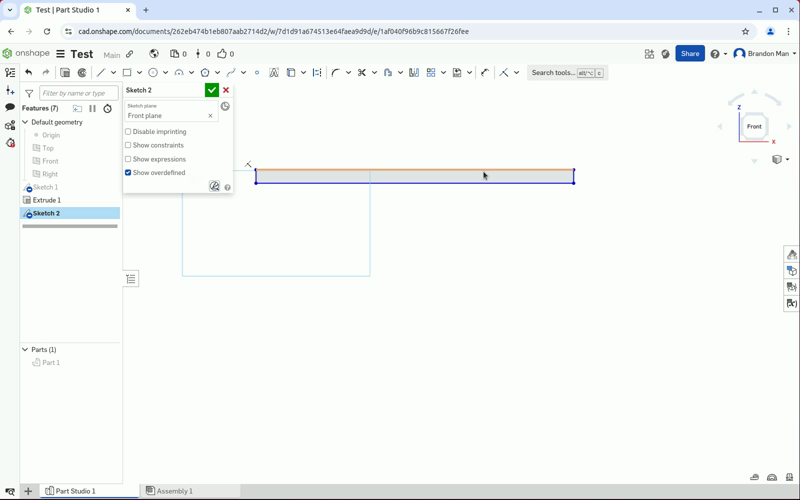
scroll(6)
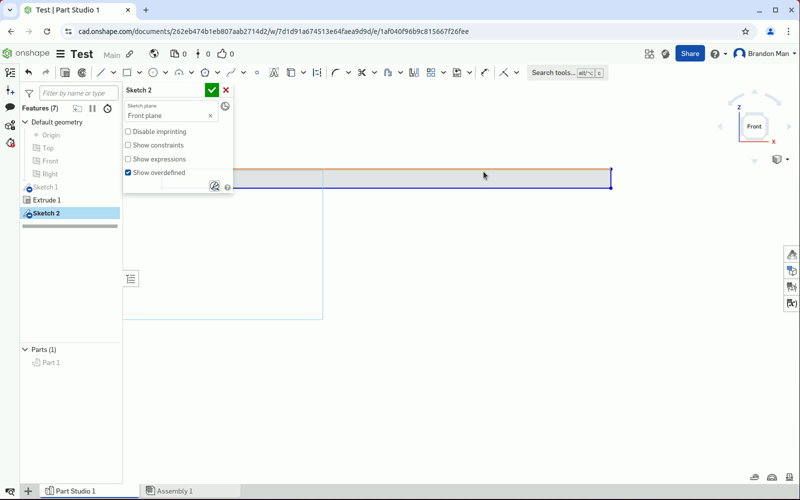
scroll(6)
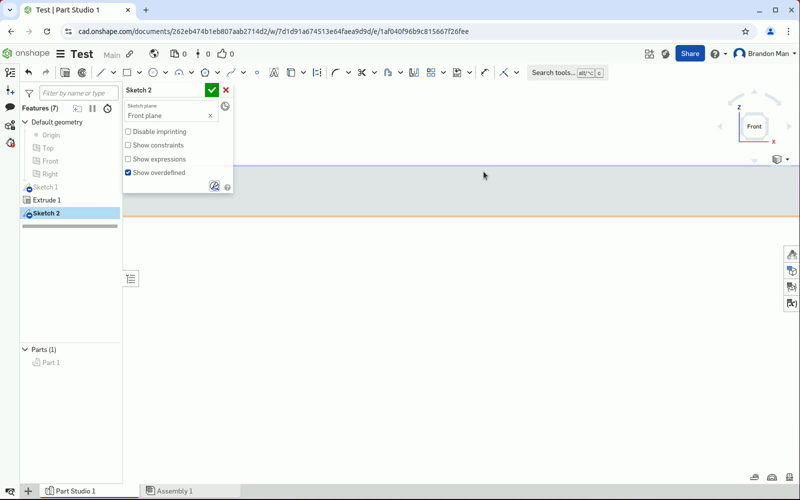
click(483, 171)
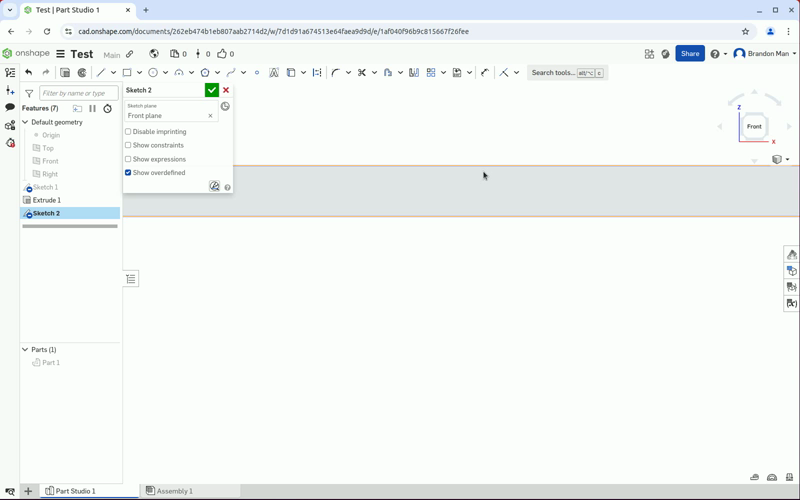
scroll(-6)
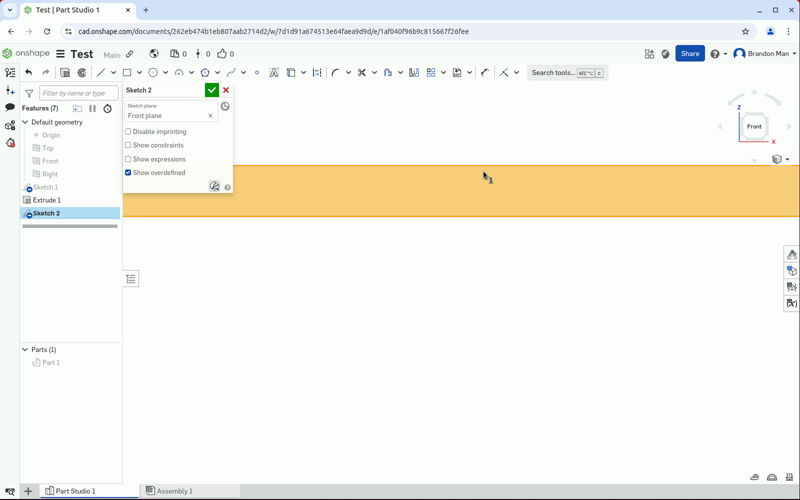
scroll(-6)
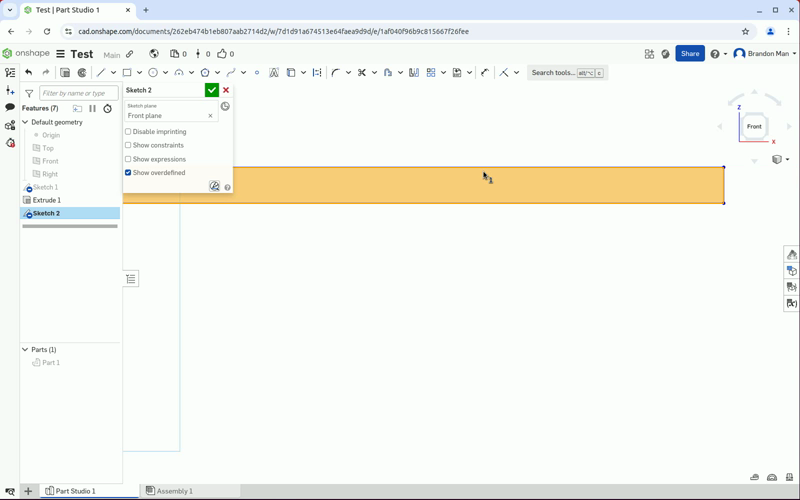
scroll(-6)
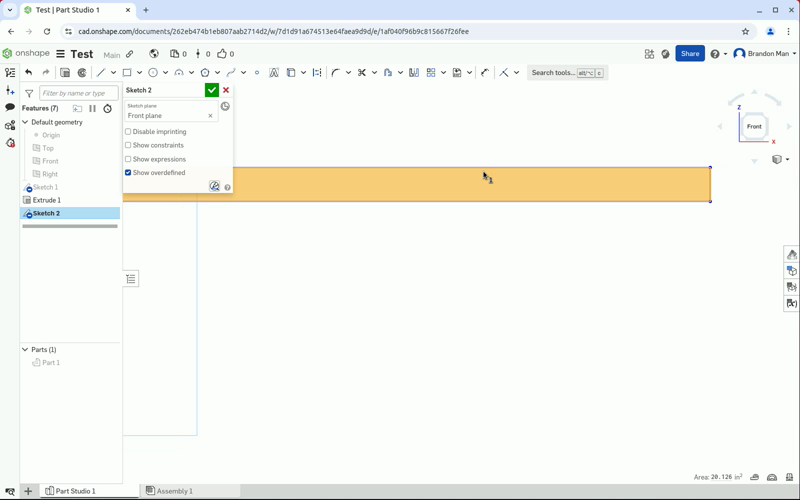
scroll(-6)
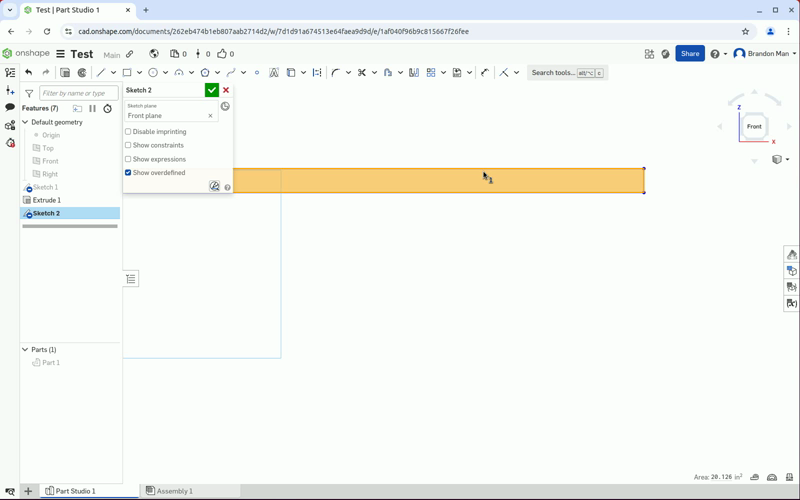
scroll(-6)
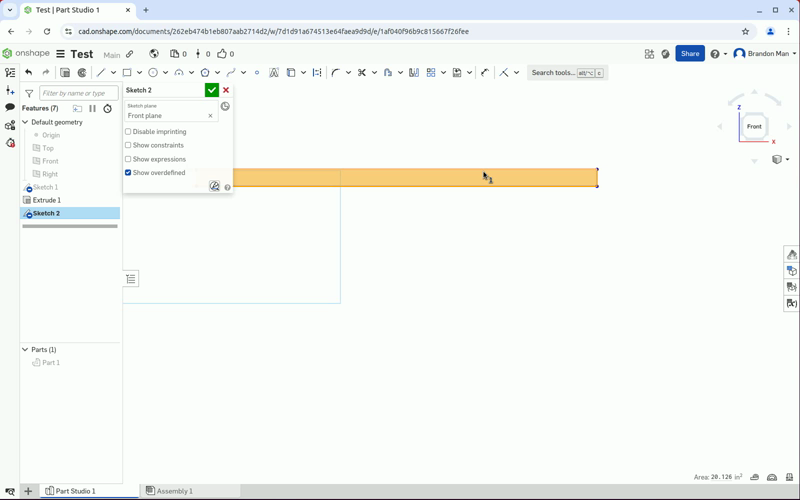
scroll(-6)
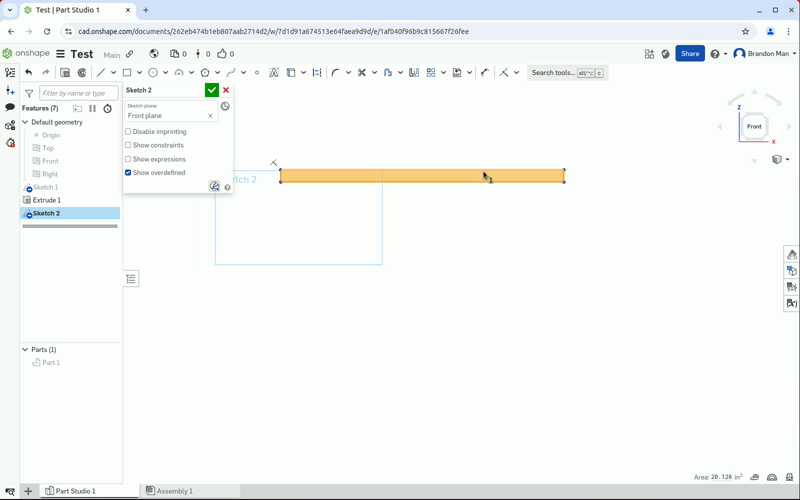
scroll(-6)
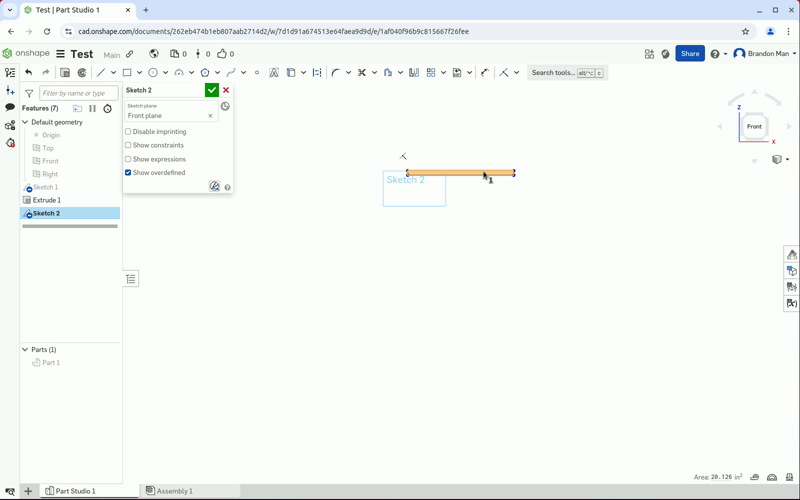
mouse_move(73, 352)
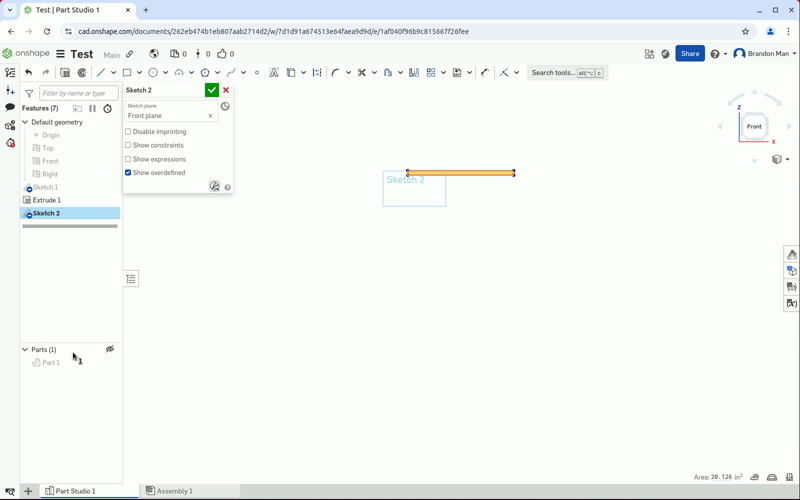
key(shift+y)
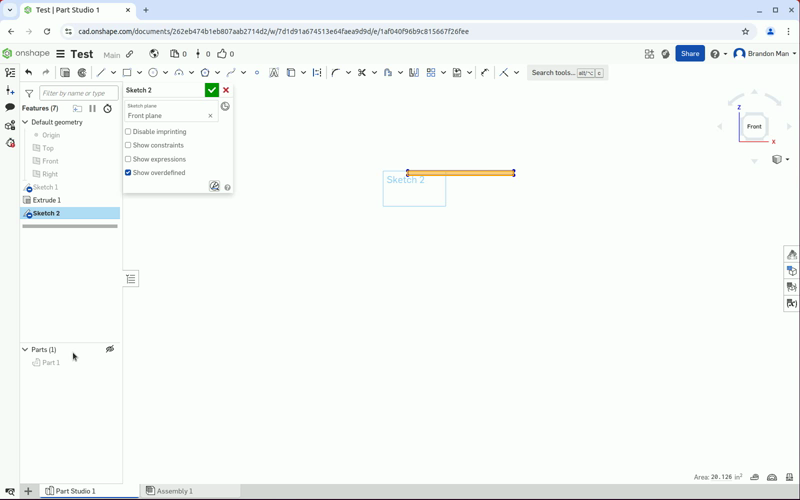
key(shift+e)
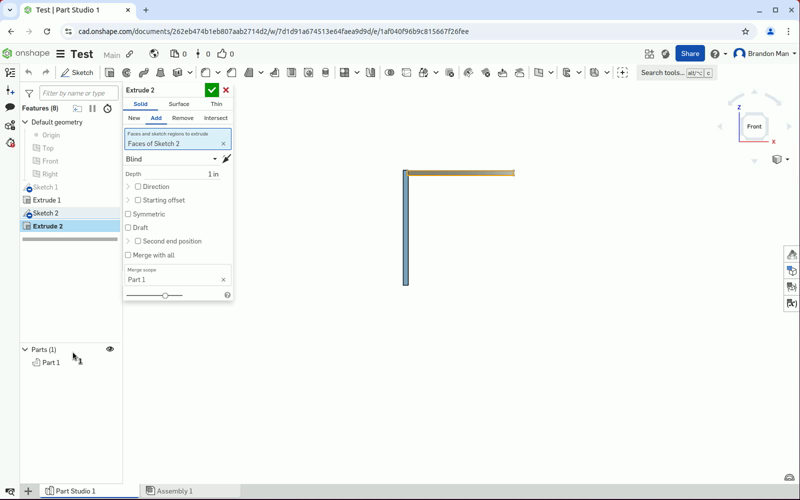
mouse_move(143, 106)
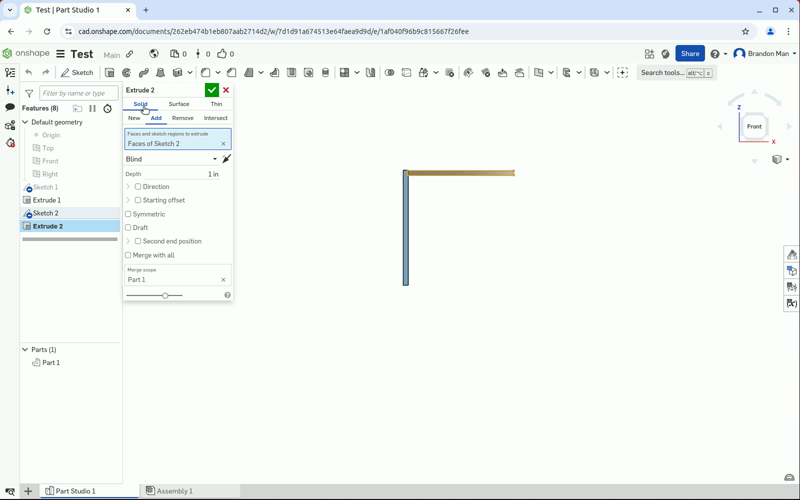
click(143, 106)
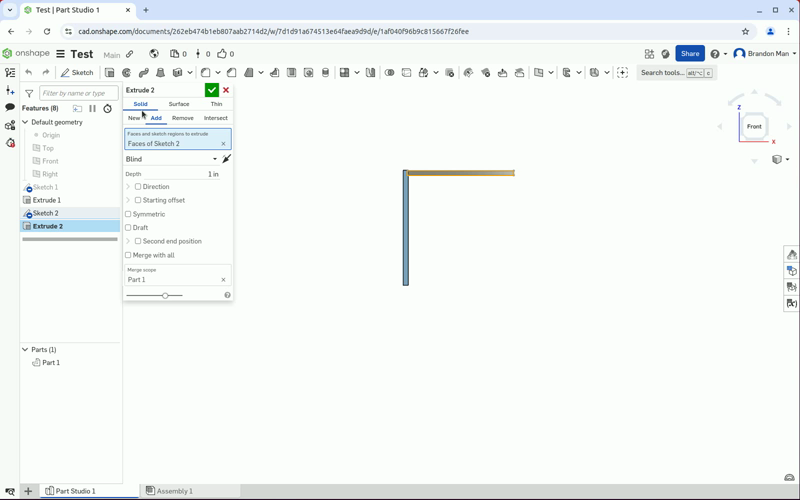
mouse_move(137, 120)
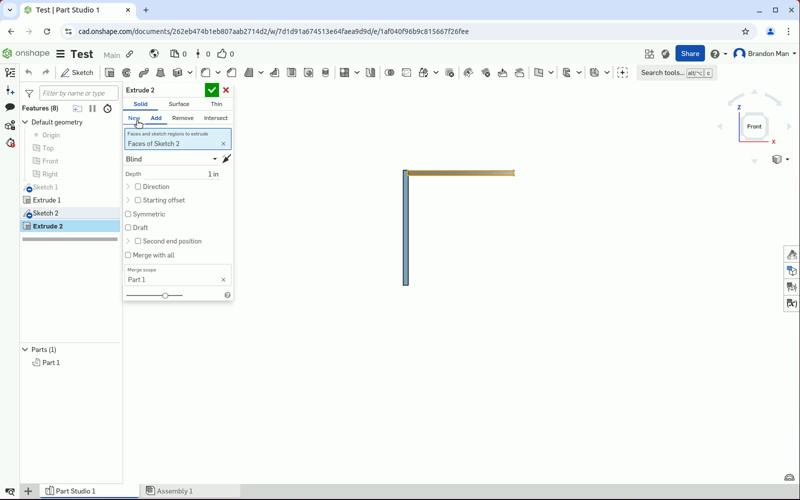
click(137, 120)
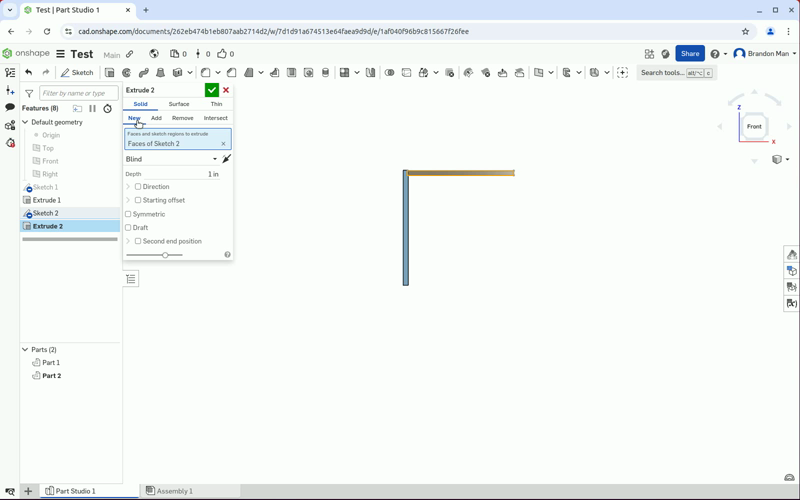
key(tab, 4)
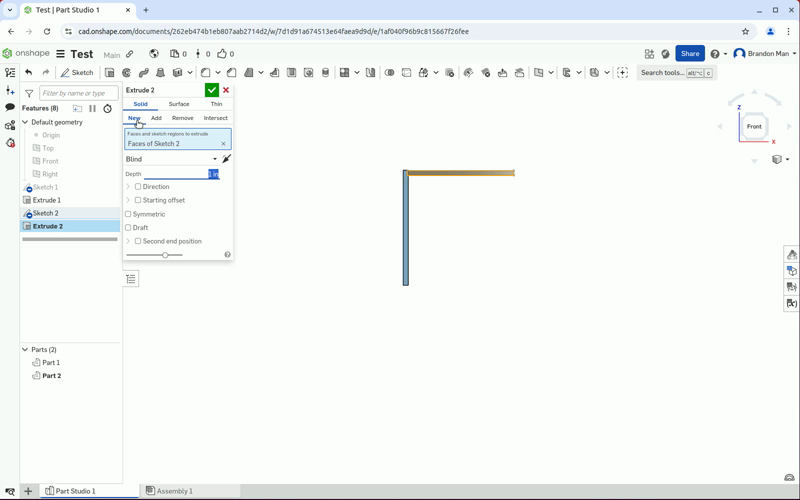
text(15.405)
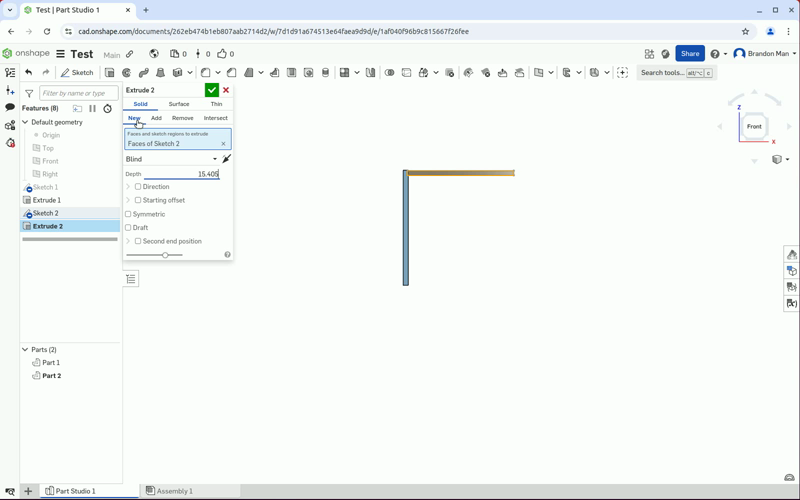
key(enter)
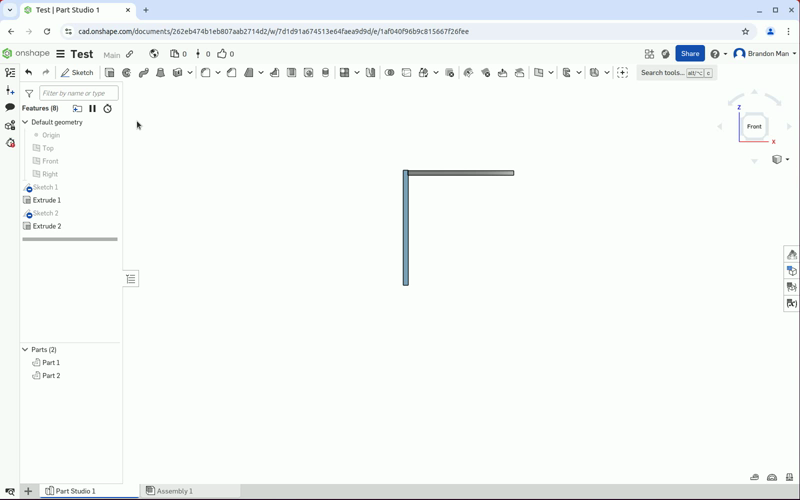
key(shift+h)
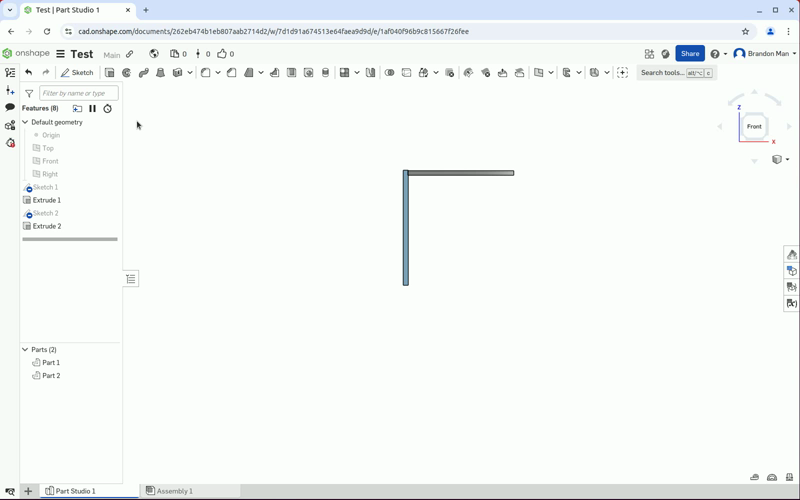
key(shift+h)
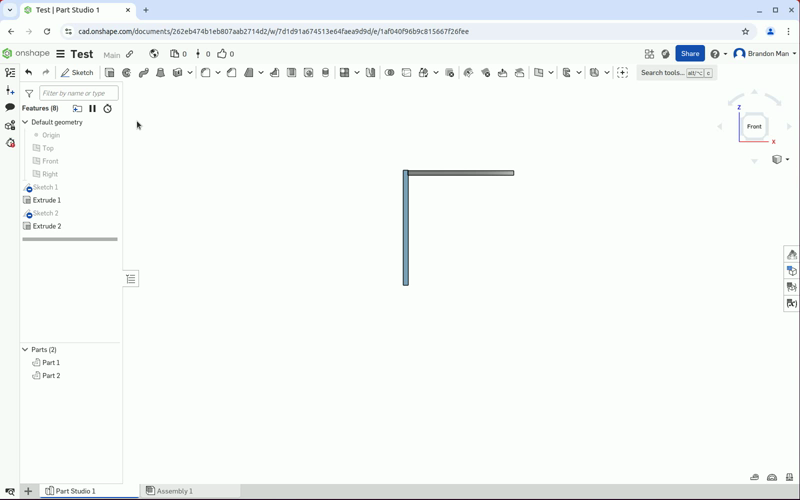
mouse_move(73, 189)
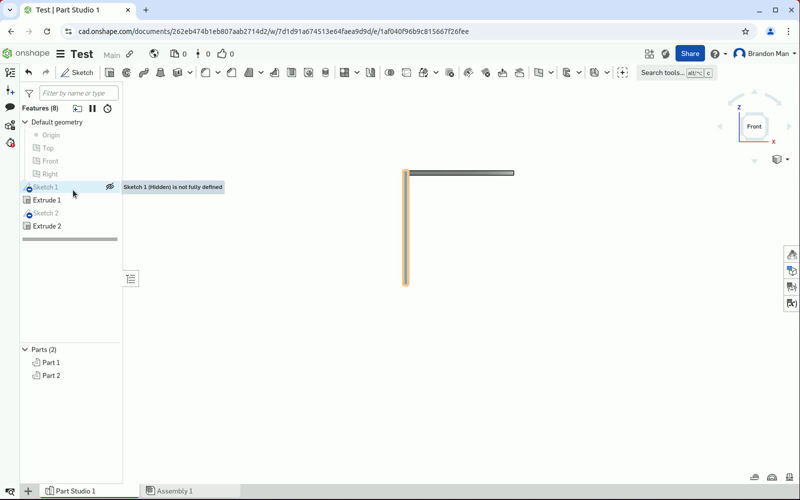
click(73, 189)
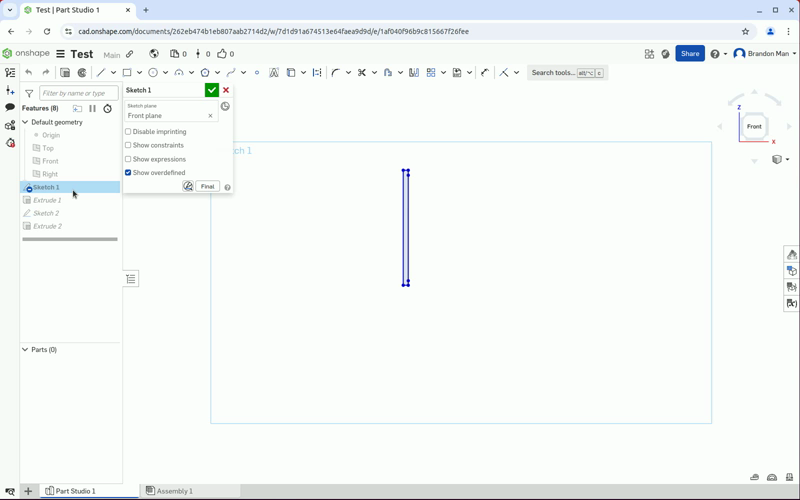
mouse_move(229, 92)
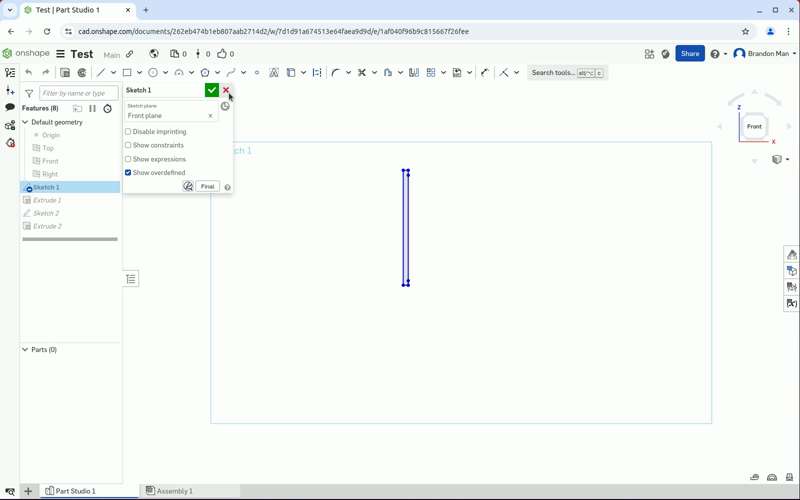
click(229, 92)
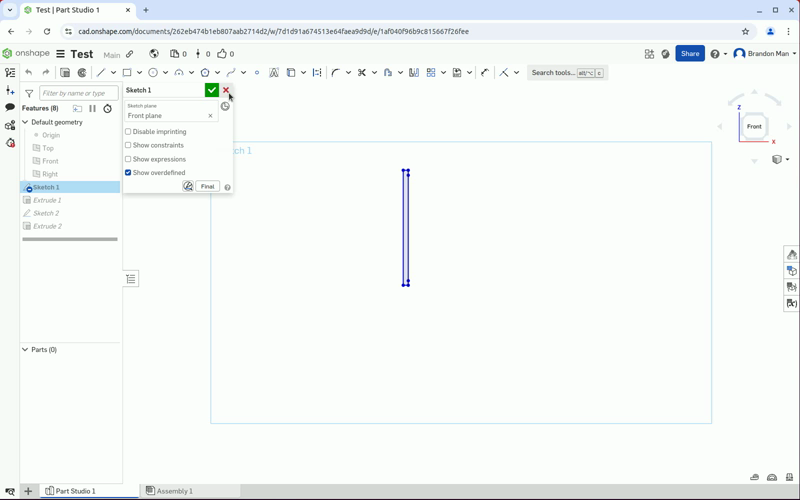
key(shift+s)
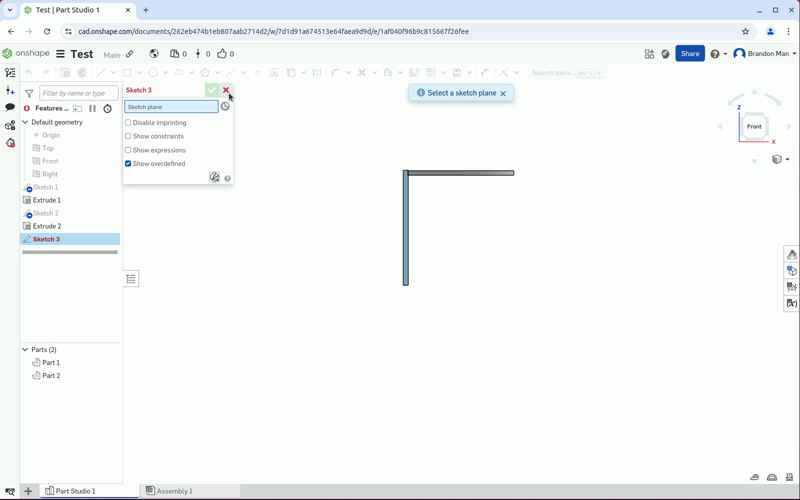
mouse_move(73, 163)
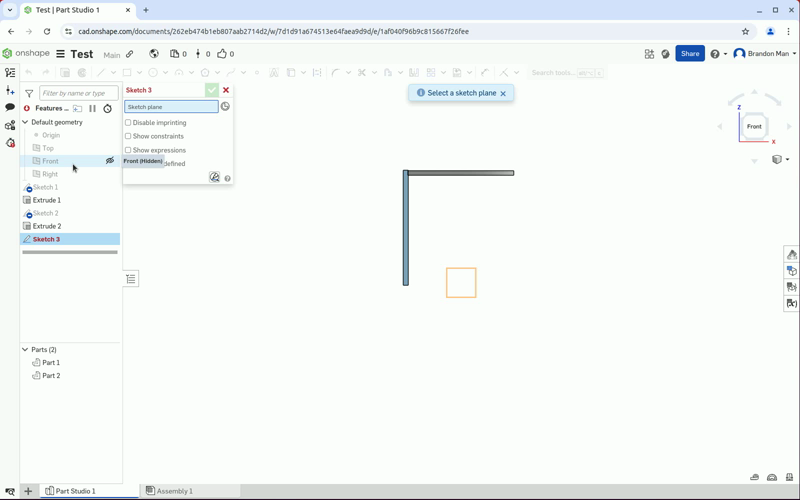
click(73, 163)
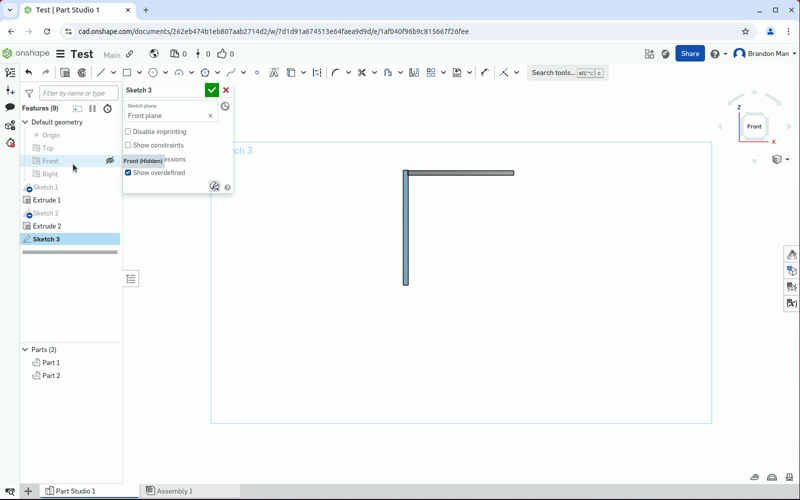
mouse_move(73, 352)
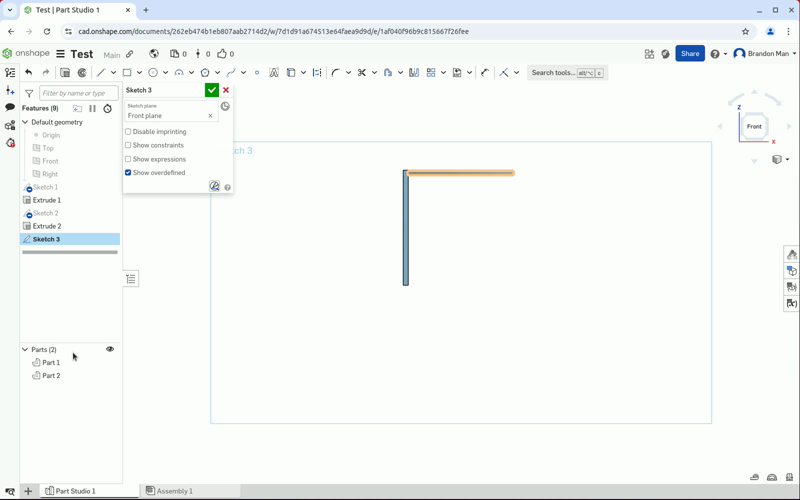
key(y)
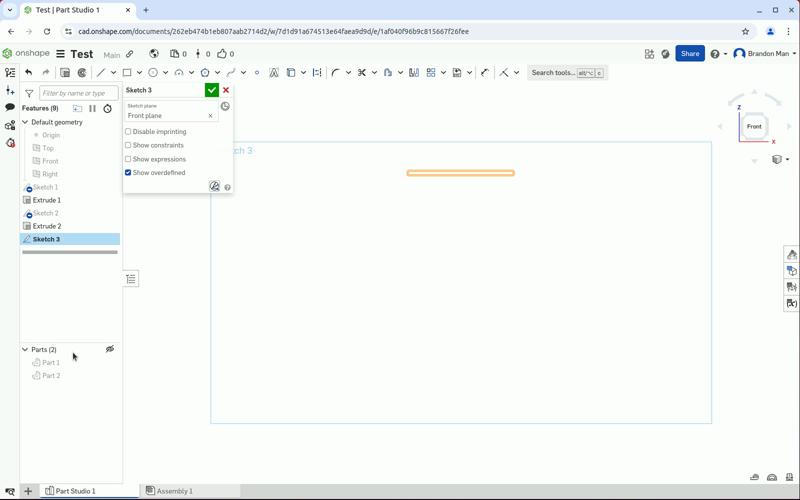
key(l)
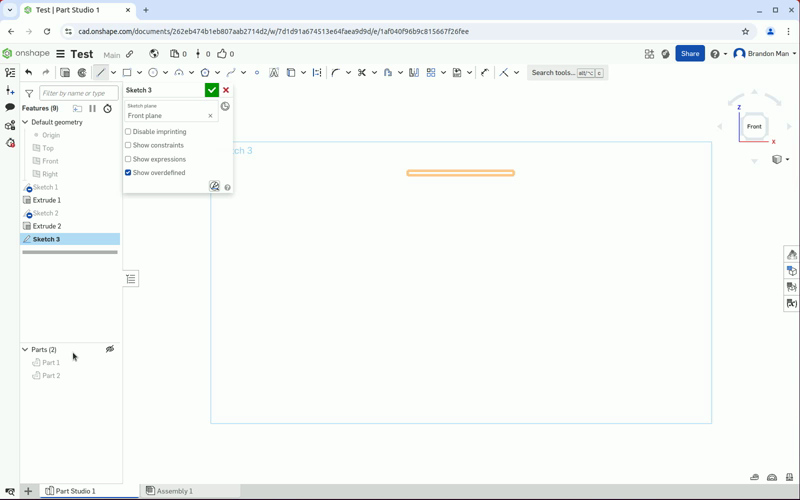
key_down(shift)
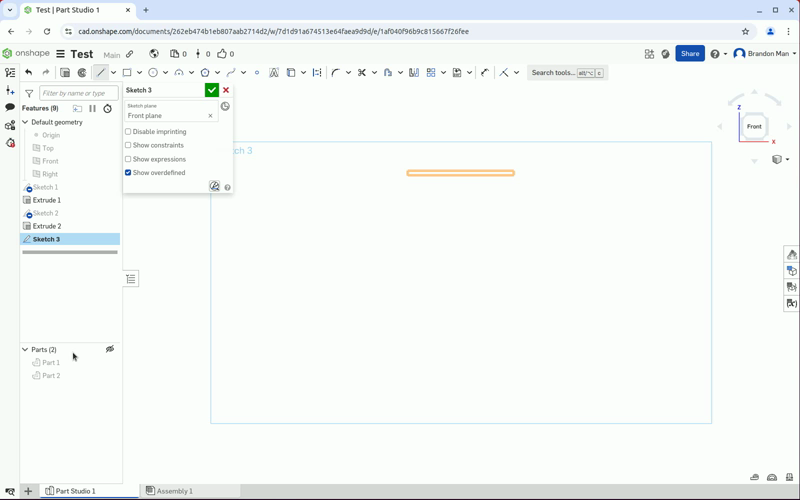
mouse_move(513, 285)
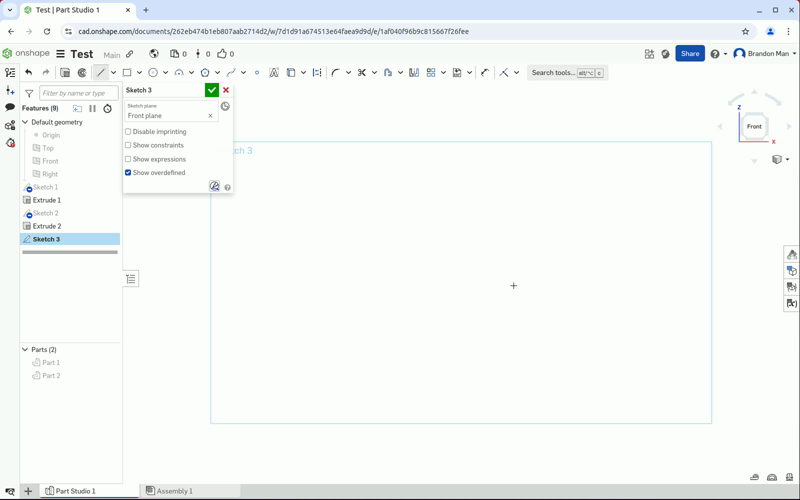
click(513, 285)
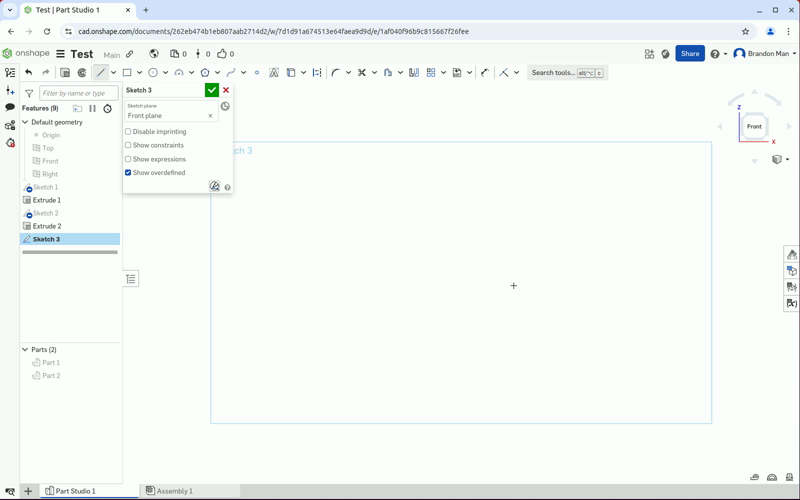
key_up(shift)
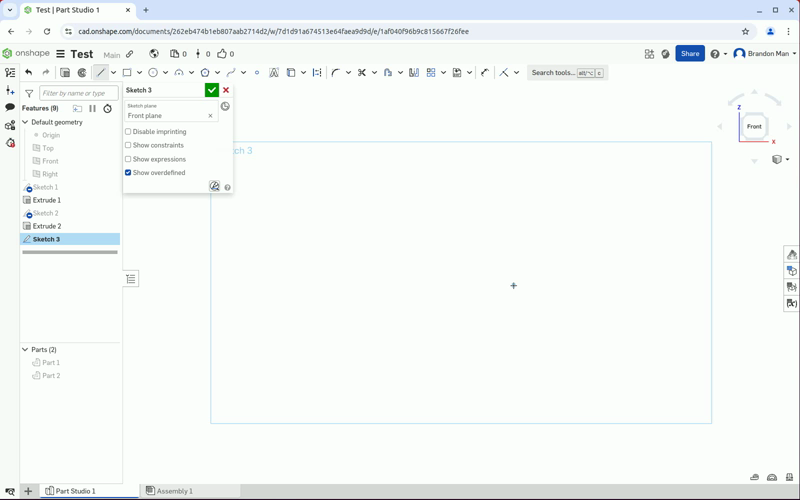
key_down(shift)
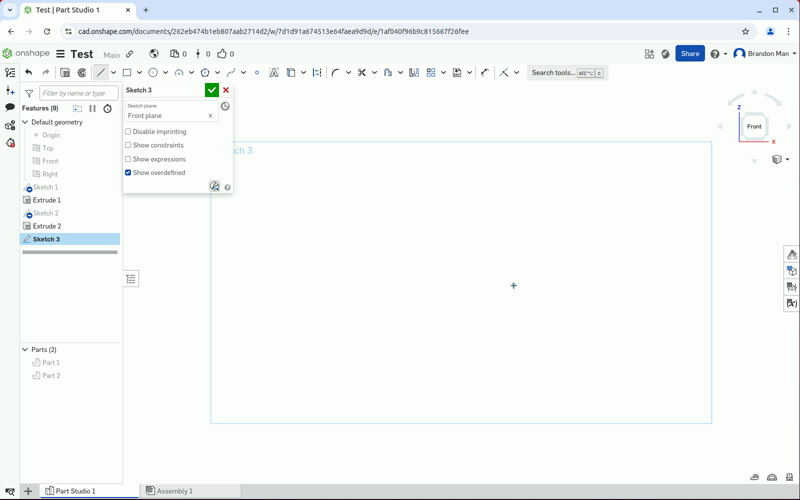
mouse_move(543, 285)
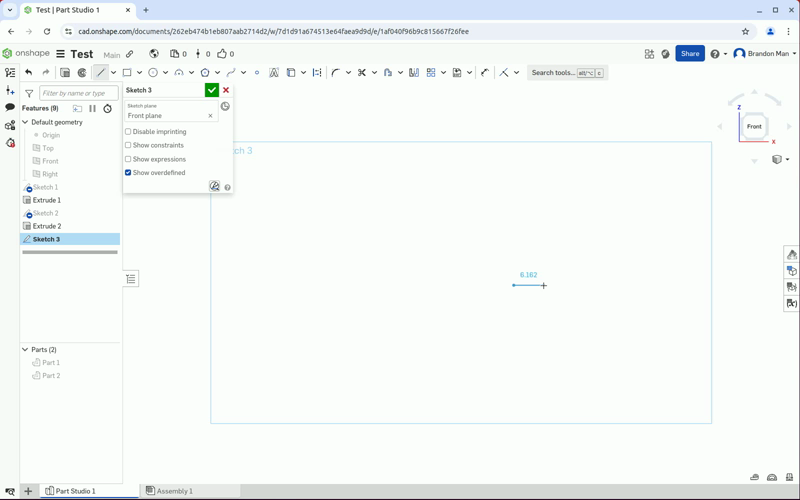
mouse_move(518, 285)
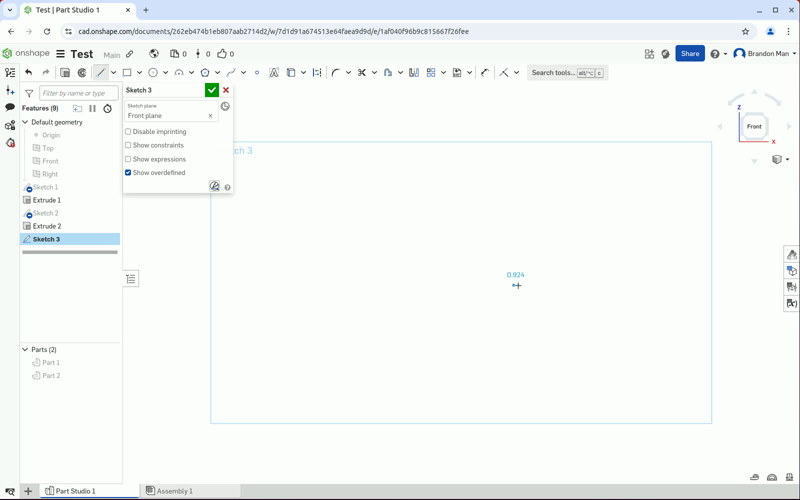
scroll(6)
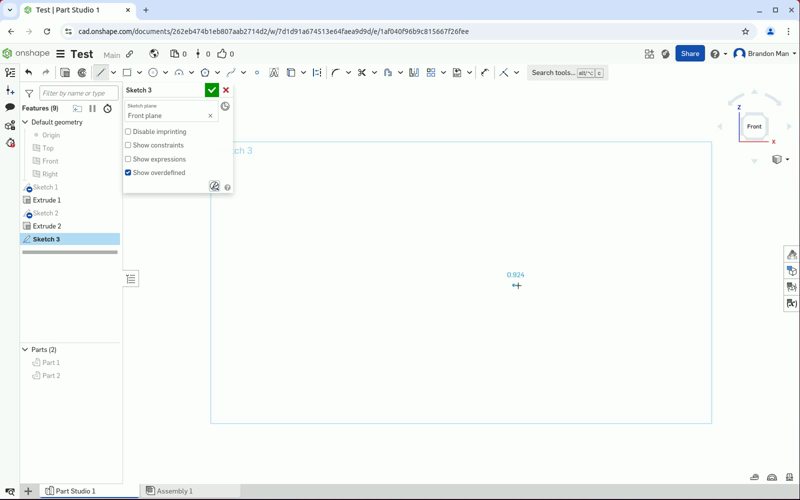
scroll(6)
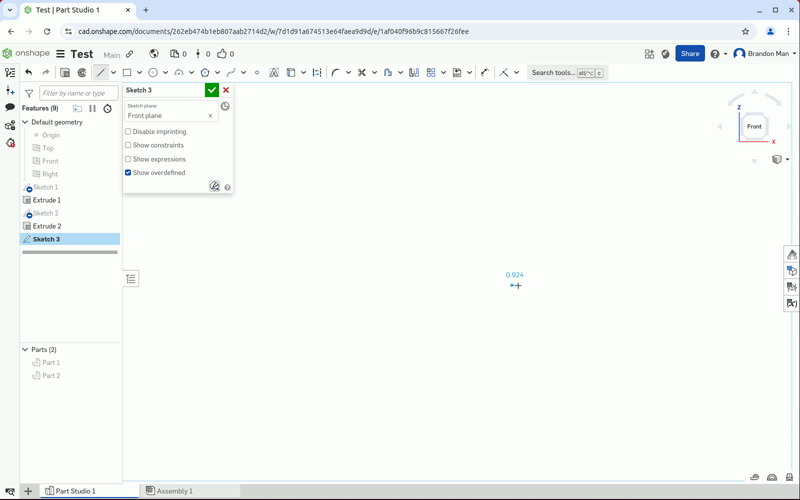
scroll(6)
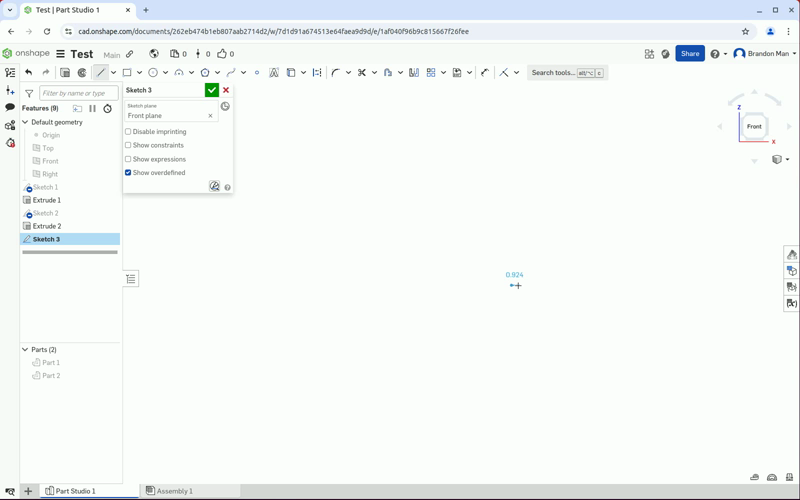
scroll(6)
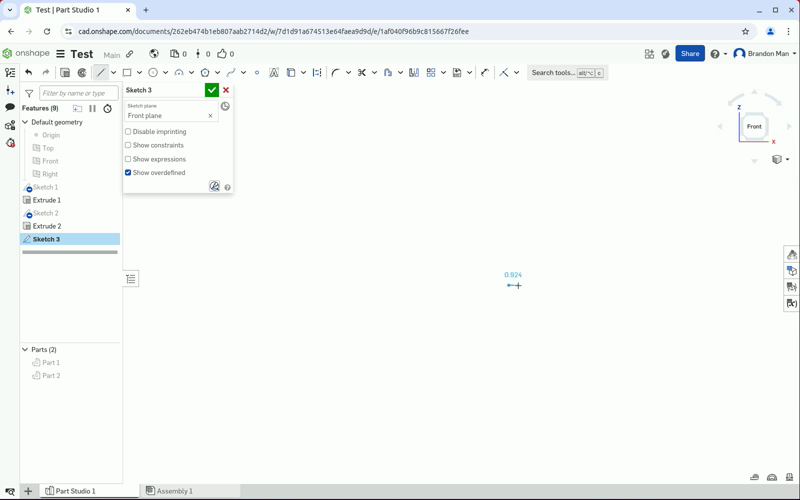
scroll(6)
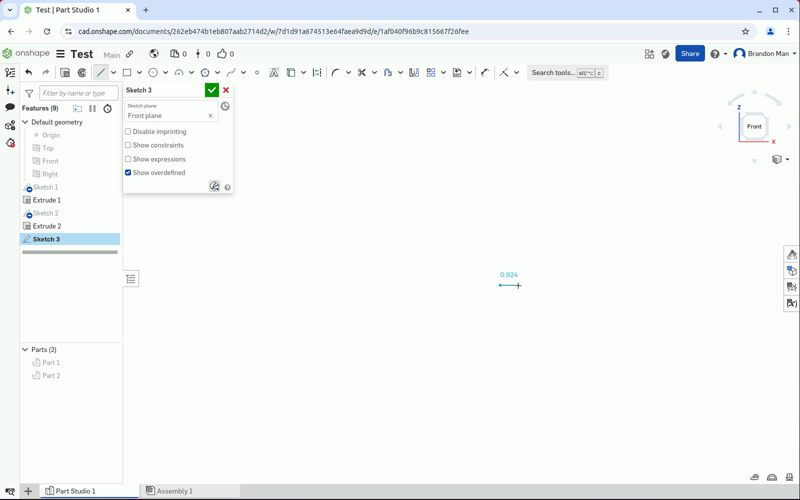
scroll(6)
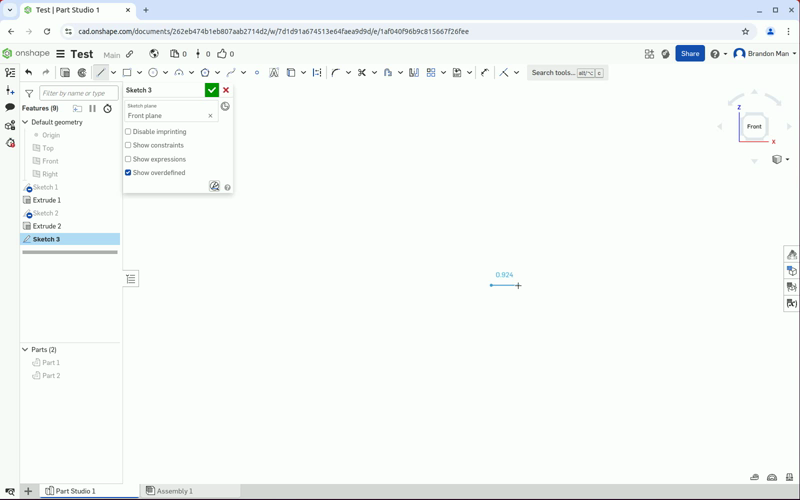
scroll(6)
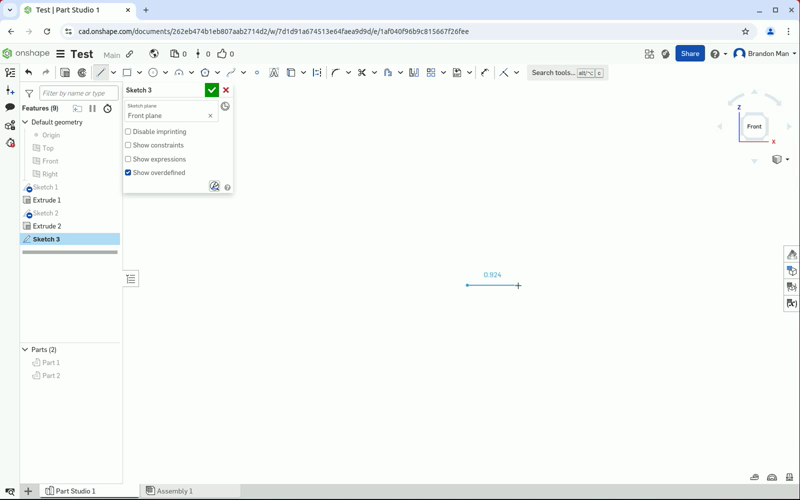
click(518, 285)
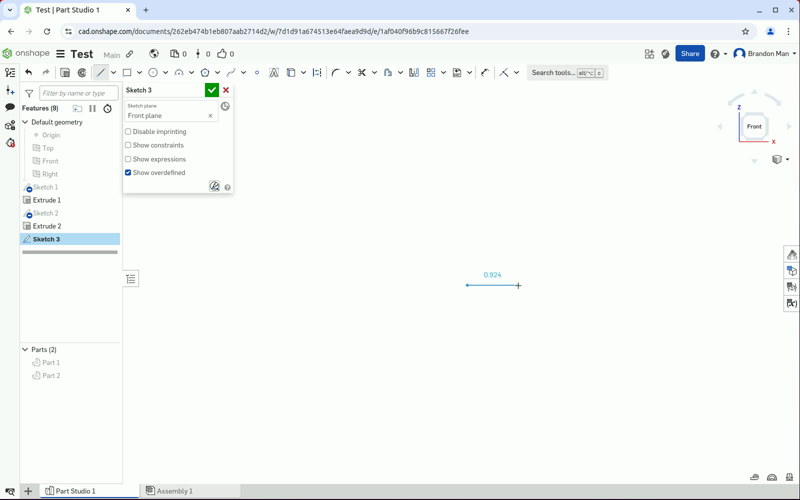
scroll(-6)
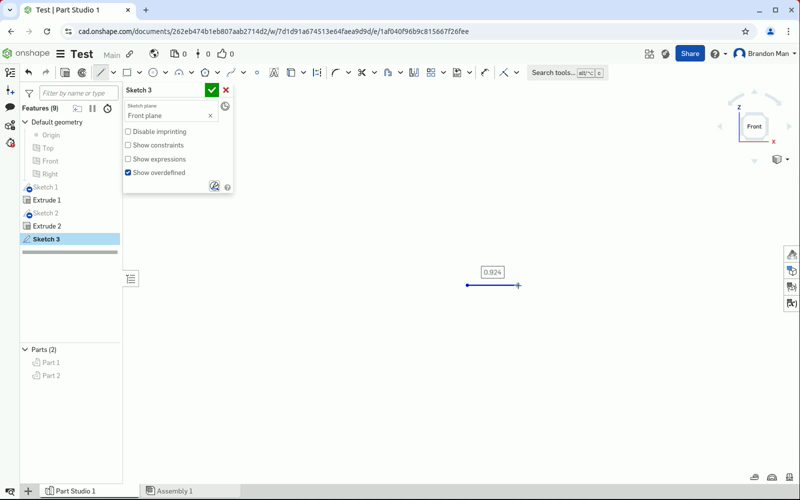
scroll(-6)
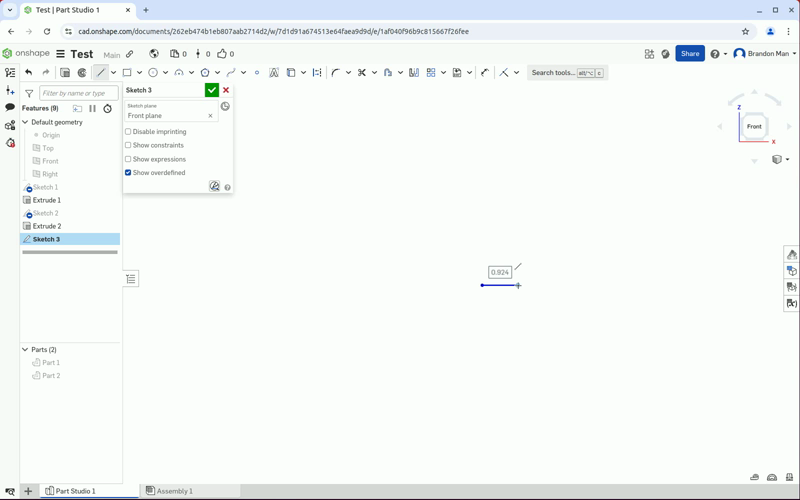
scroll(-6)
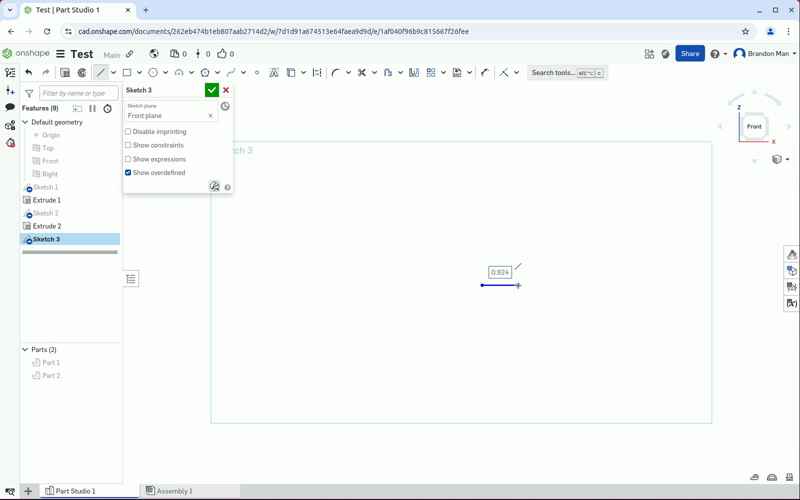
scroll(-6)
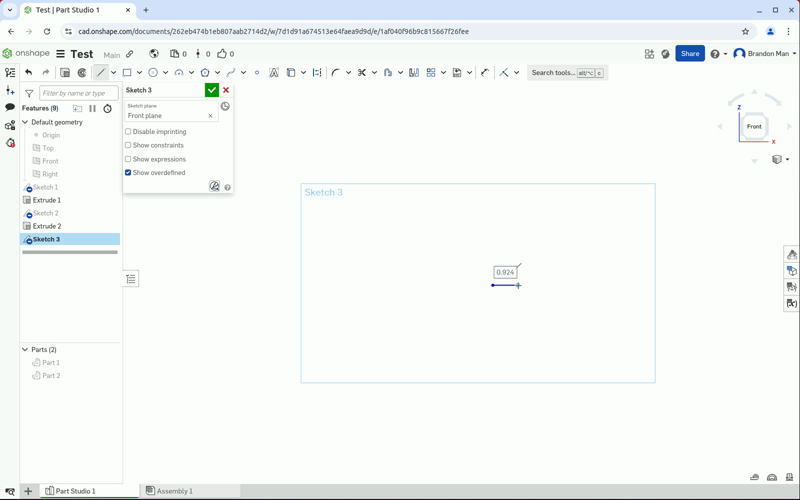
scroll(-6)
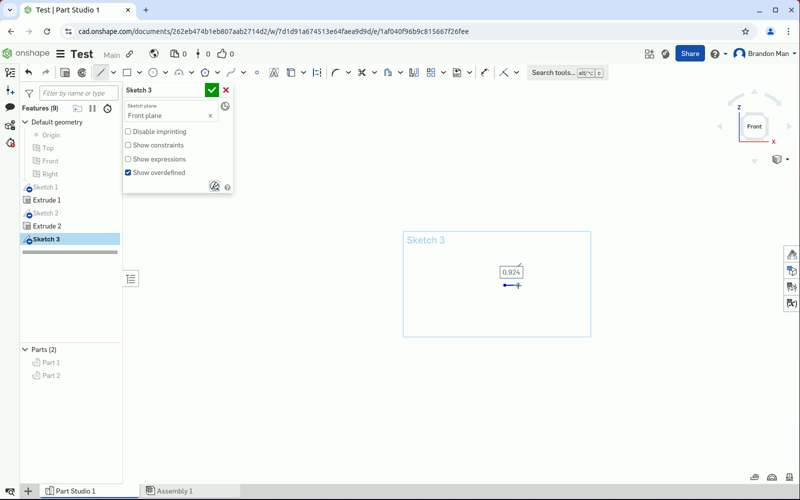
scroll(-6)
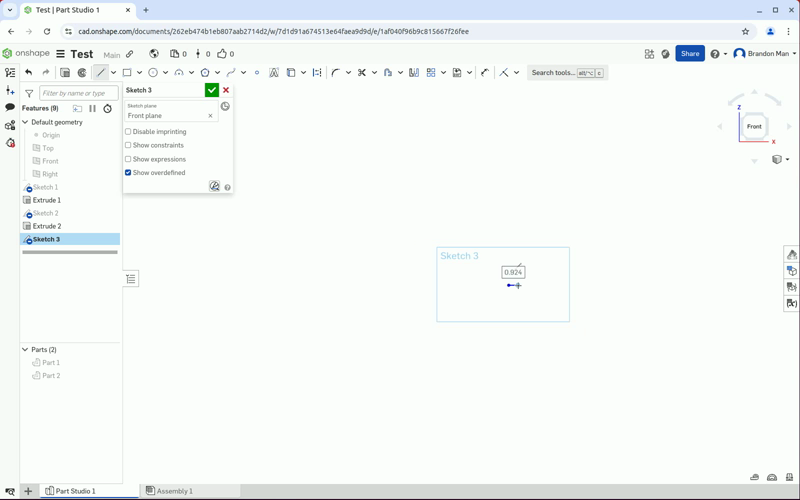
scroll(-6)
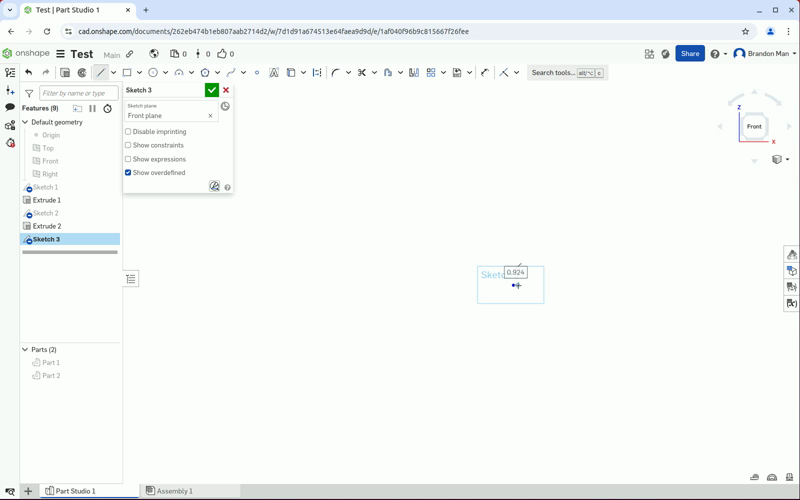
key_up(shift)
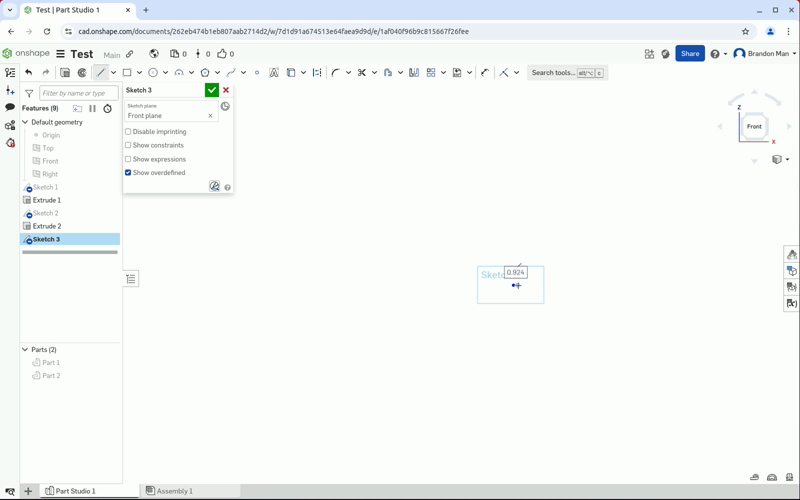
key_down(shift)
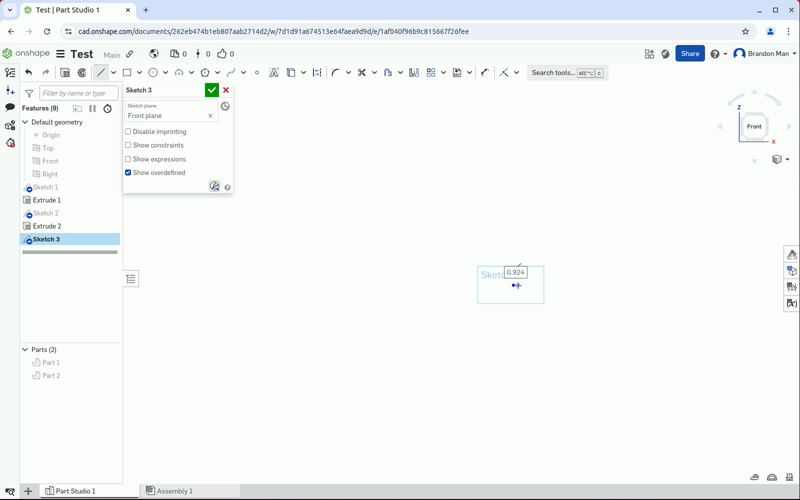
mouse_move(518, 170)
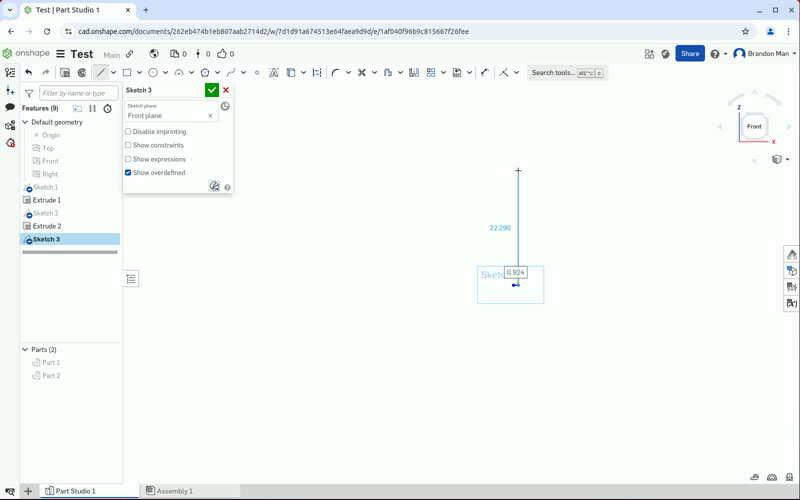
click(518, 170)
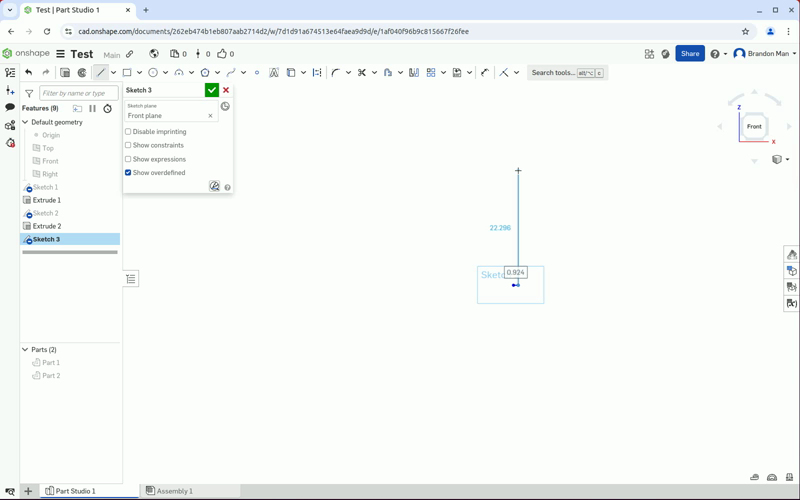
key_up(shift)
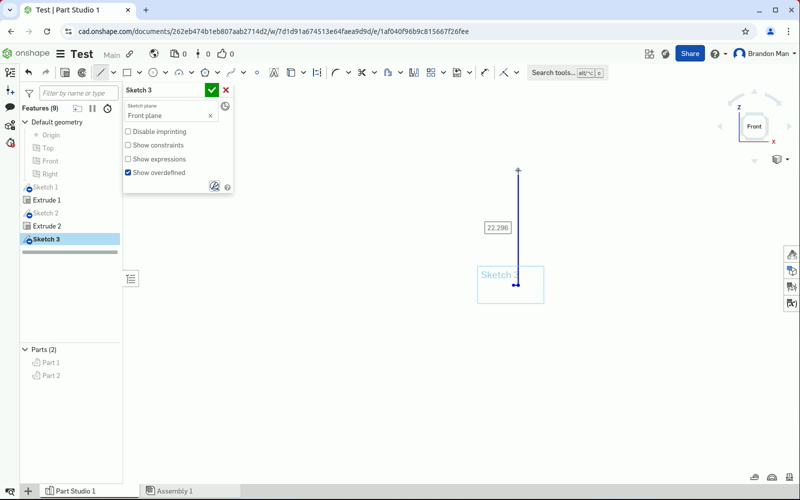
key_down(shift)
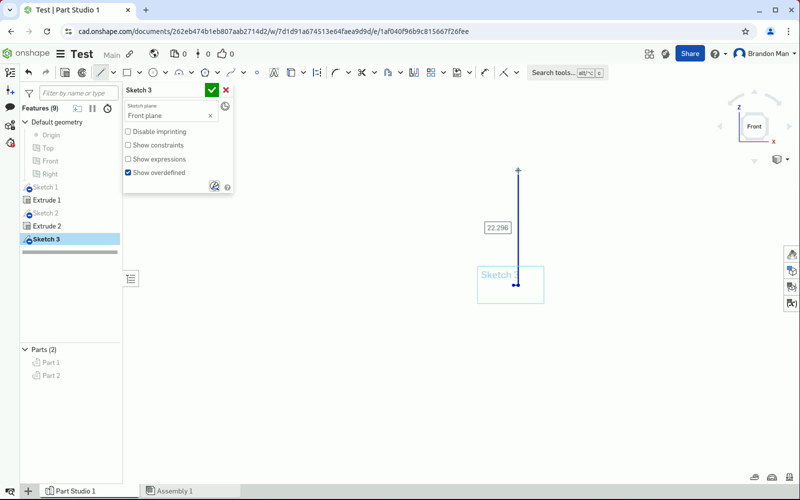
mouse_move(548, 170)
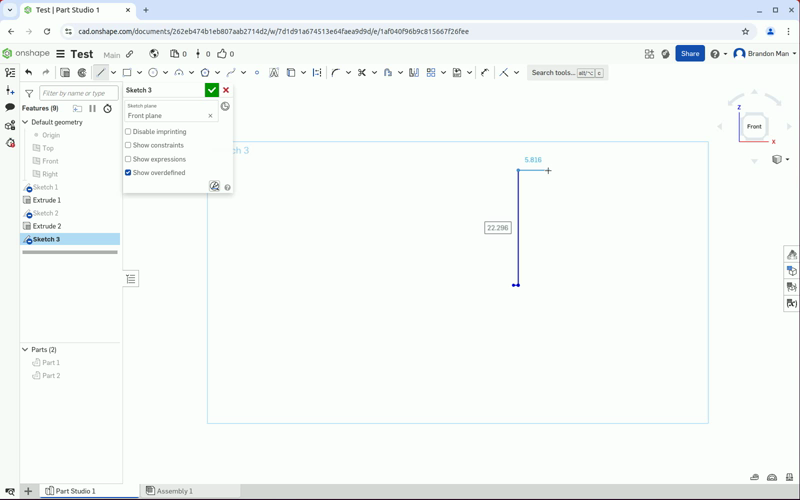
mouse_move(513, 170)
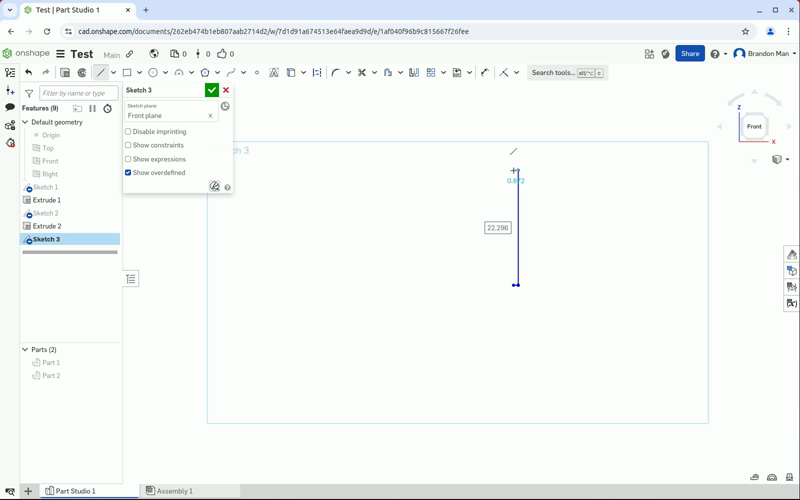
scroll(6)
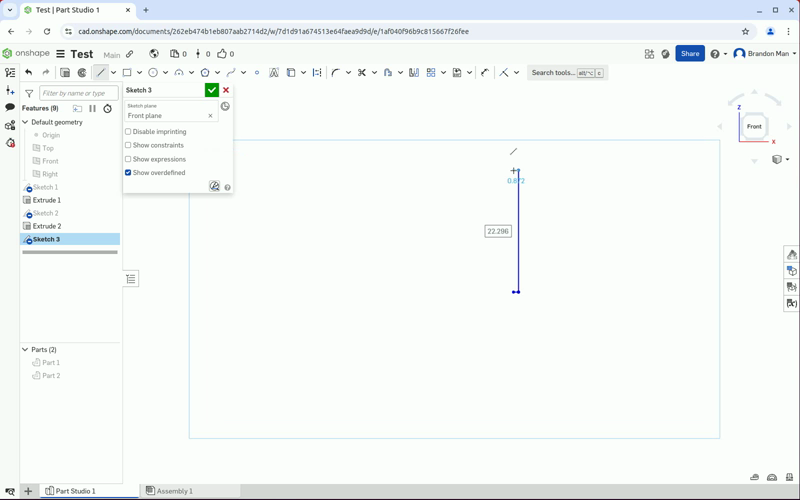
scroll(6)
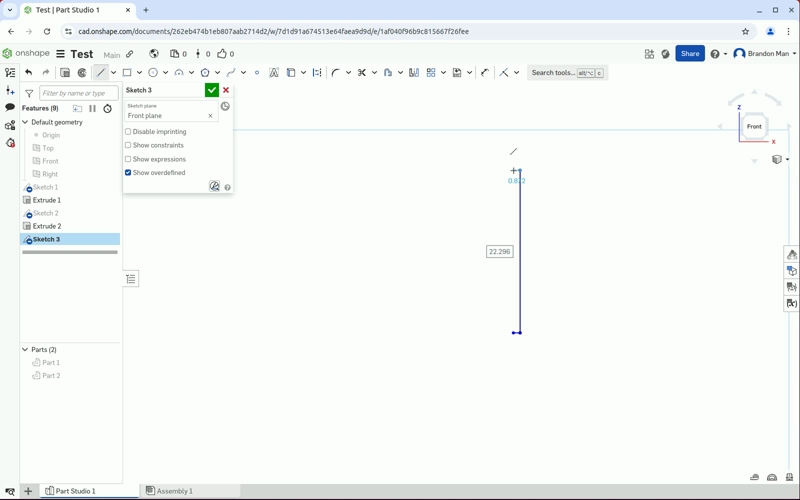
scroll(6)
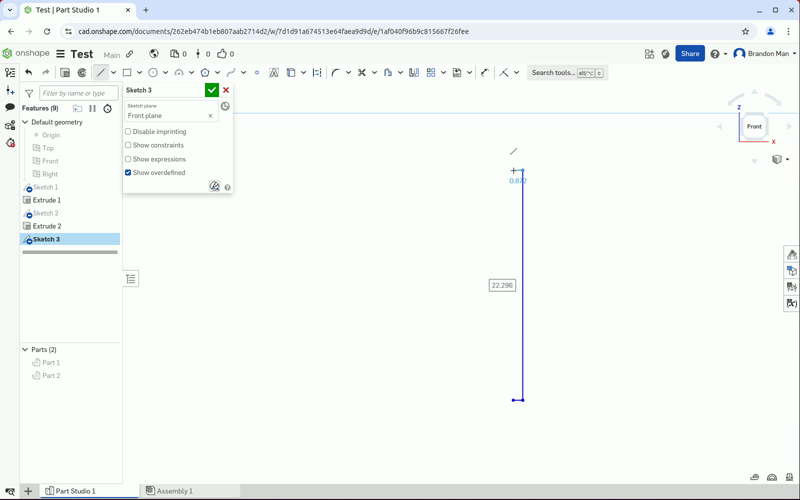
scroll(6)
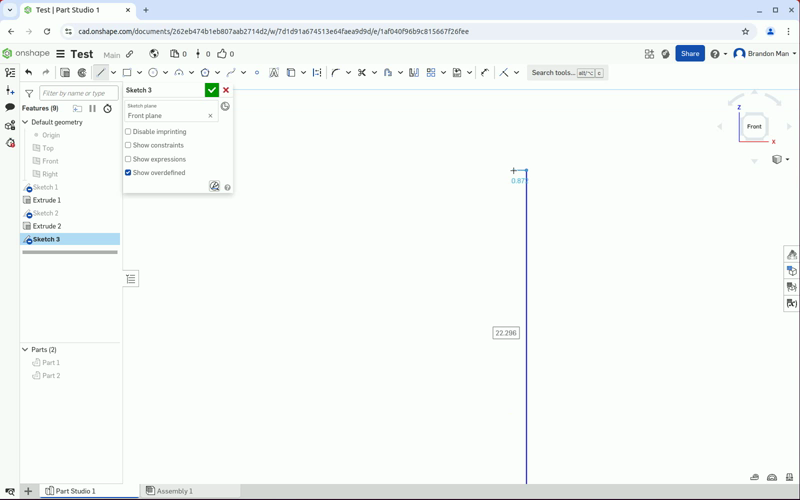
scroll(6)
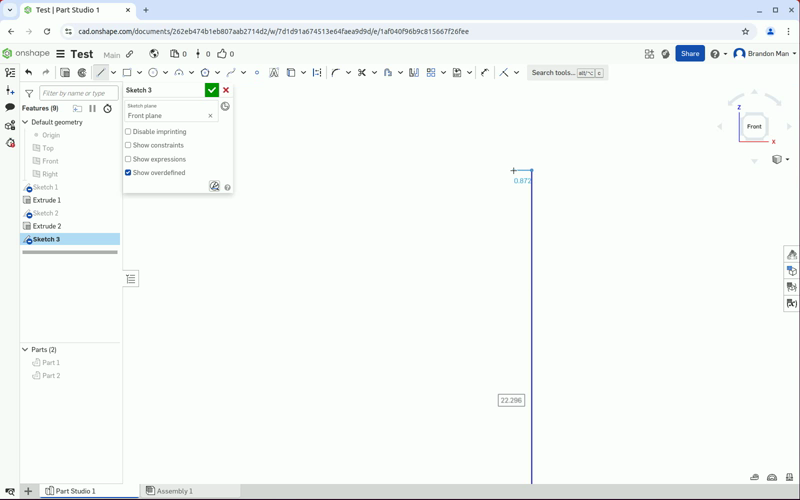
scroll(6)
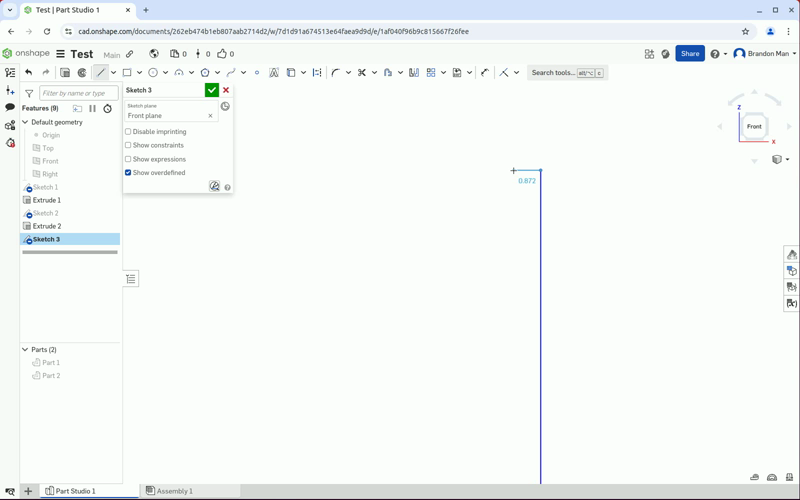
scroll(6)
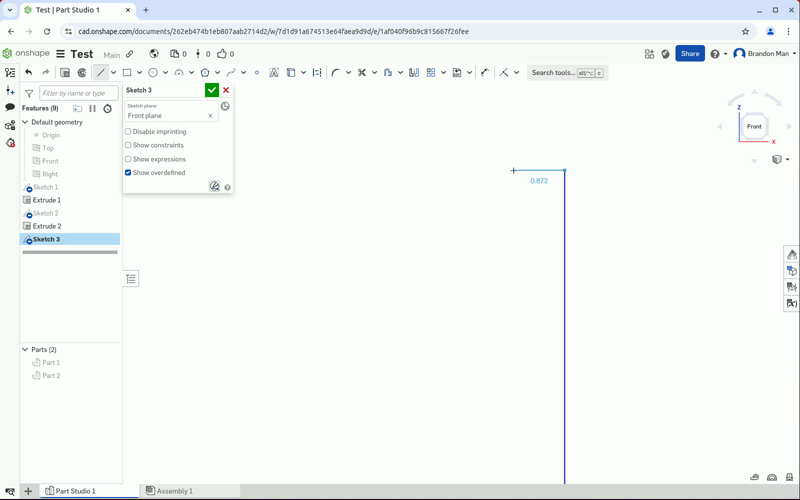
click(513, 170)
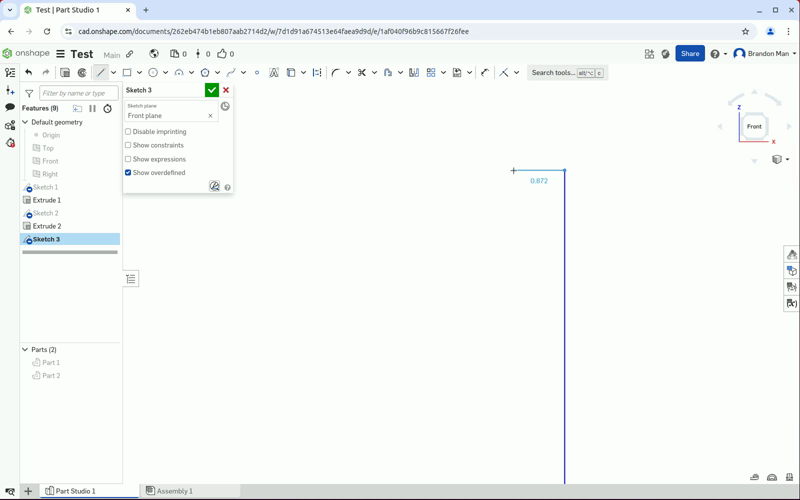
scroll(-6)
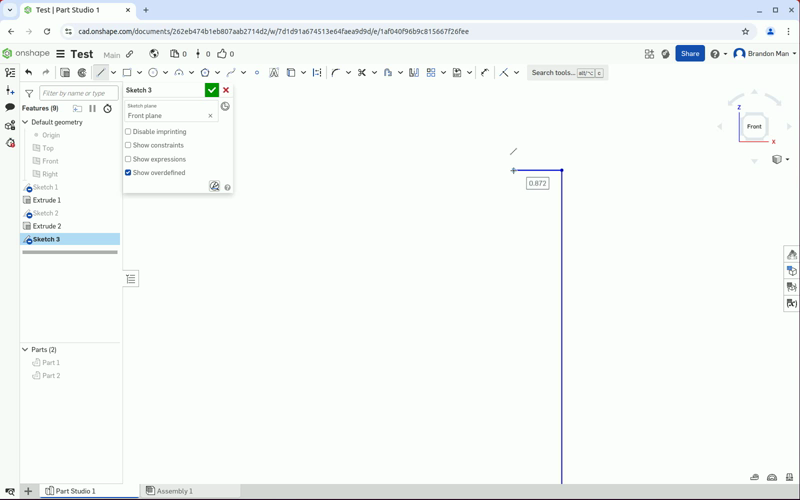
scroll(-6)
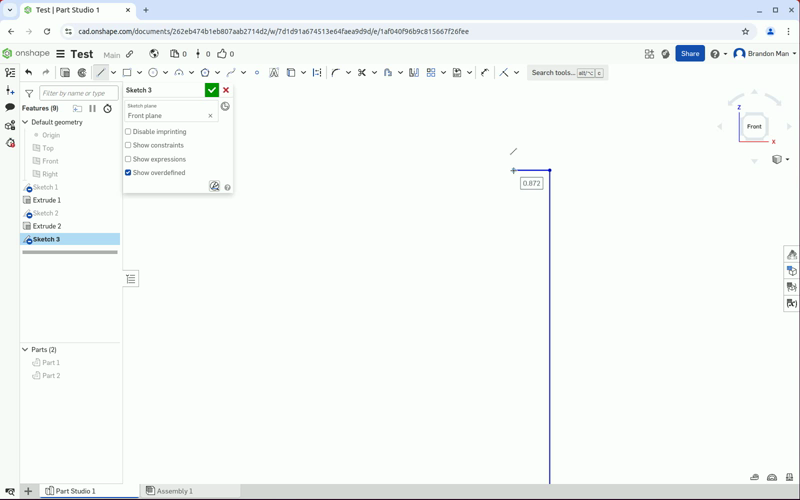
scroll(-6)
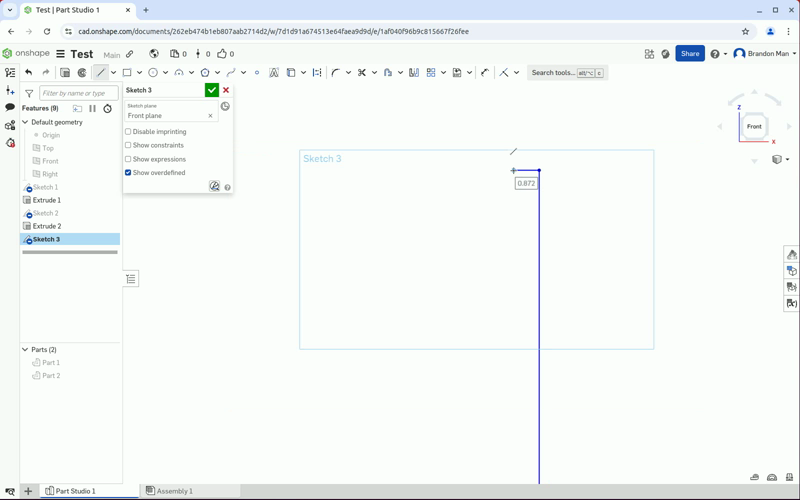
scroll(-6)
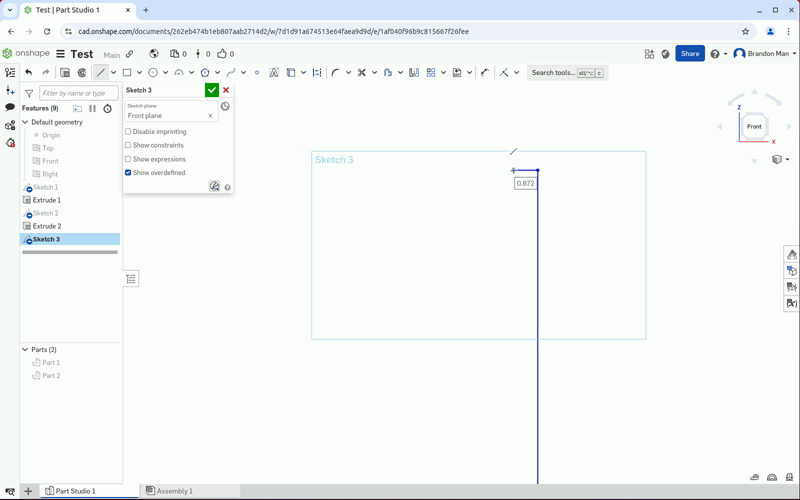
scroll(-6)
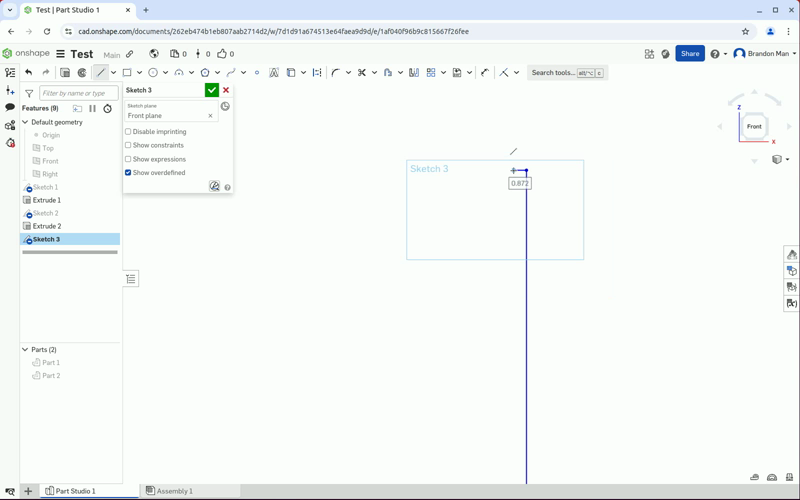
scroll(-6)
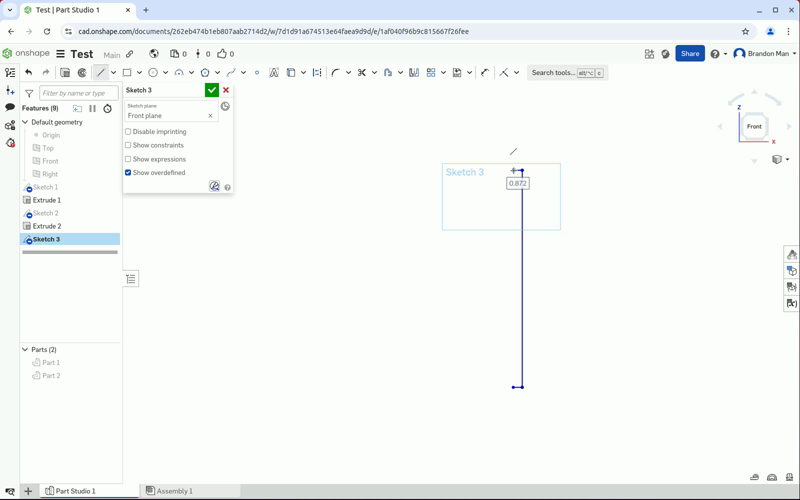
scroll(-6)
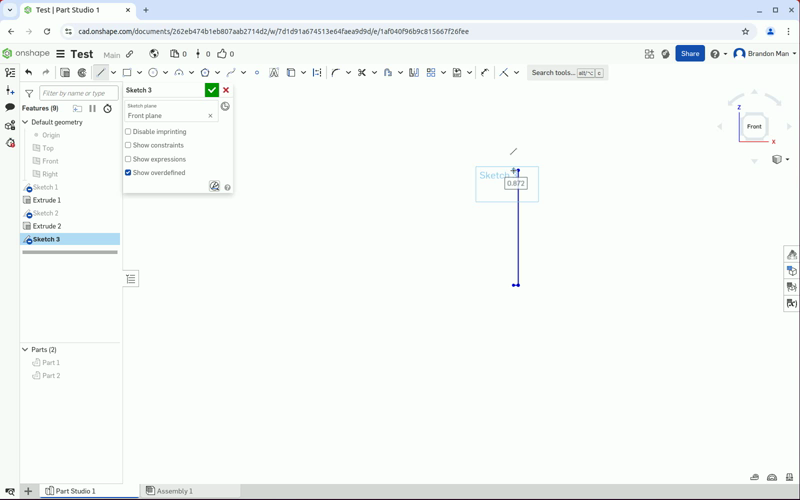
key_up(shift)
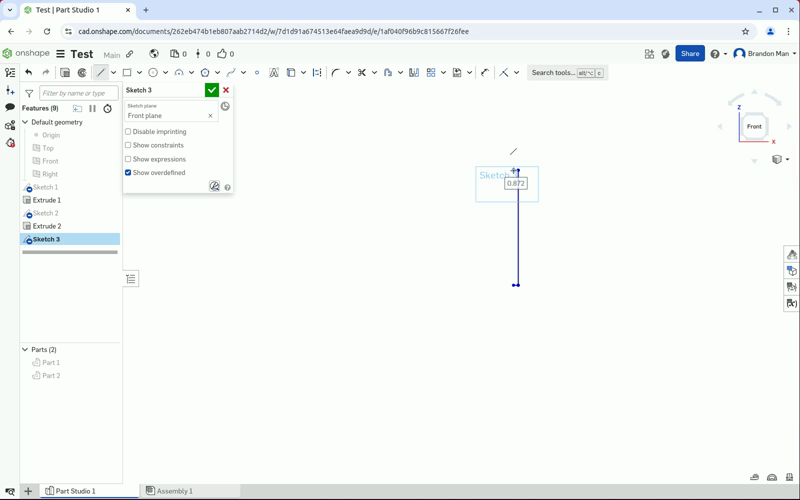
key_down(shift)
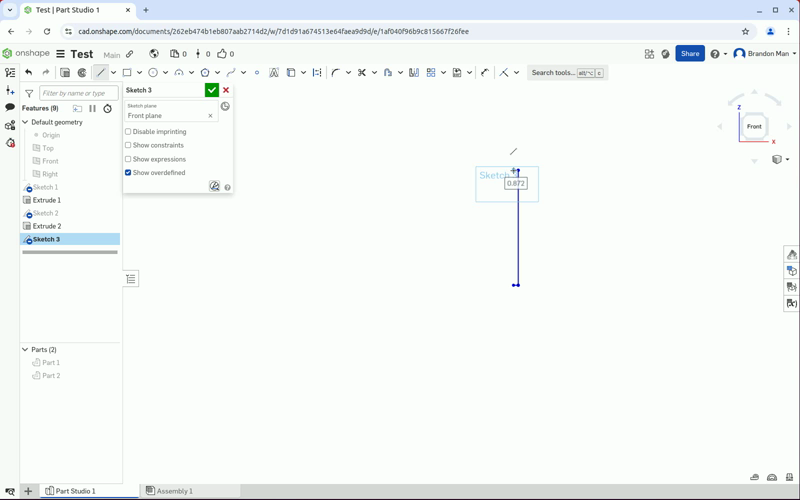
mouse_move(543, 170)
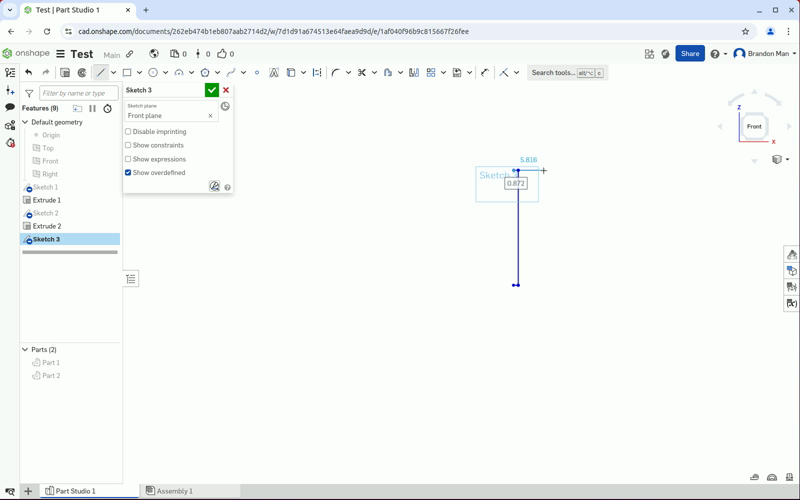
mouse_move(513, 175)
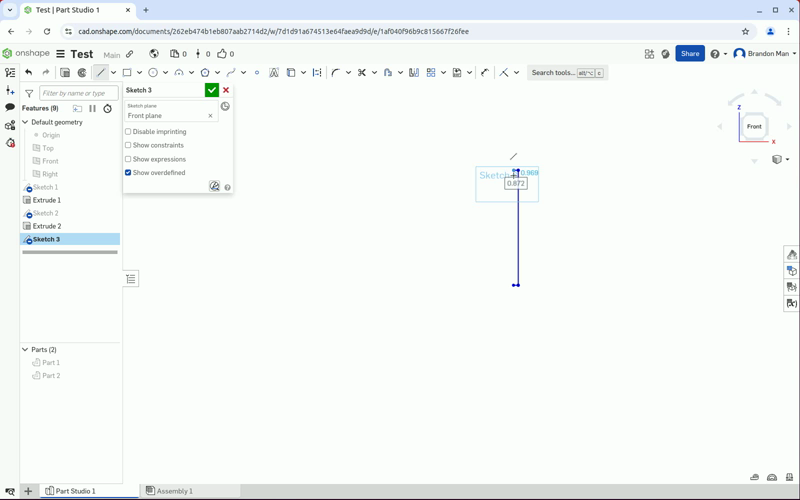
scroll(6)
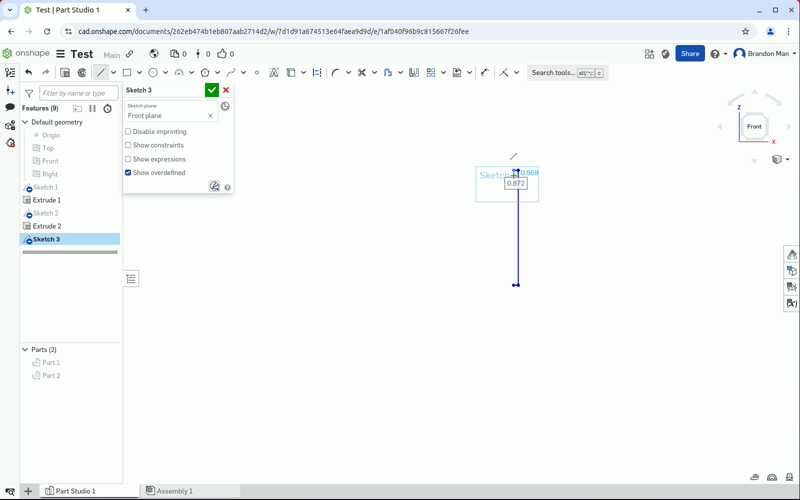
scroll(6)
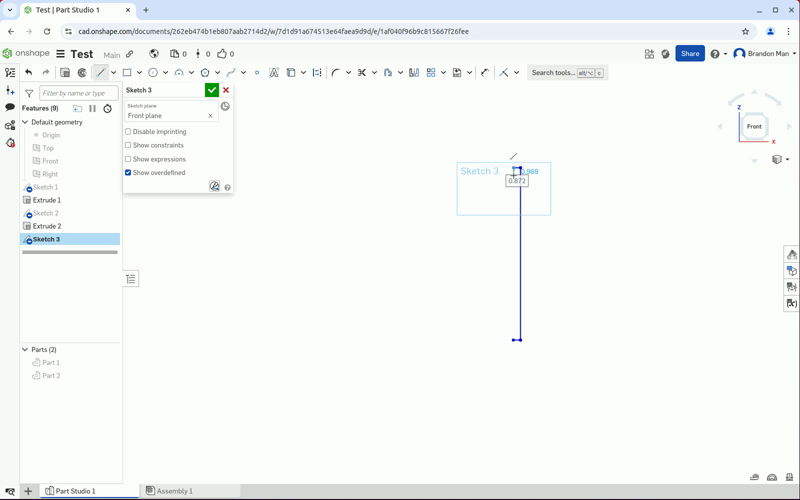
scroll(6)
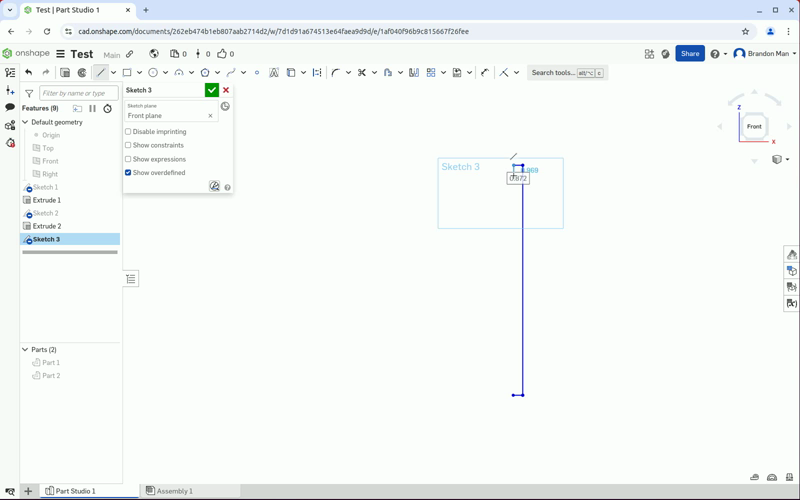
scroll(6)
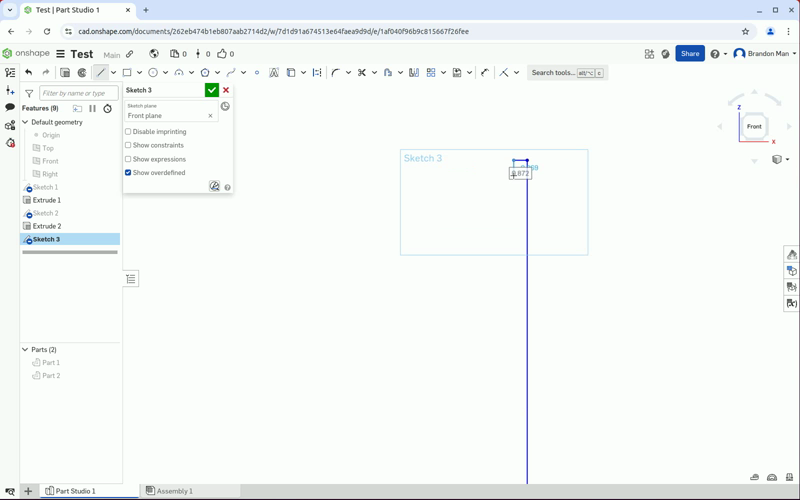
scroll(6)
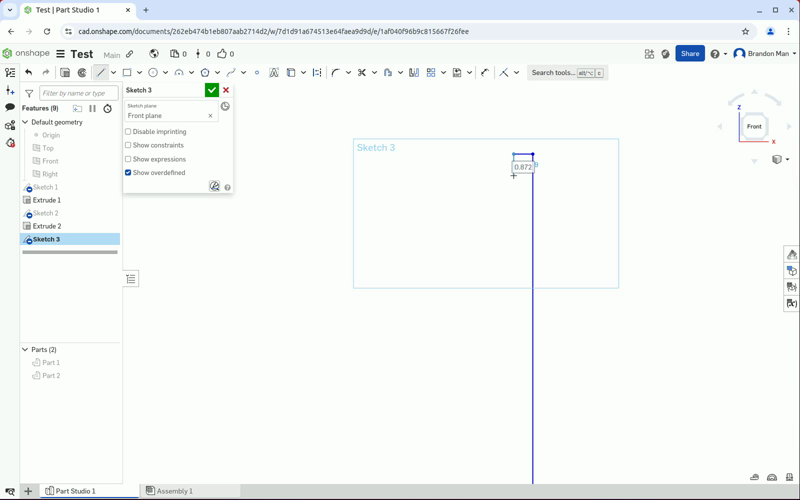
scroll(6)
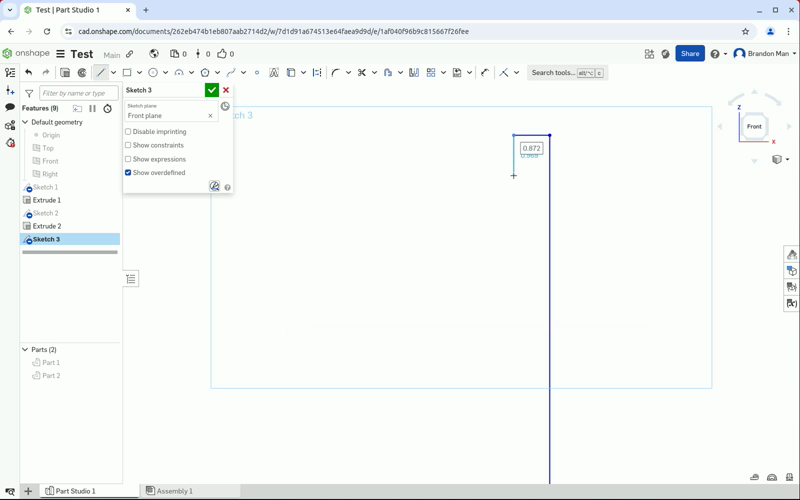
scroll(6)
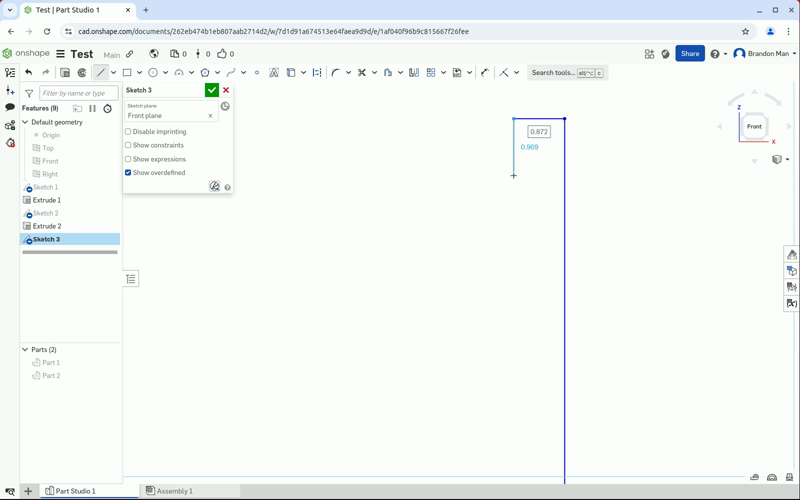
click(513, 175)
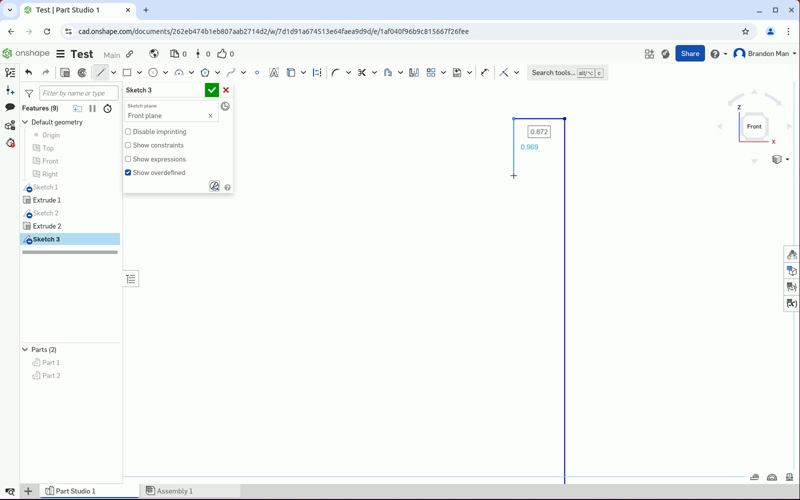
scroll(-6)
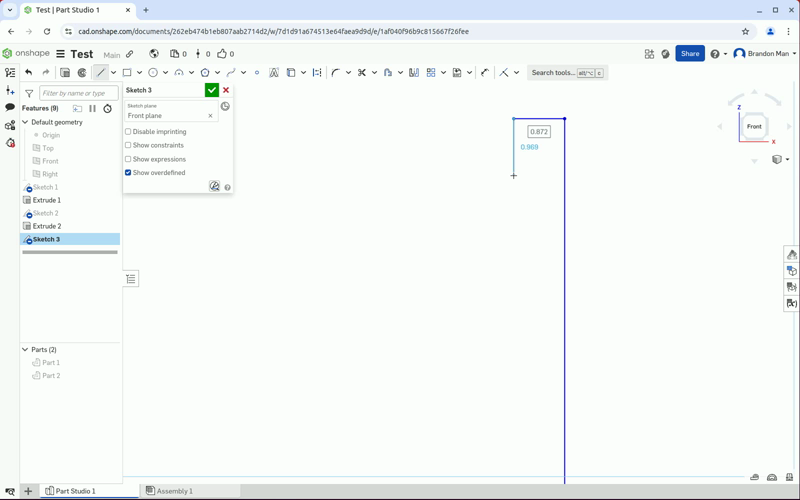
scroll(-6)
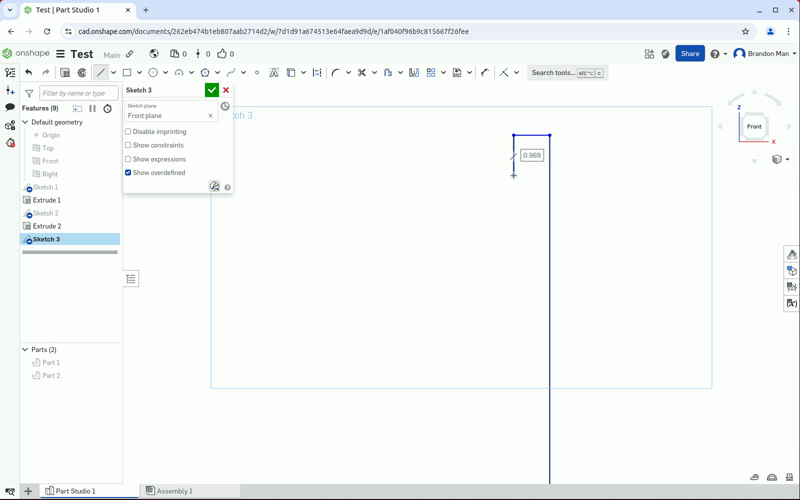
scroll(-6)
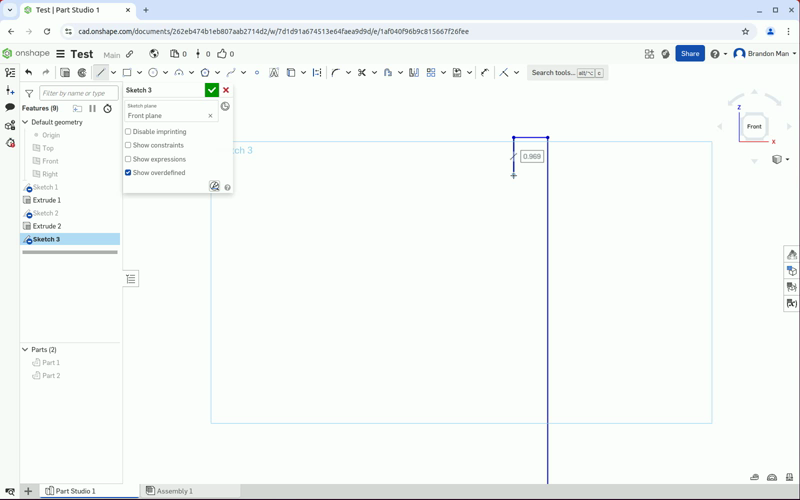
scroll(-6)
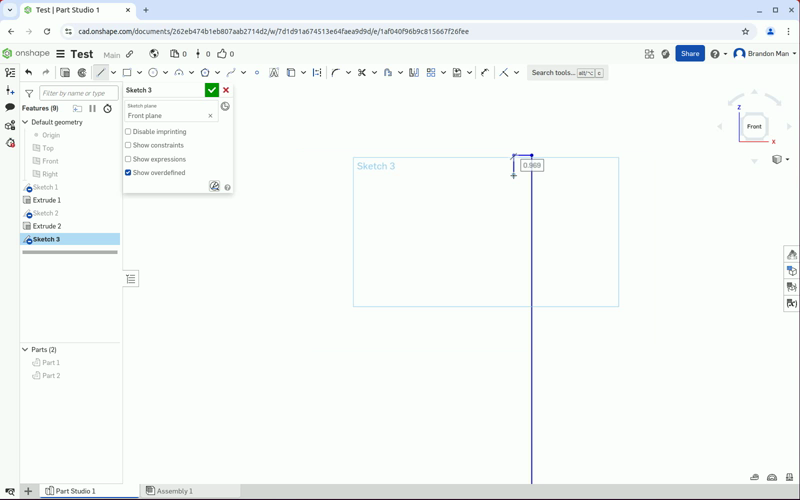
scroll(-6)
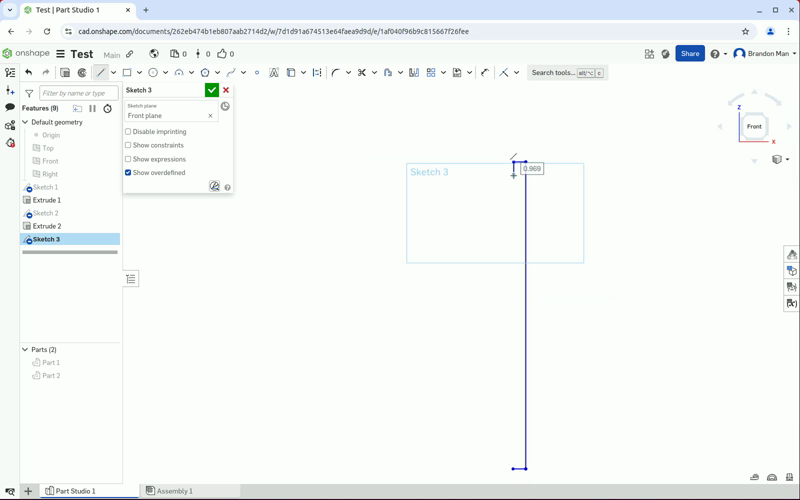
scroll(-6)
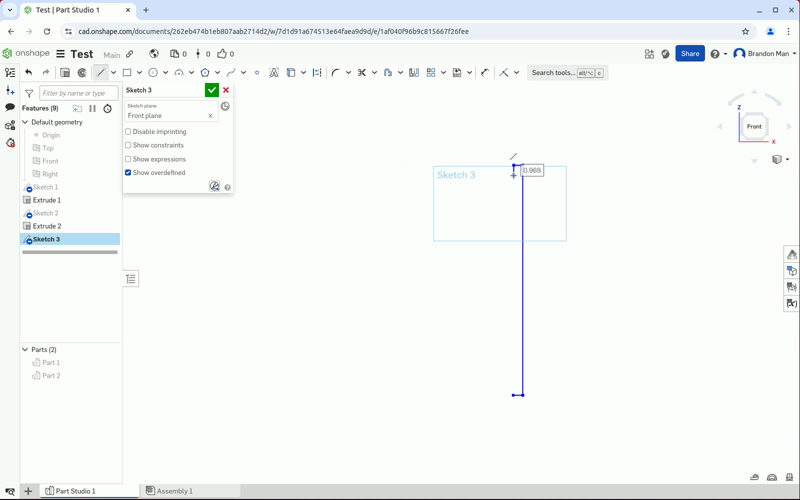
scroll(-6)
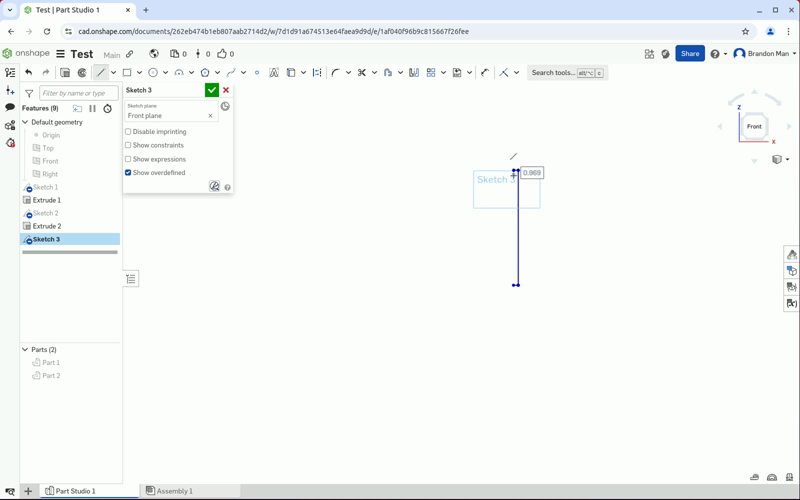
key_up(shift)
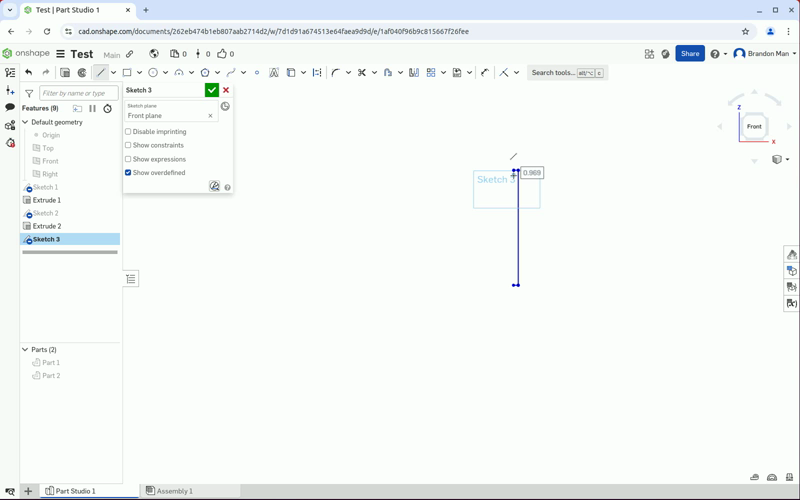
key_down(shift)
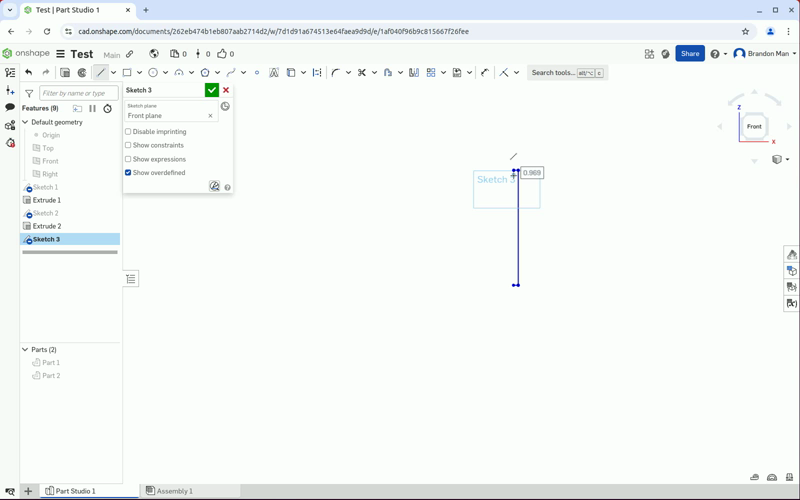
mouse_move(513, 280)
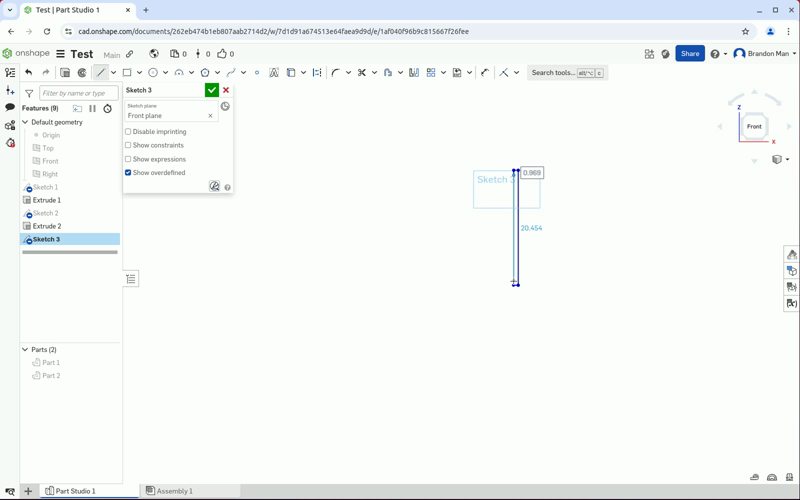
click(513, 280)
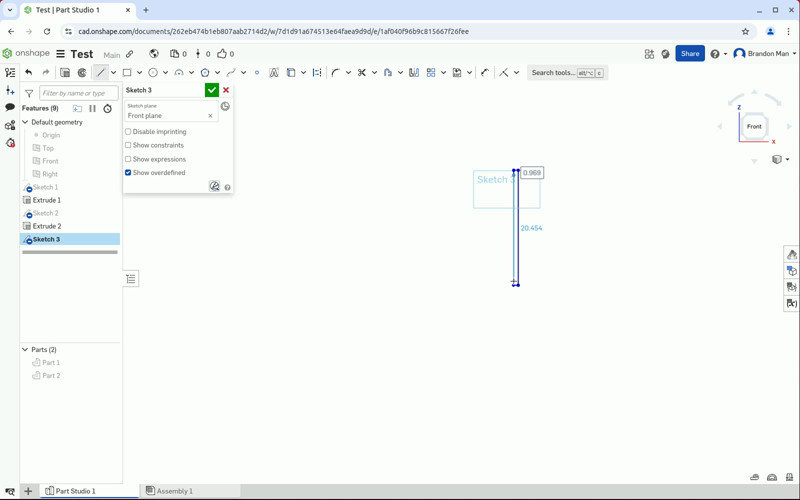
key_up(shift)
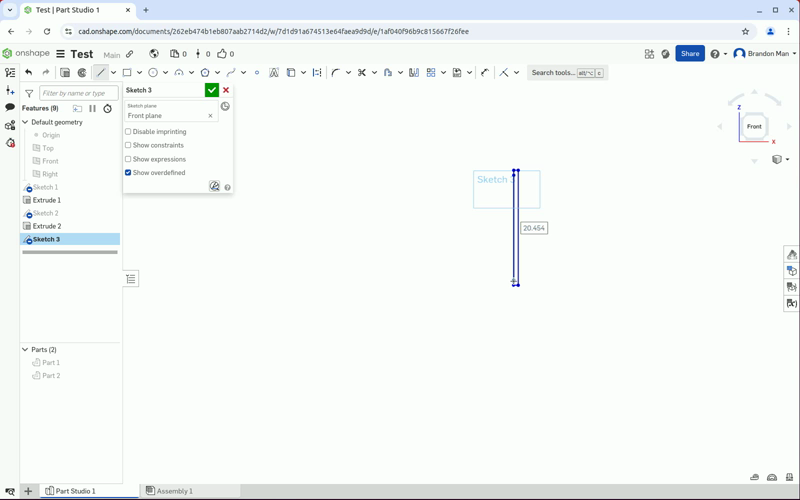
mouse_move(543, 280)
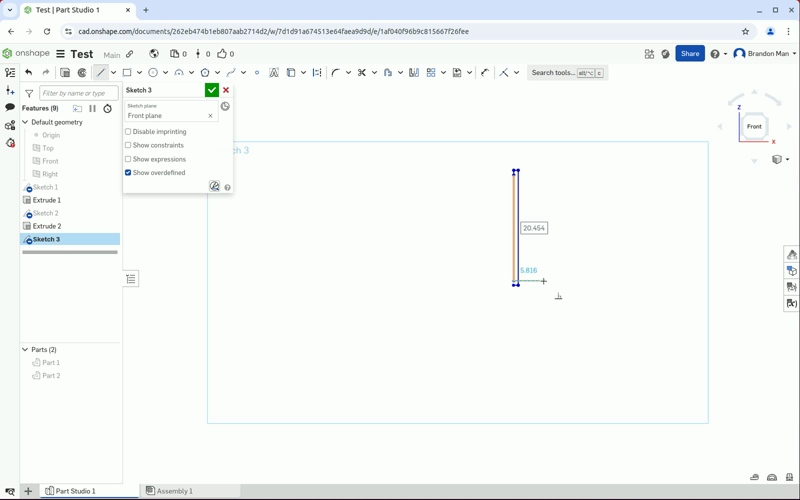
key_down(shift)
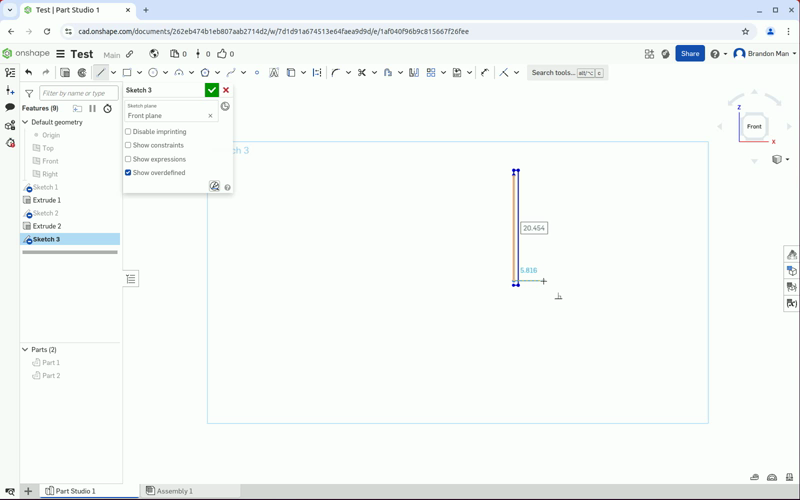
mouse_move(513, 285)
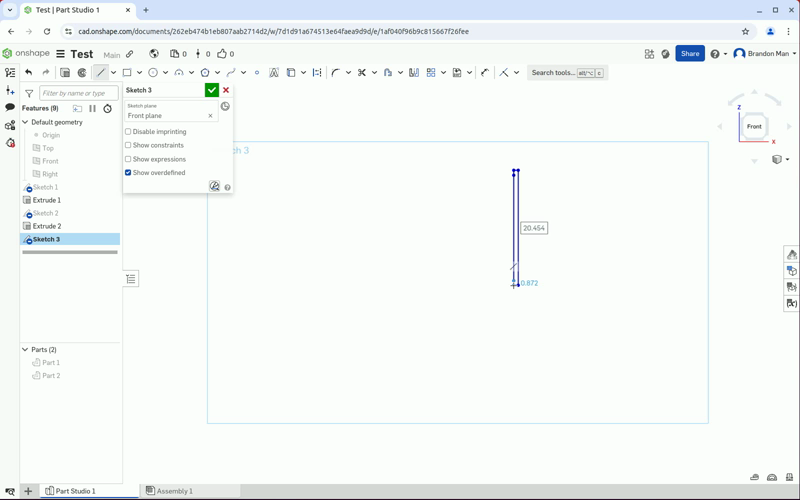
scroll(6)
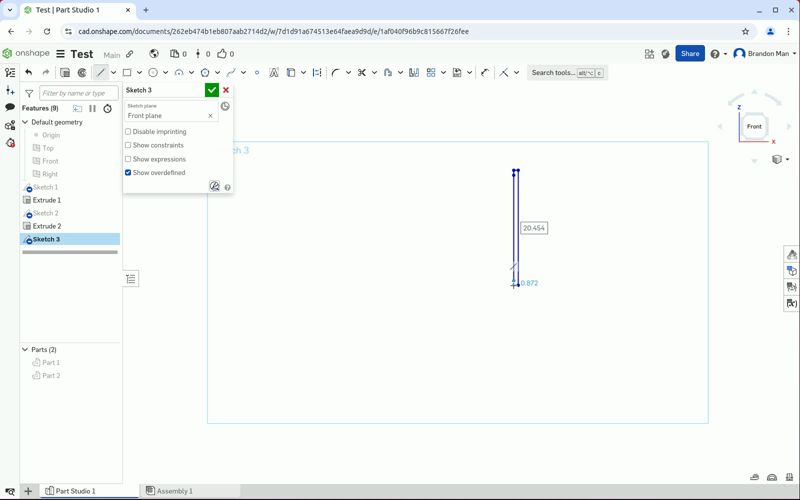
scroll(6)
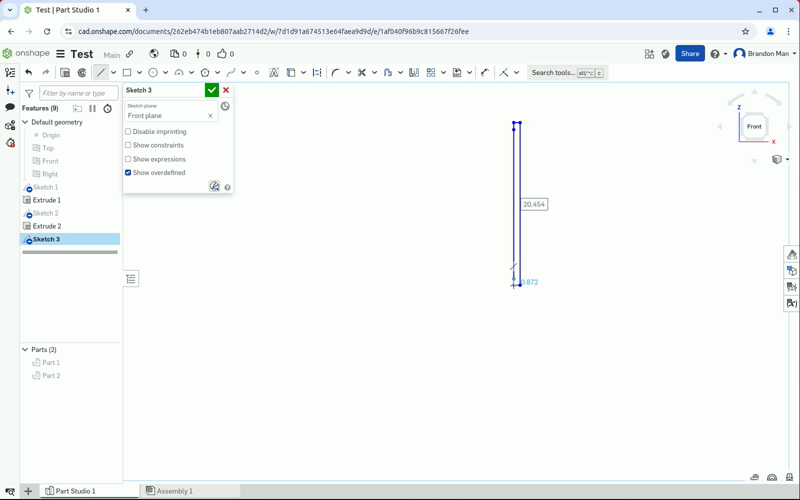
scroll(6)
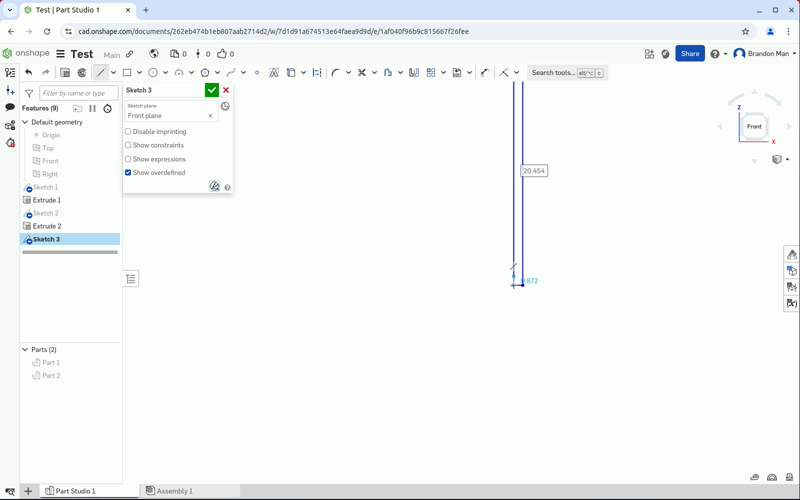
scroll(6)
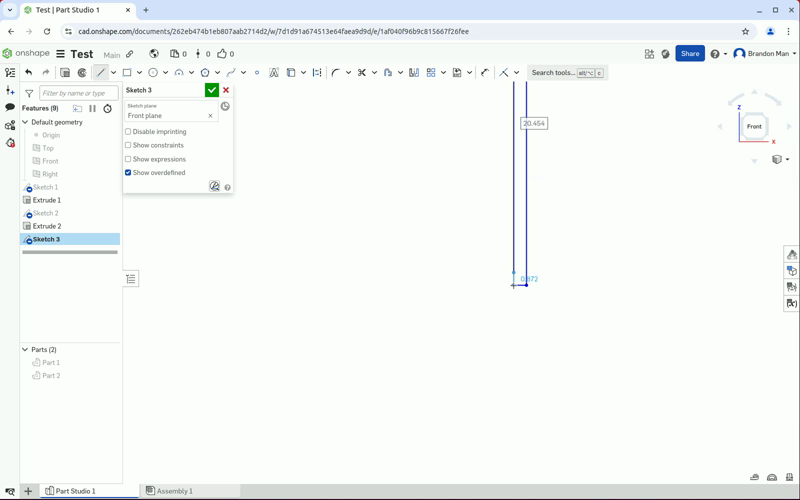
scroll(6)
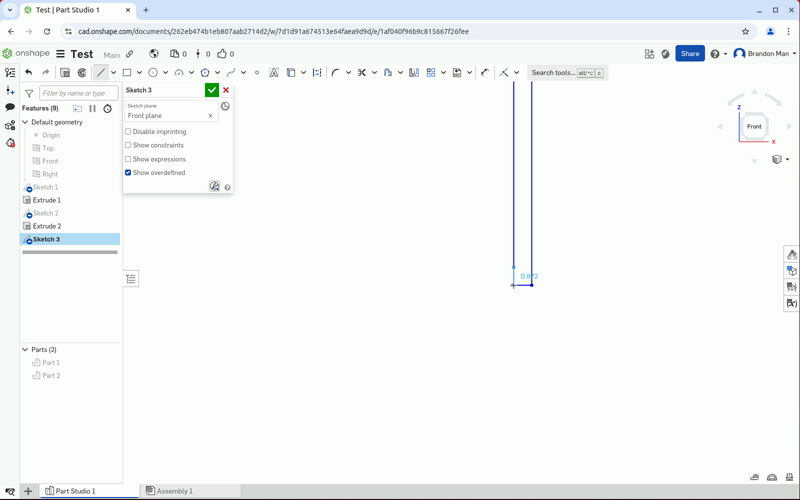
scroll(6)
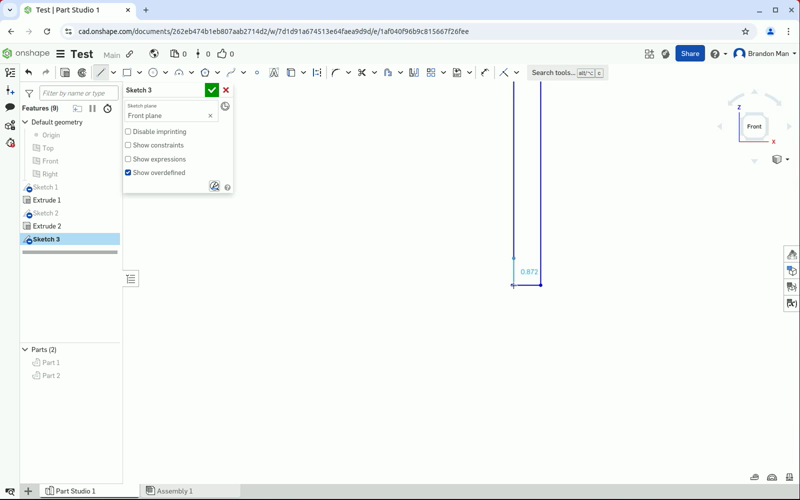
scroll(6)
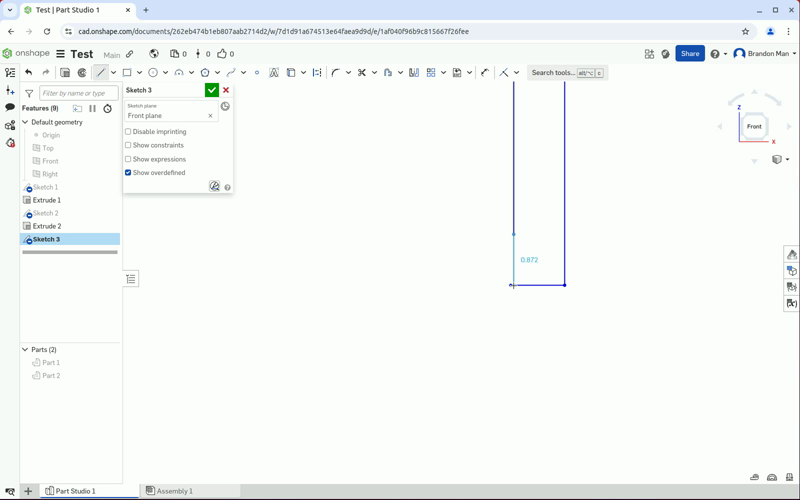
key_up(shift)
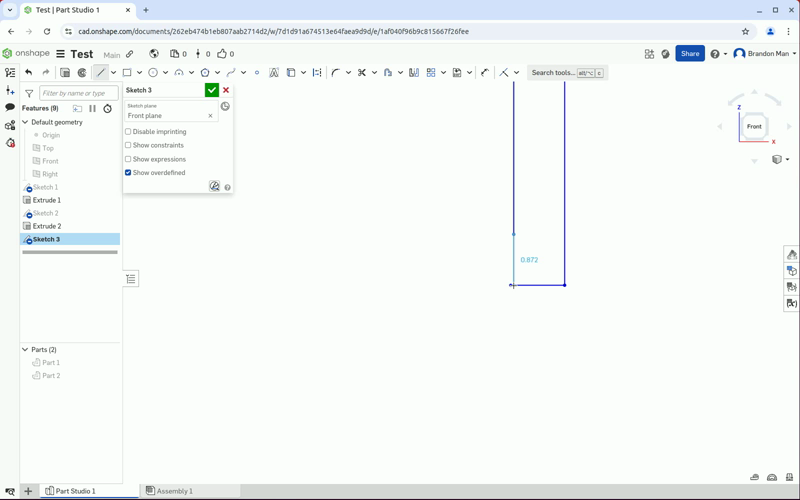
click(513, 285)
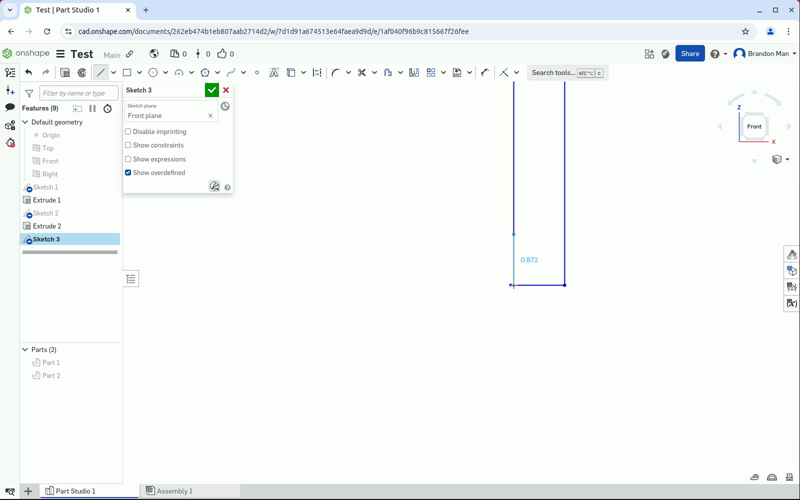
scroll(-6)
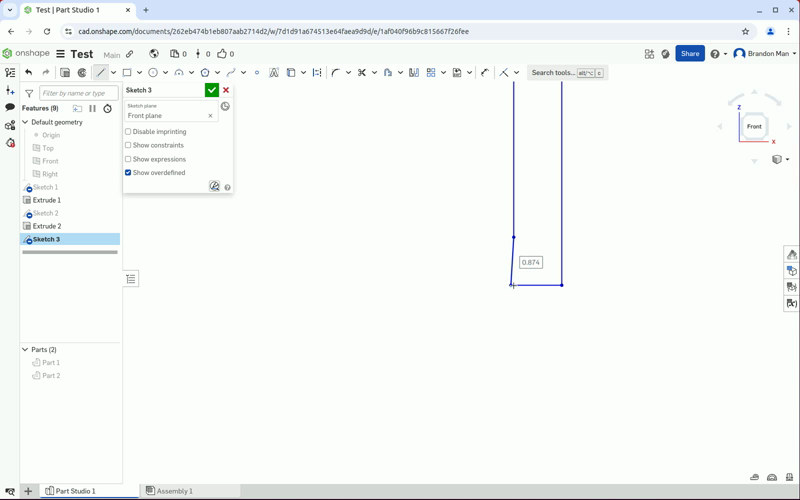
scroll(-6)
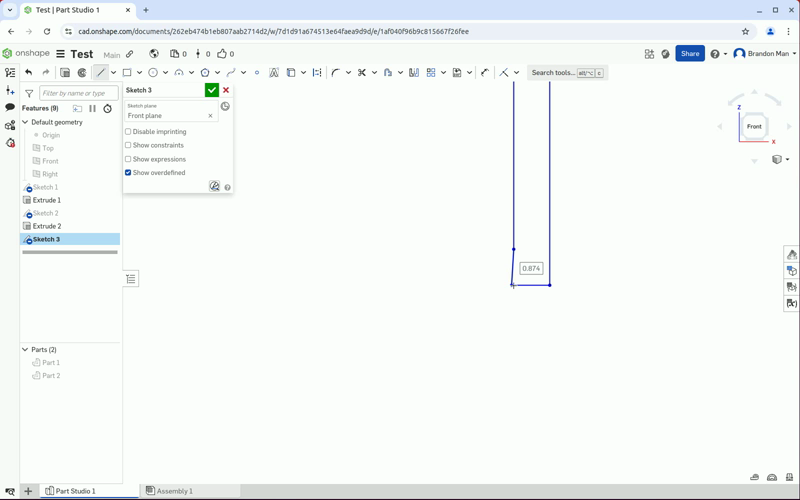
scroll(-6)
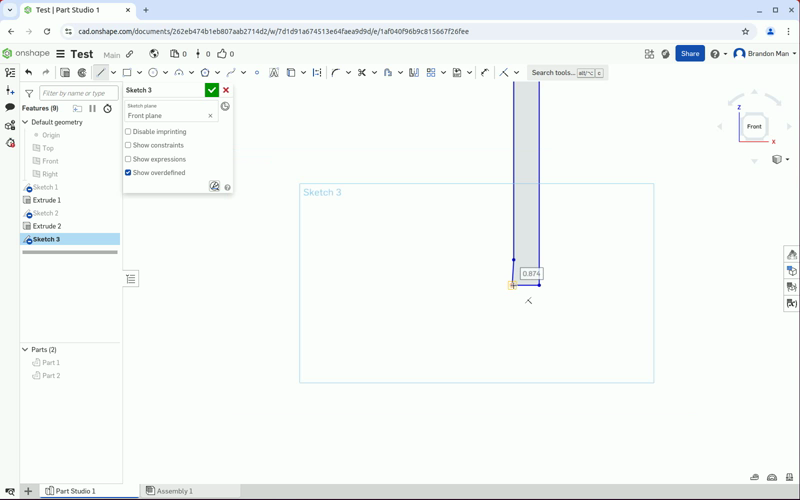
scroll(-6)
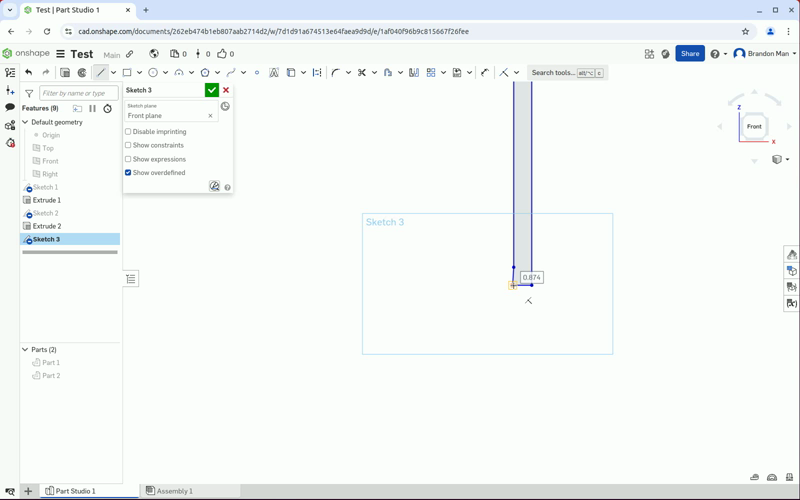
scroll(-6)
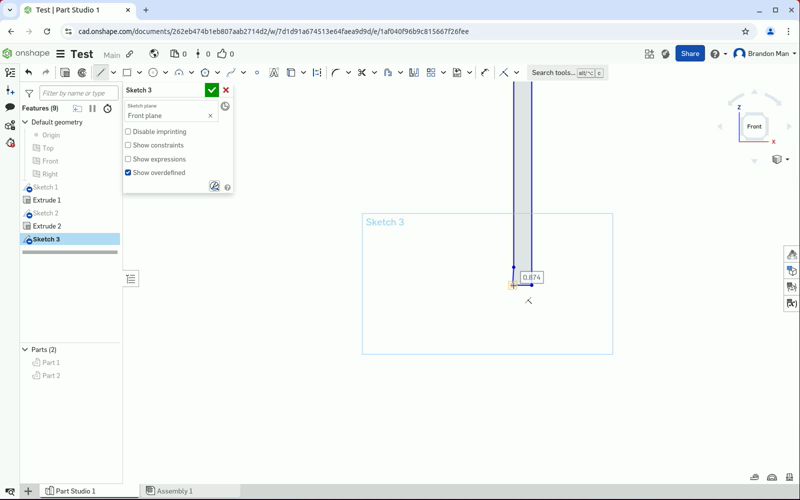
scroll(-6)
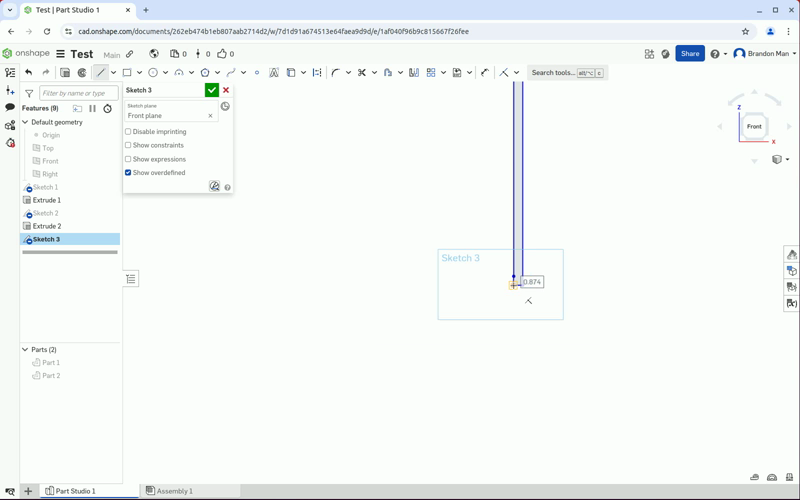
scroll(-6)
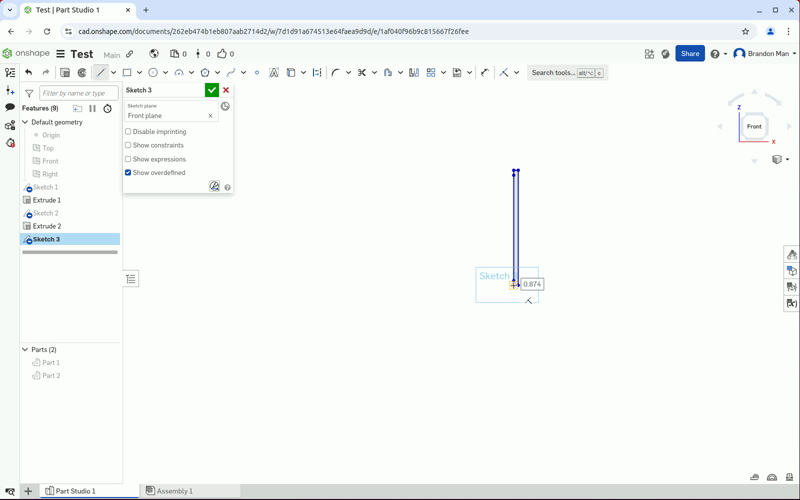
key(esc)
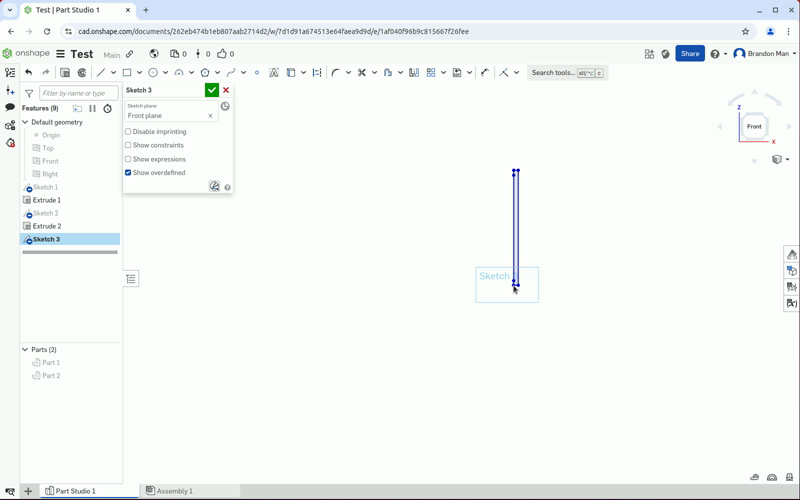
mouse_move(514, 262)
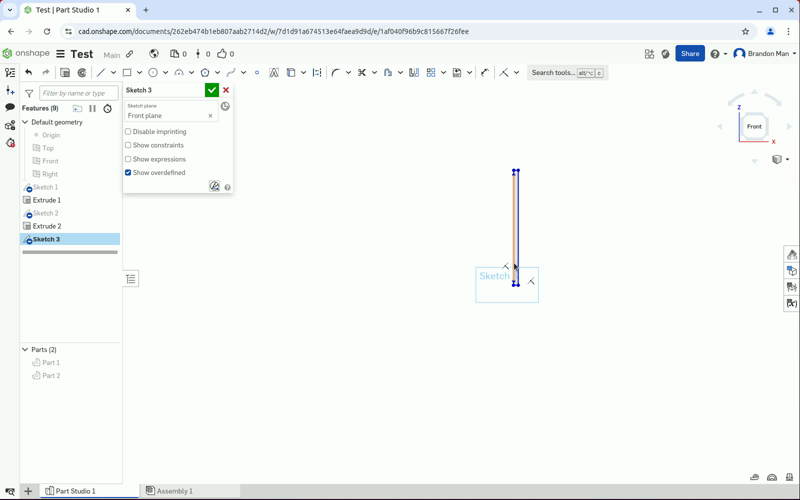
scroll(6)
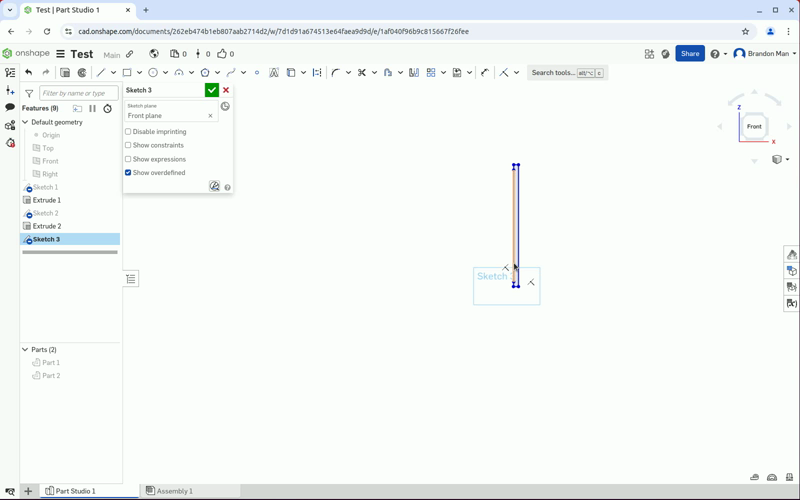
scroll(6)
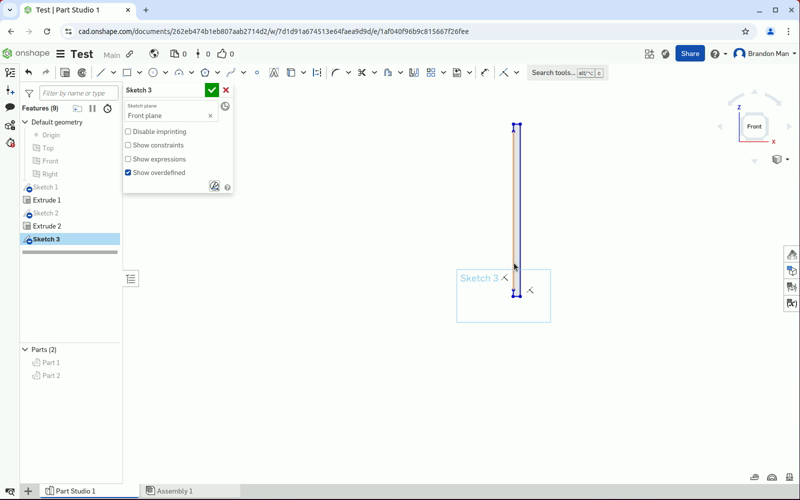
scroll(6)
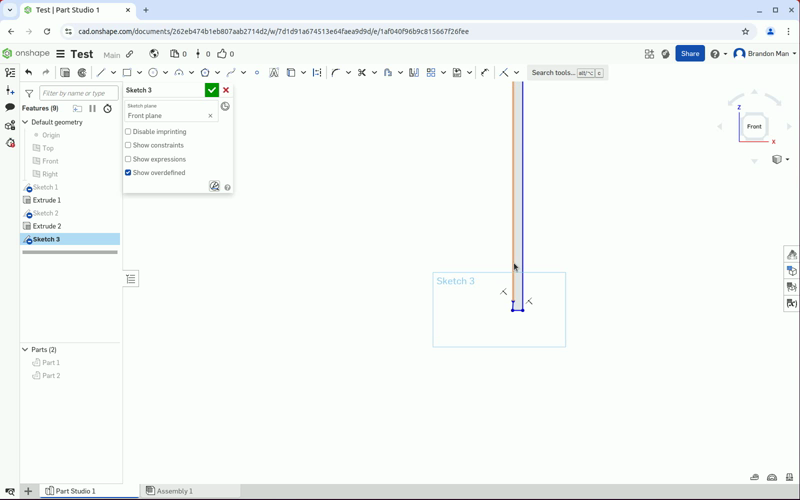
scroll(6)
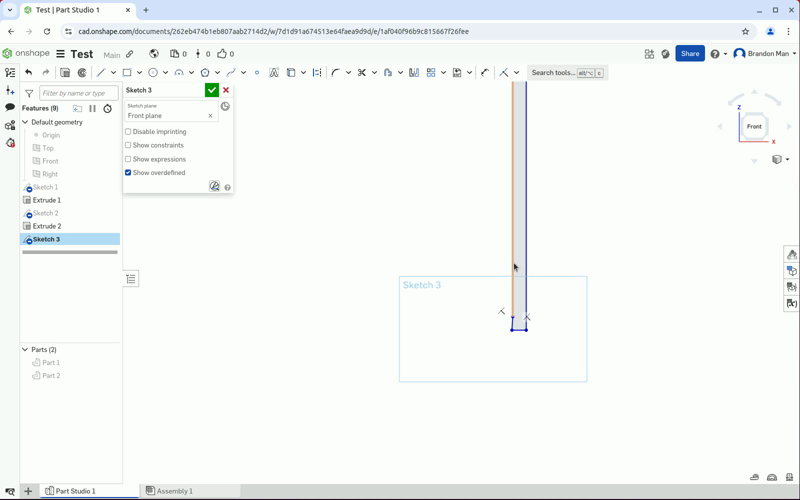
scroll(6)
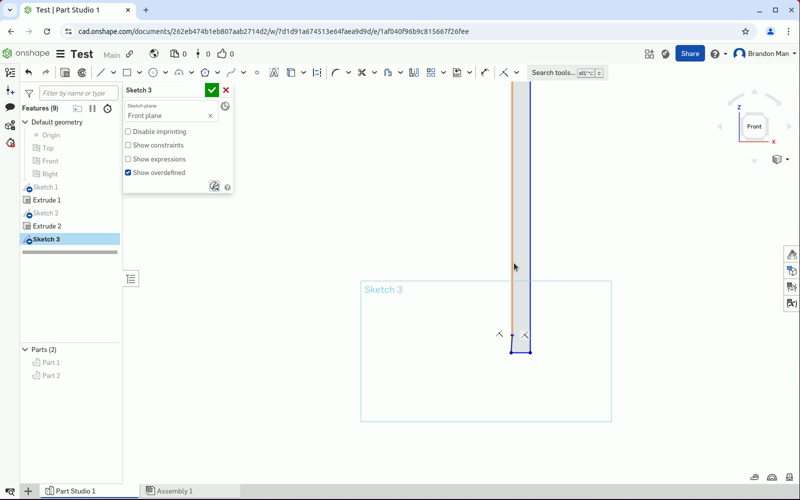
scroll(6)
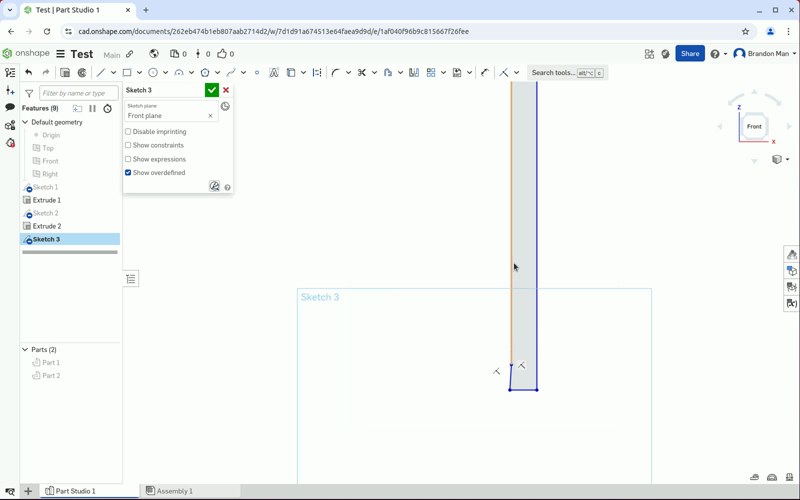
scroll(6)
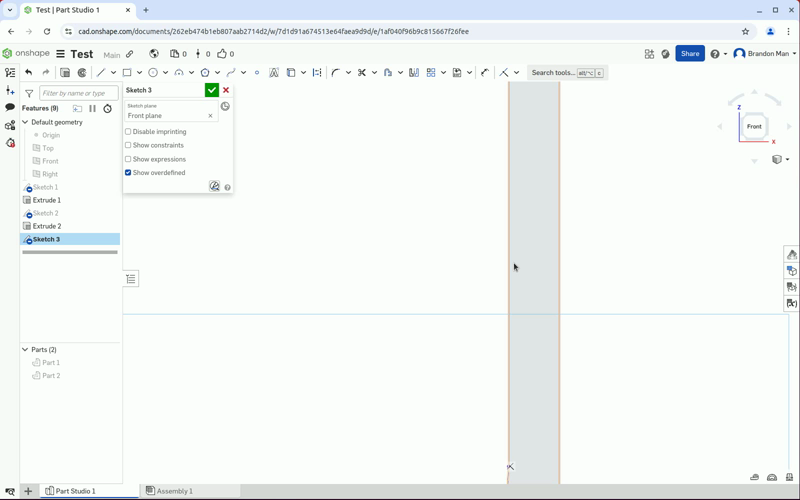
click(514, 262)
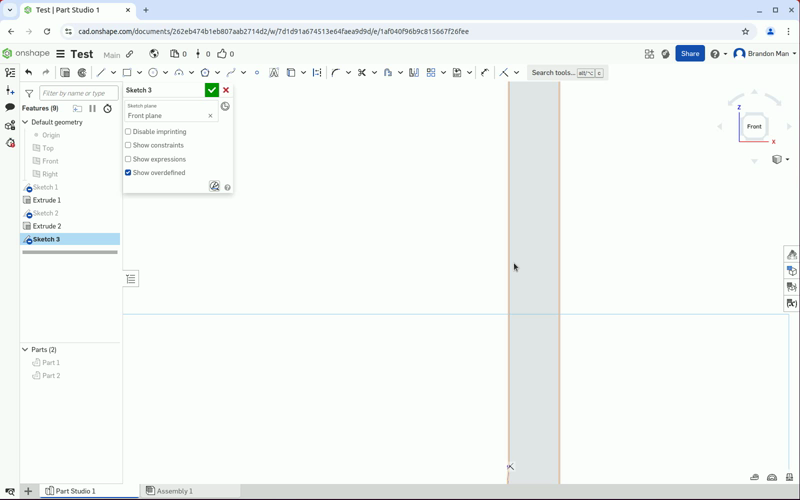
scroll(-6)
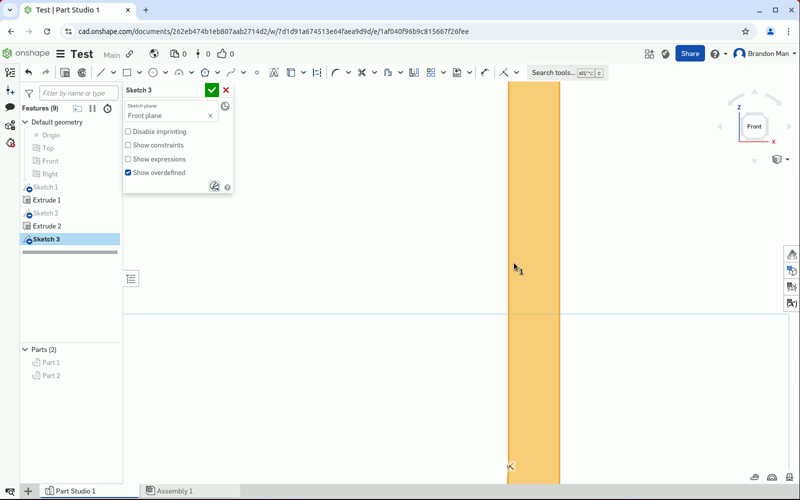
scroll(-6)
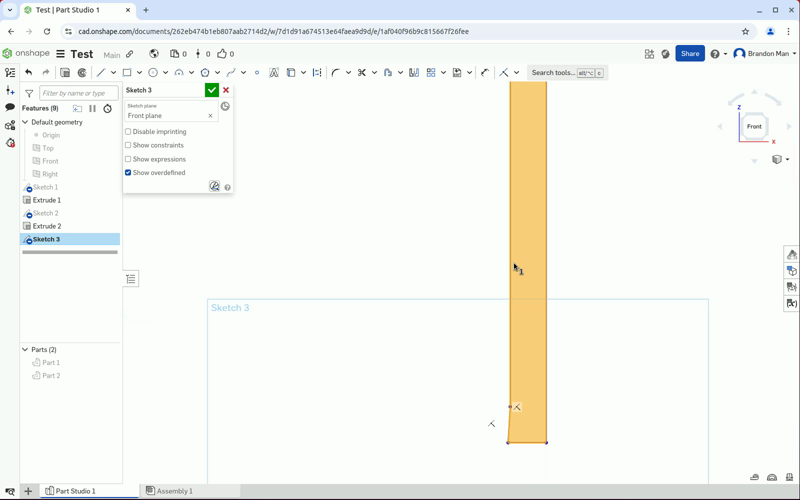
scroll(-6)
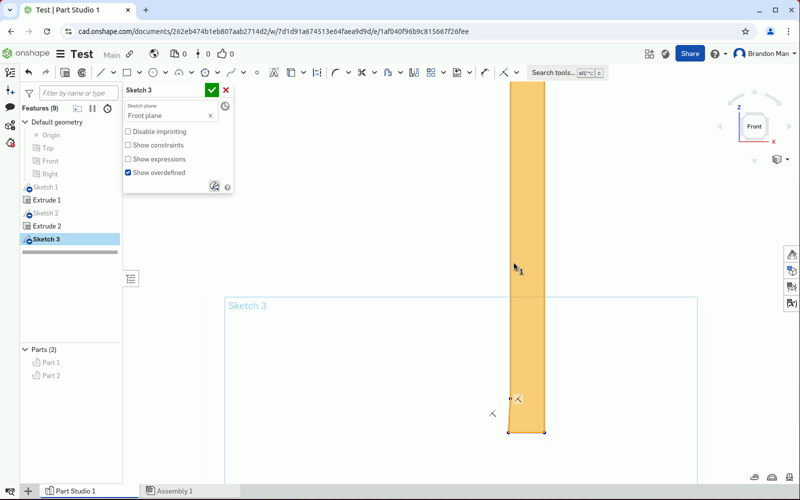
scroll(-6)
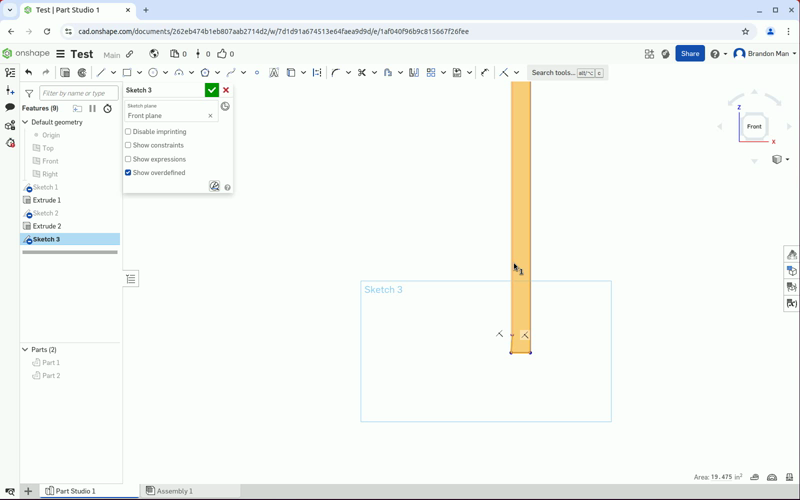
scroll(-6)
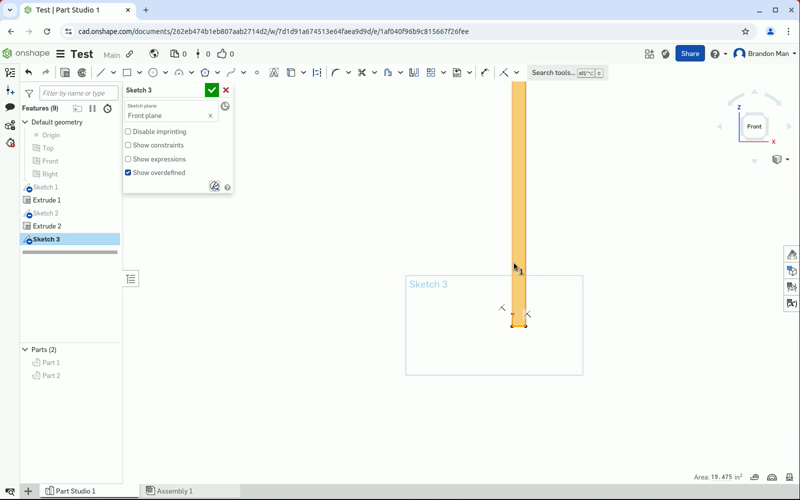
scroll(-6)
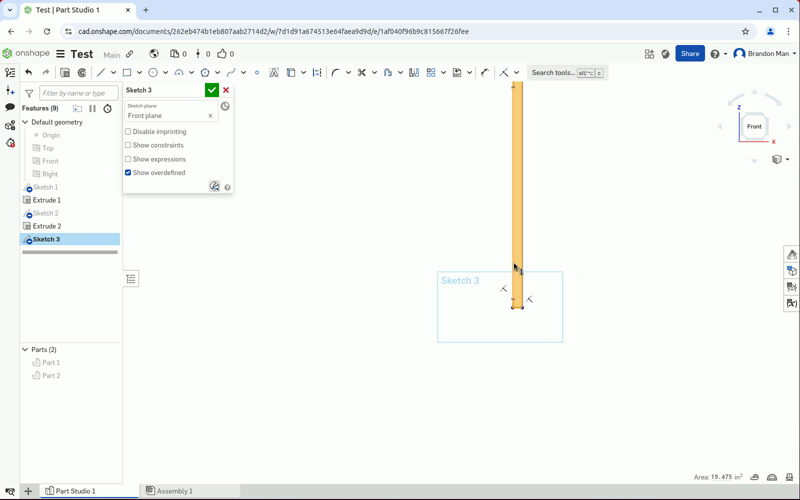
scroll(-6)
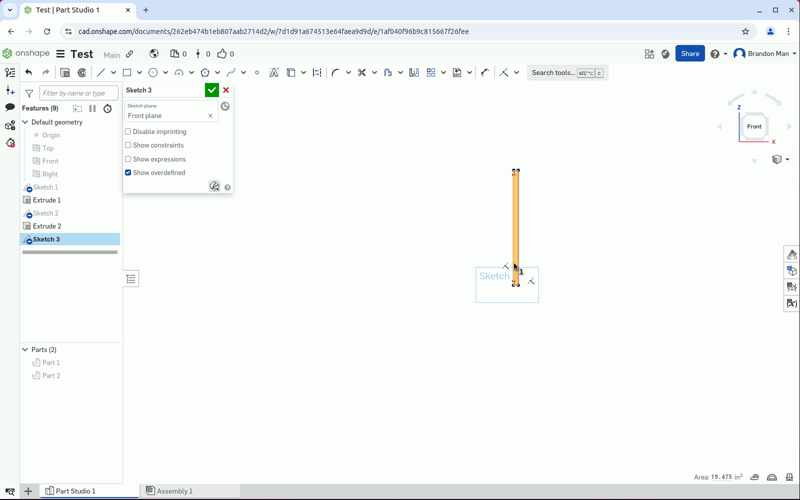
mouse_move(73, 352)
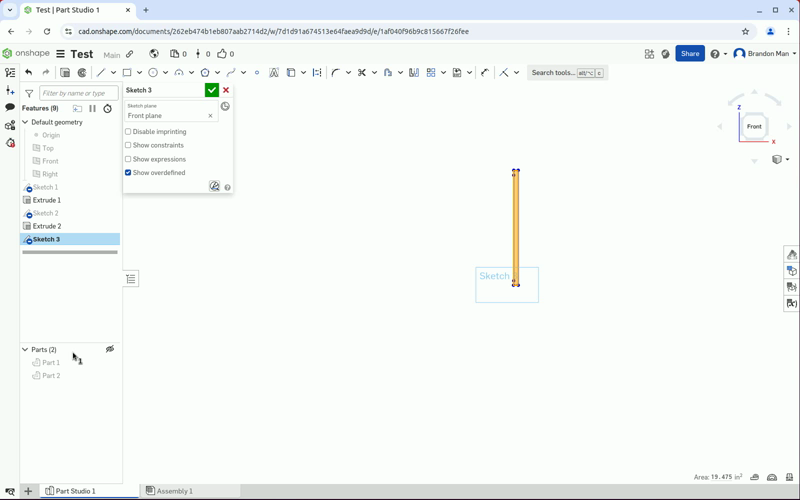
key(shift+y)
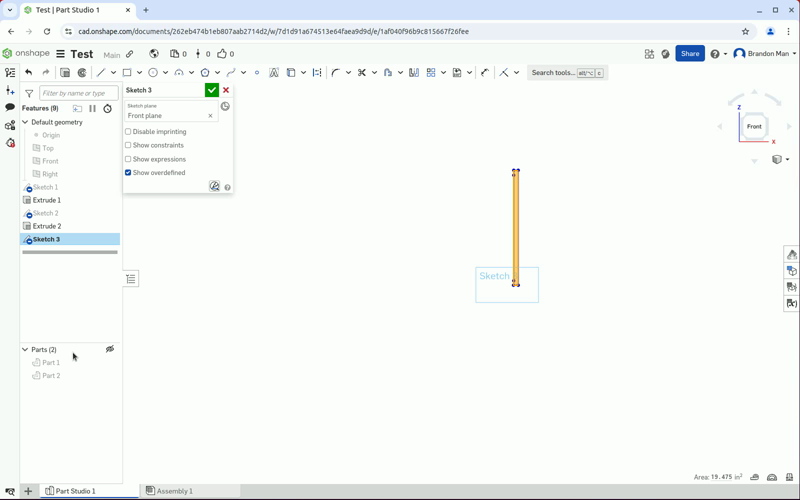
key(shift+e)
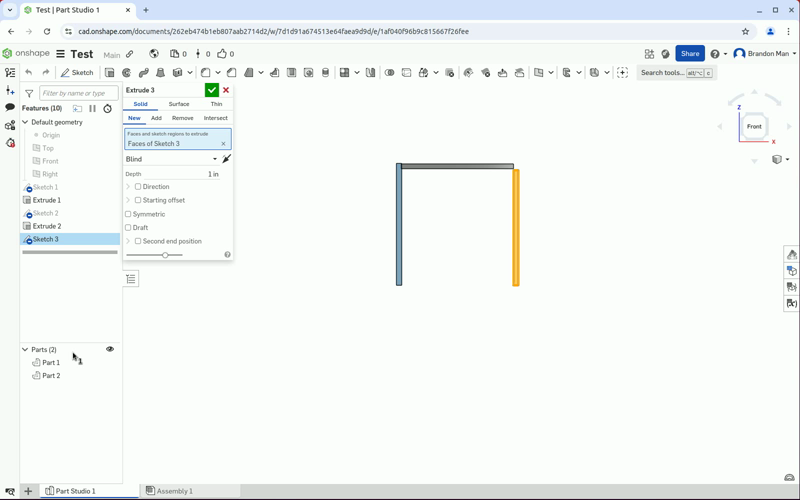
mouse_move(143, 106)
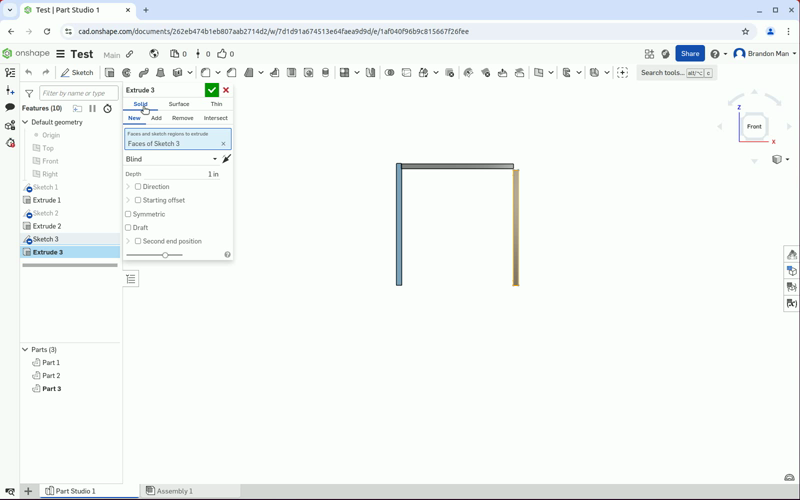
click(143, 106)
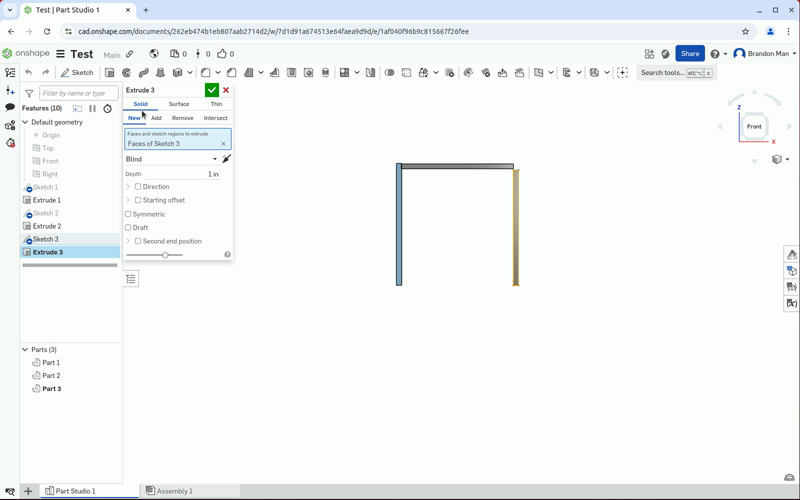
mouse_move(137, 120)
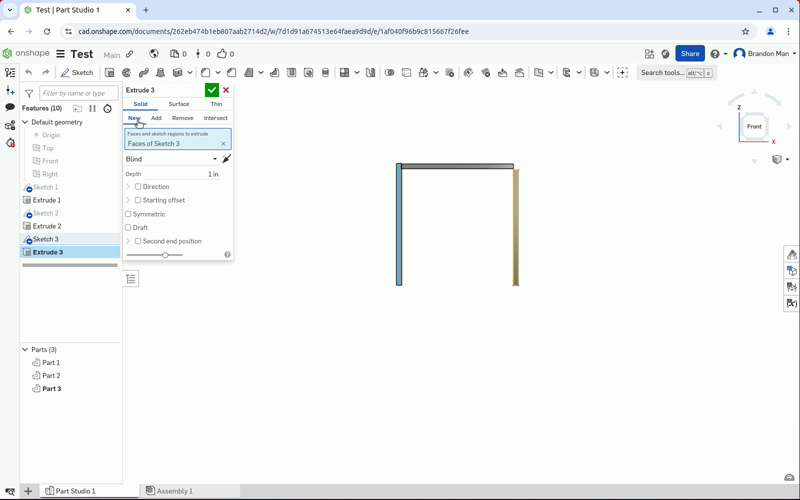
click(137, 120)
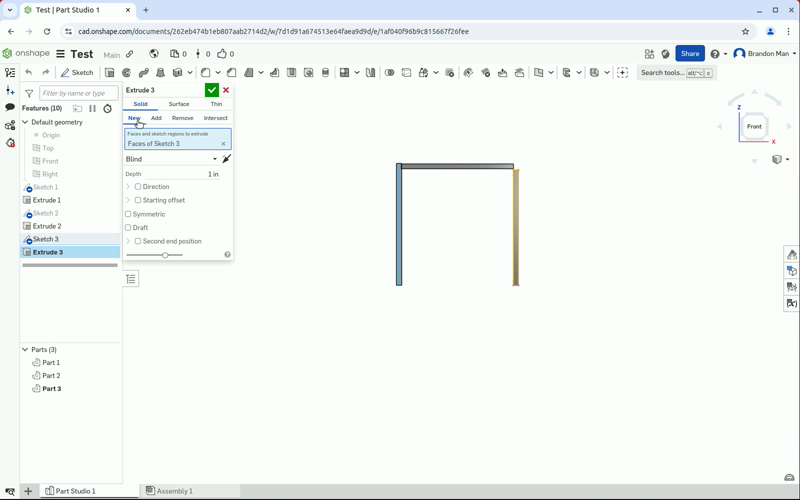
key(tab, 4)
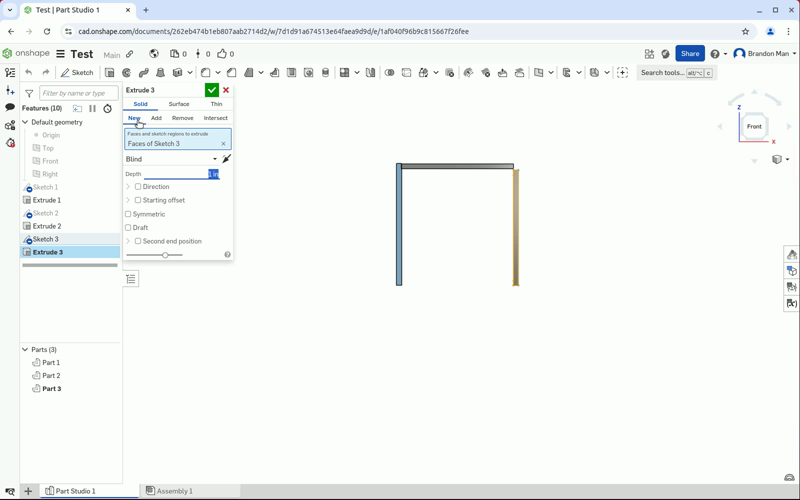
text(15.405)
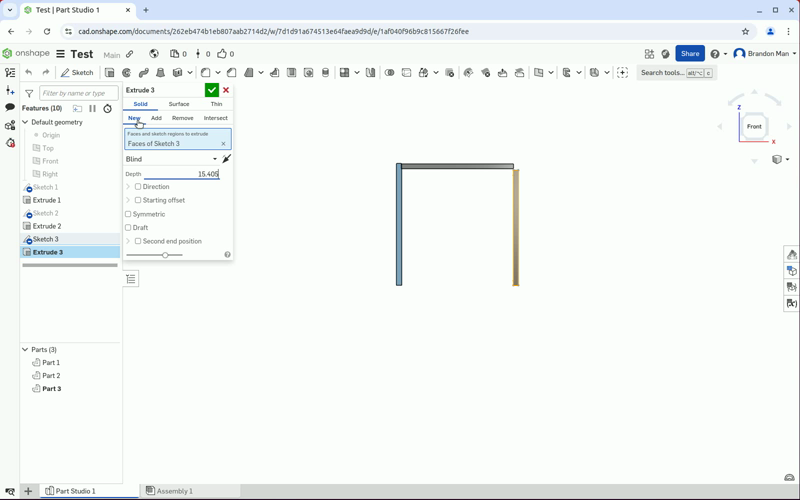
key(enter)
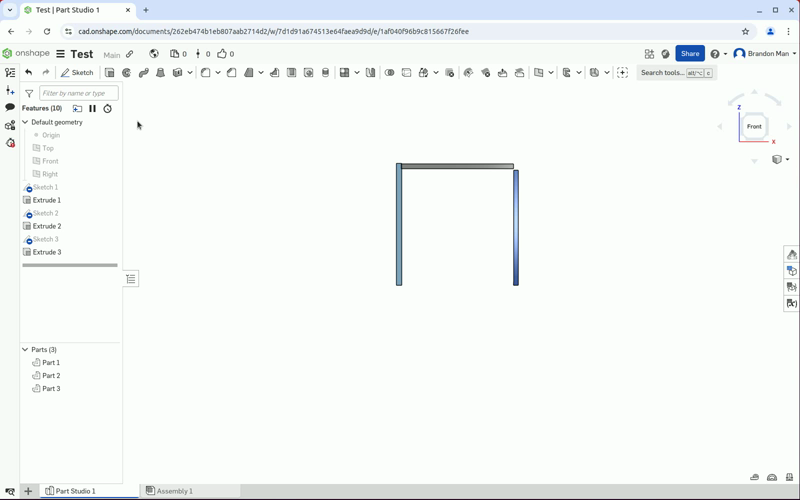
key(shift+h)
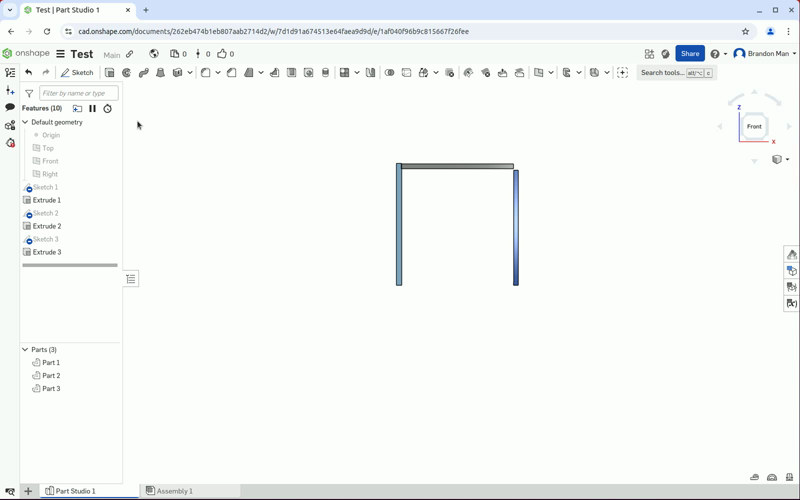
key(shift+h)
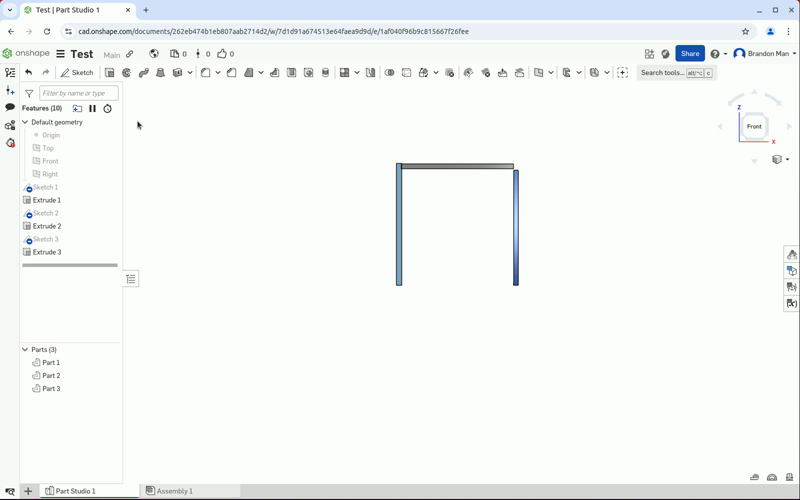
mouse_move(73, 189)
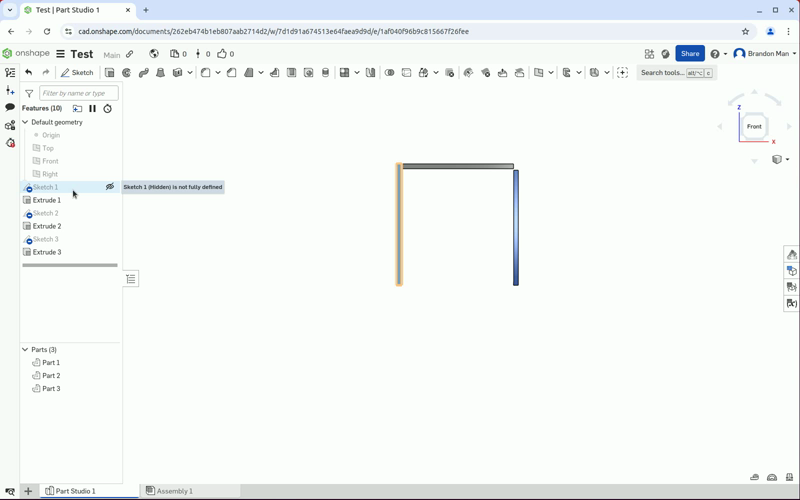
click(73, 189)
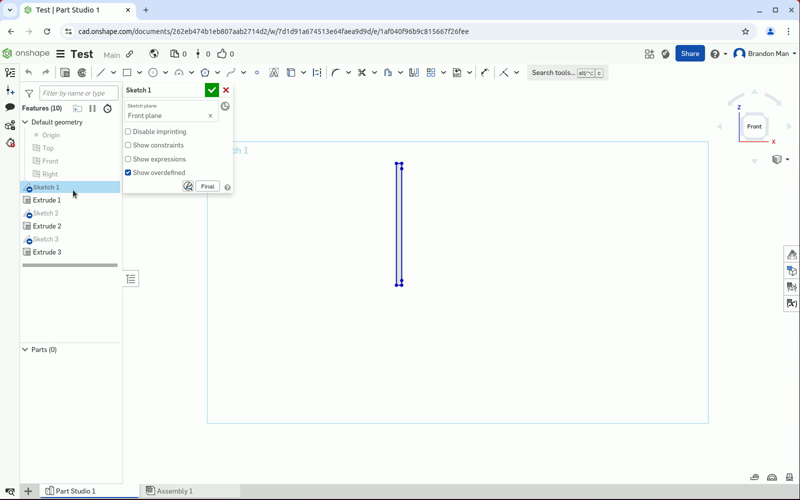
mouse_move(229, 92)
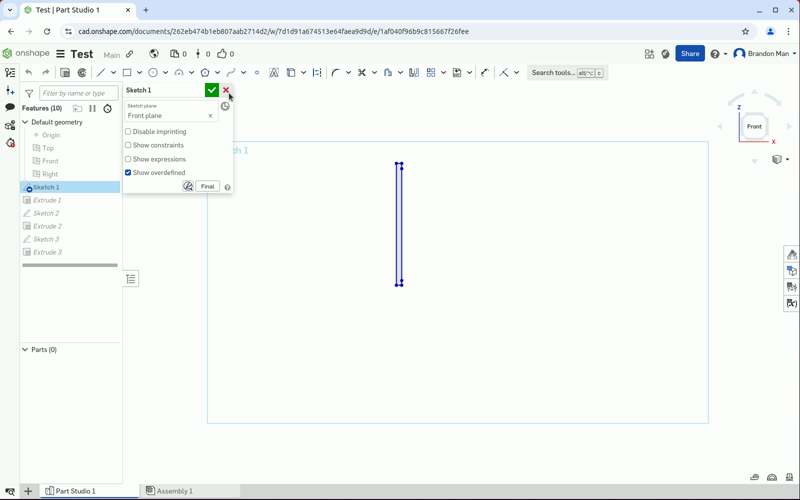
click(229, 92)
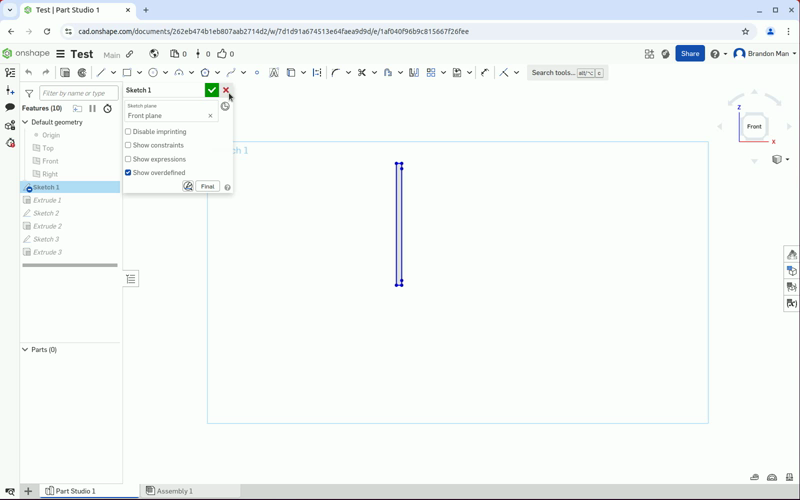
key(shift+s)
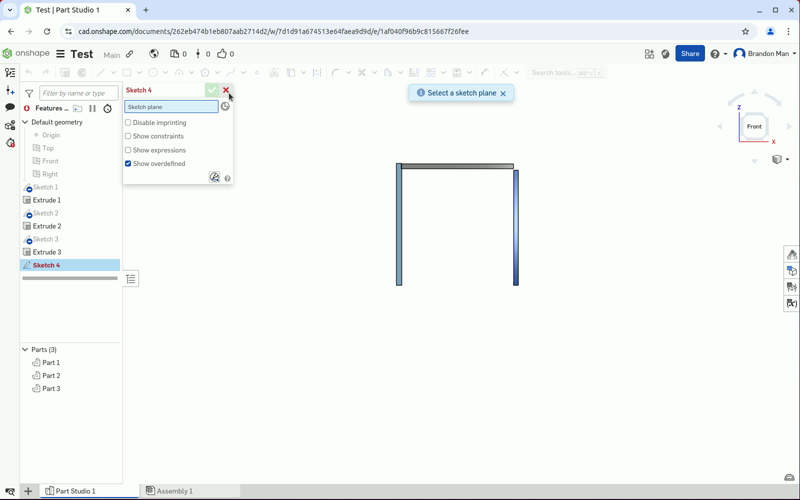
mouse_move(73, 163)
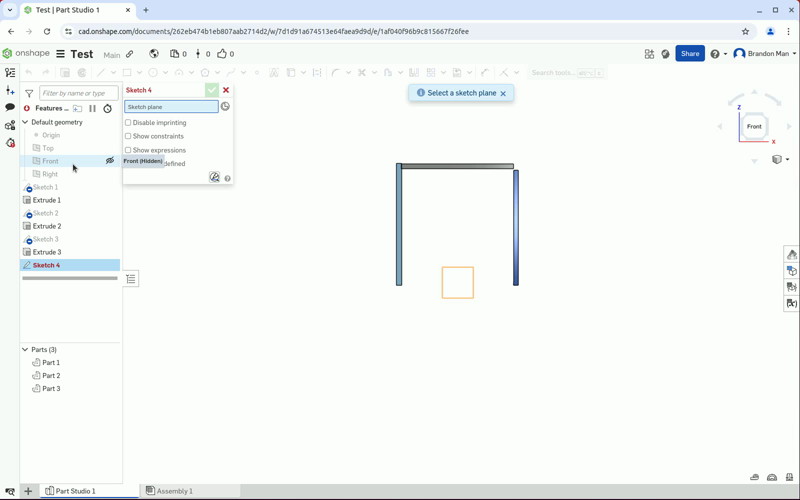
click(73, 163)
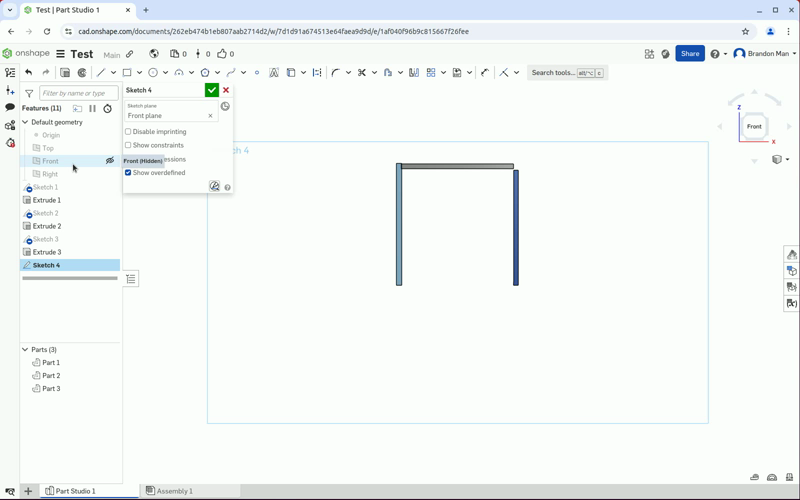
mouse_move(73, 352)
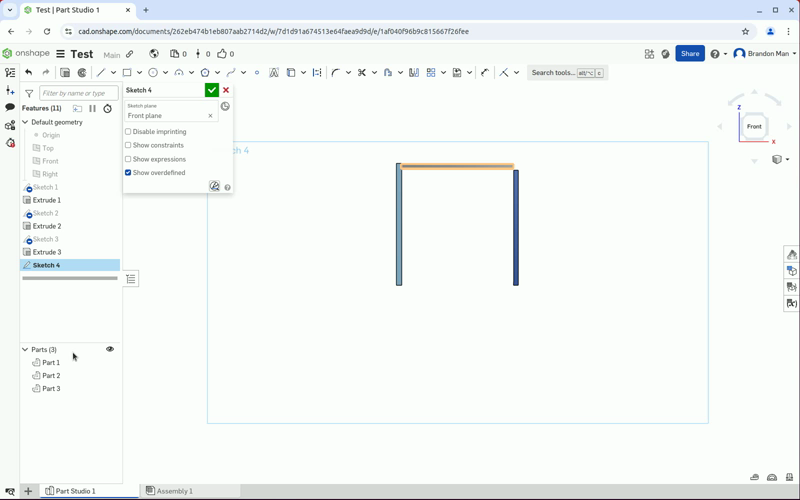
key(y)
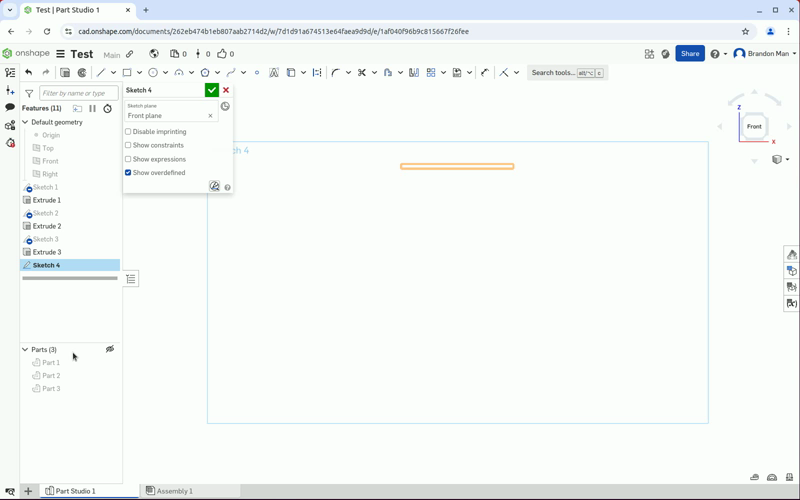
key(l)
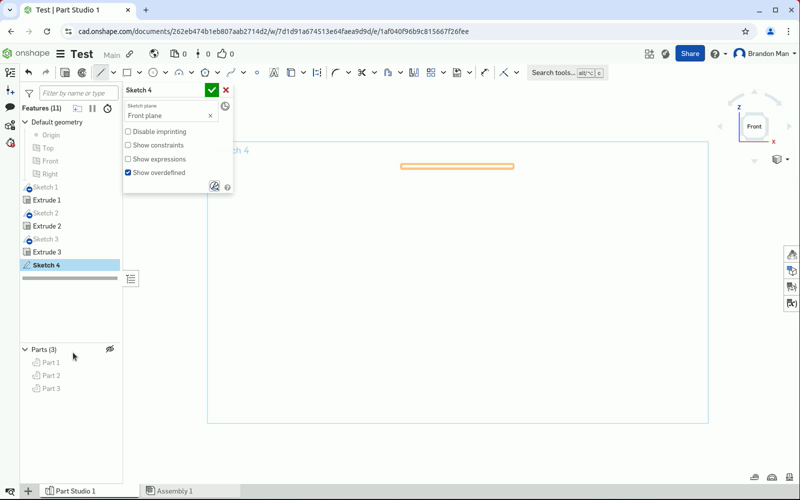
key_down(shift)
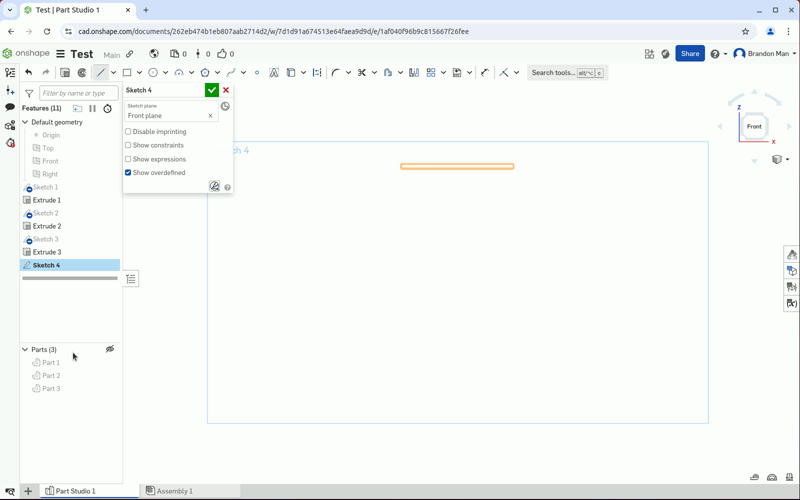
mouse_move(407, 285)
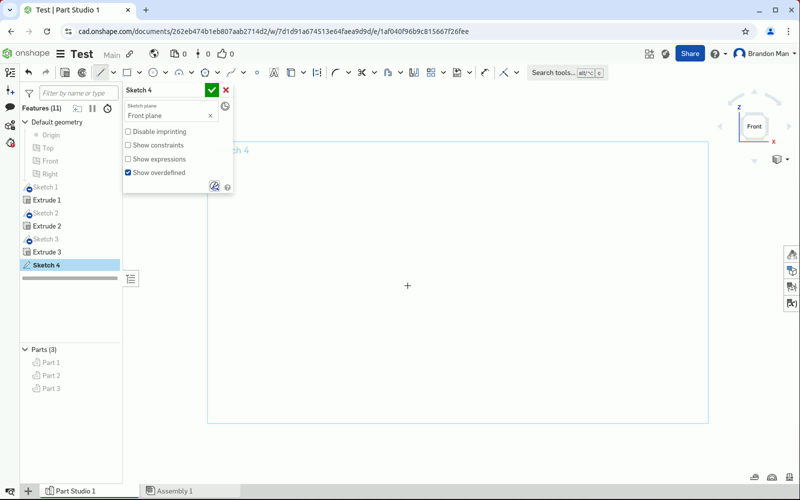
click(407, 285)
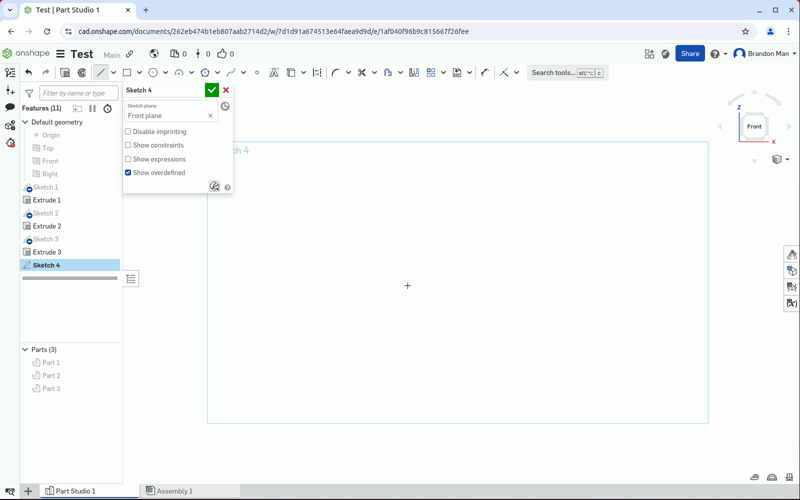
key_up(shift)
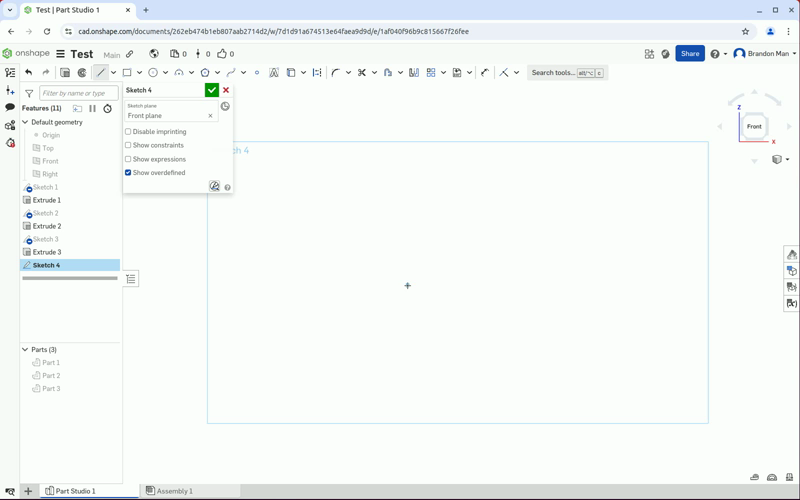
key_down(shift)
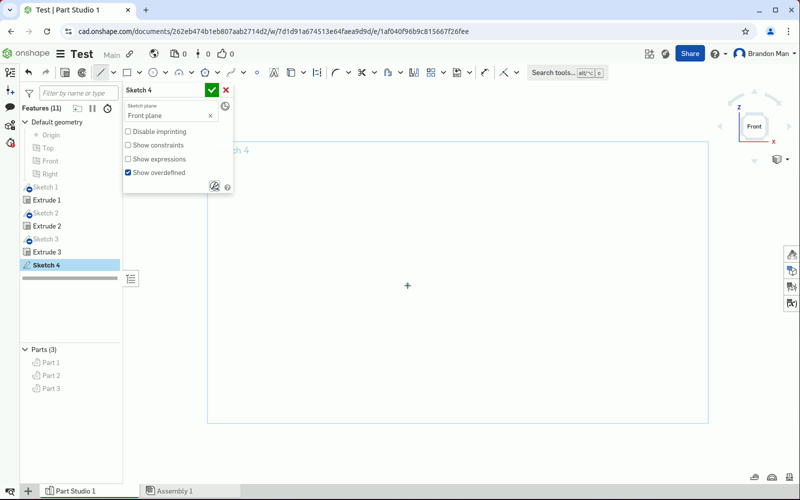
mouse_move(513, 285)
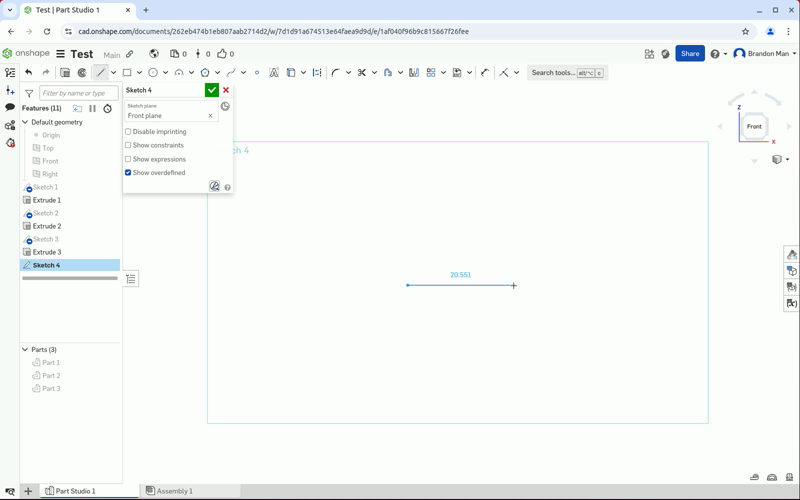
click(513, 285)
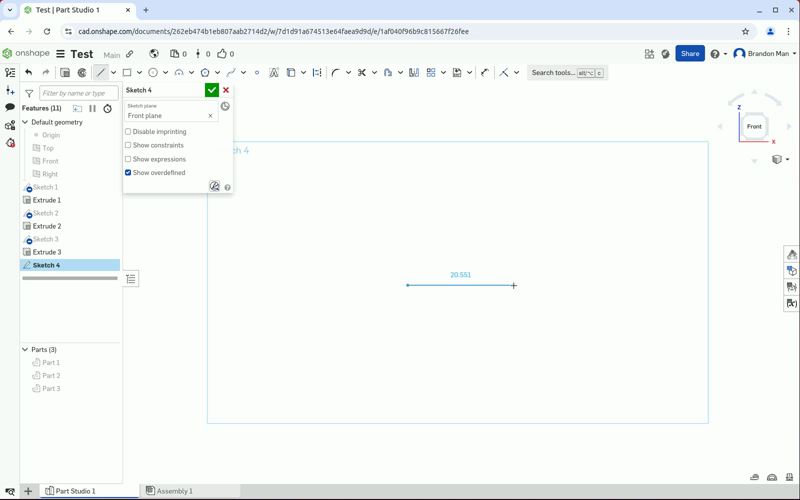
key_up(shift)
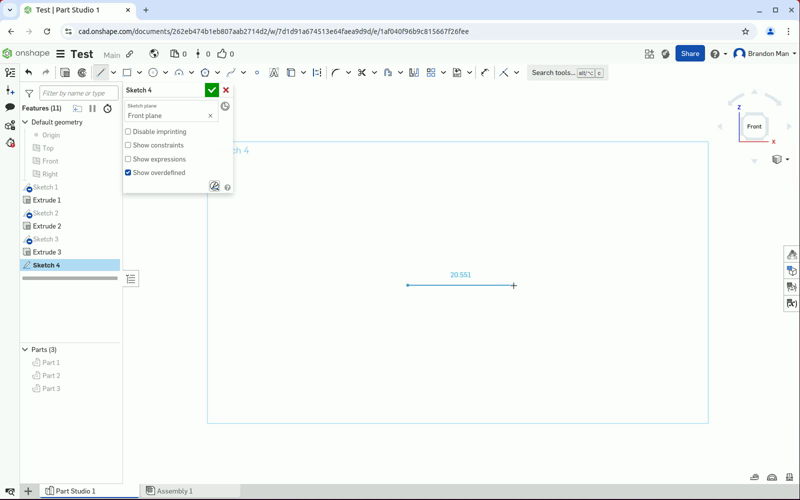
key_down(shift)
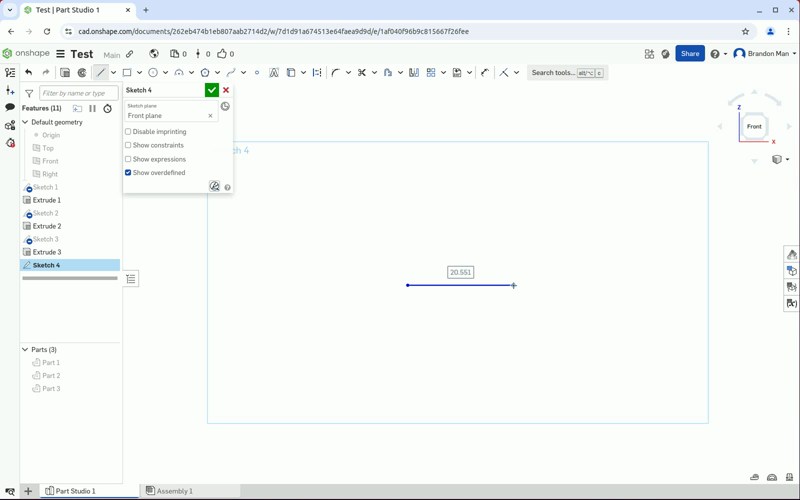
mouse_move(543, 285)
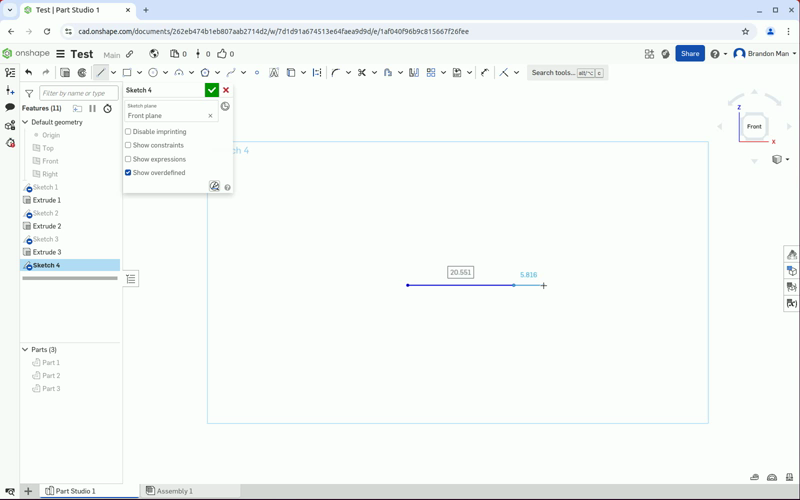
mouse_move(513, 280)
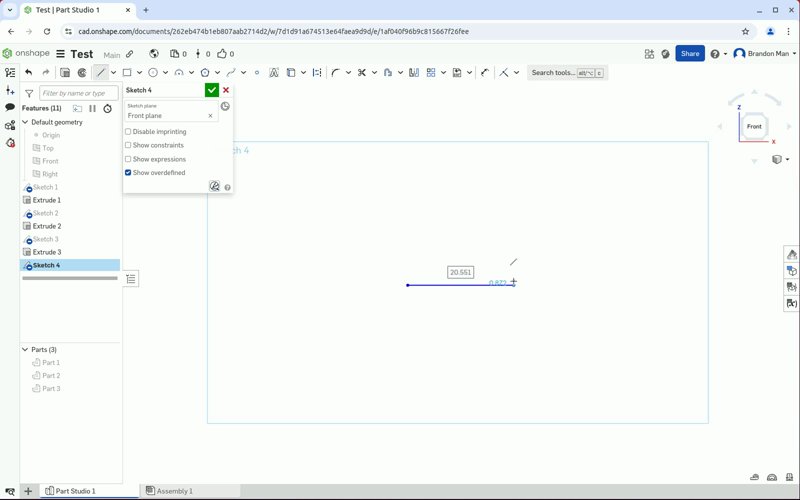
scroll(6)
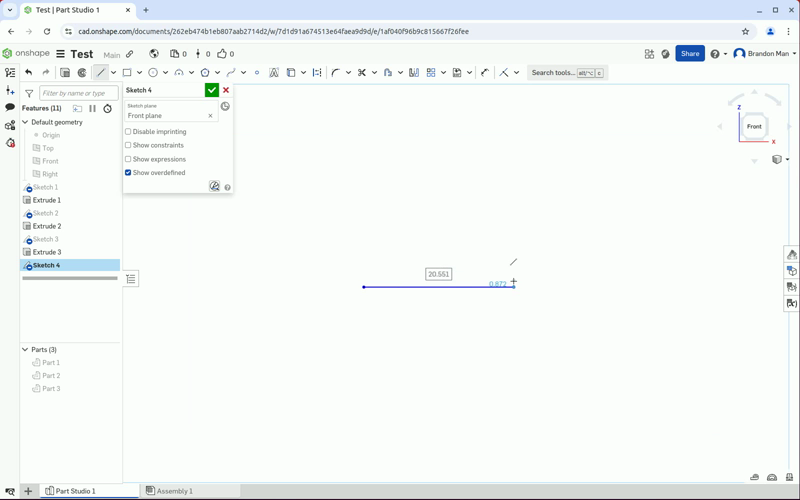
scroll(6)
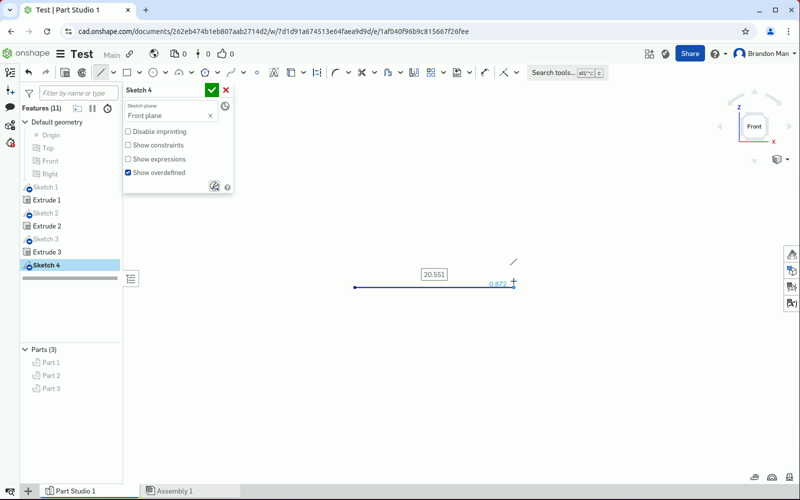
scroll(6)
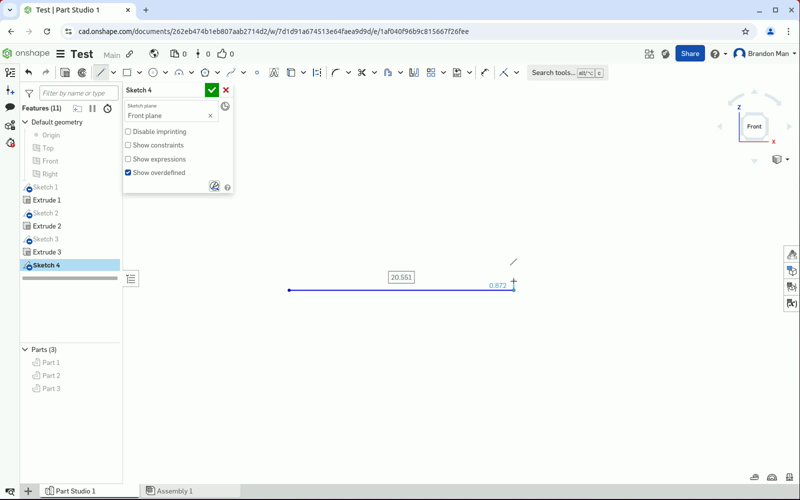
scroll(6)
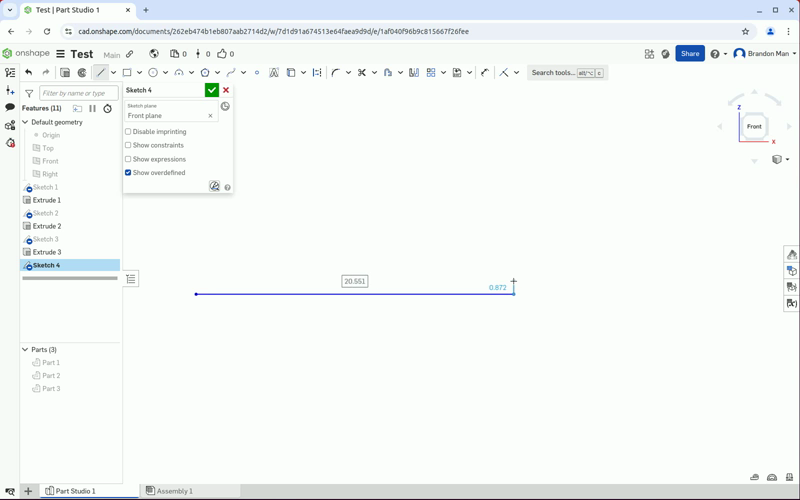
scroll(6)
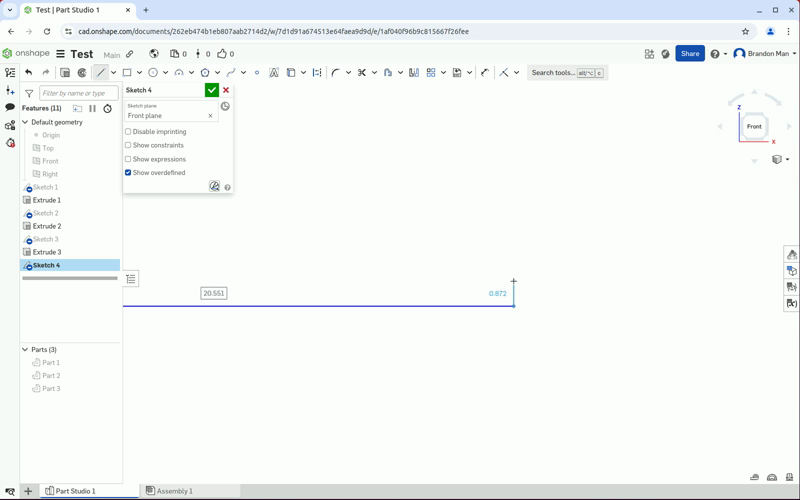
scroll(6)
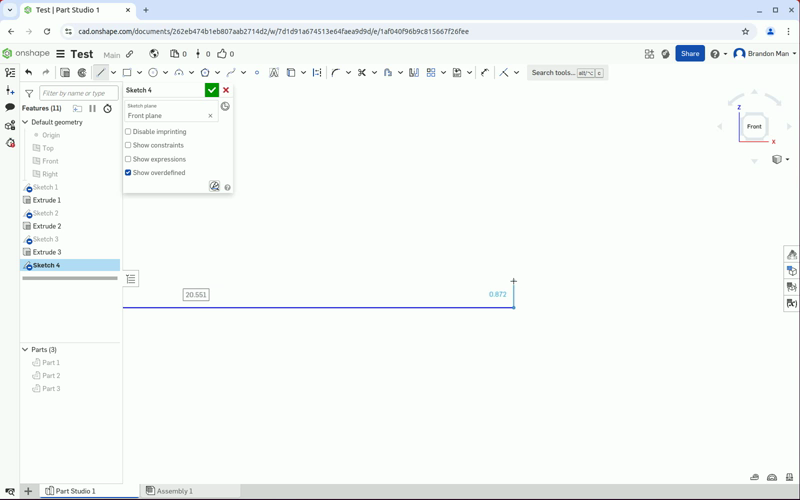
scroll(6)
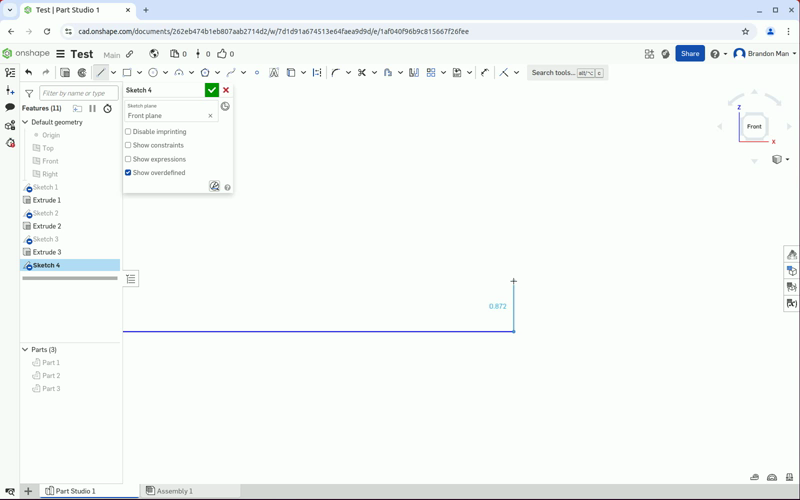
click(513, 280)
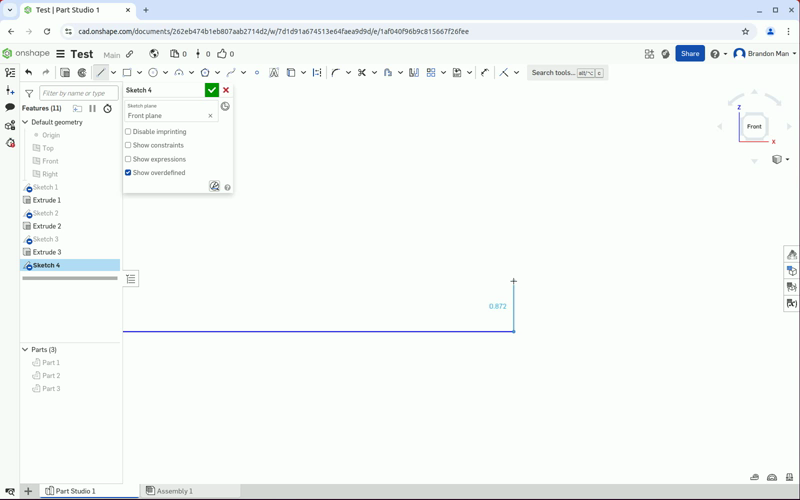
scroll(-6)
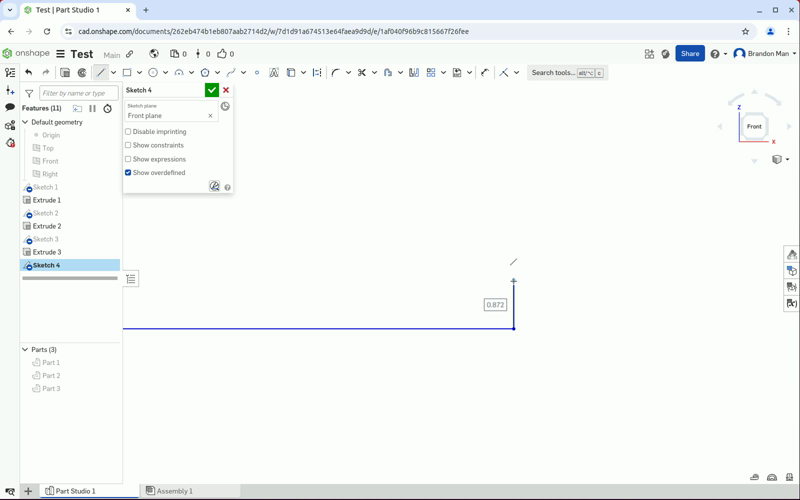
scroll(-6)
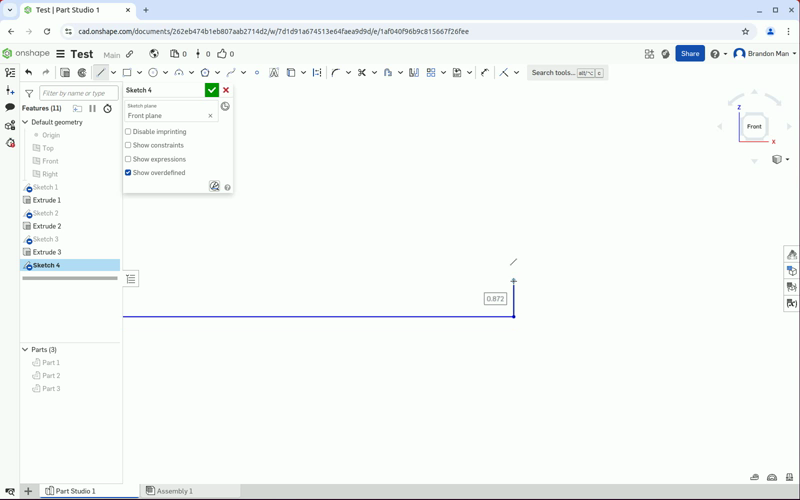
scroll(-6)
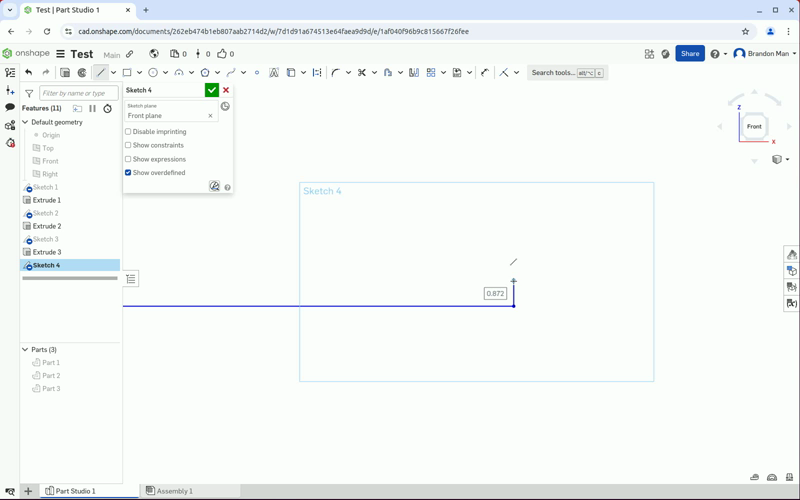
scroll(-6)
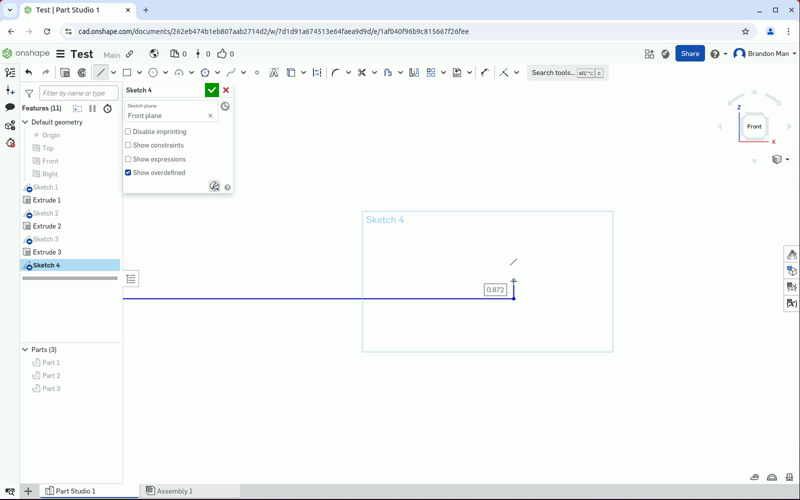
scroll(-6)
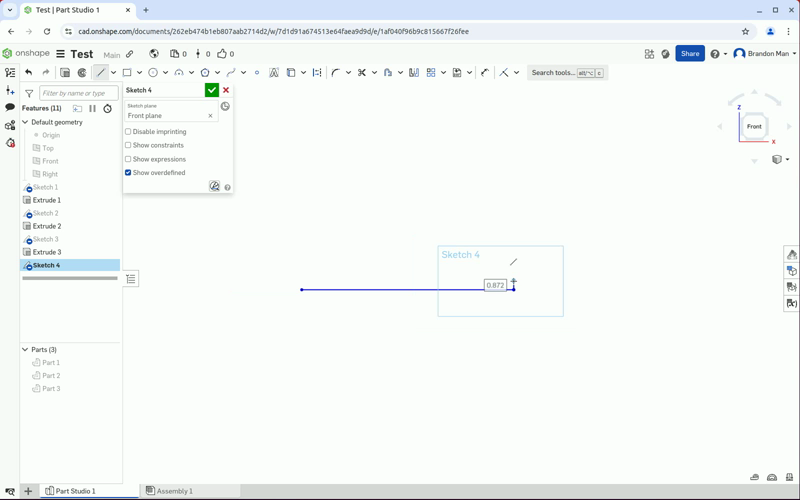
scroll(-6)
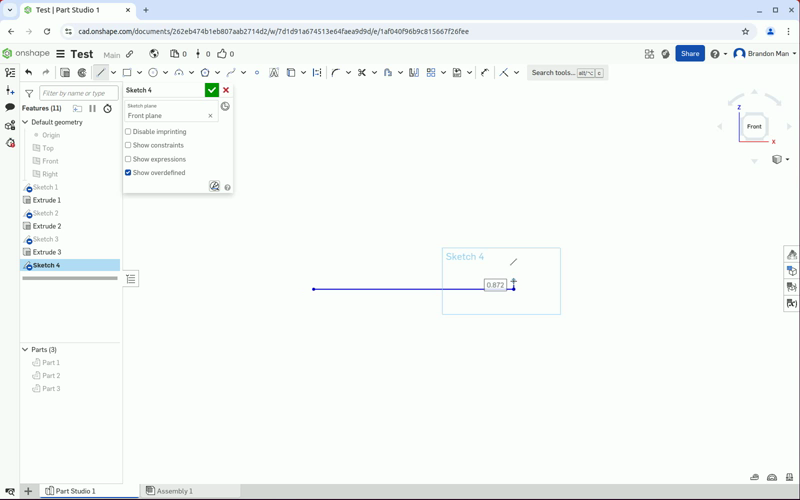
scroll(-6)
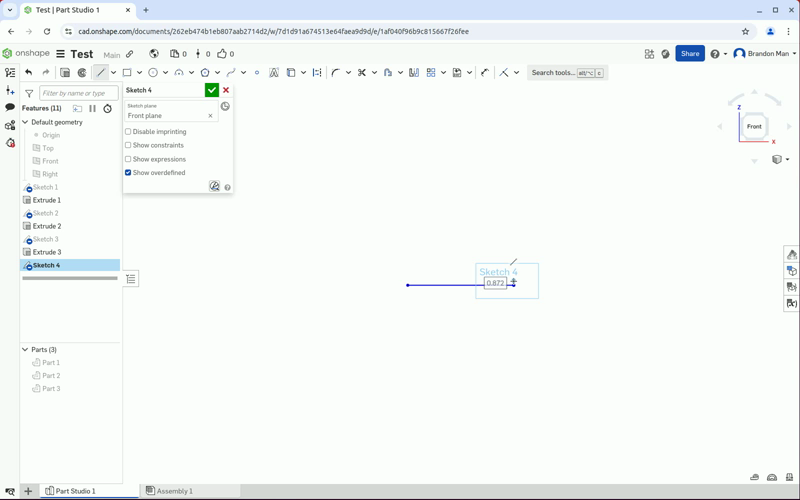
key_up(shift)
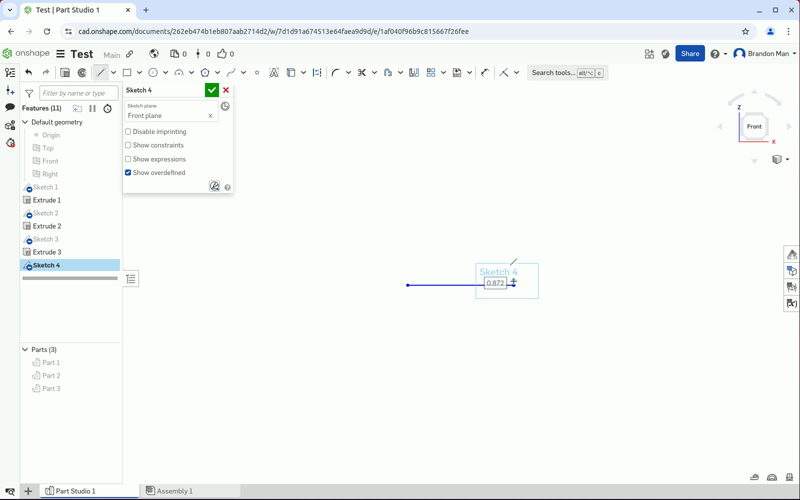
key_down(shift)
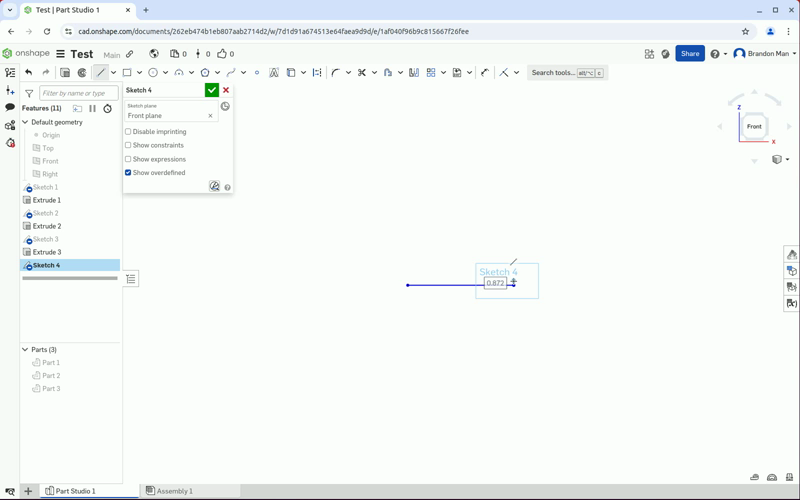
mouse_move(407, 280)
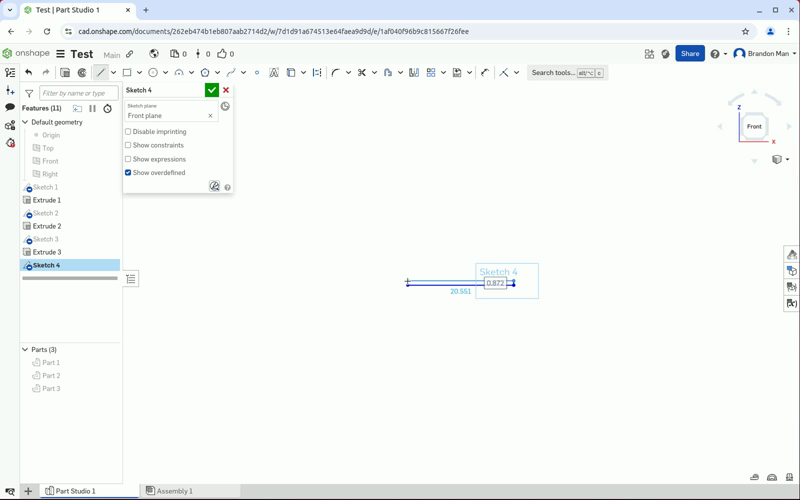
click(407, 280)
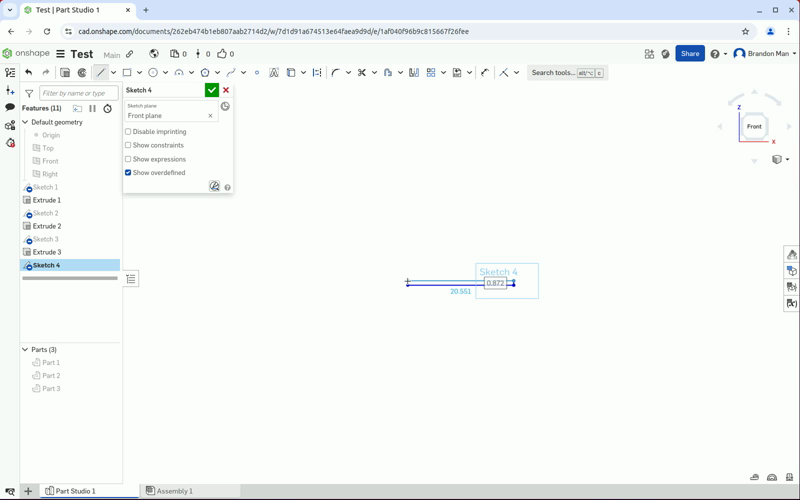
key_up(shift)
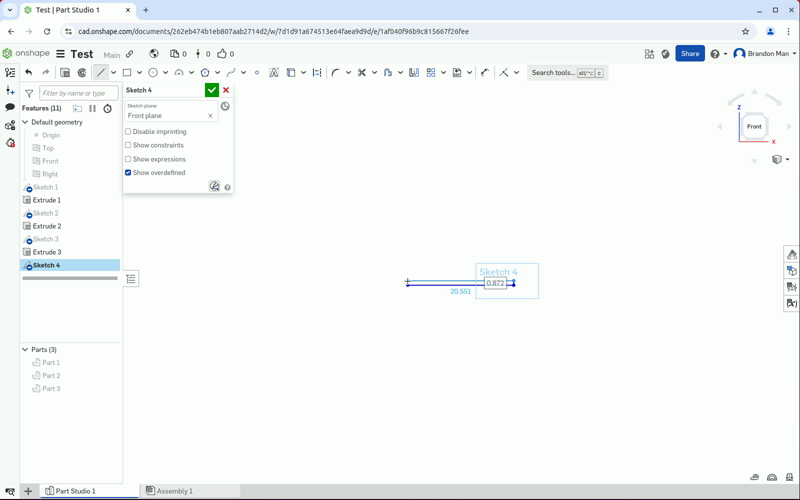
mouse_move(437, 280)
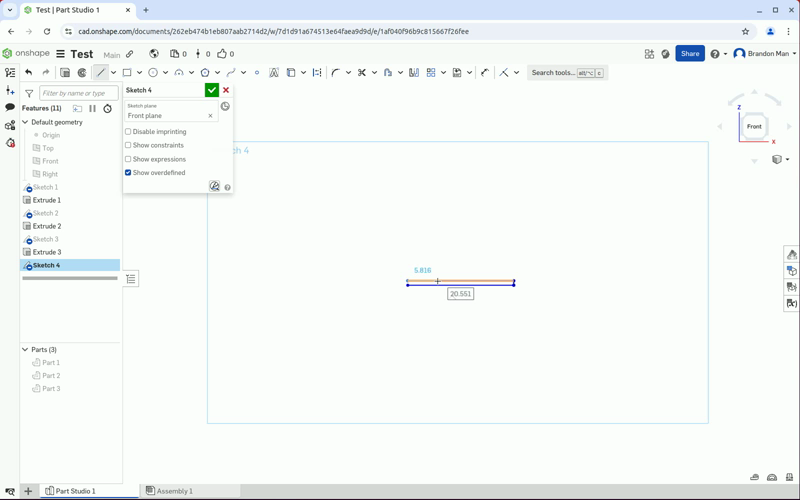
key_down(shift)
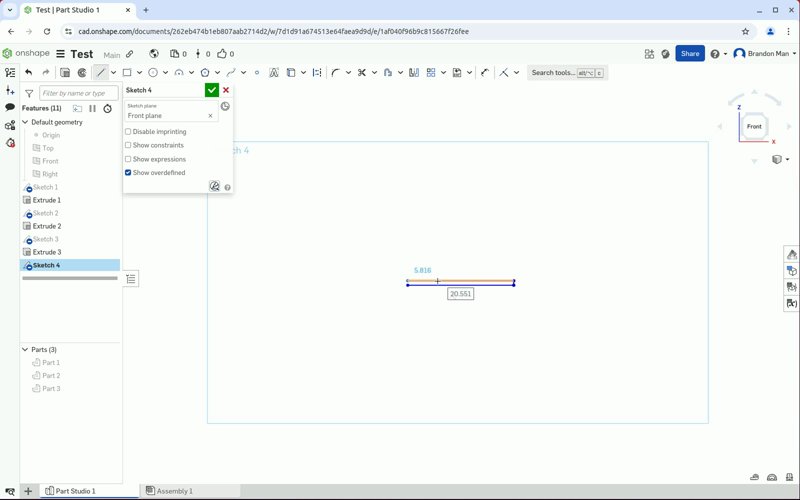
mouse_move(407, 285)
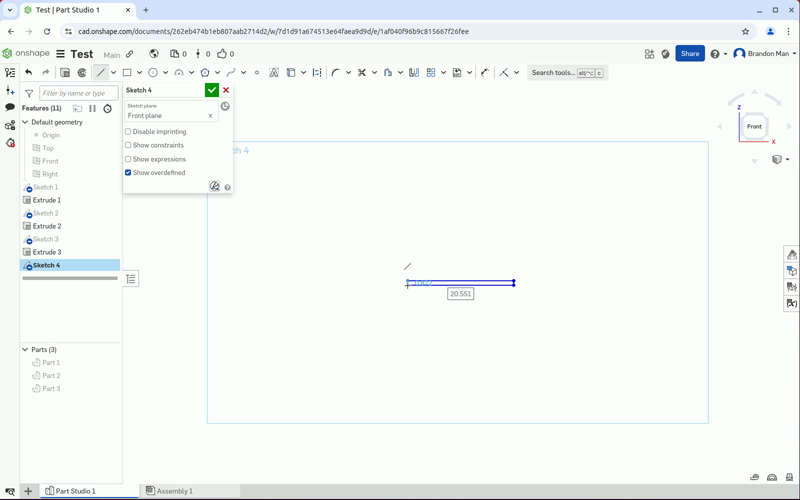
scroll(6)
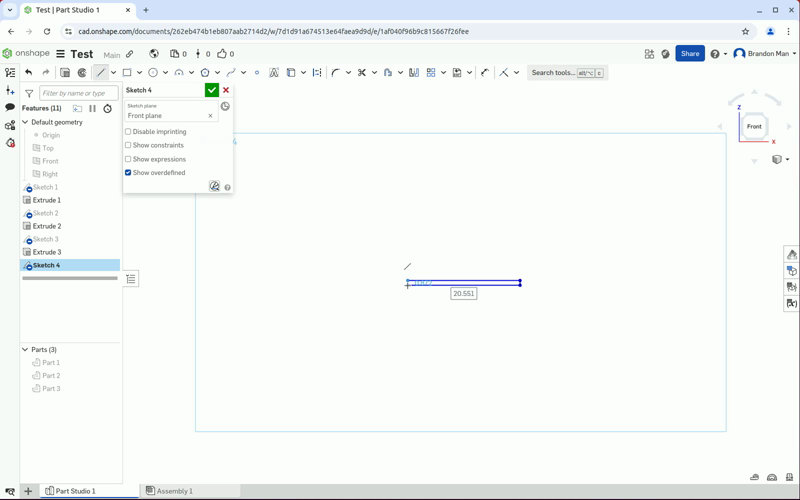
scroll(6)
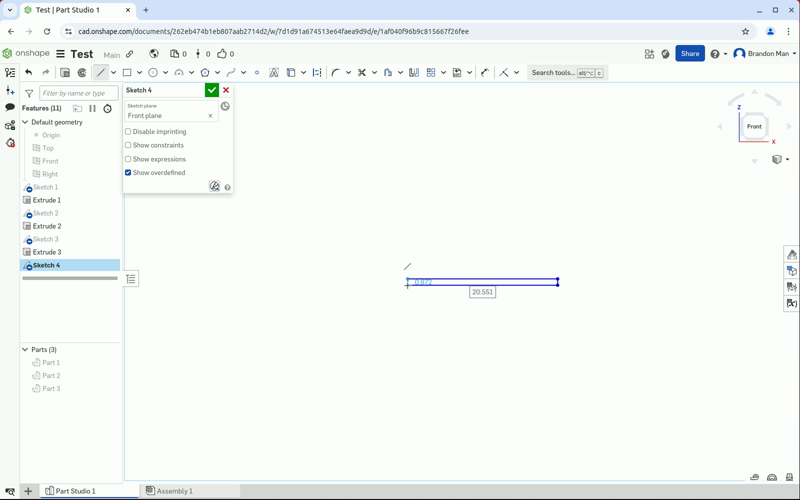
scroll(6)
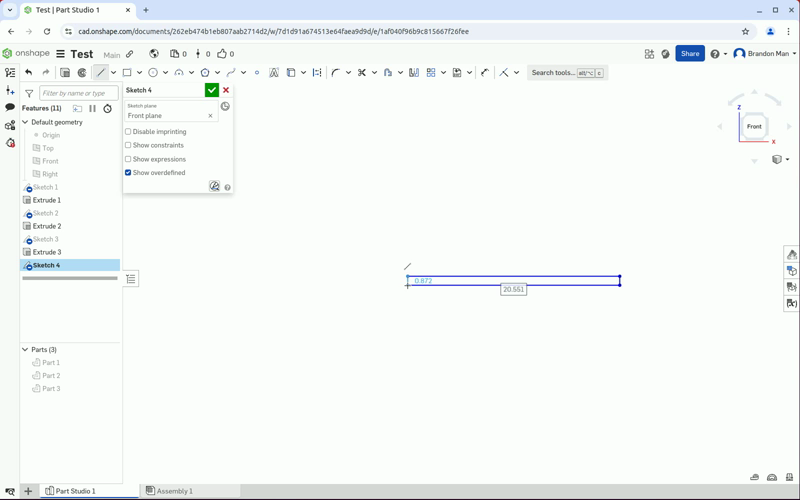
scroll(6)
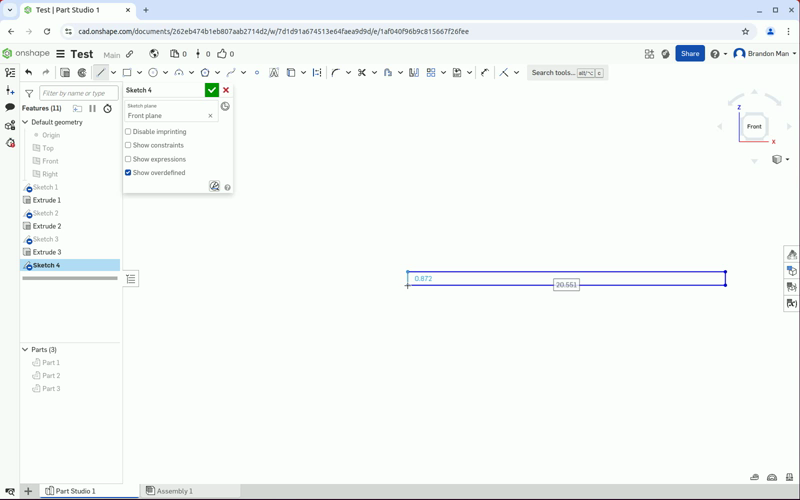
scroll(6)
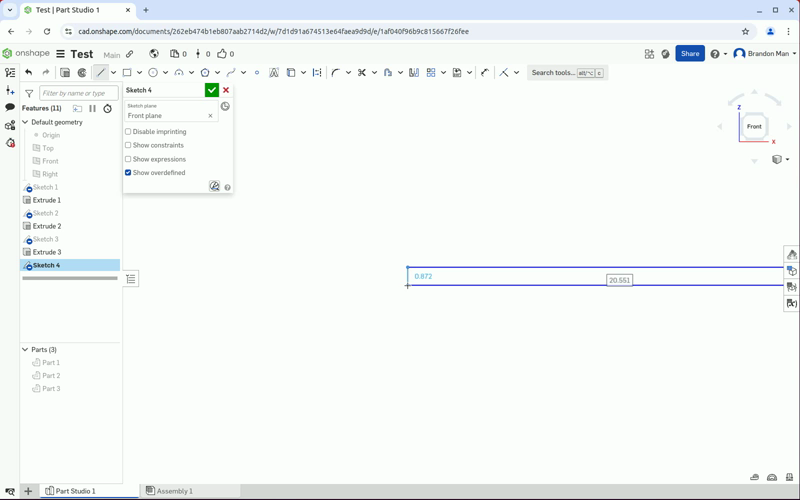
scroll(6)
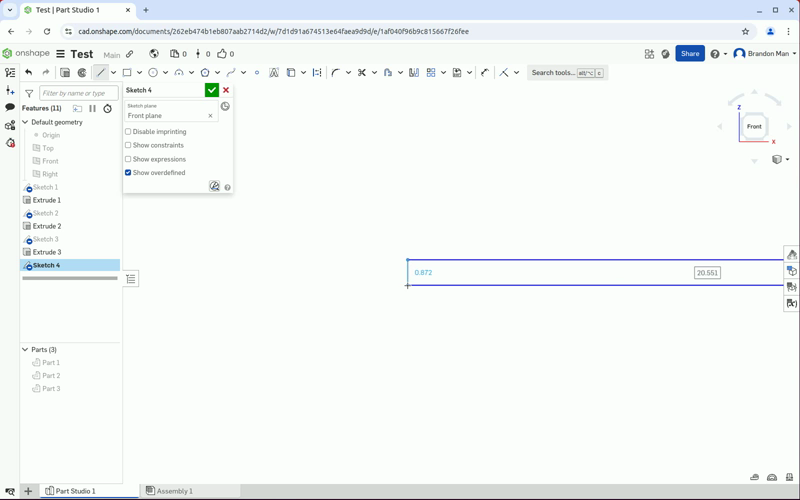
scroll(6)
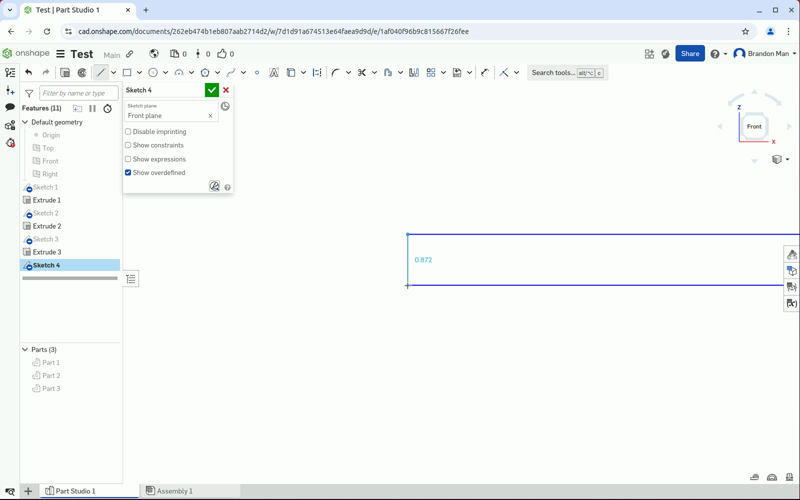
key_up(shift)
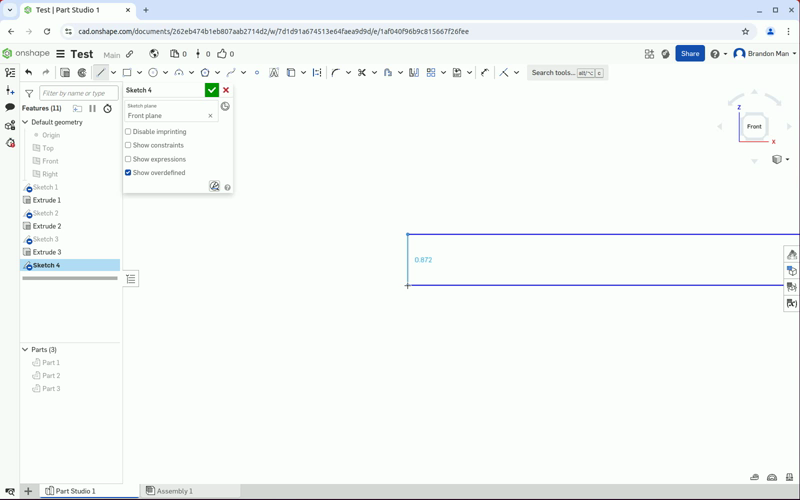
click(407, 285)
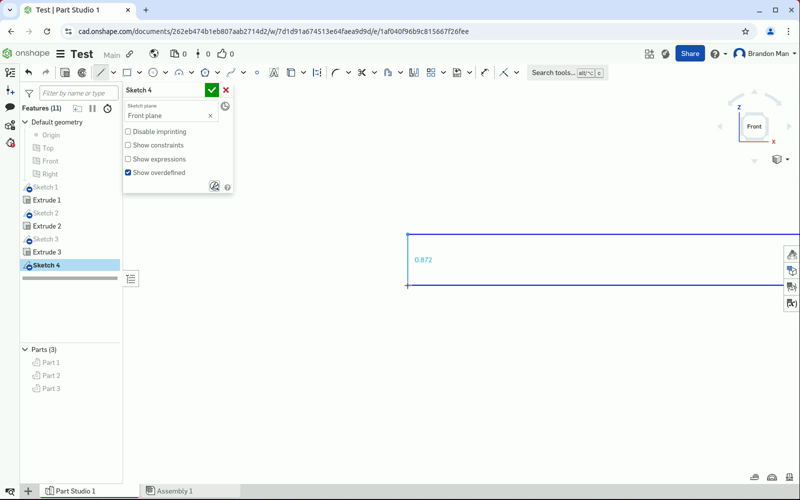
scroll(-6)
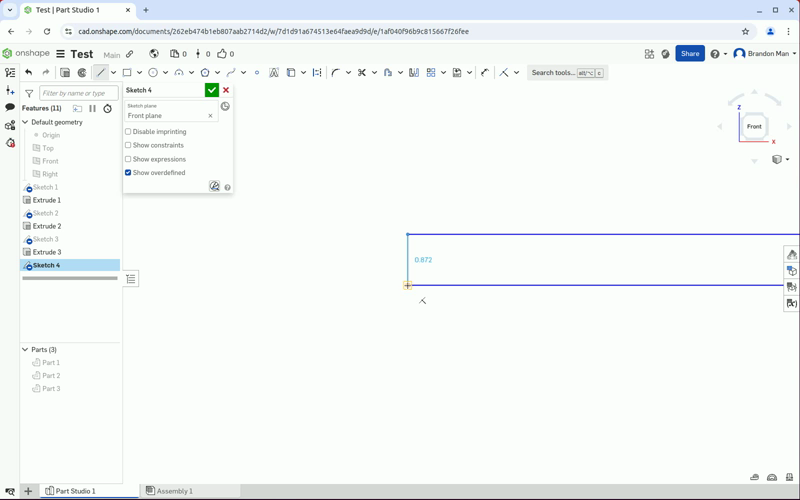
scroll(-6)
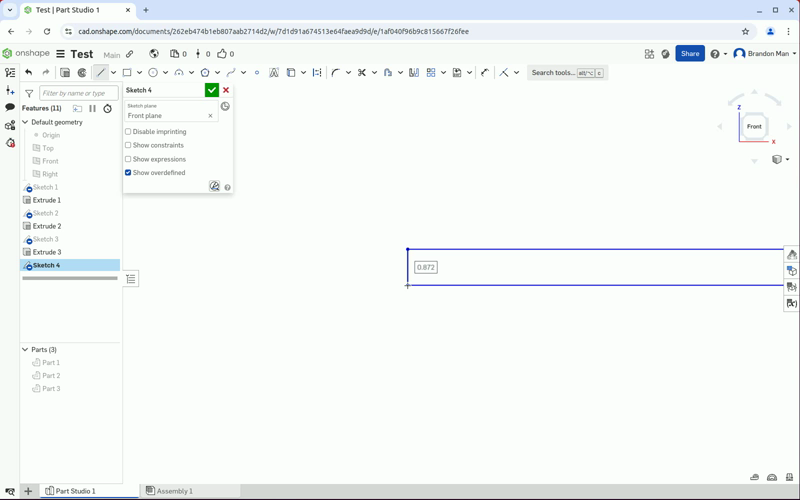
scroll(-6)
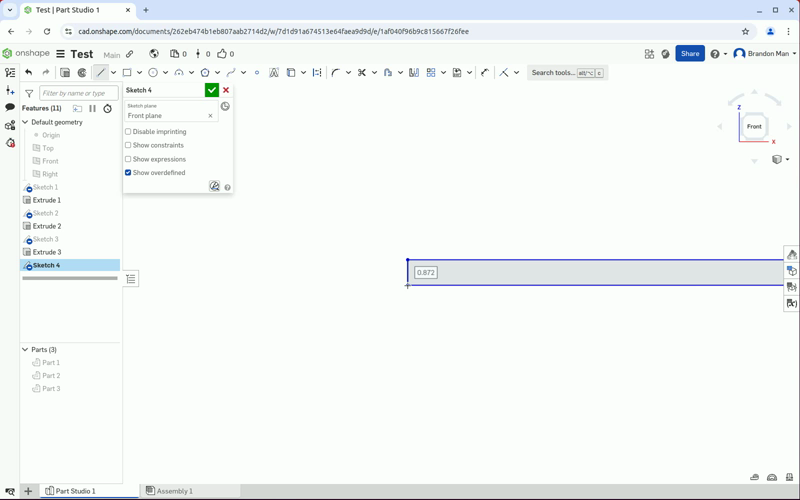
scroll(-6)
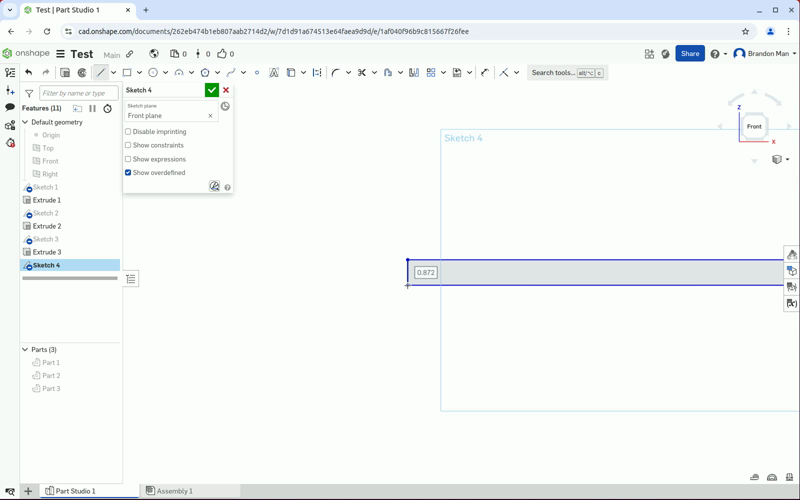
scroll(-6)
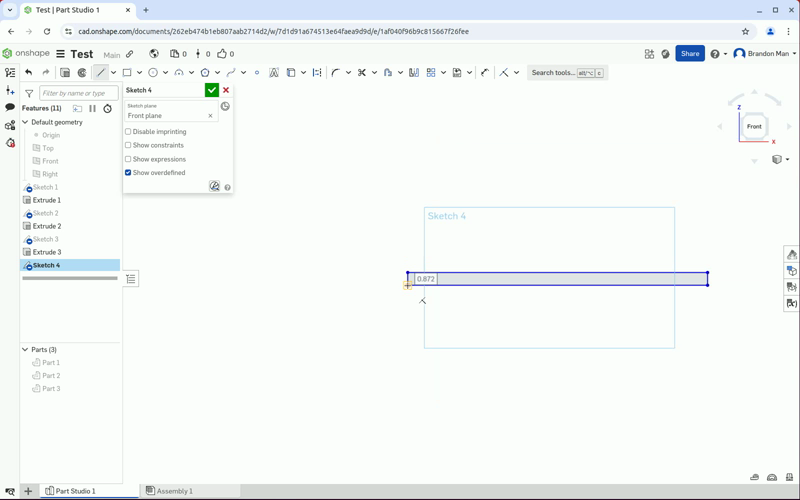
scroll(-6)
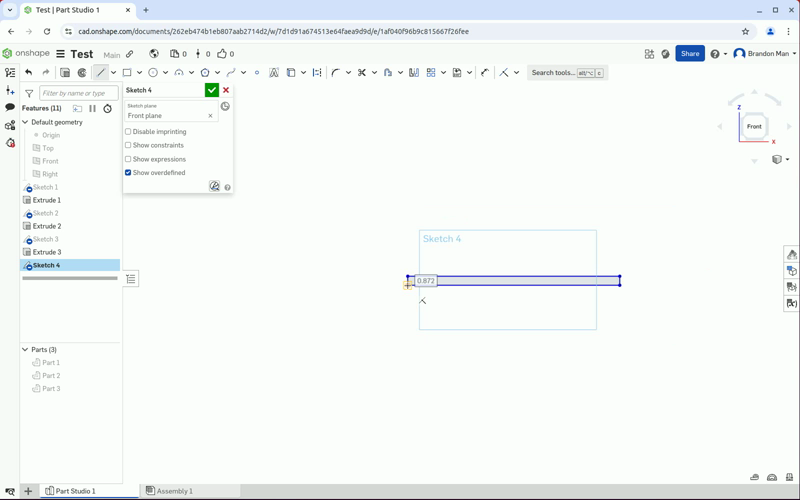
scroll(-6)
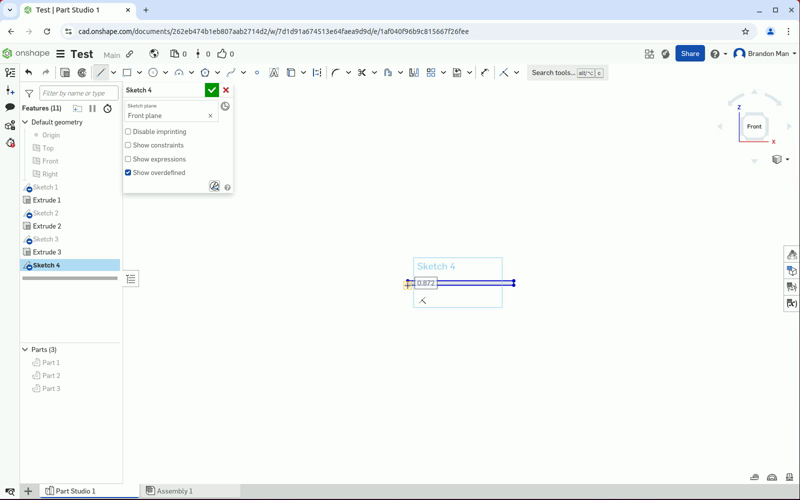
key(esc)
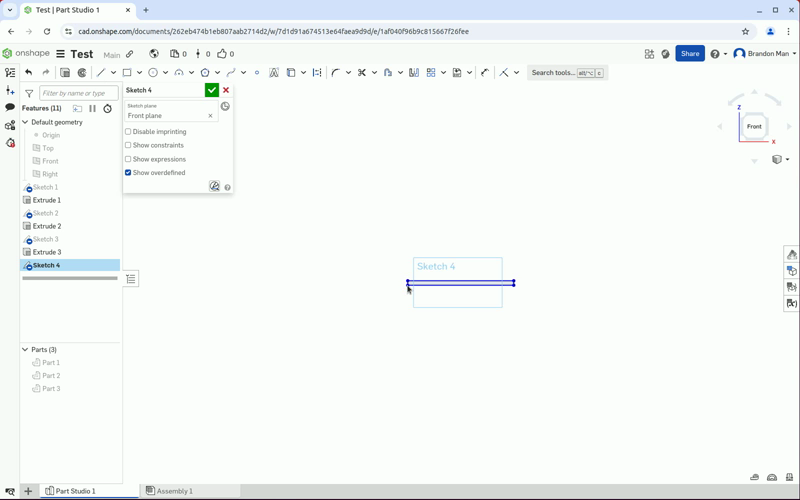
mouse_move(485, 281)
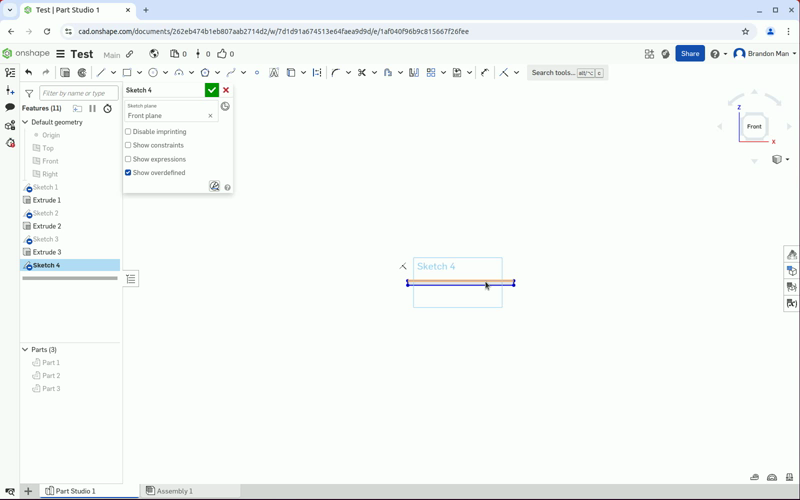
scroll(6)
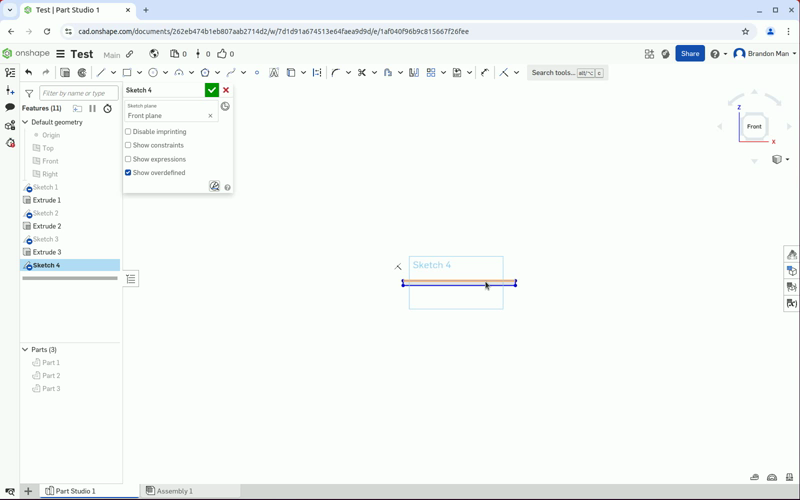
scroll(6)
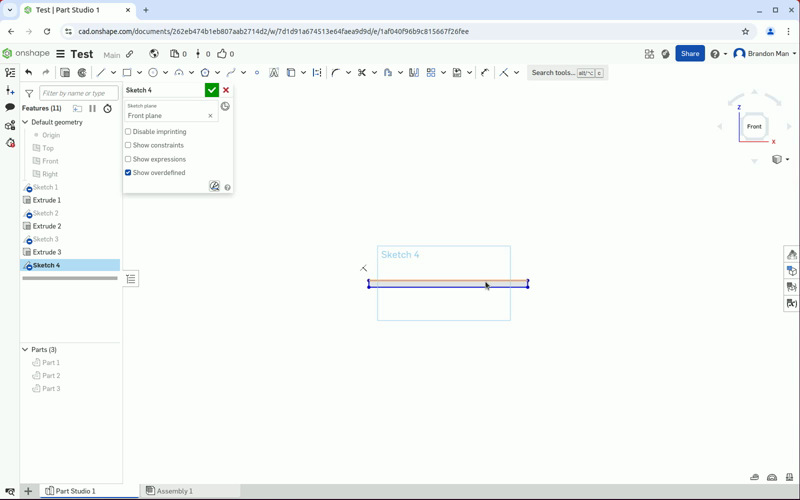
scroll(6)
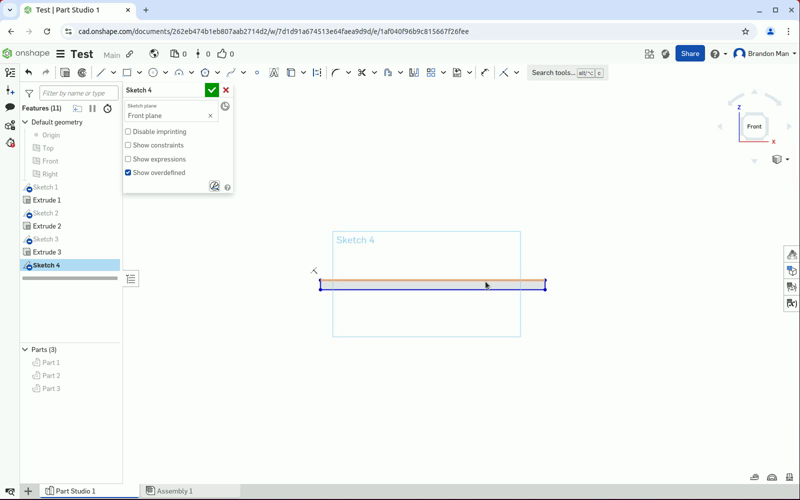
scroll(6)
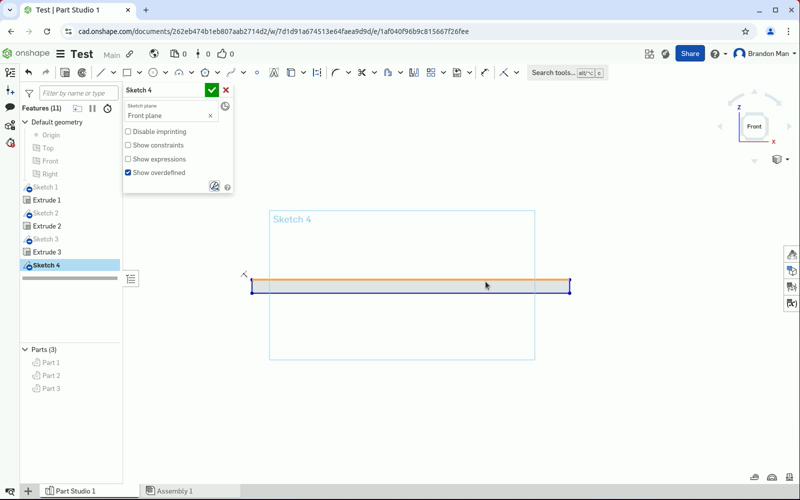
scroll(6)
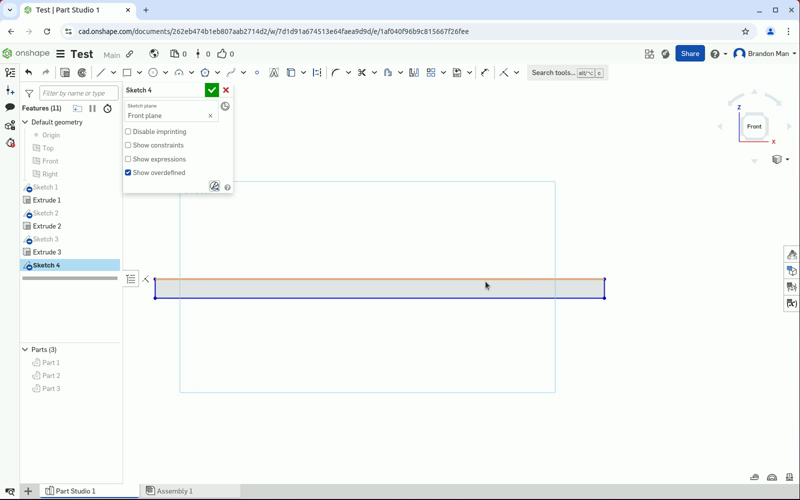
scroll(6)
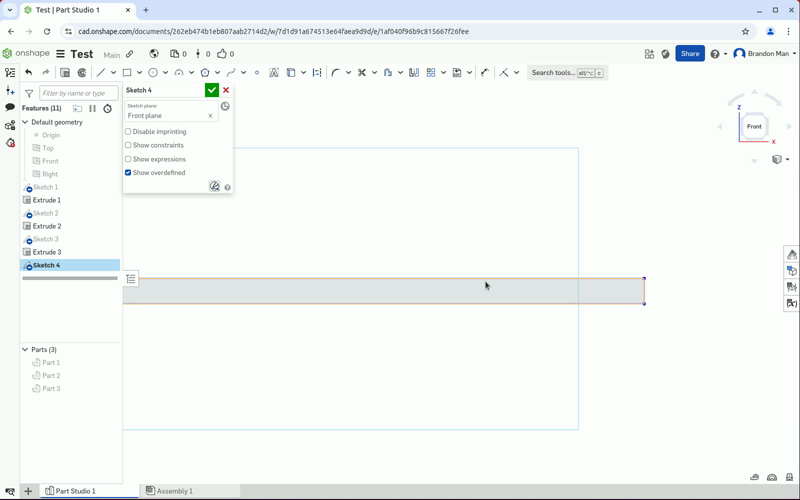
scroll(6)
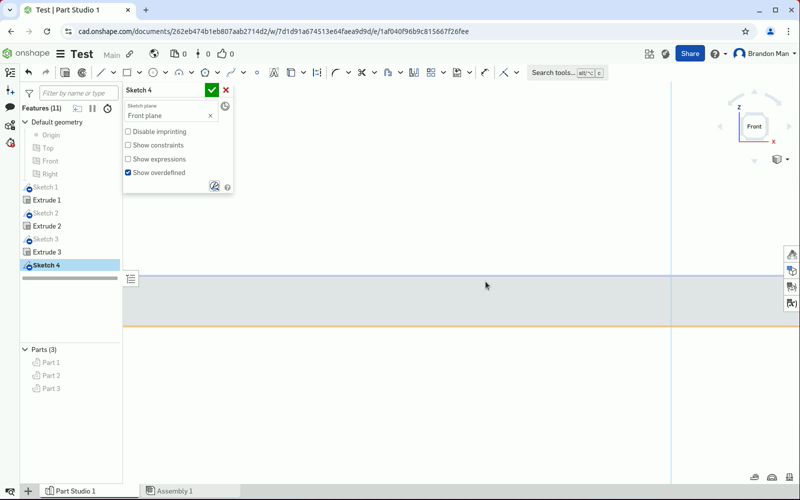
click(485, 281)
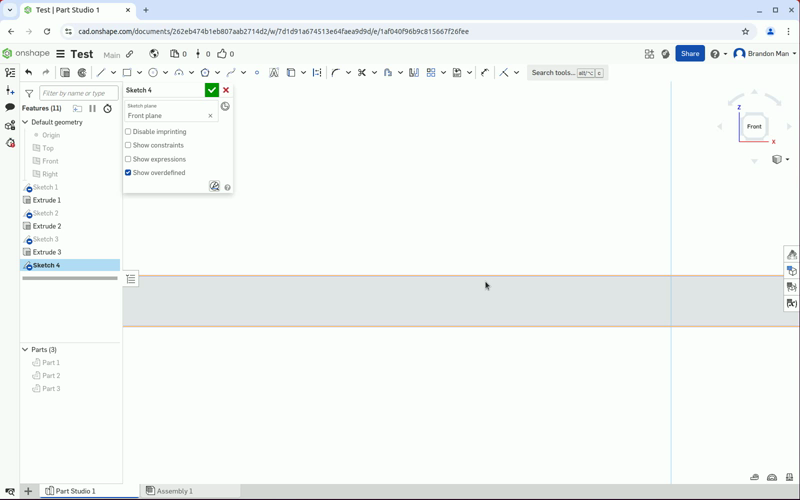
scroll(-6)
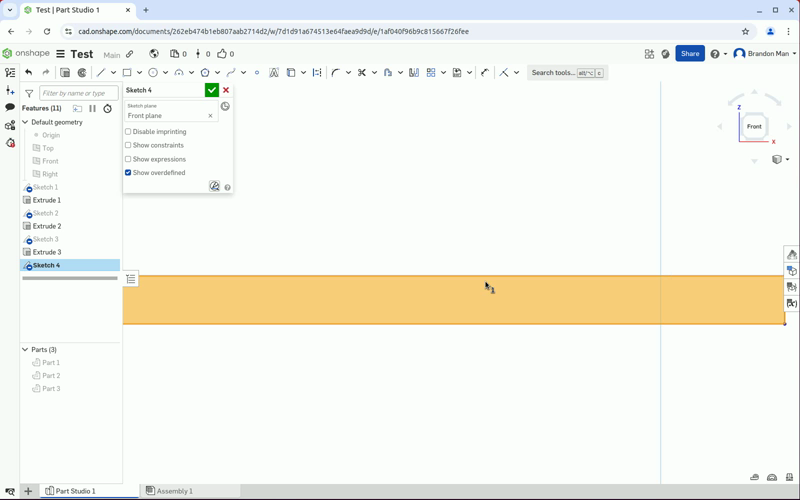
scroll(-6)
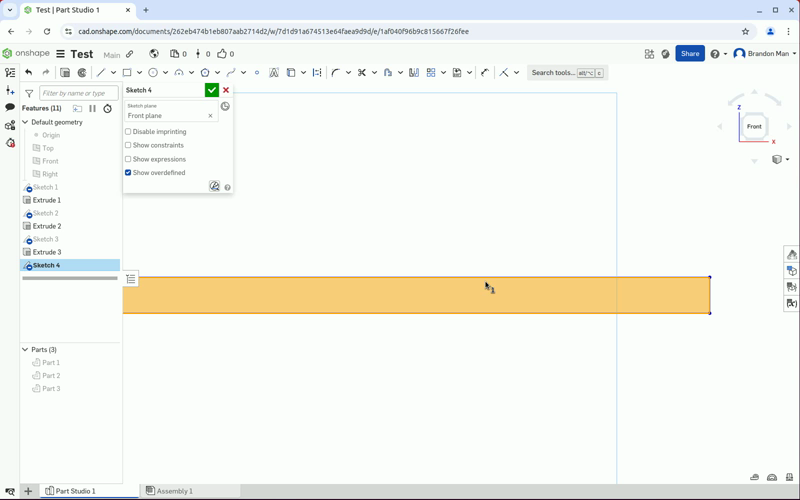
scroll(-6)
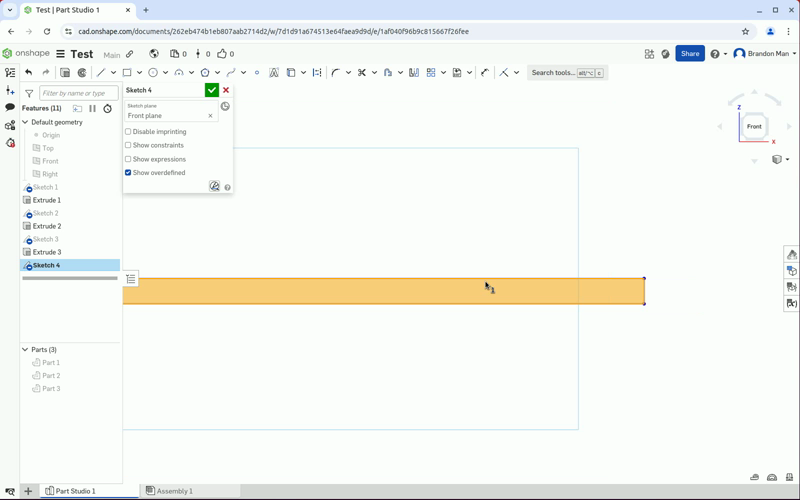
scroll(-6)
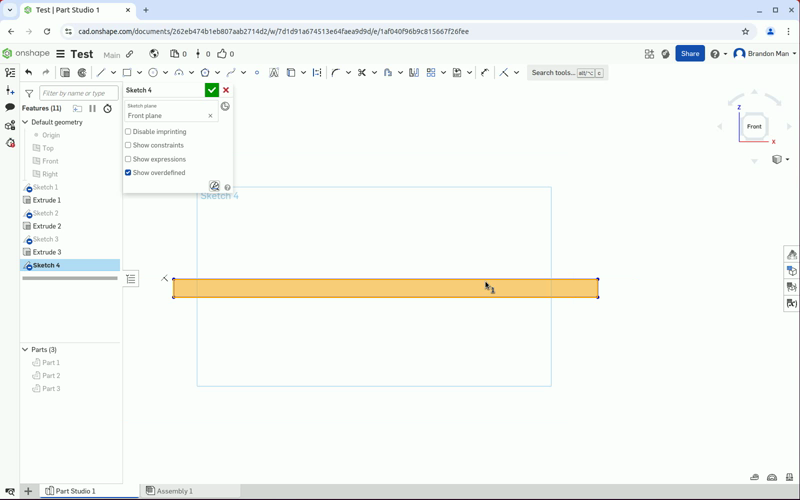
scroll(-6)
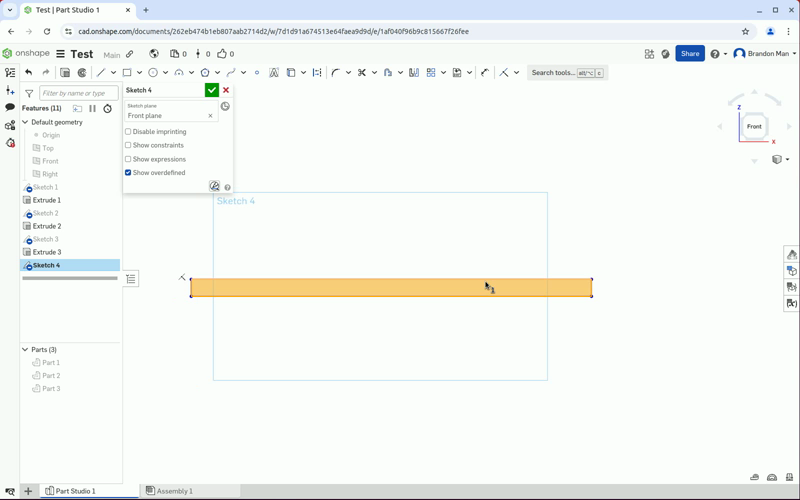
scroll(-6)
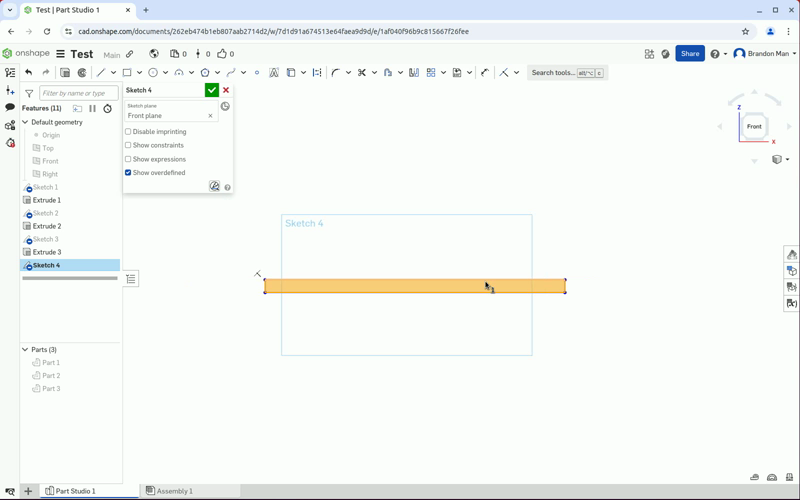
scroll(-6)
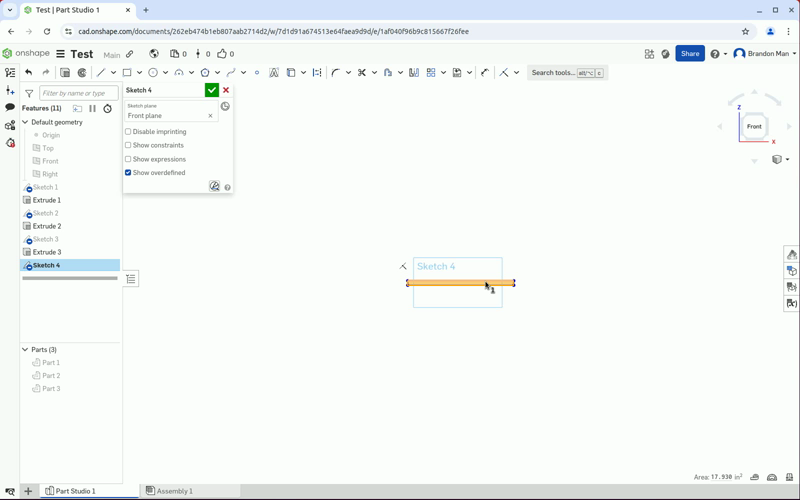
mouse_move(73, 352)
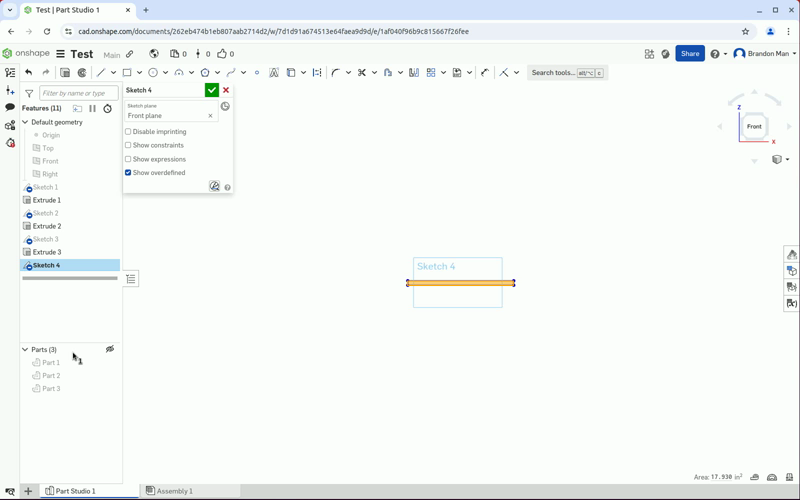
key(shift+y)
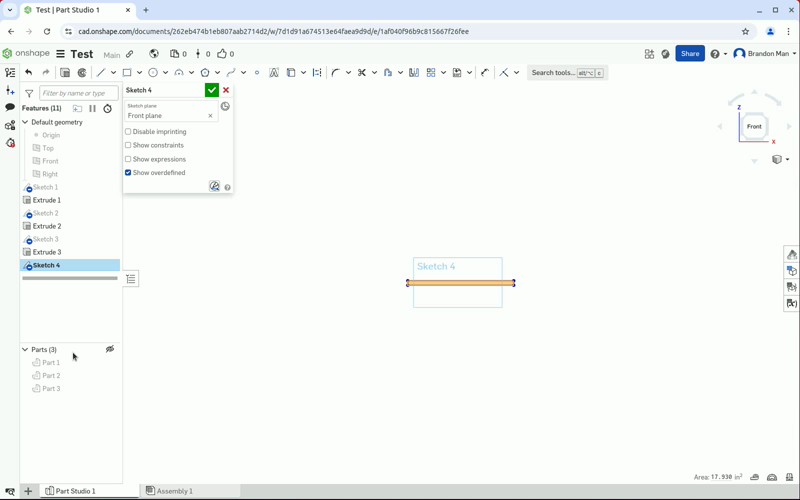
key(shift+e)
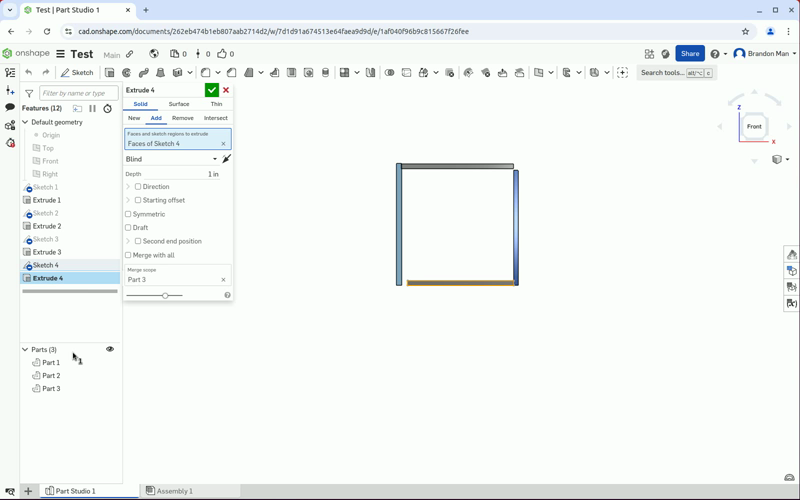
mouse_move(143, 106)
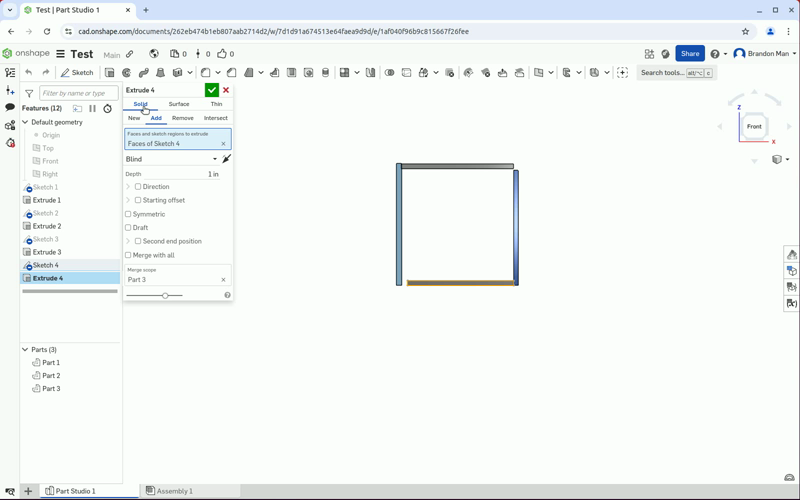
click(143, 106)
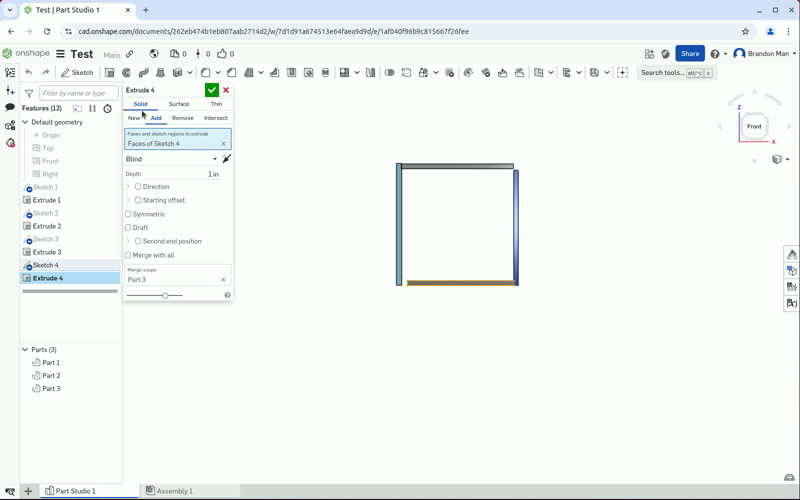
mouse_move(137, 120)
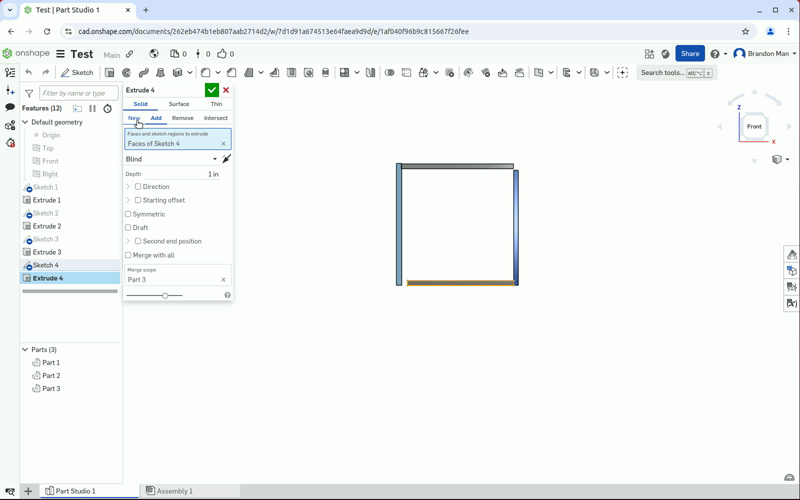
click(137, 120)
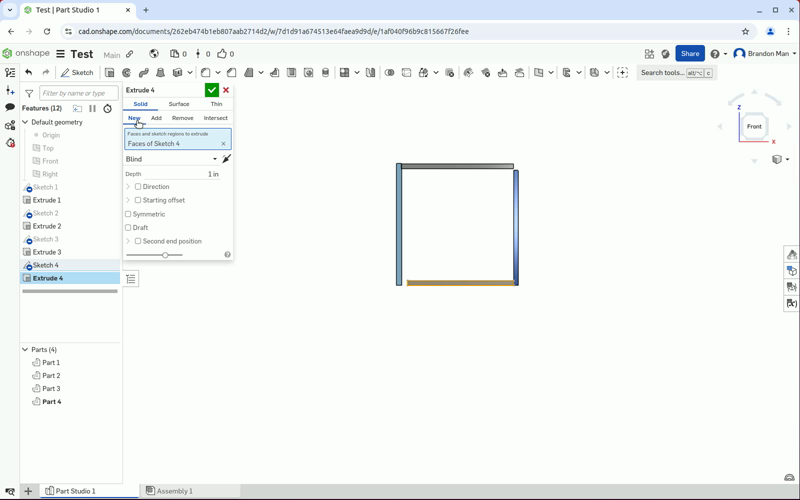
key(tab, 4)
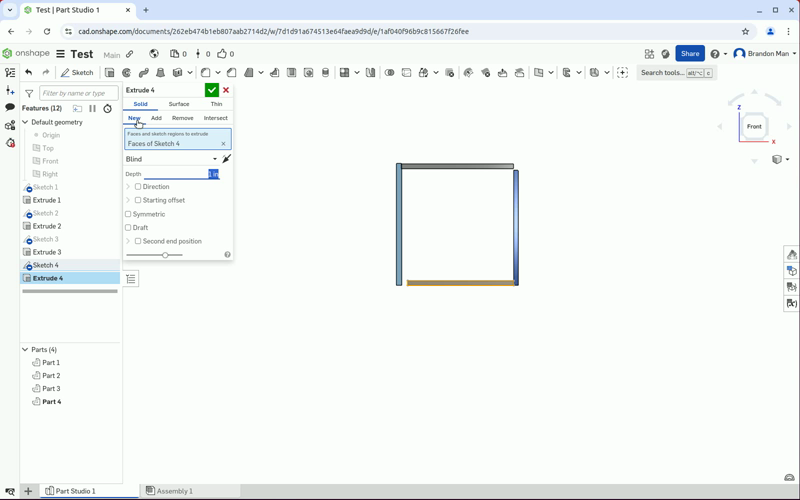
text(15.405)
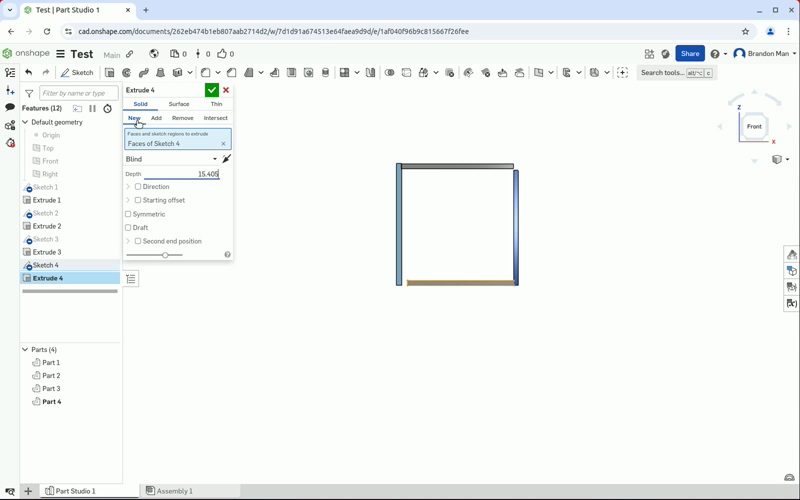
key(enter)
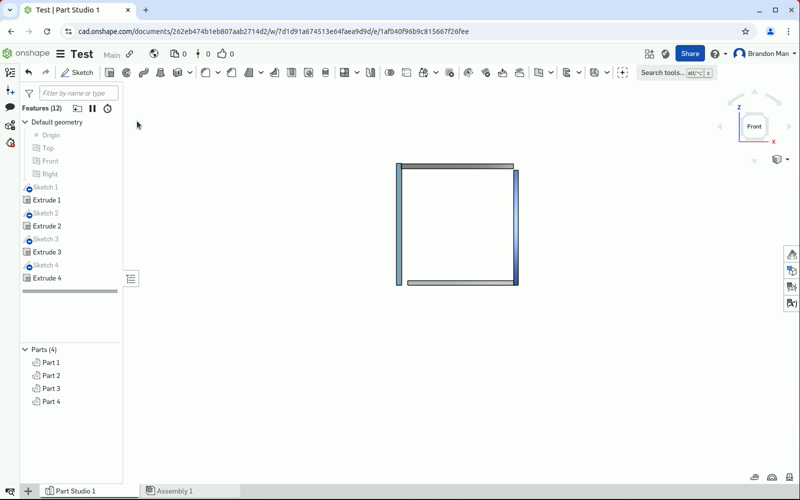
key(shift+h)
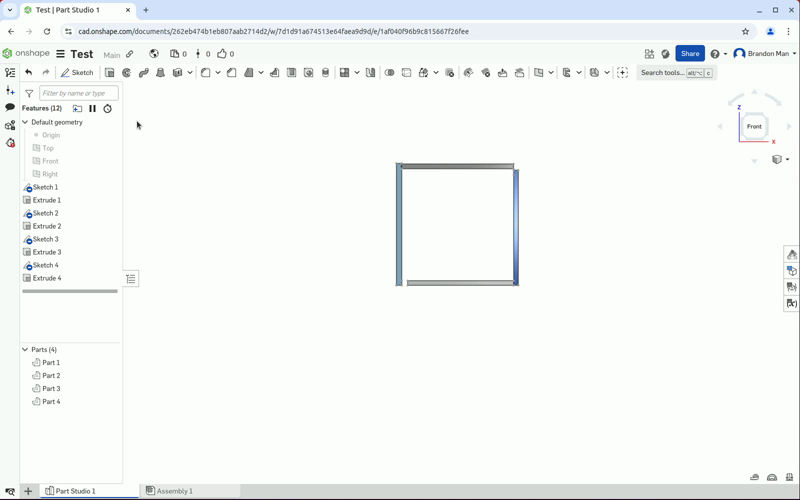
key(shift+h)
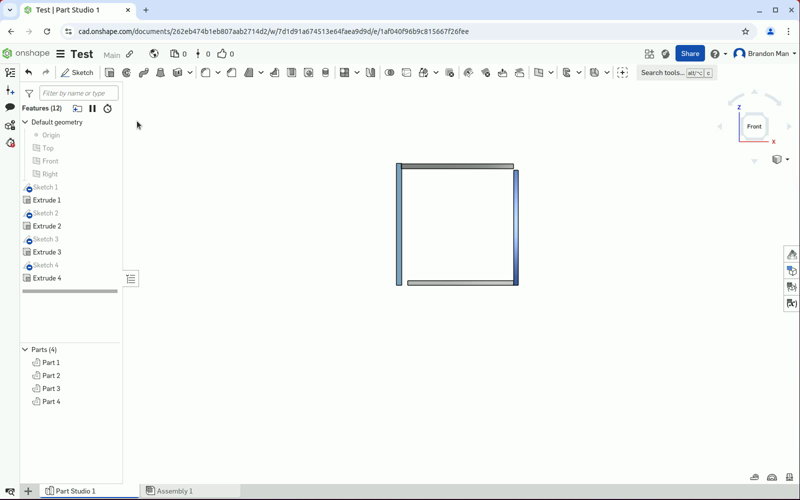
mouse_move(73, 189)
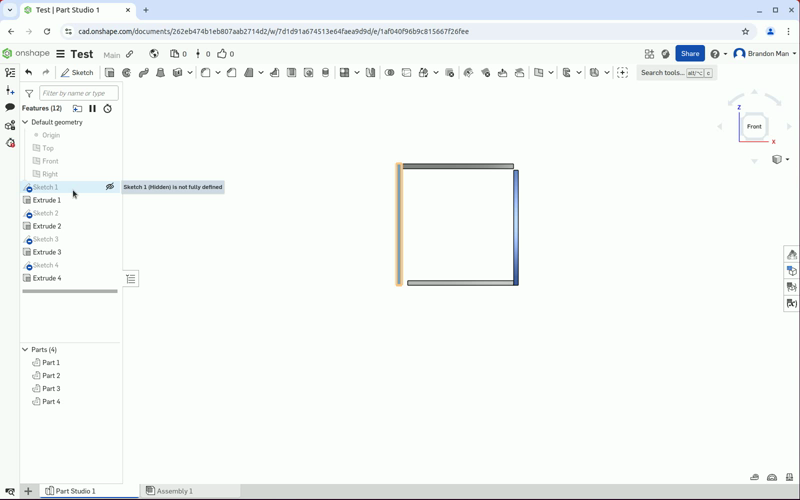
click(73, 189)
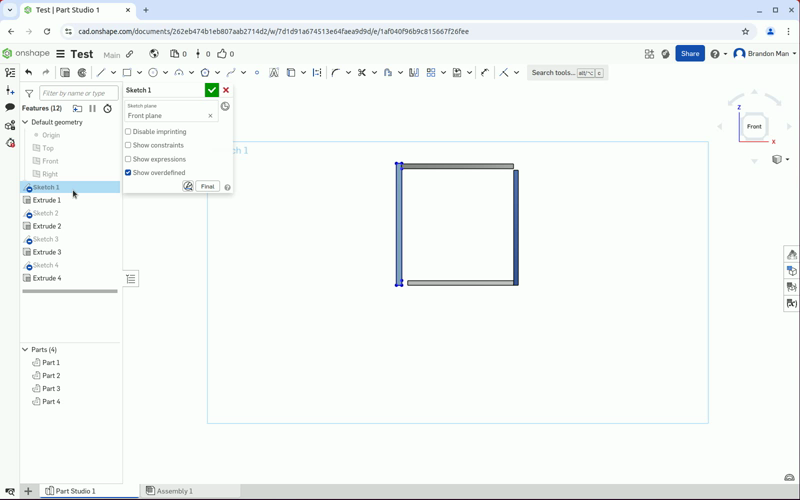
mouse_move(229, 92)
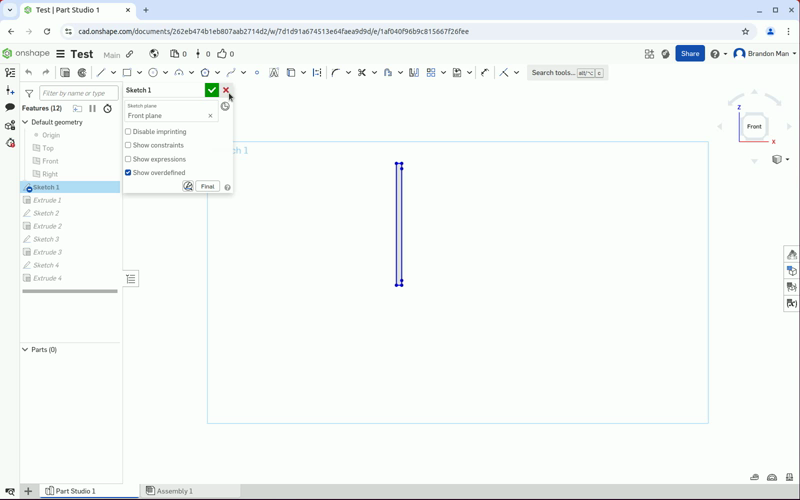
click(229, 92)
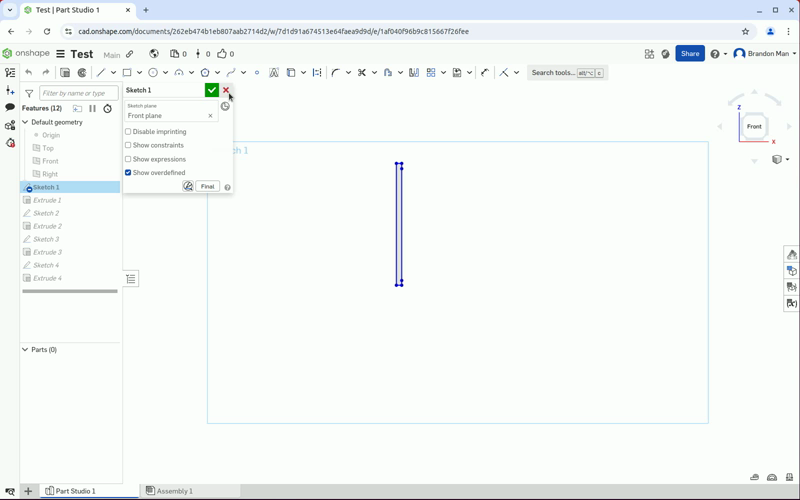
key(shift+s)
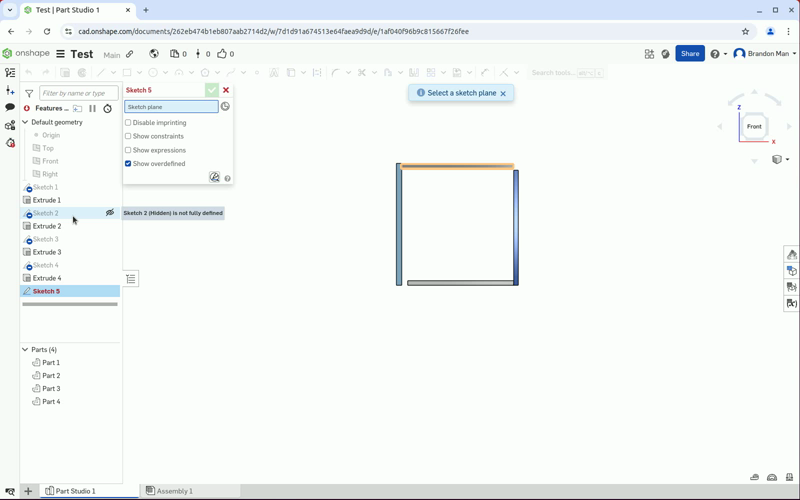
scroll(3)
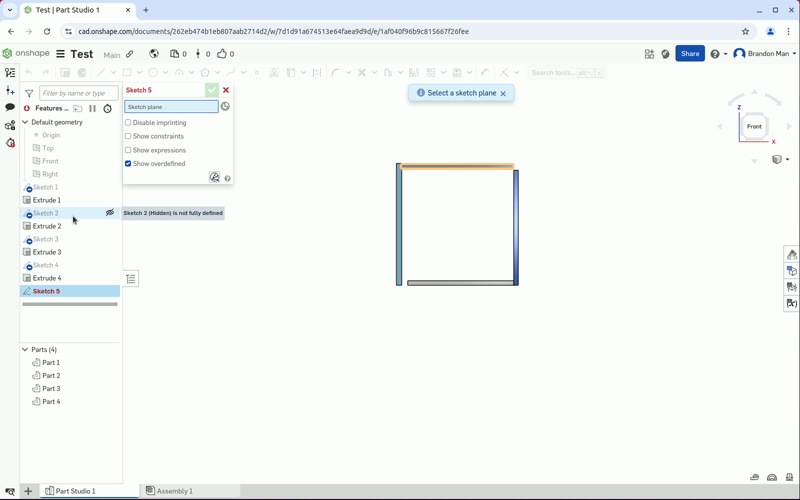
mouse_move(73, 163)
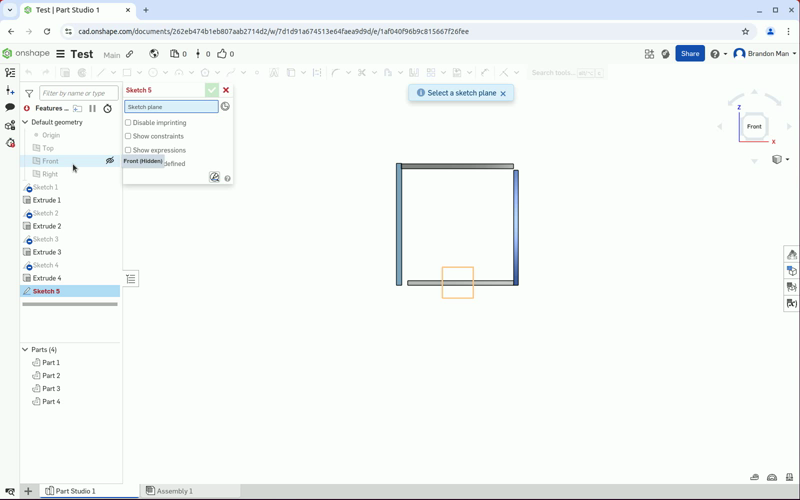
click(73, 163)
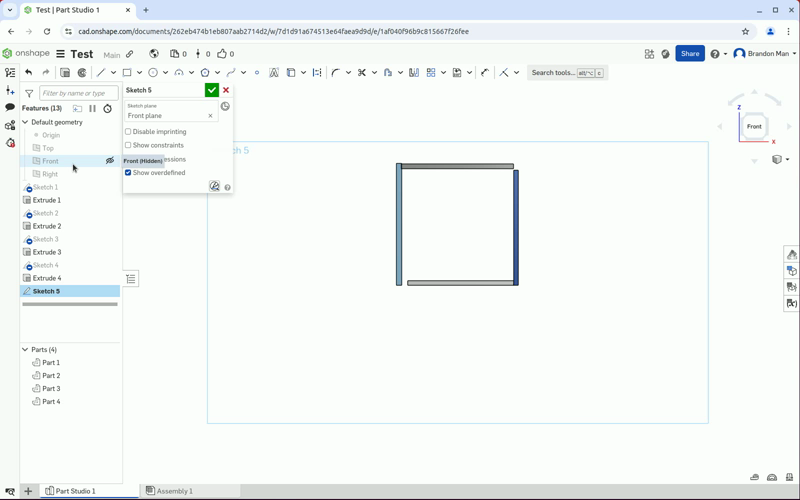
mouse_move(73, 352)
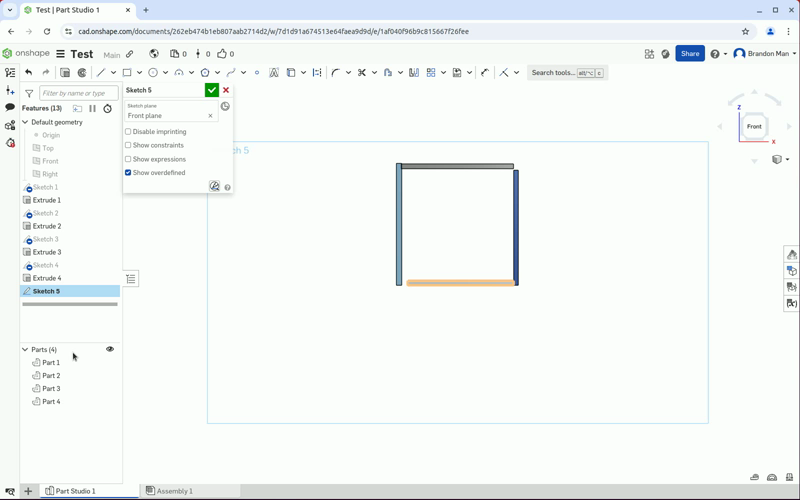
key(y)
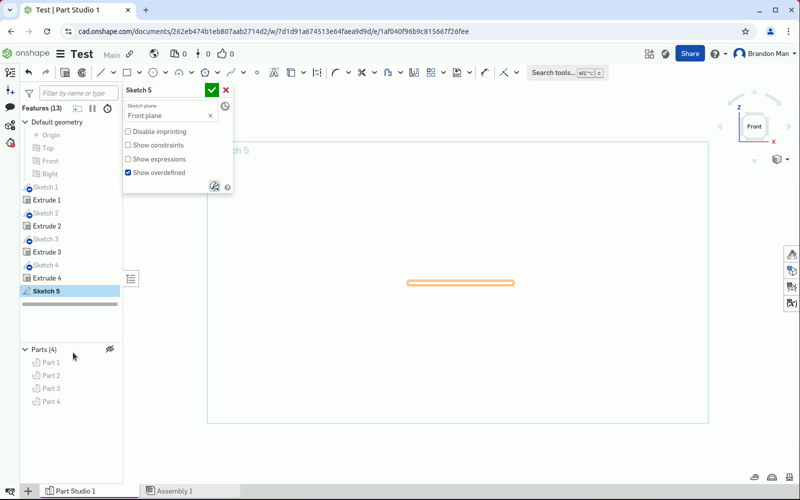
key(l)
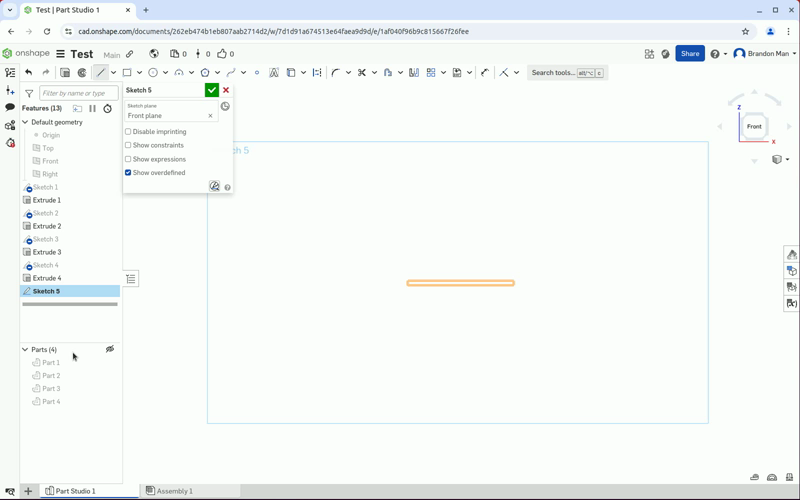
key_down(shift)
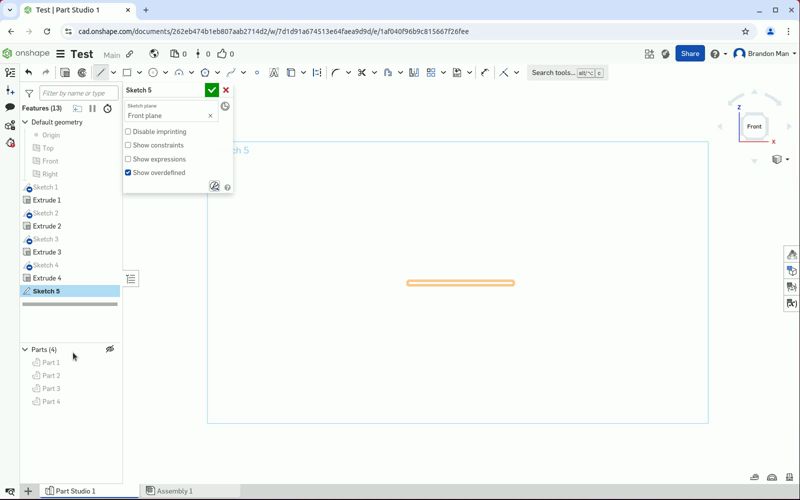
mouse_move(403, 340)
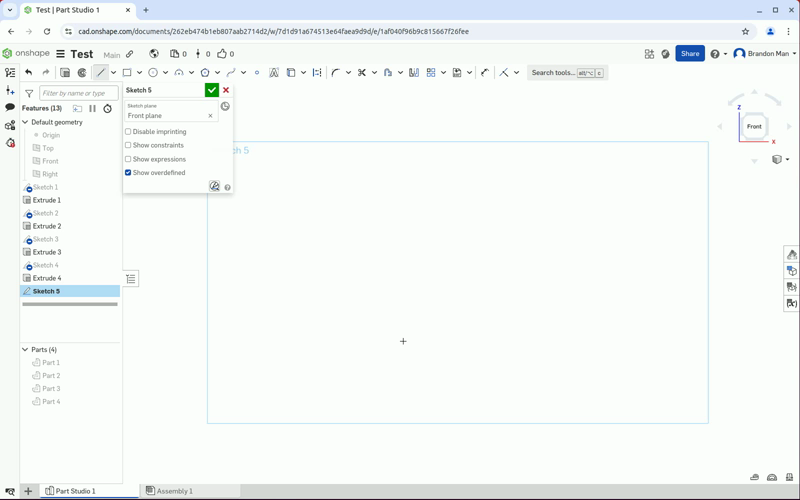
click(403, 340)
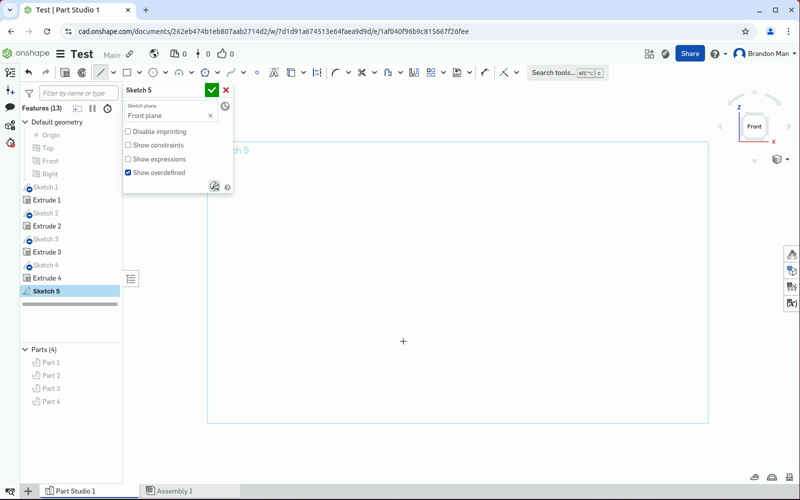
key_up(shift)
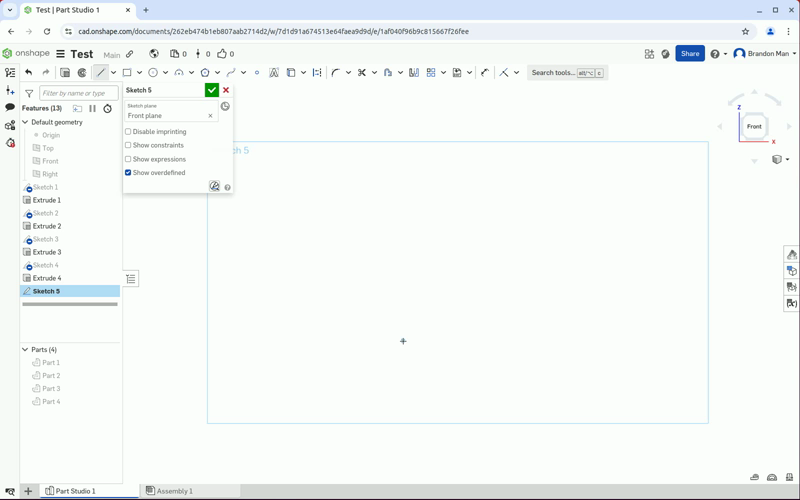
key_down(shift)
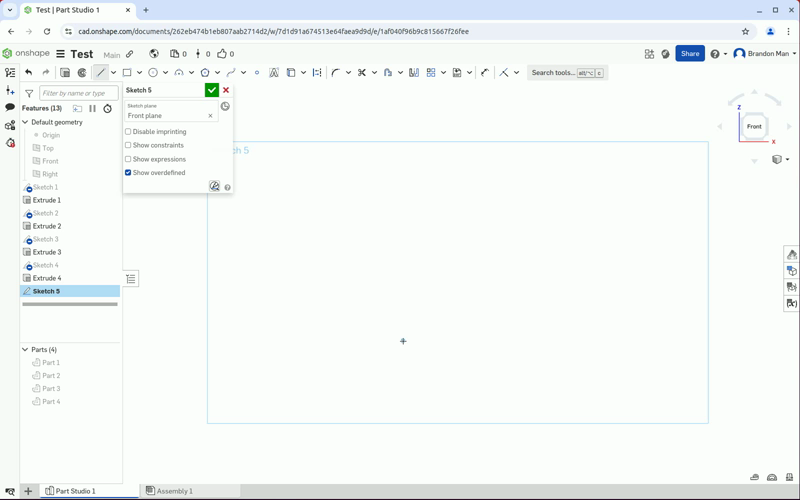
mouse_move(518, 340)
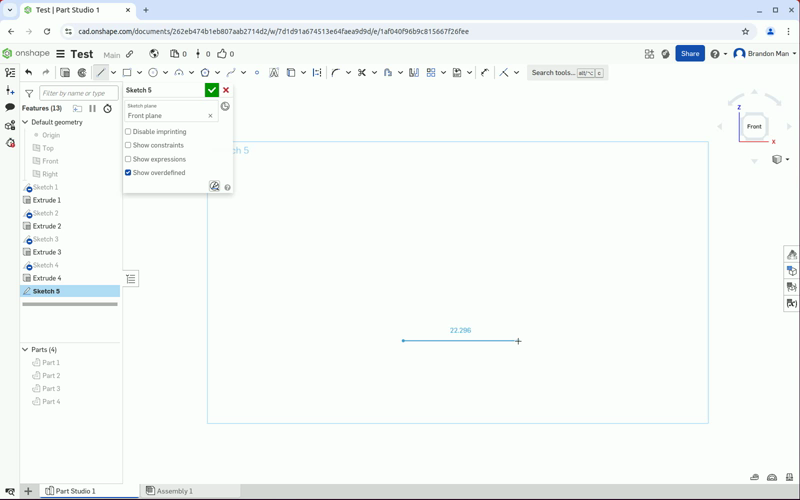
click(518, 340)
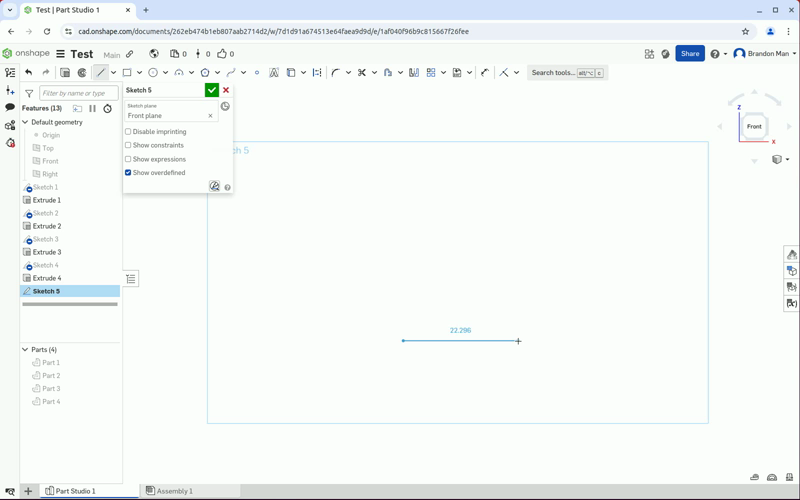
key_up(shift)
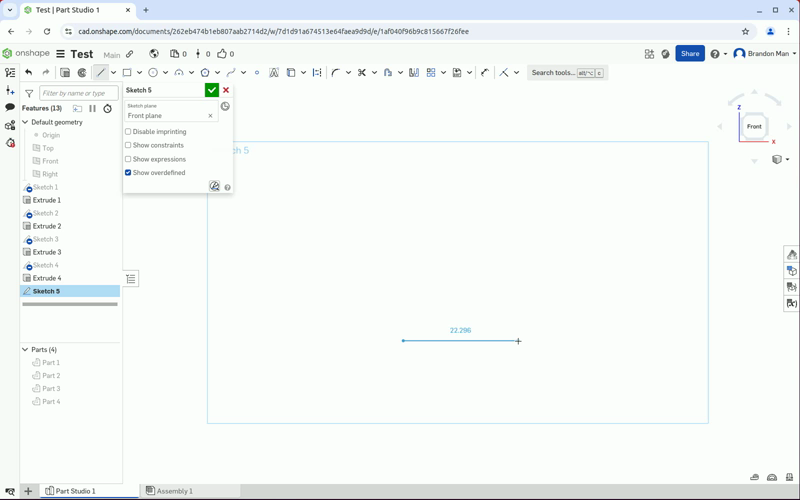
key_down(shift)
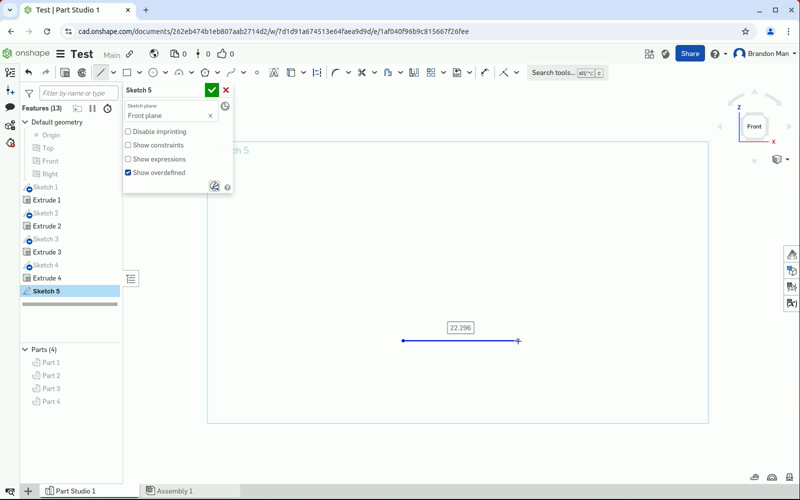
mouse_move(518, 225)
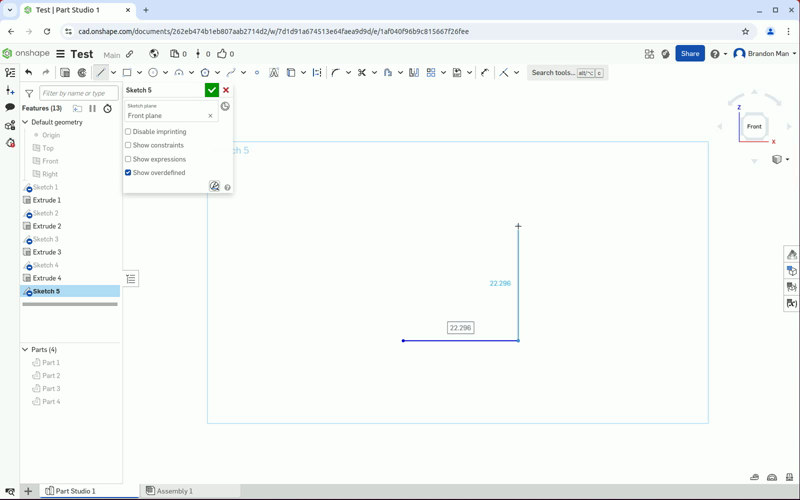
click(518, 225)
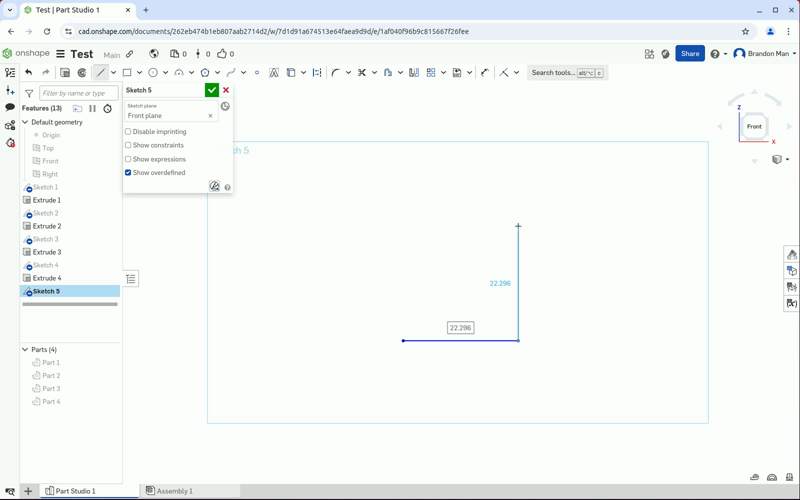
key_up(shift)
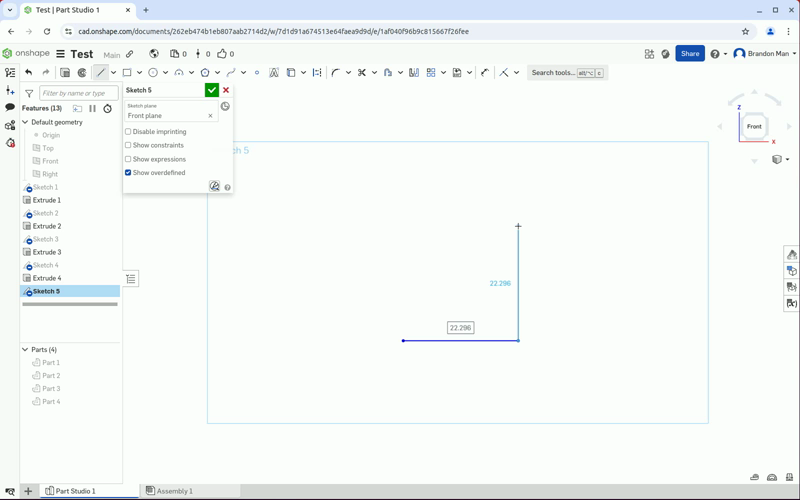
key_down(shift)
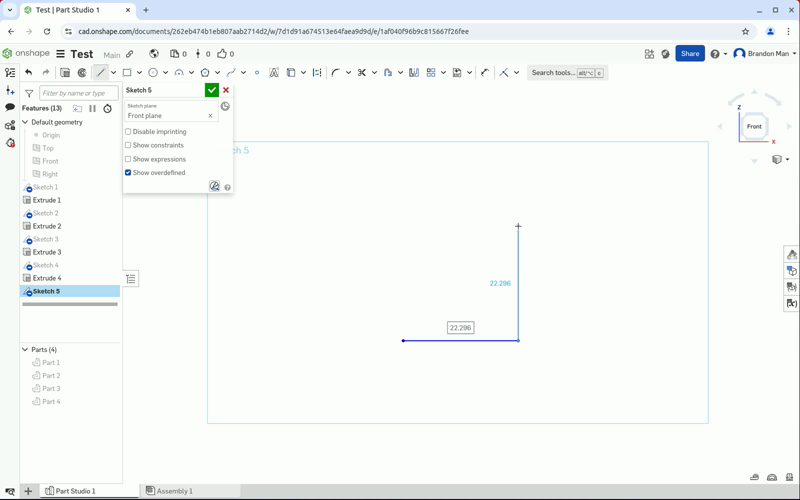
mouse_move(403, 225)
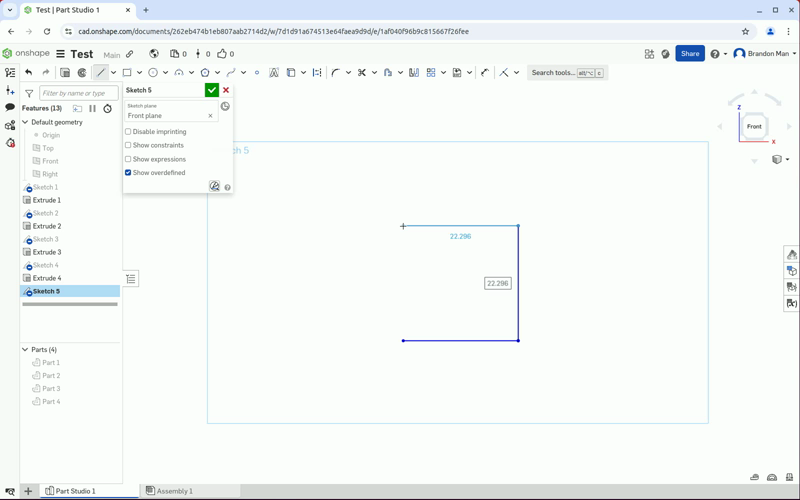
click(403, 225)
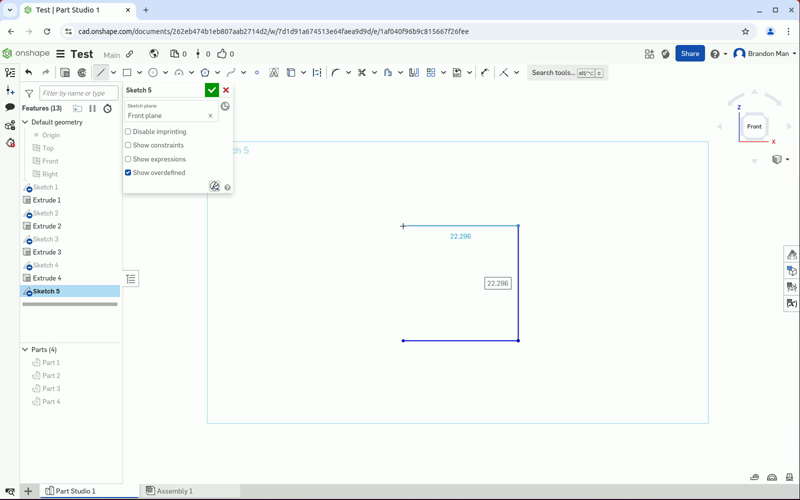
key_up(shift)
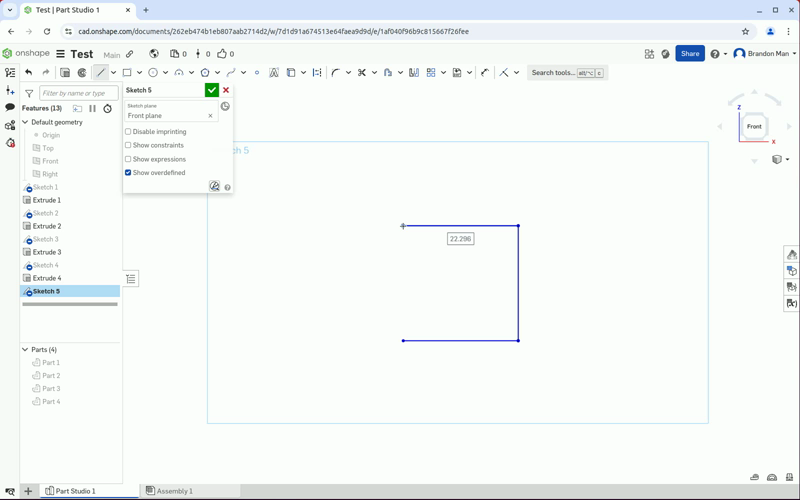
key_down(shift)
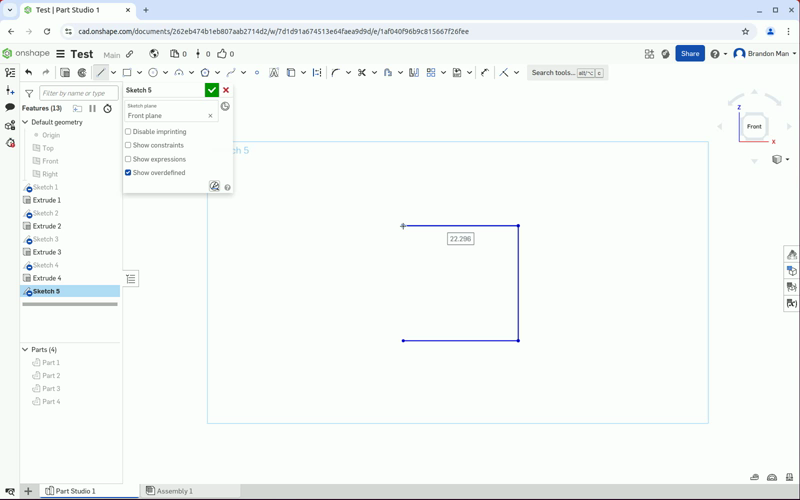
mouse_move(403, 340)
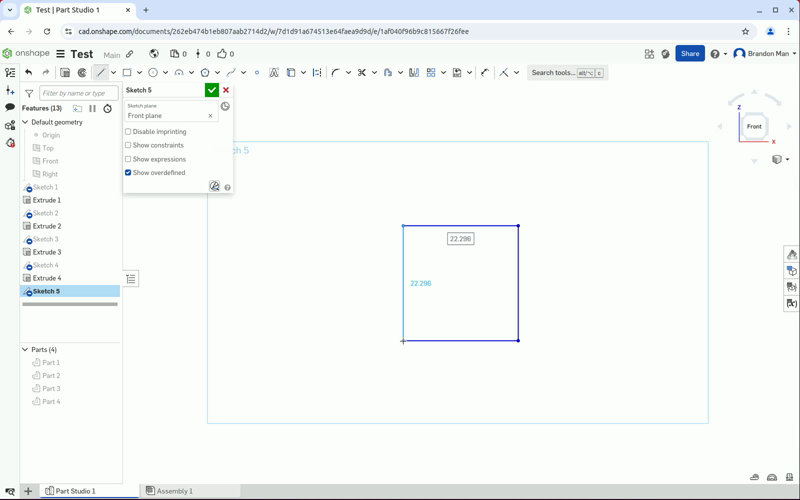
key_up(shift)
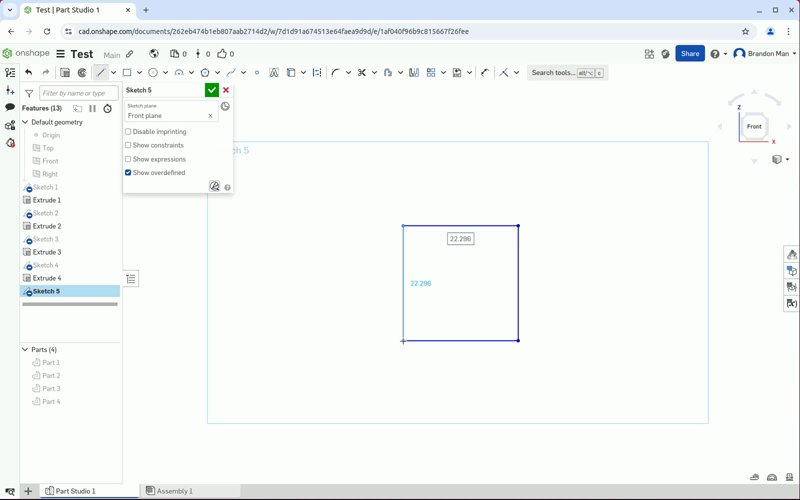
click(403, 340)
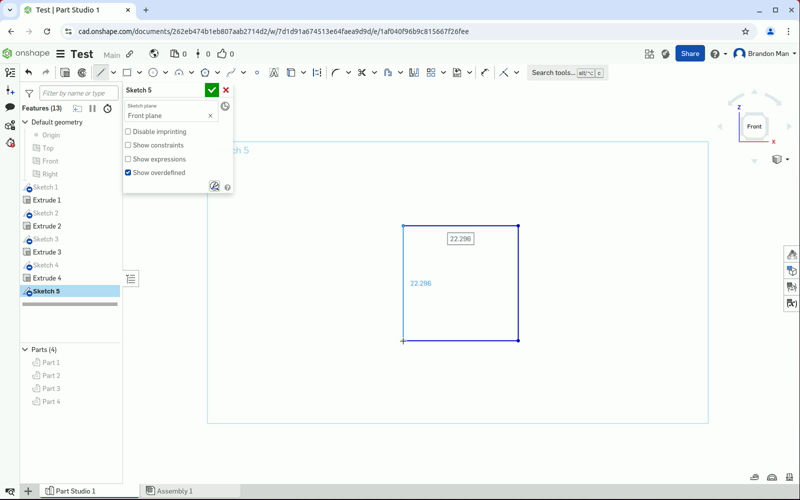
key(esc)
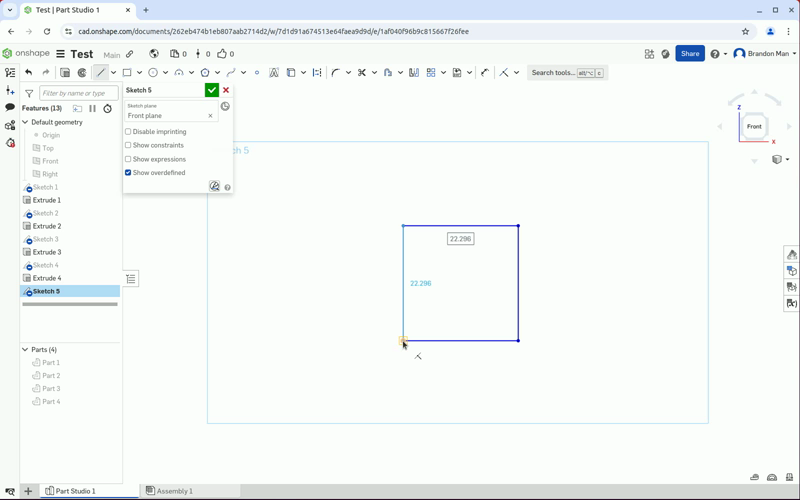
key(c)
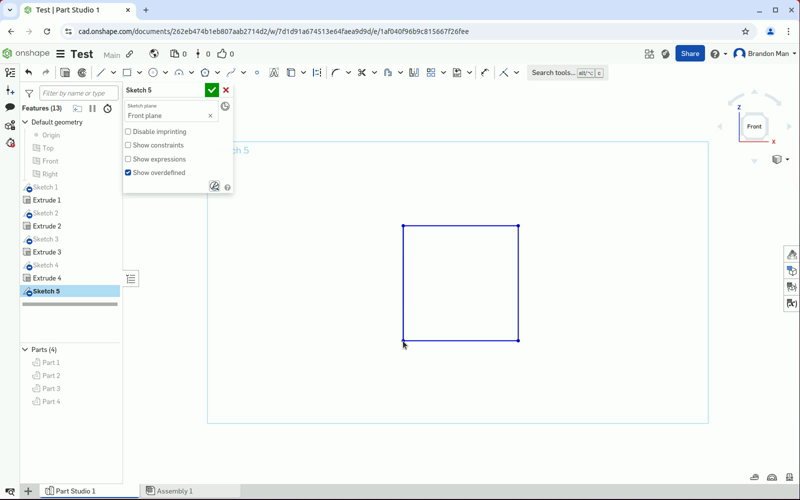
key_down(shift)
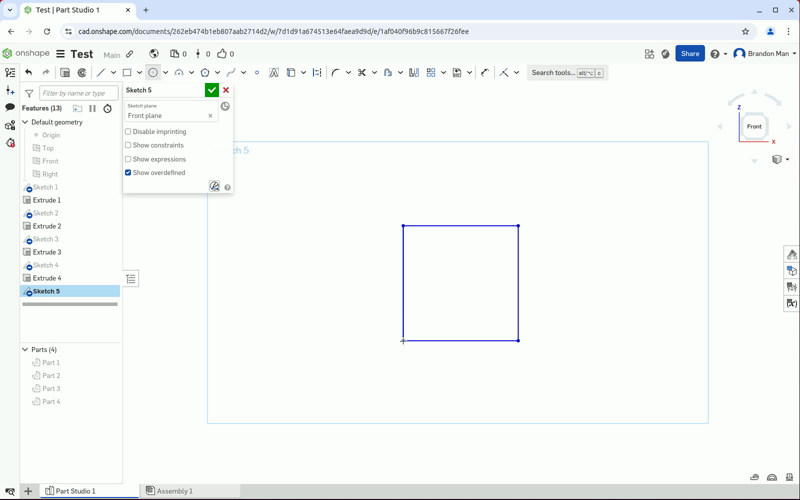
mouse_move(411, 331)
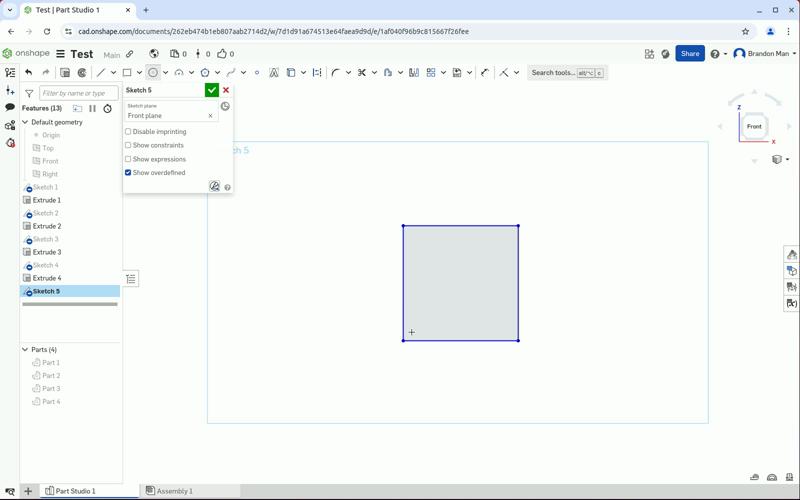
click(411, 331)
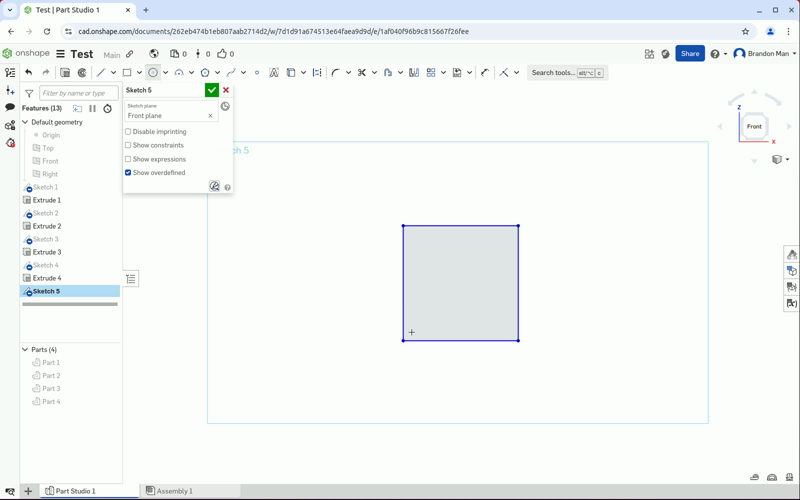
key_up(shift)
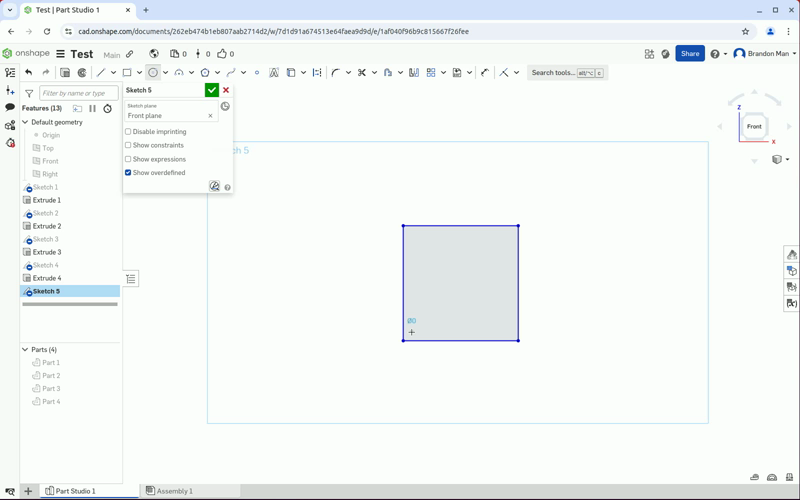
mouse_move(413, 331)
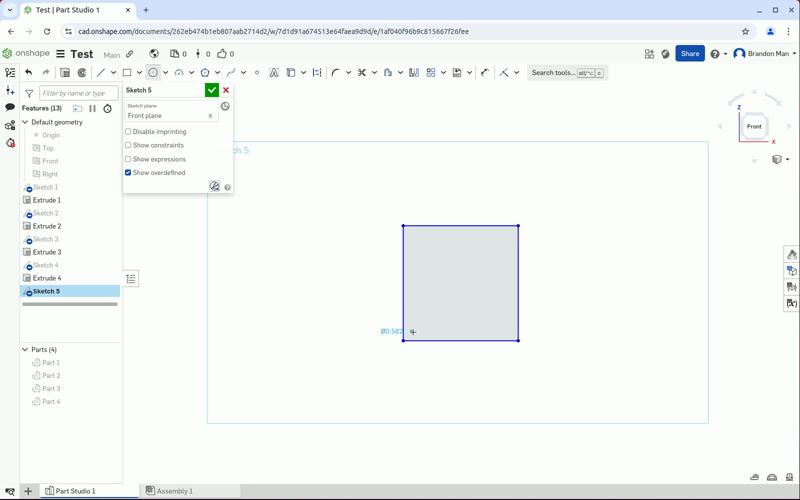
scroll(6)
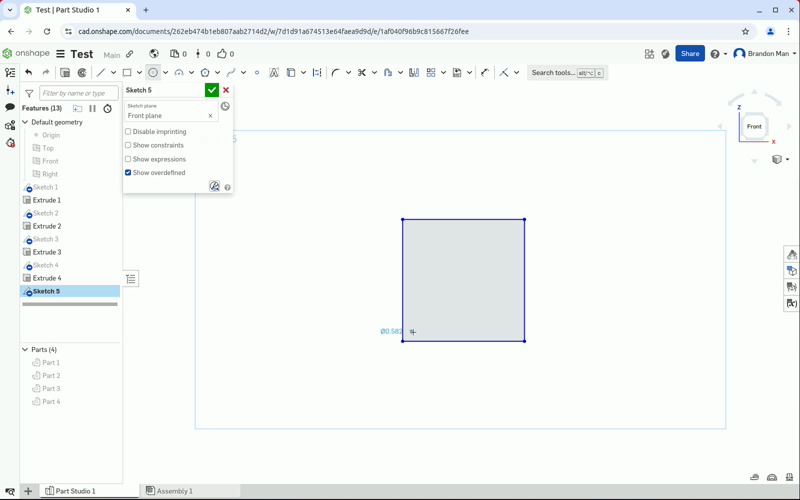
scroll(6)
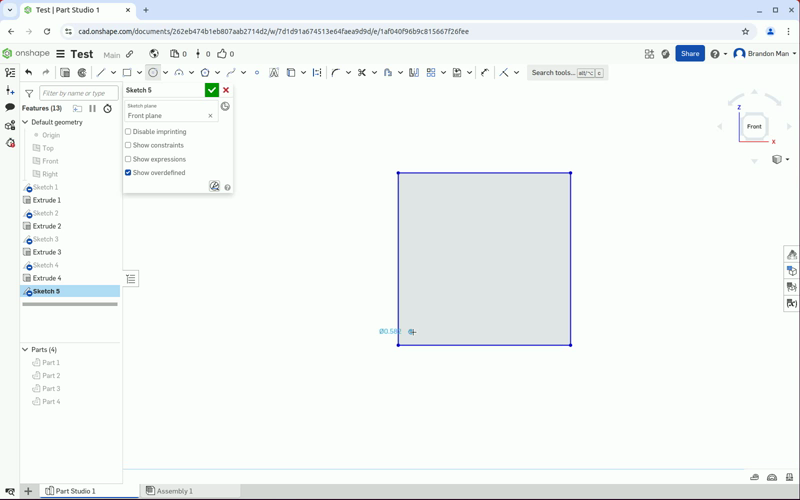
scroll(6)
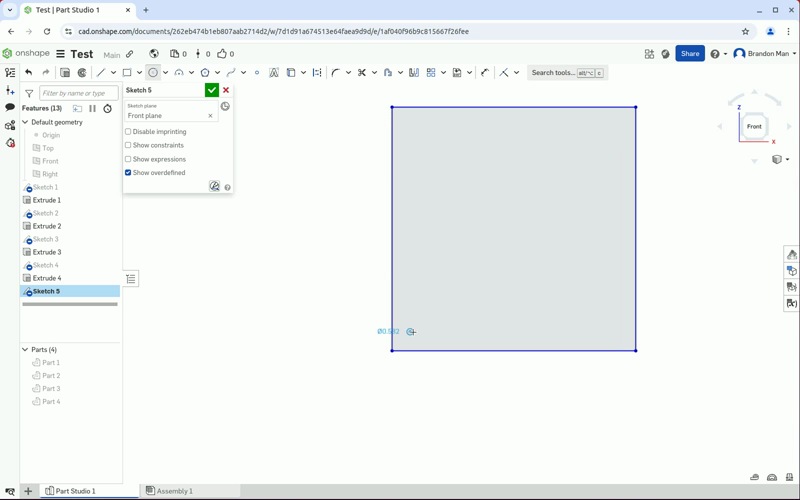
scroll(6)
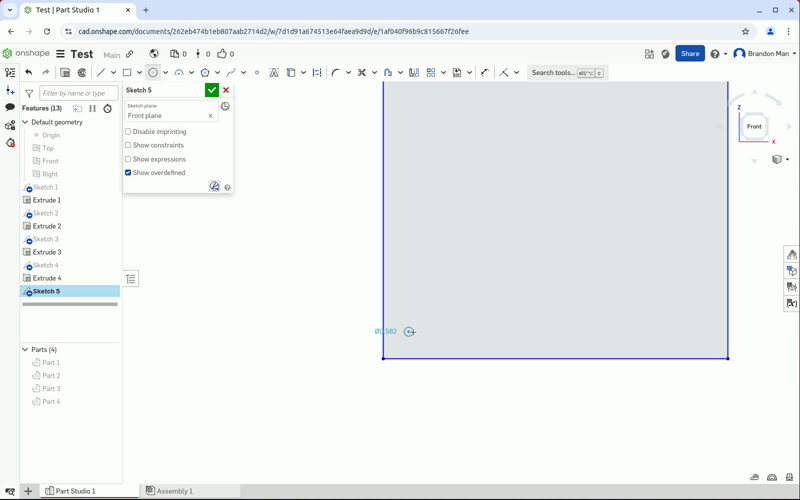
scroll(6)
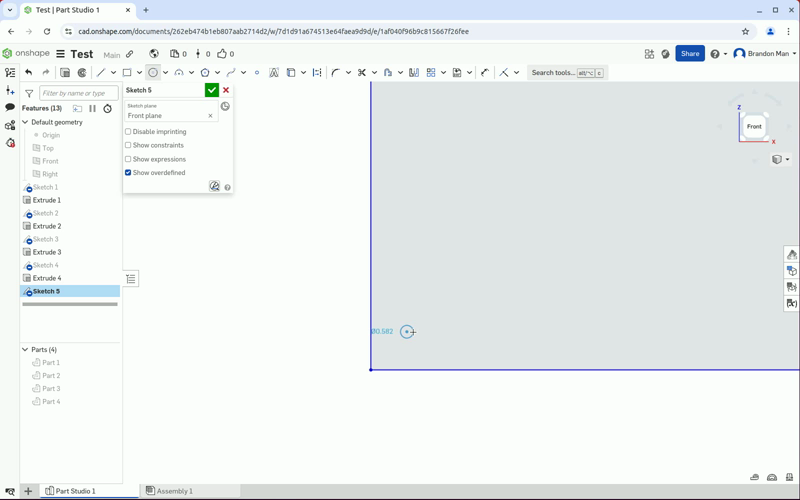
scroll(6)
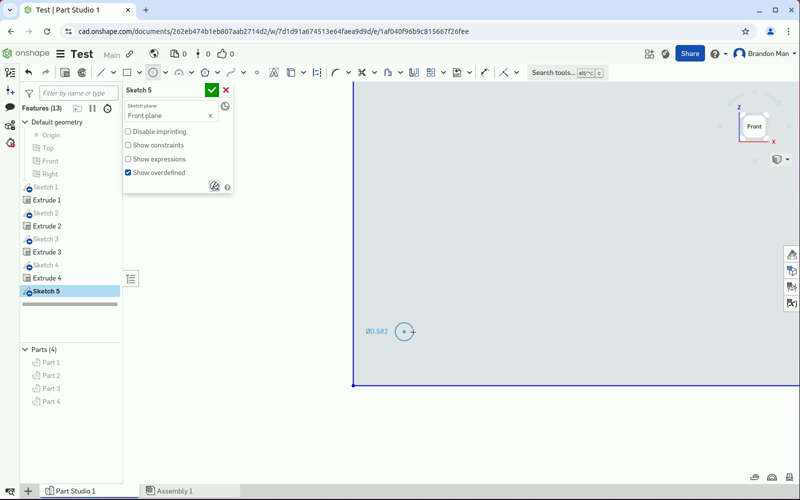
scroll(6)
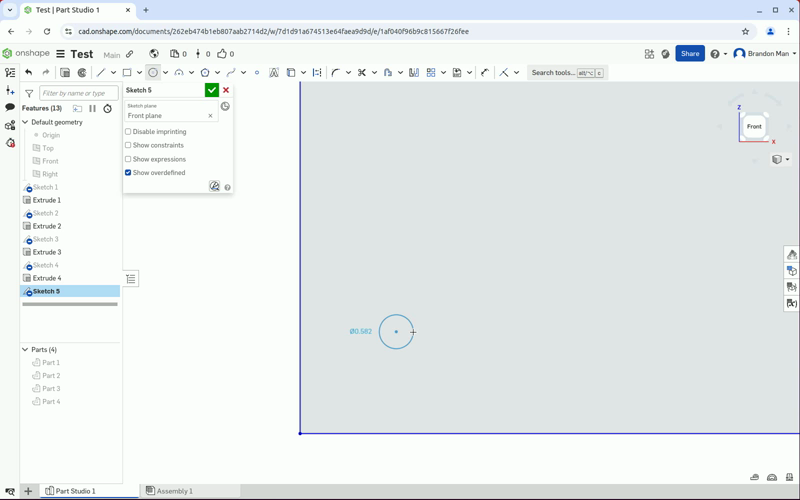
click(413, 331)
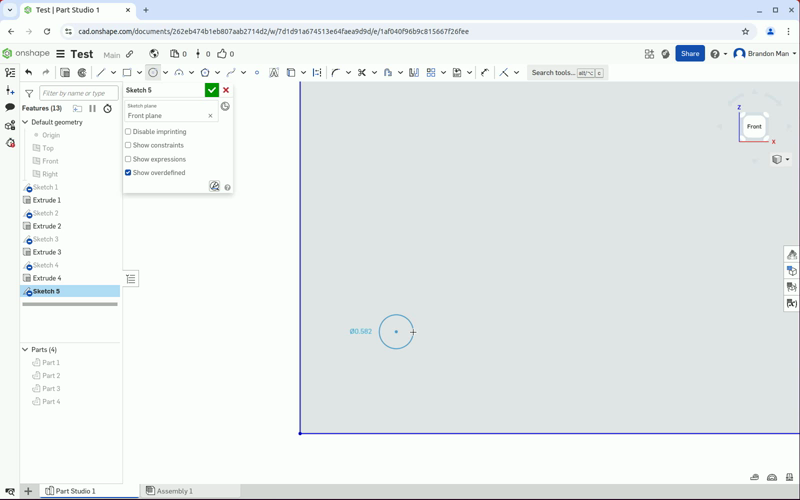
scroll(-6)
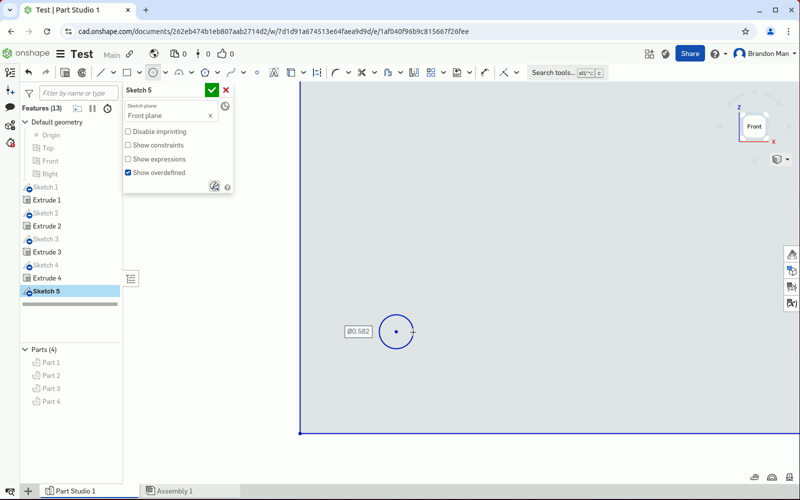
scroll(-6)
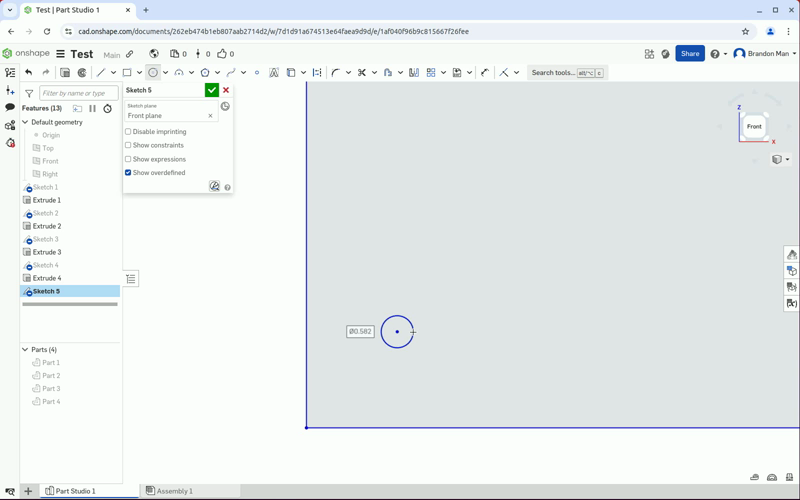
scroll(-6)
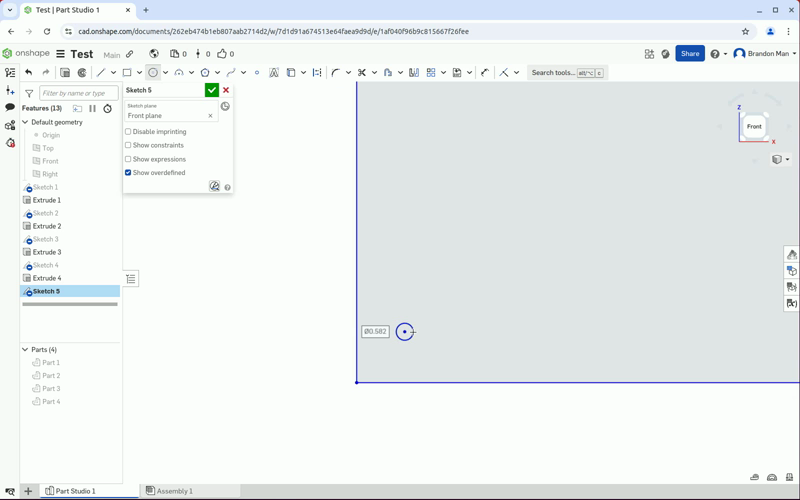
scroll(-6)
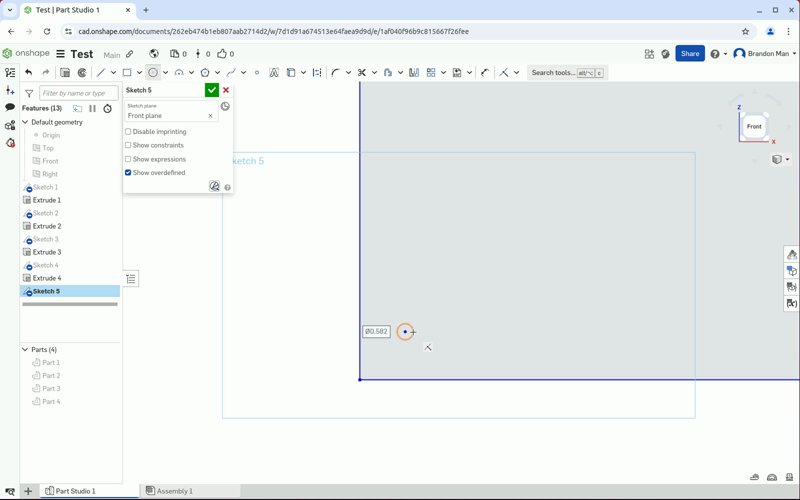
scroll(-6)
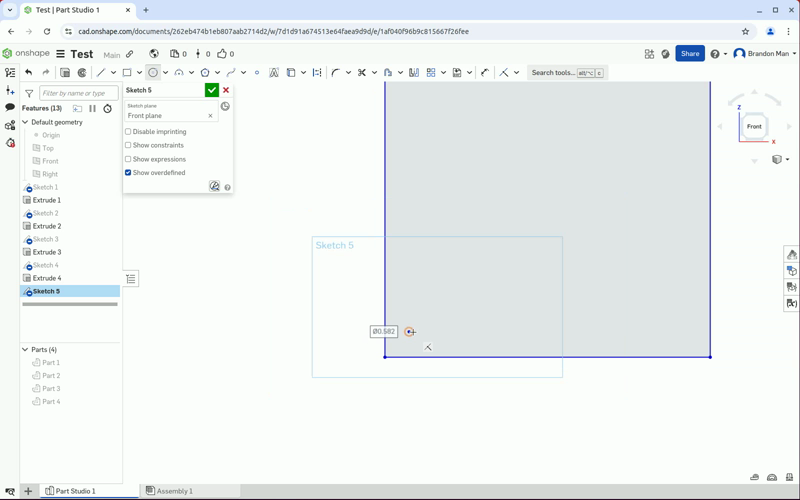
scroll(-6)
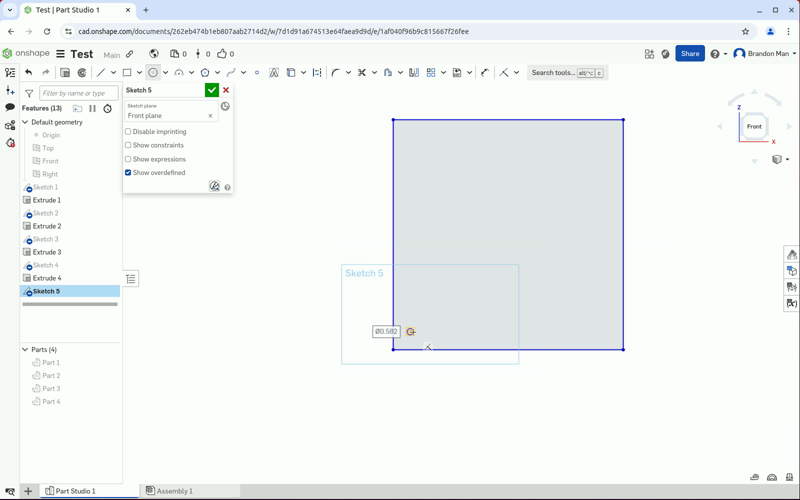
scroll(-6)
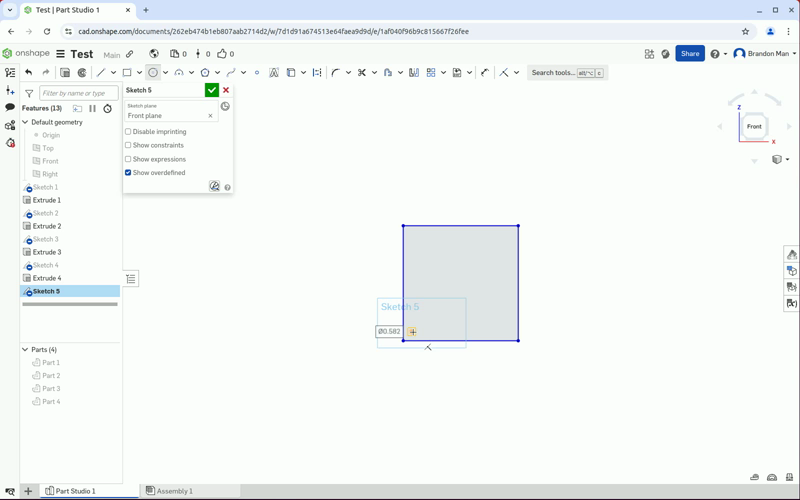
key(esc)
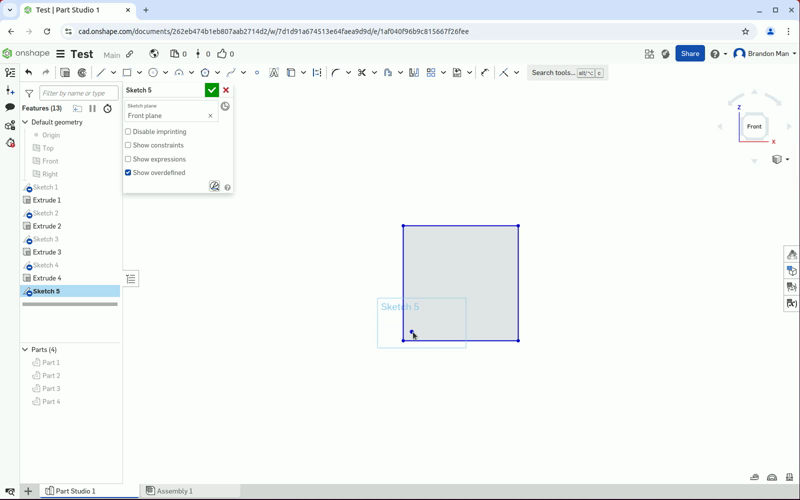
key(c)
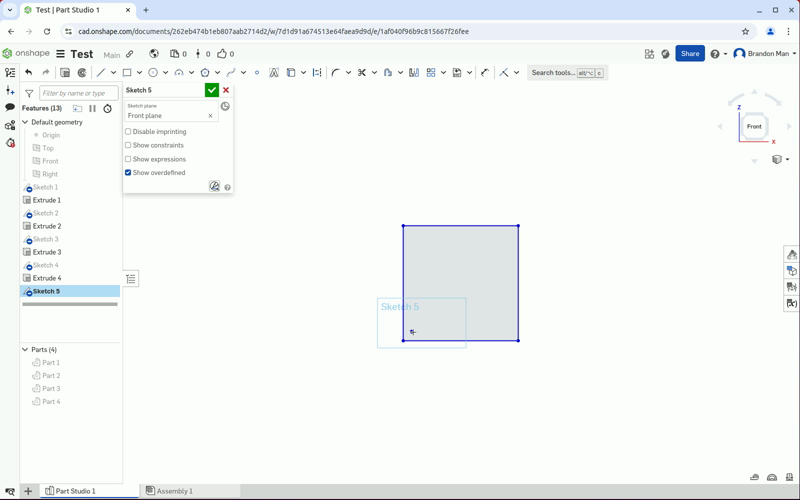
key_down(shift)
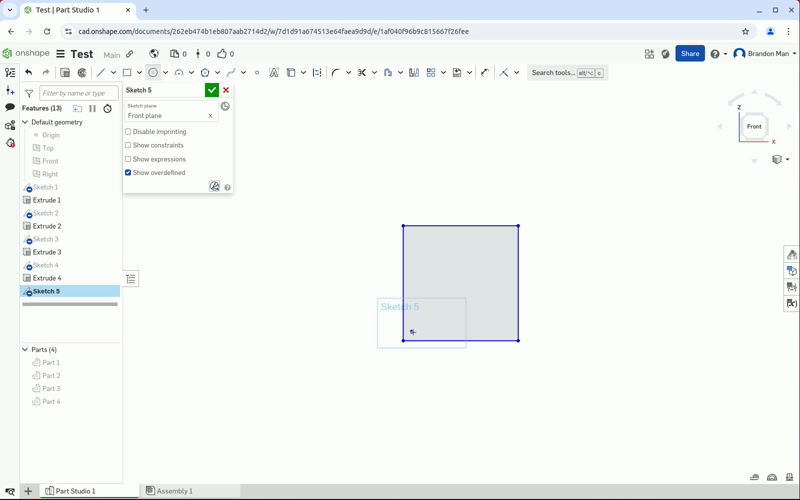
mouse_move(411, 234)
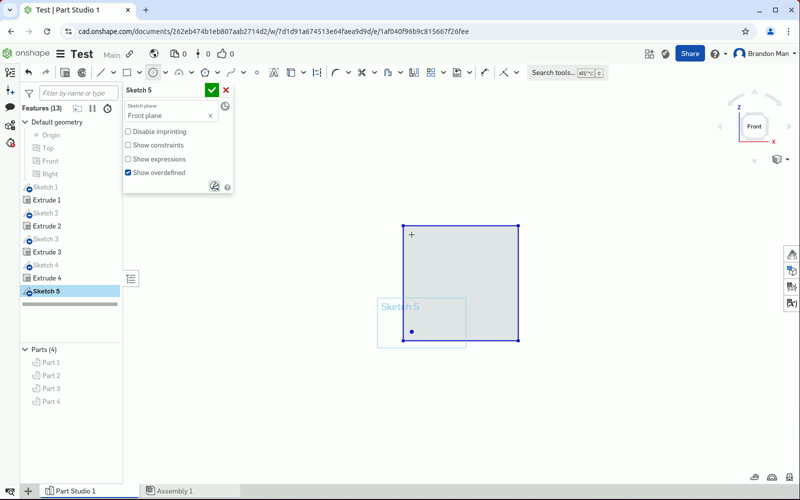
click(411, 234)
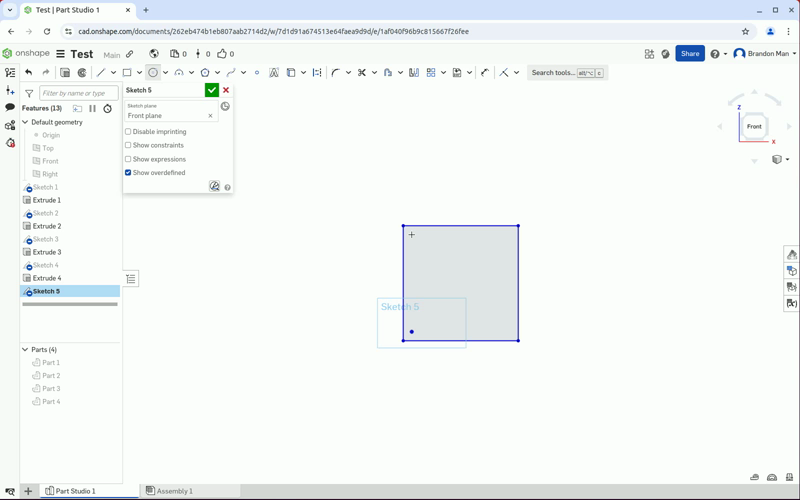
key_up(shift)
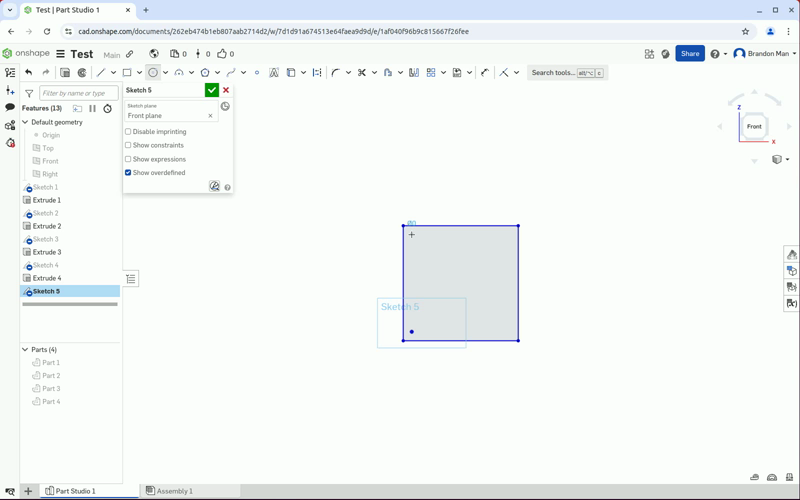
mouse_move(413, 234)
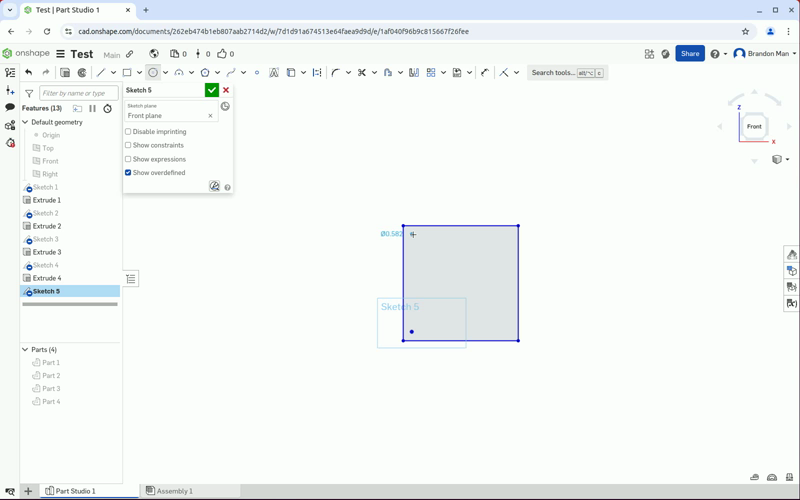
scroll(6)
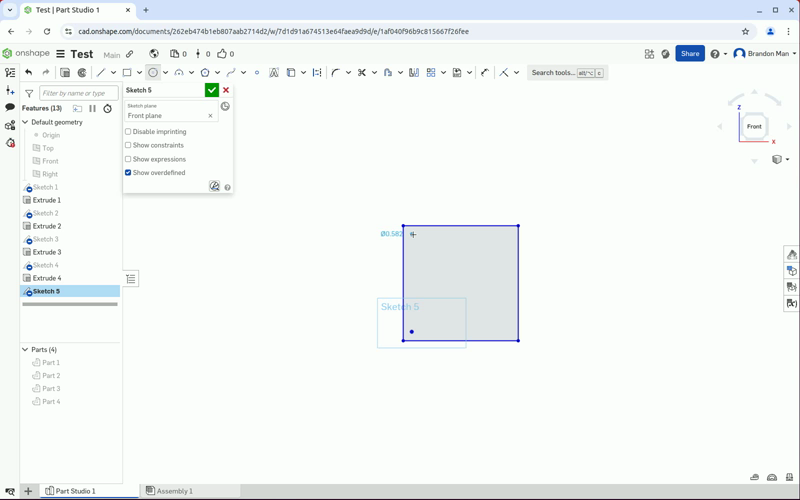
scroll(6)
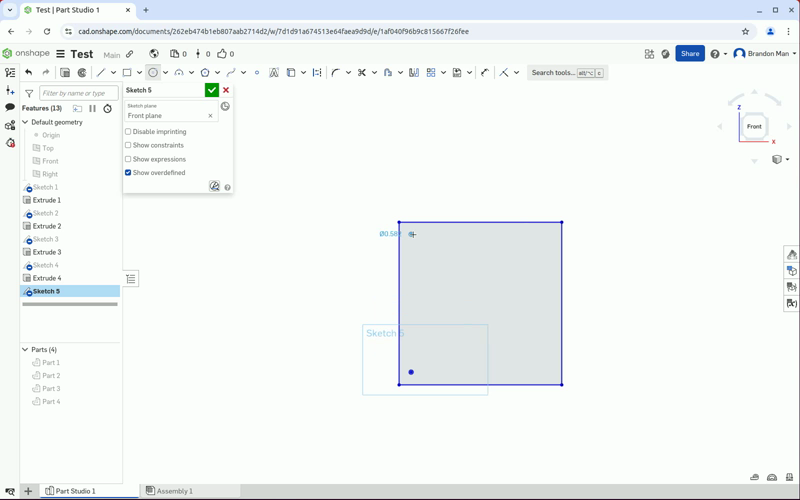
scroll(6)
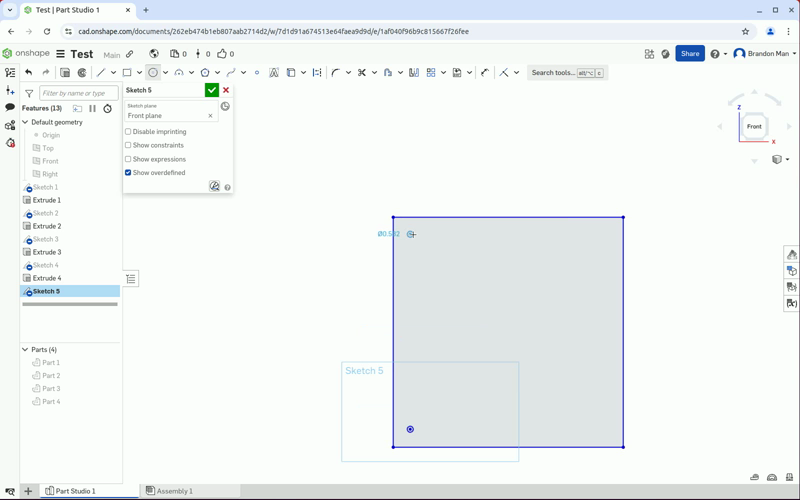
scroll(6)
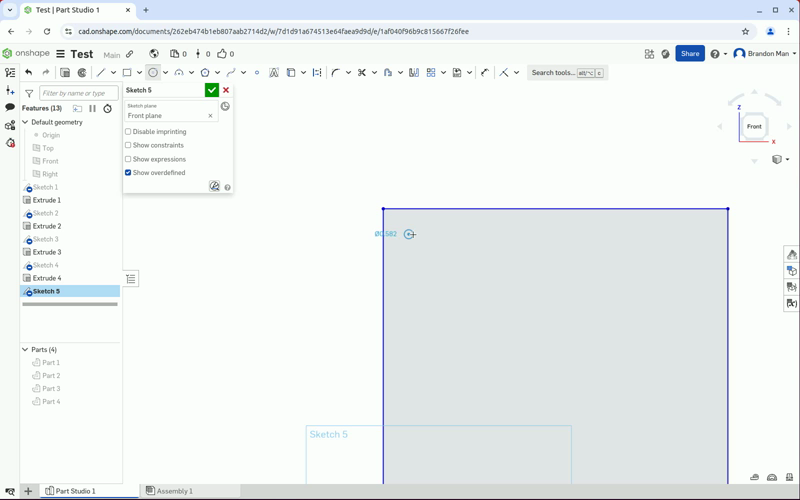
scroll(6)
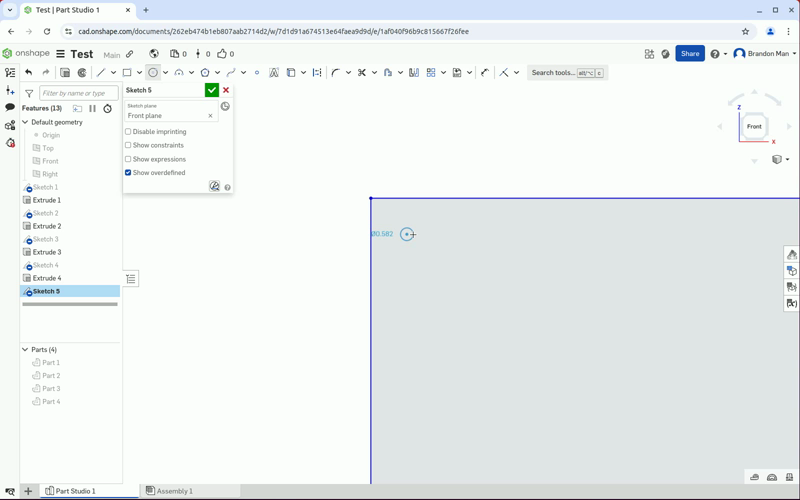
scroll(6)
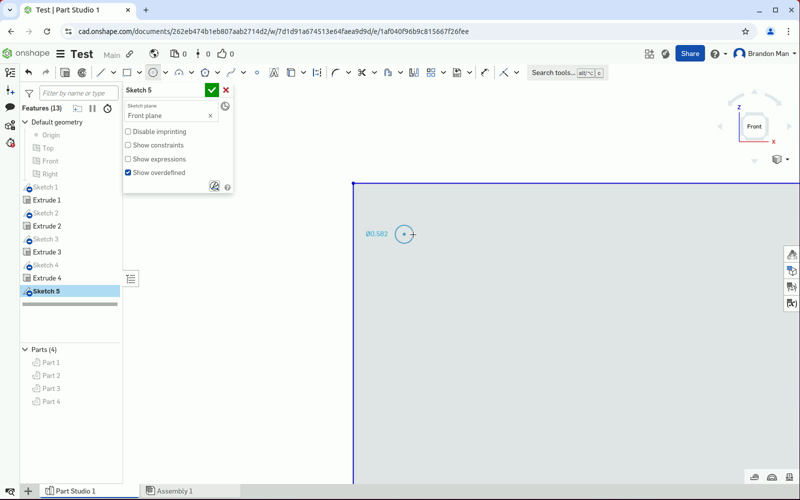
scroll(6)
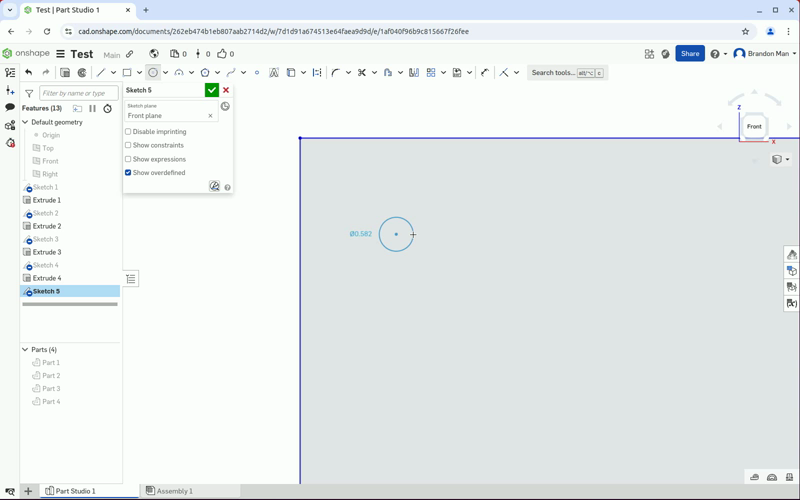
click(413, 234)
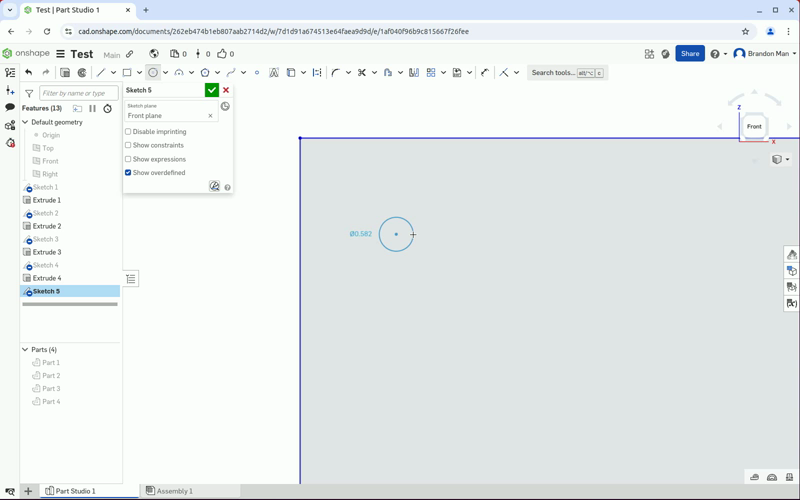
scroll(-6)
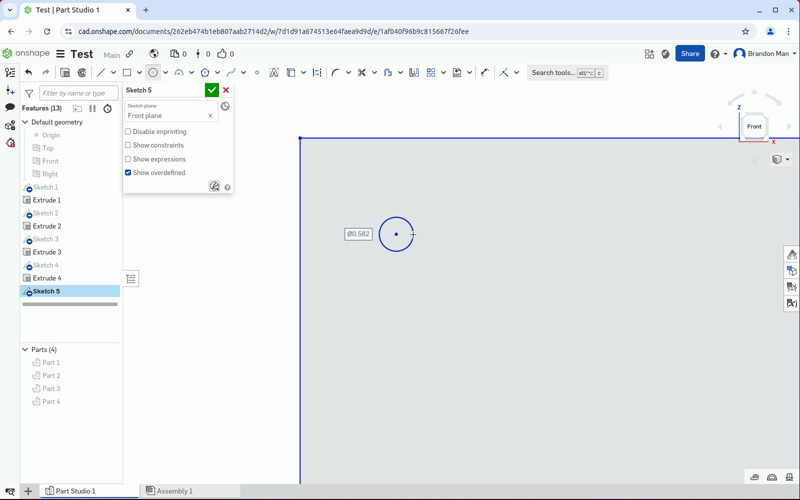
scroll(-6)
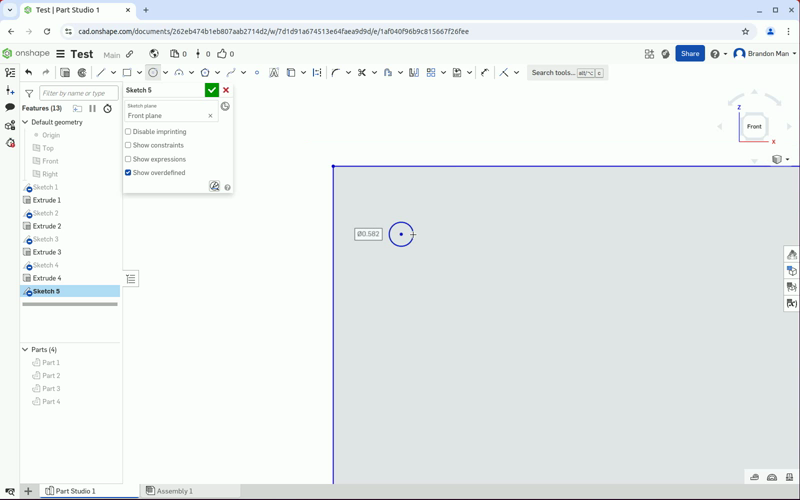
scroll(-6)
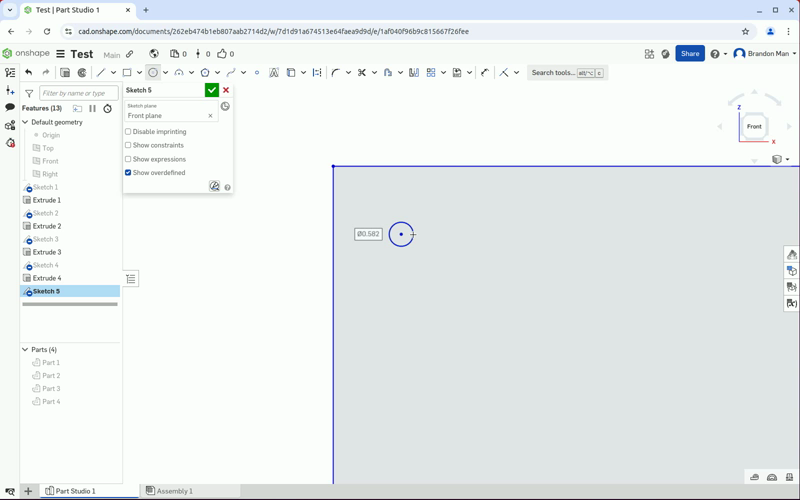
scroll(-6)
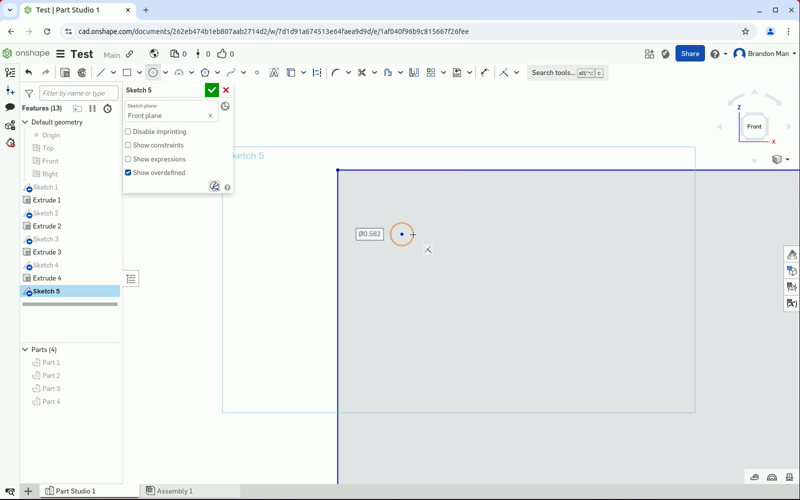
scroll(-6)
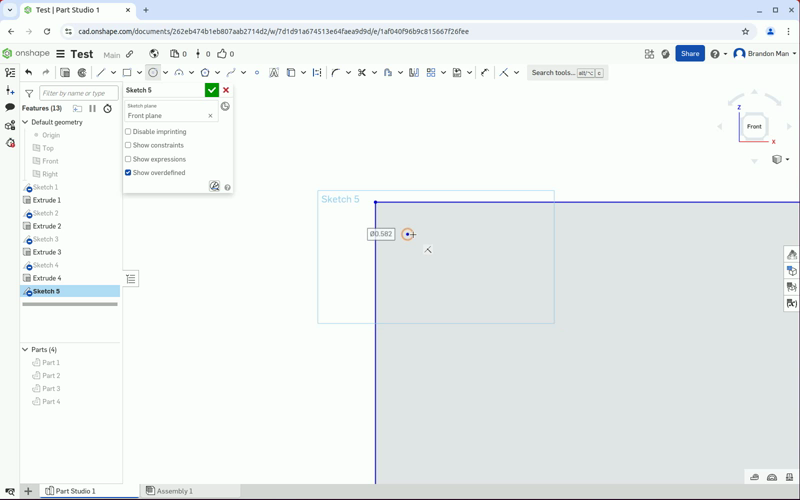
scroll(-6)
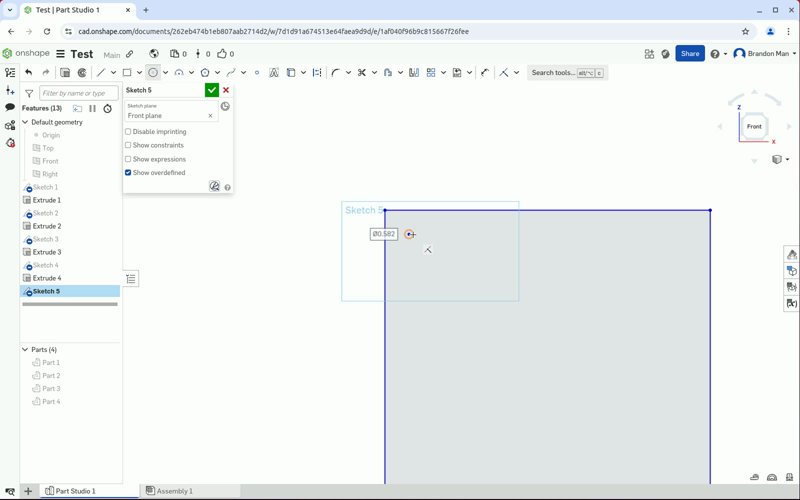
scroll(-6)
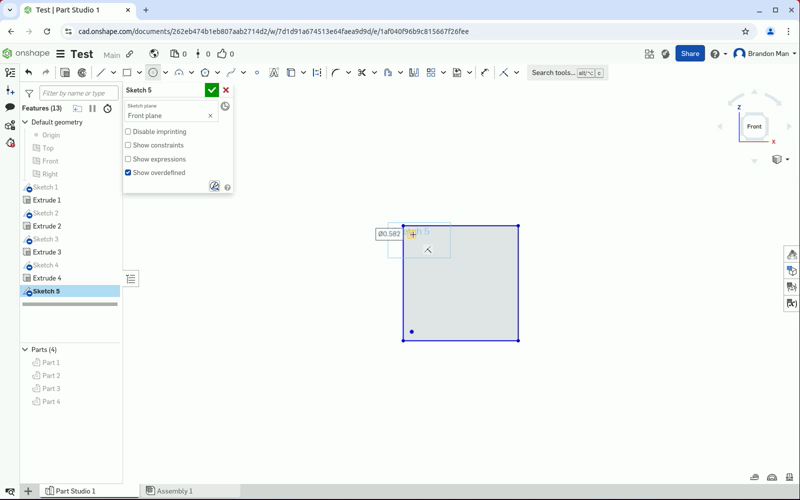
key(esc)
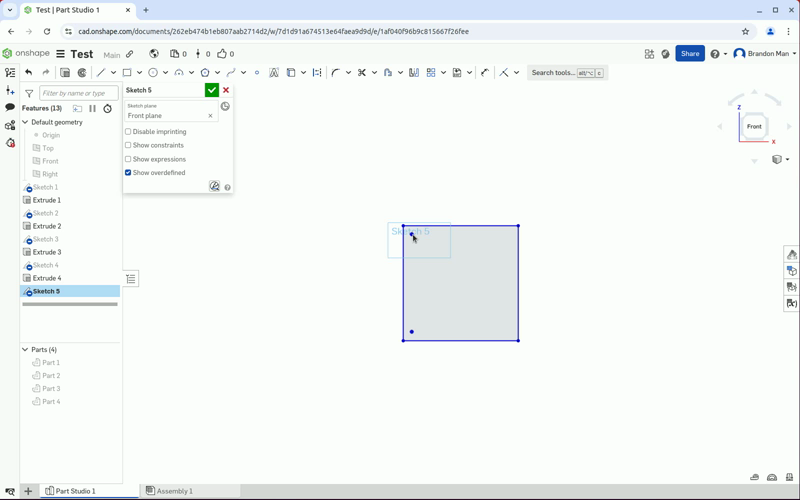
key(c)
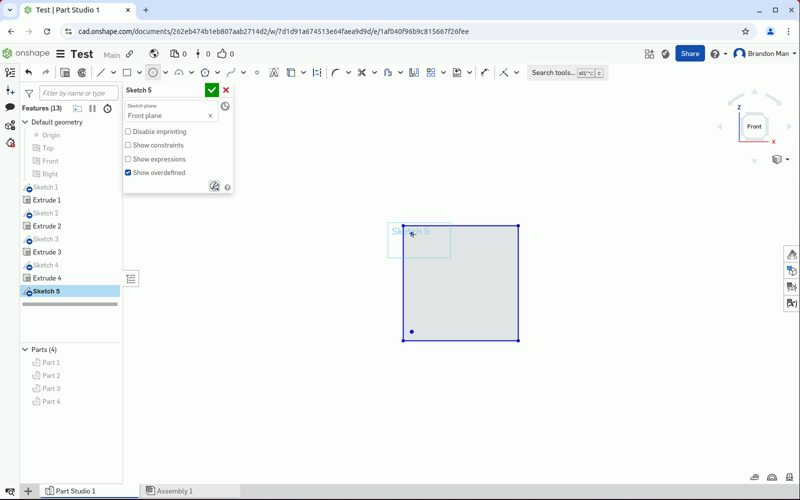
key_down(shift)
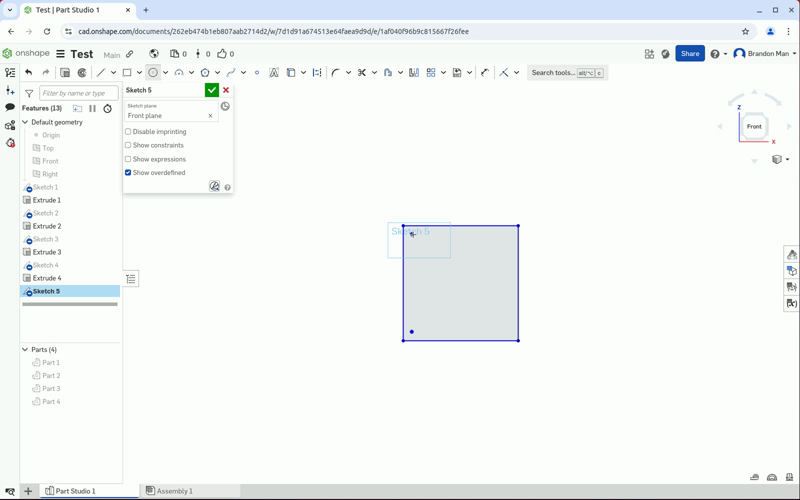
mouse_move(461, 282)
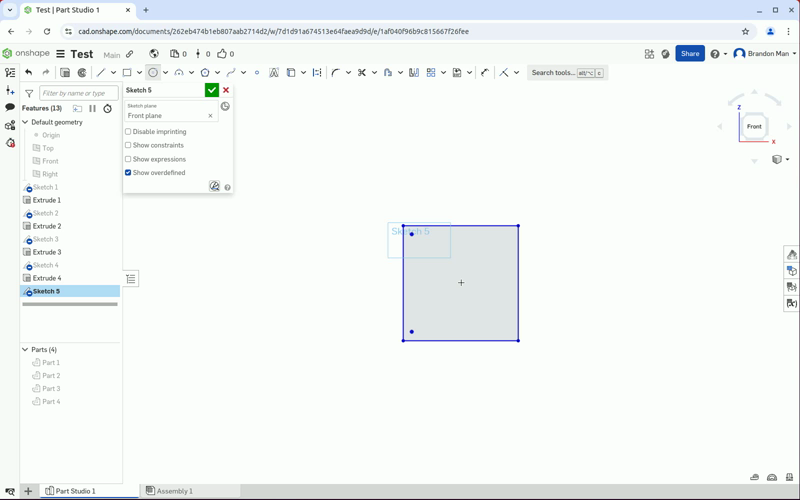
click(461, 282)
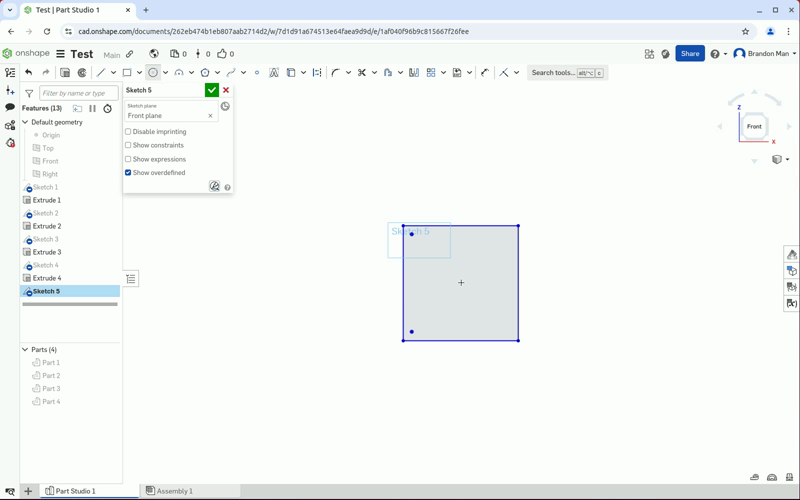
key_up(shift)
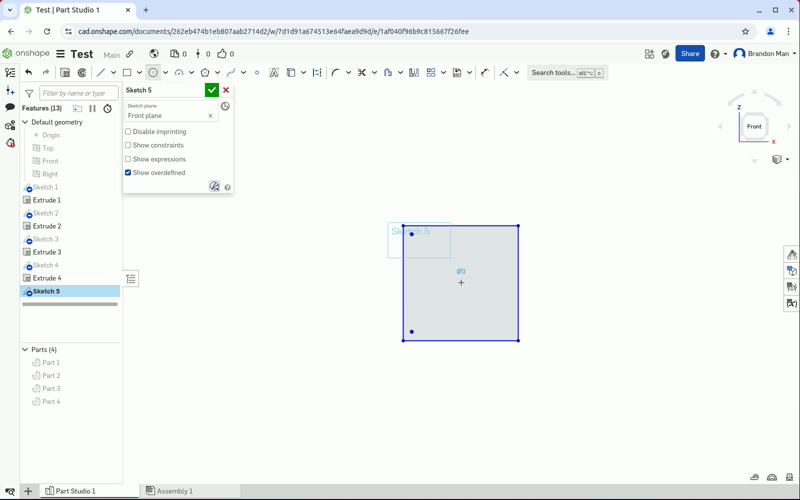
mouse_move(510, 282)
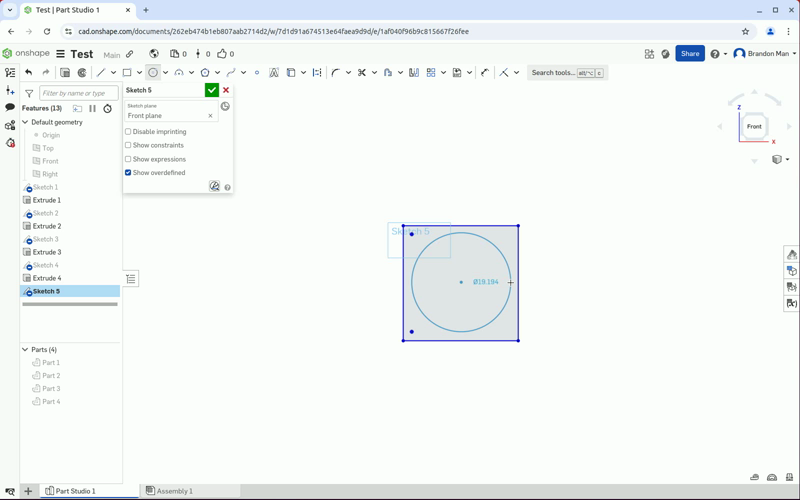
click(510, 282)
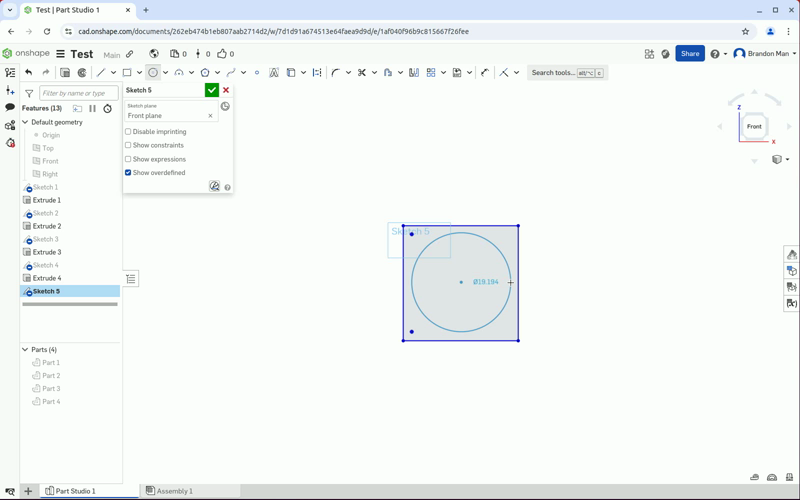
key(esc)
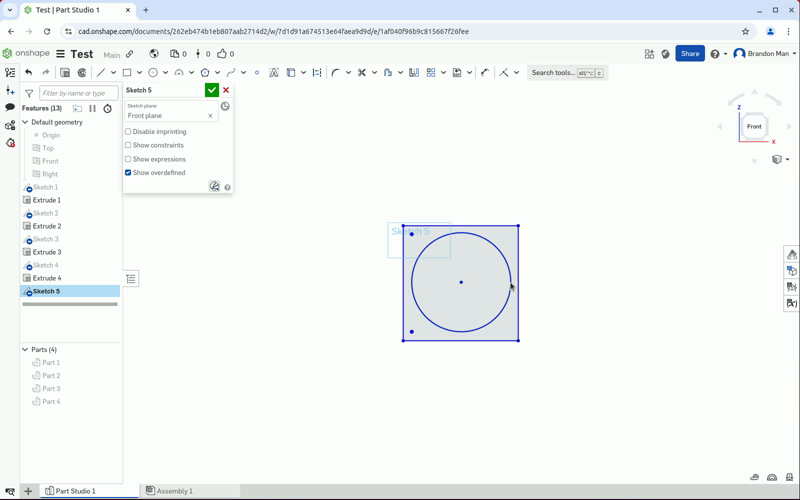
key(c)
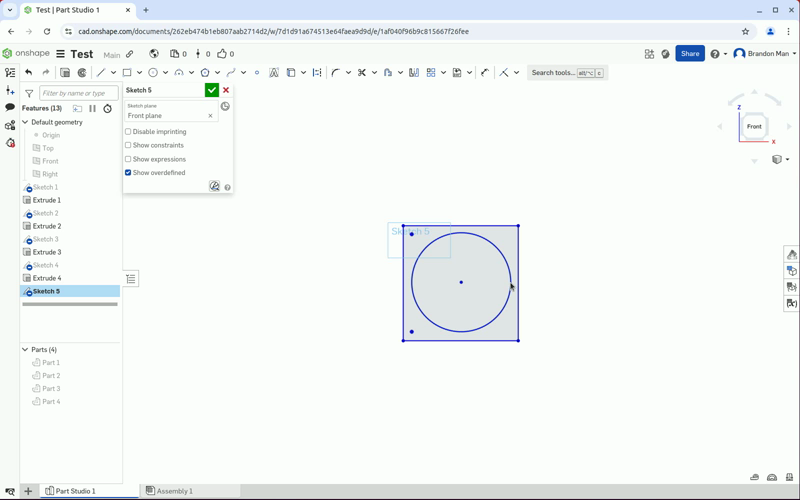
key_down(shift)
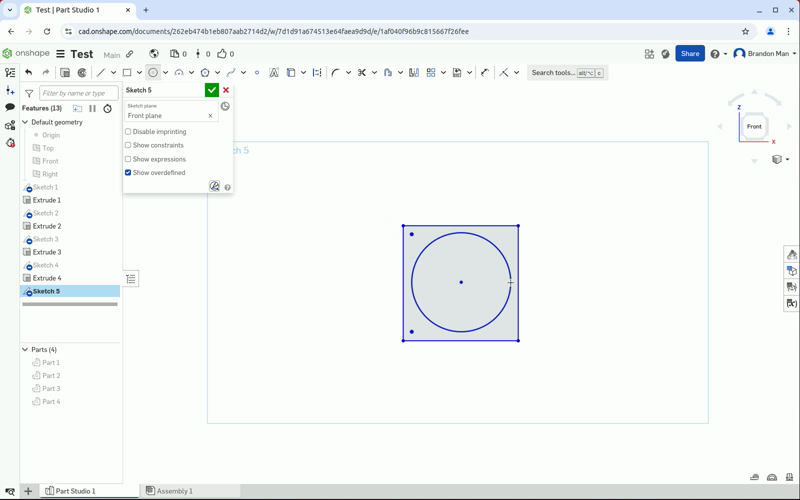
mouse_move(509, 331)
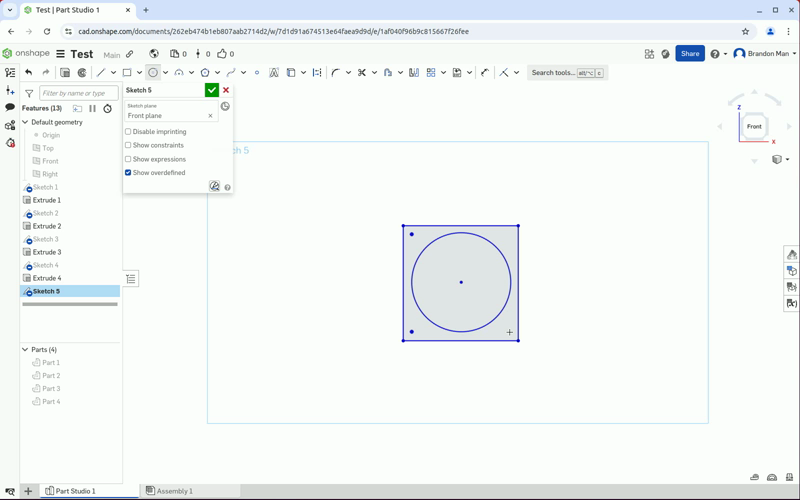
click(509, 331)
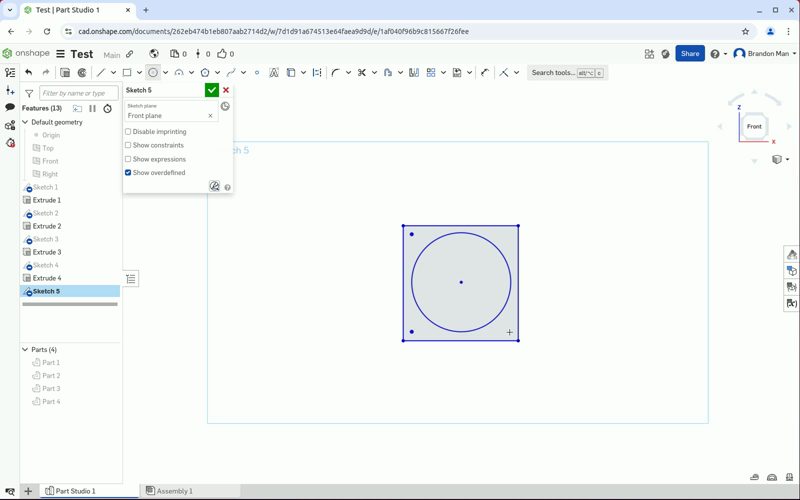
key_up(shift)
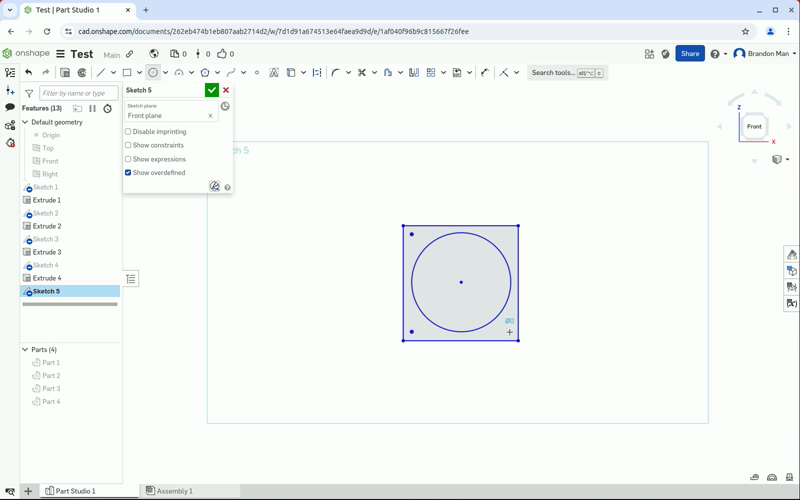
mouse_move(510, 331)
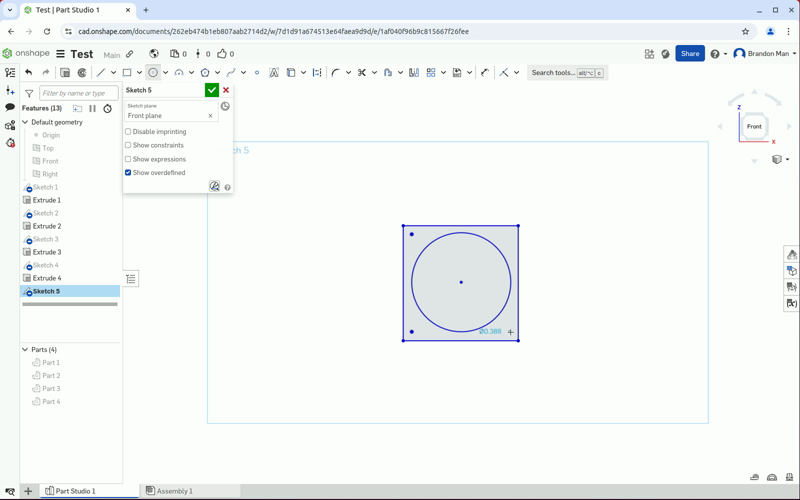
scroll(6)
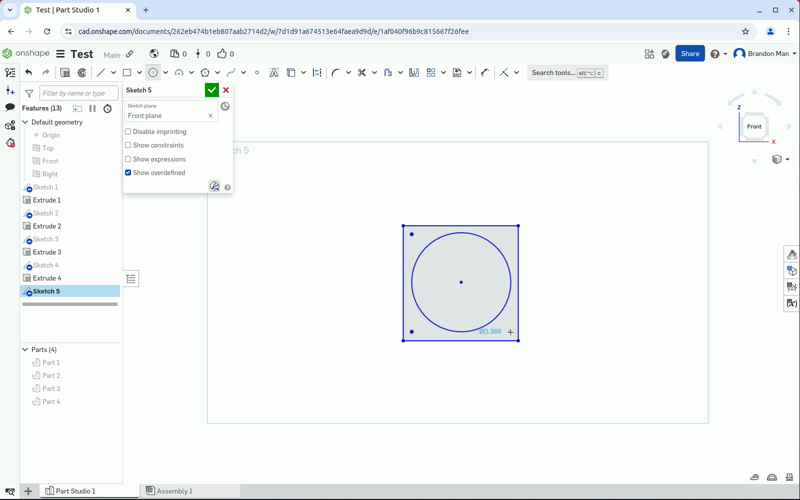
scroll(6)
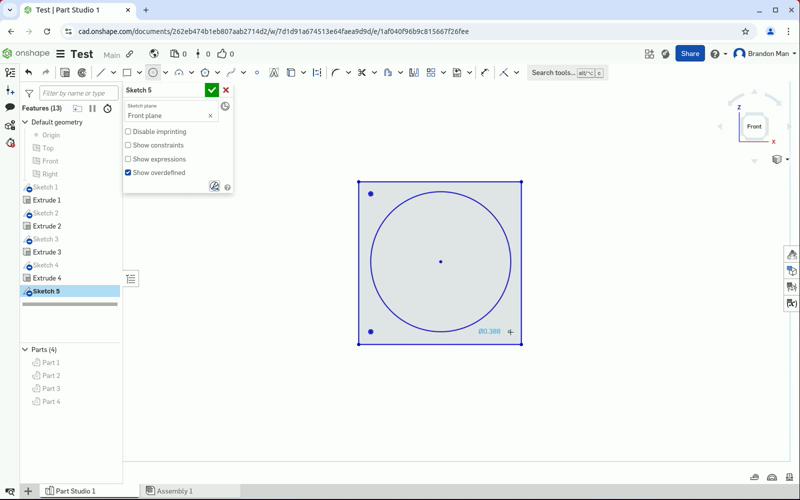
scroll(6)
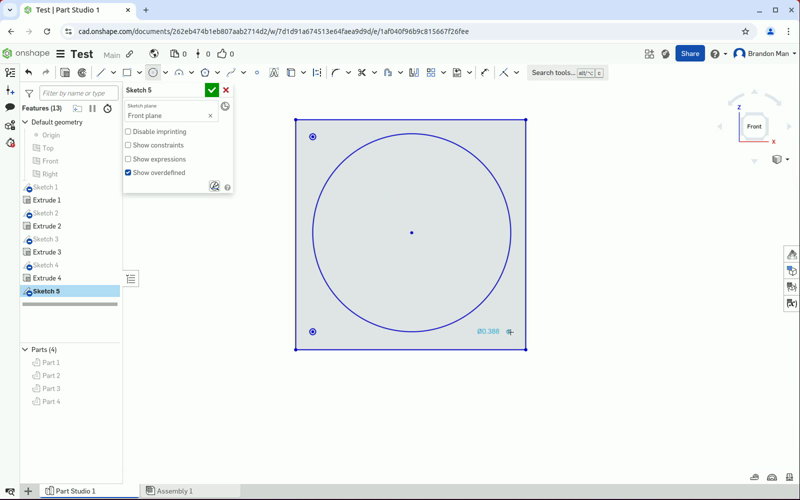
scroll(6)
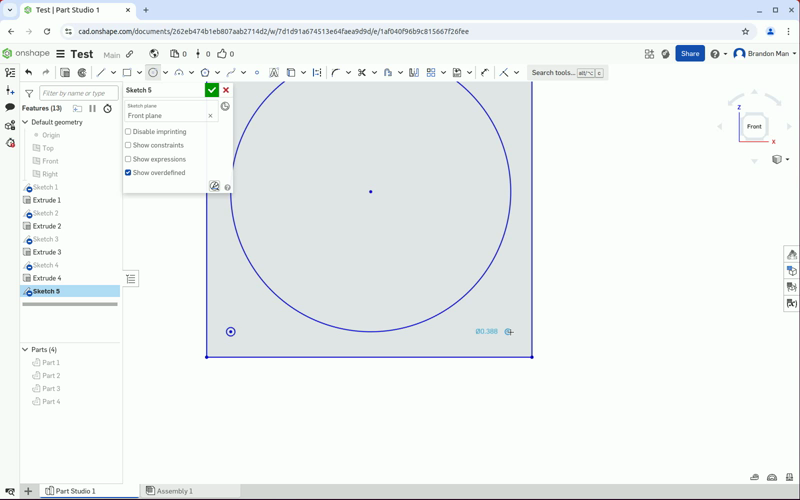
scroll(6)
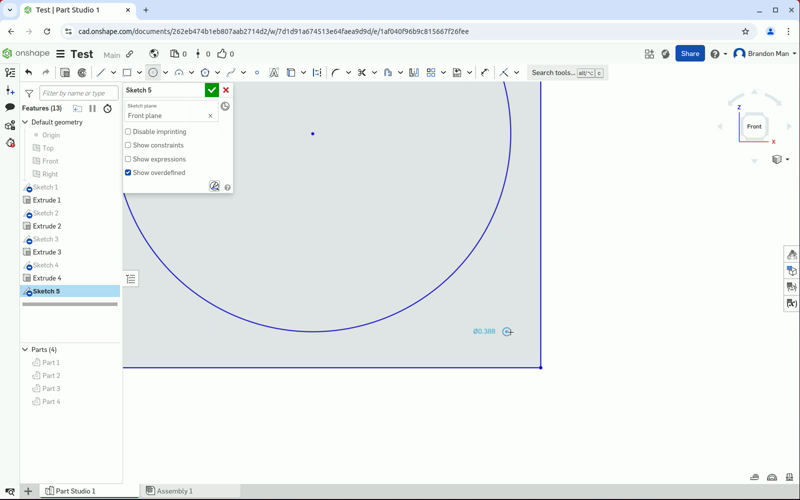
scroll(6)
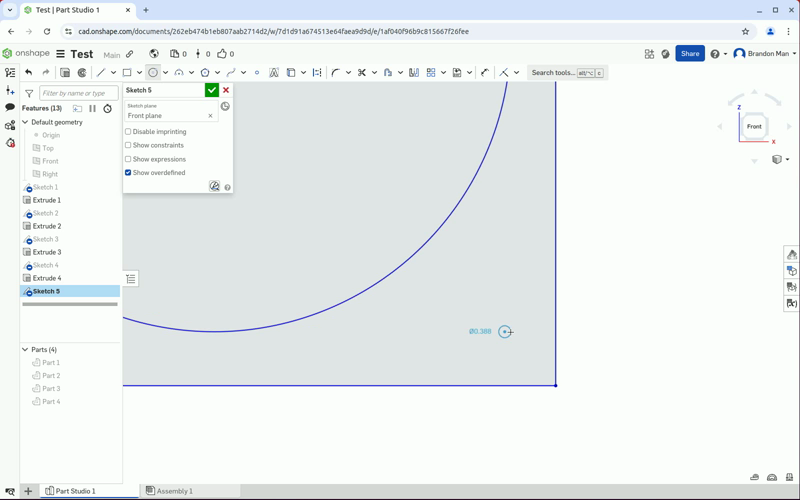
scroll(6)
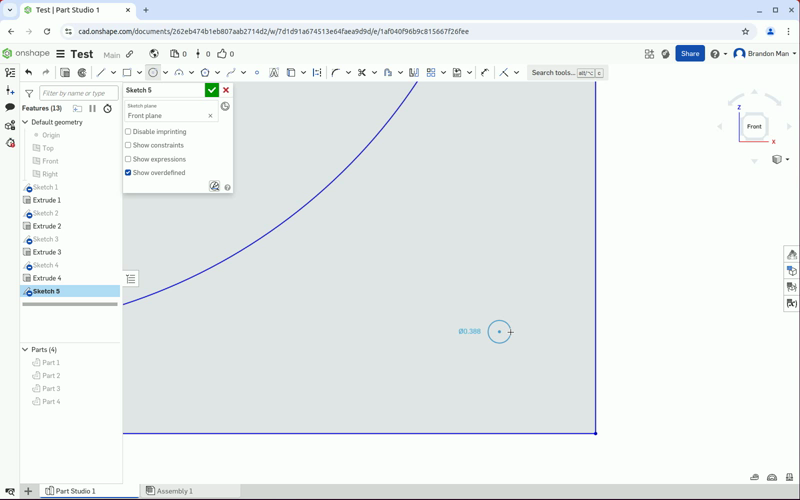
click(510, 331)
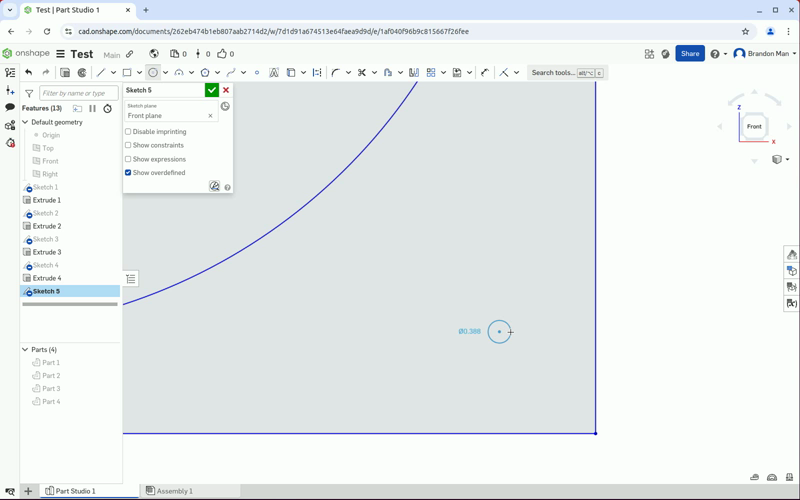
scroll(-6)
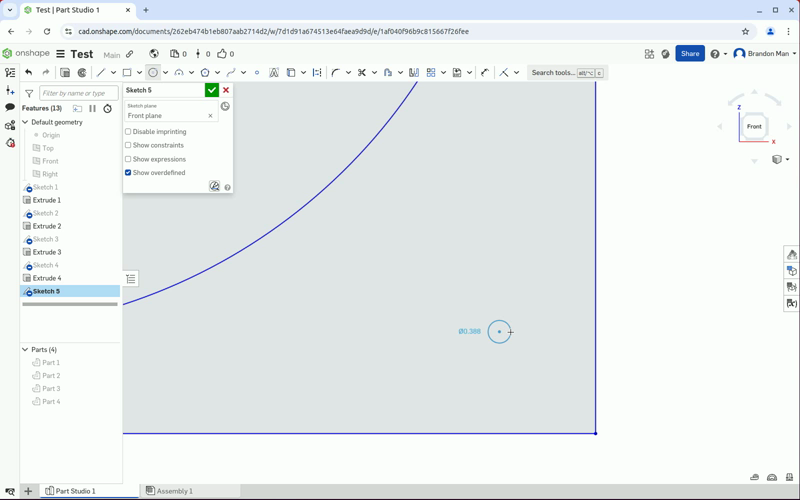
scroll(-6)
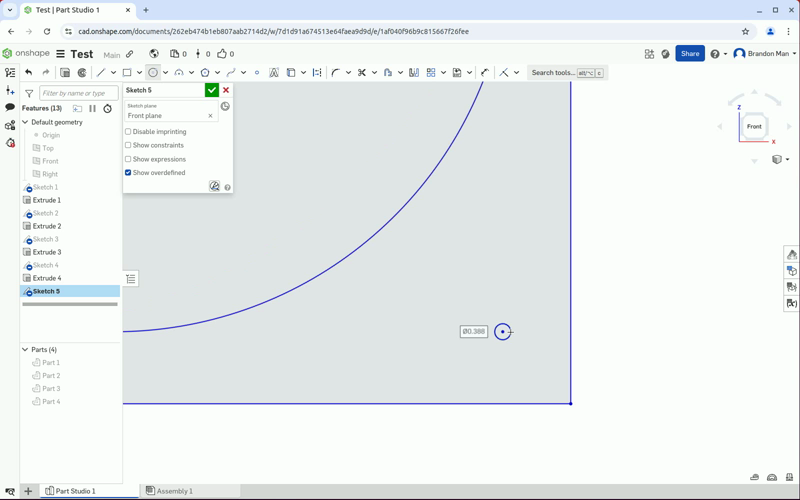
scroll(-6)
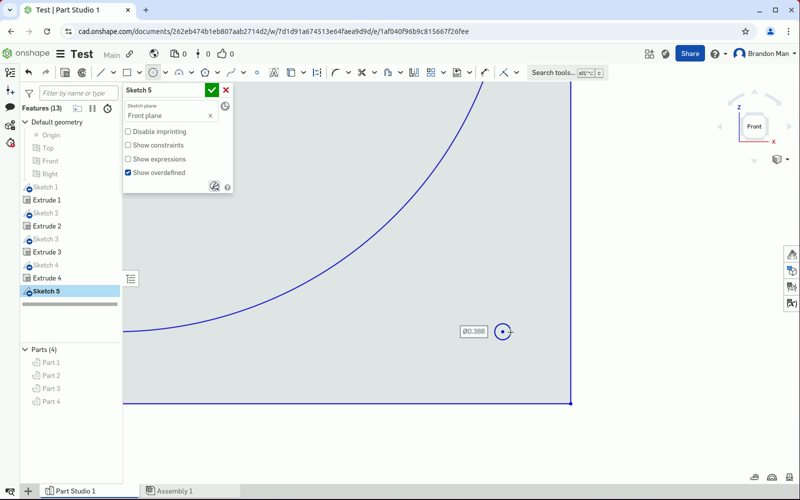
scroll(-6)
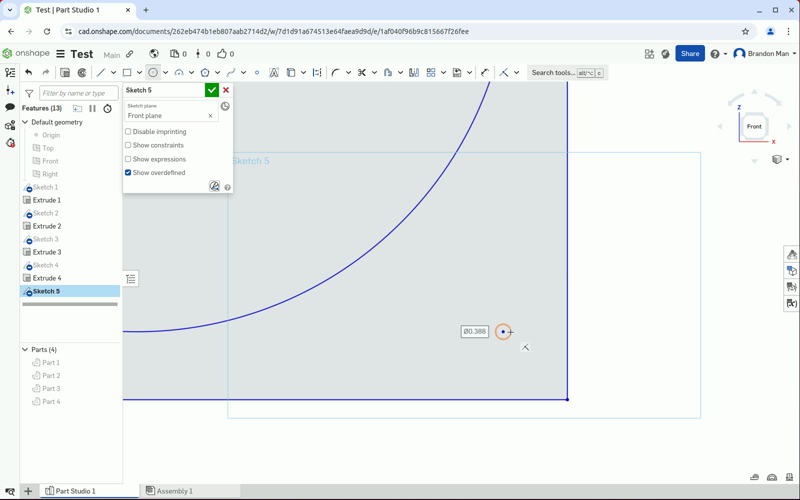
scroll(-6)
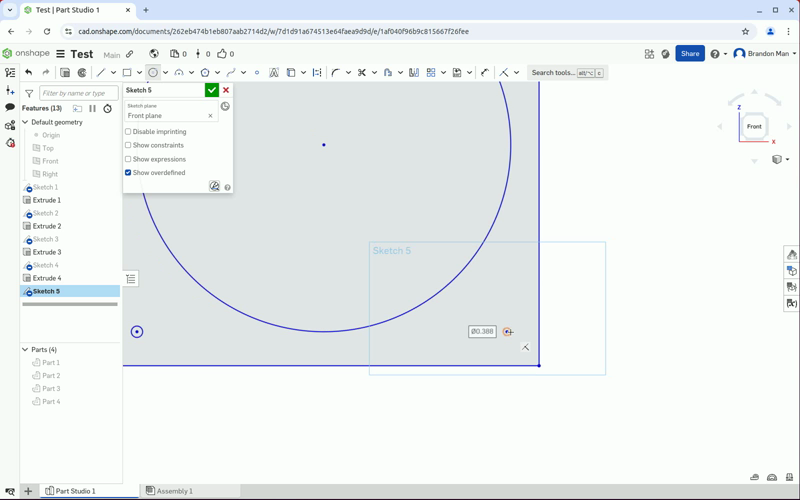
scroll(-6)
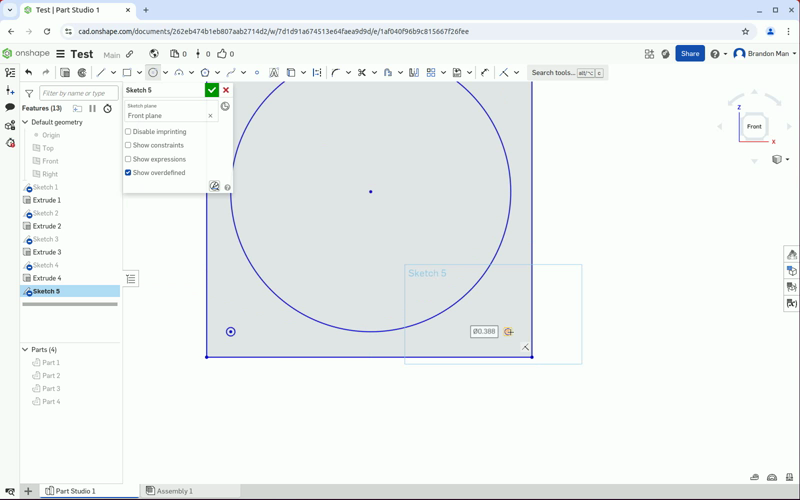
scroll(-6)
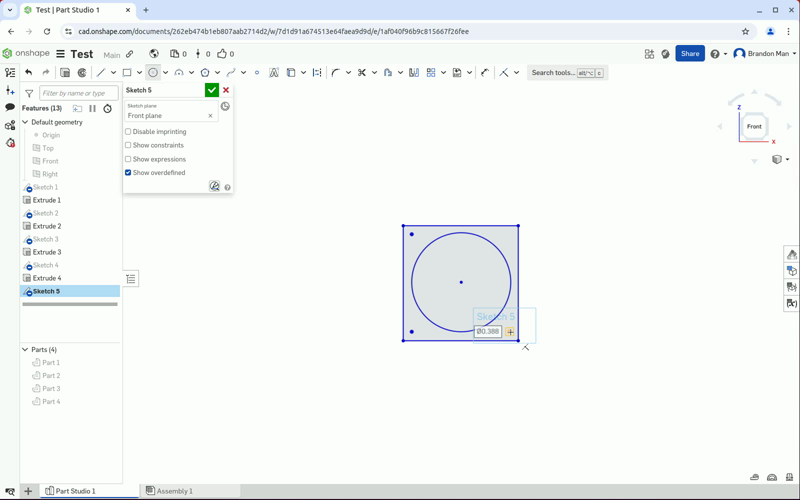
key(esc)
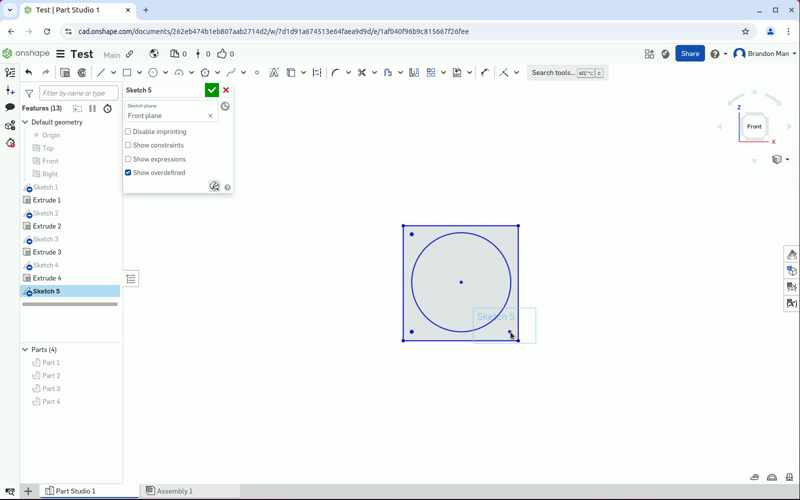
key(c)
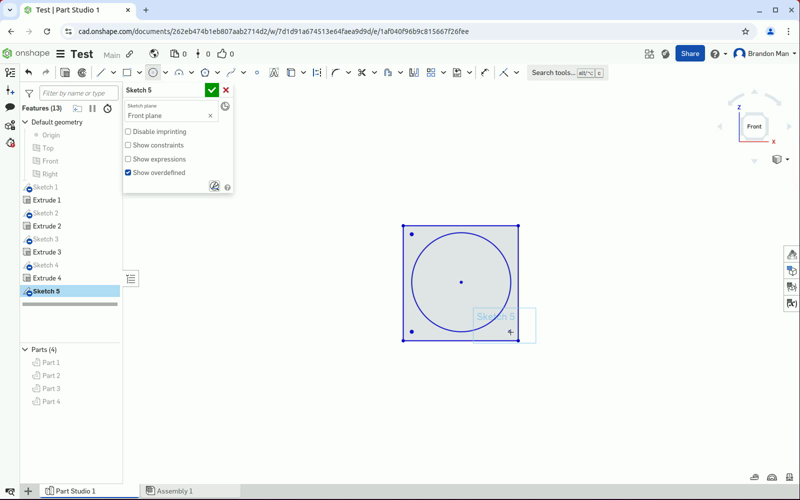
key_down(shift)
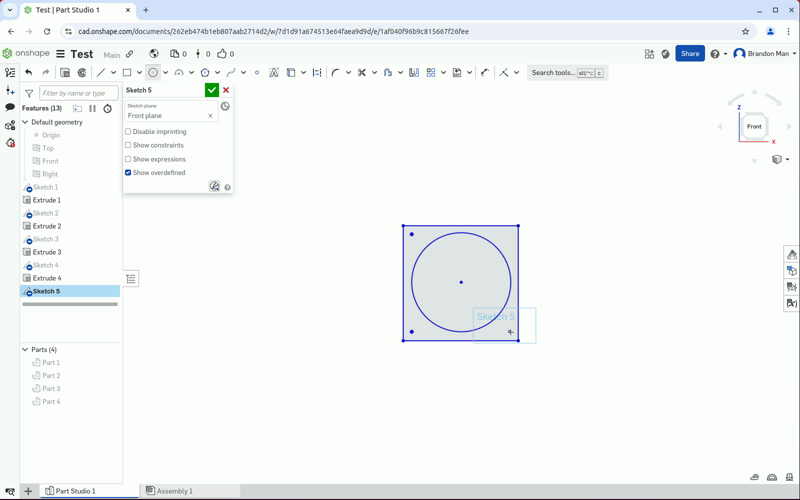
mouse_move(509, 234)
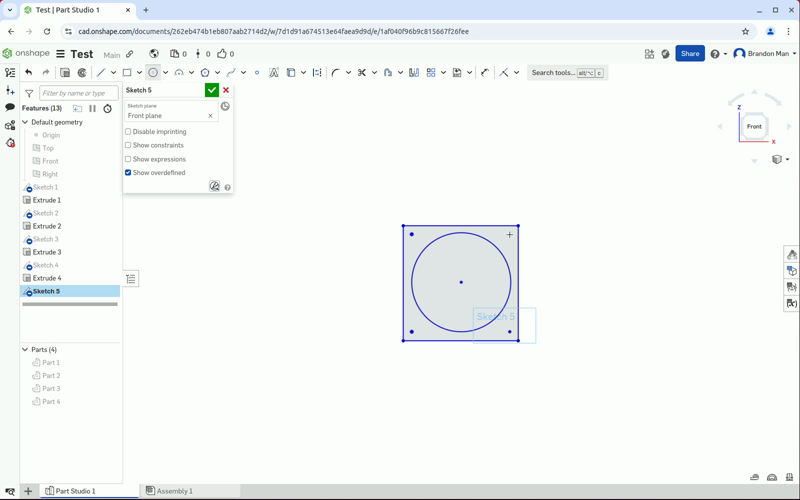
click(509, 234)
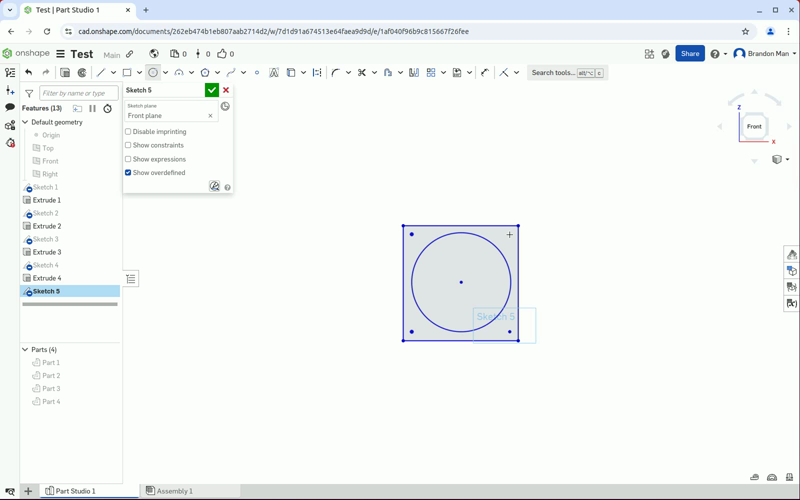
key_up(shift)
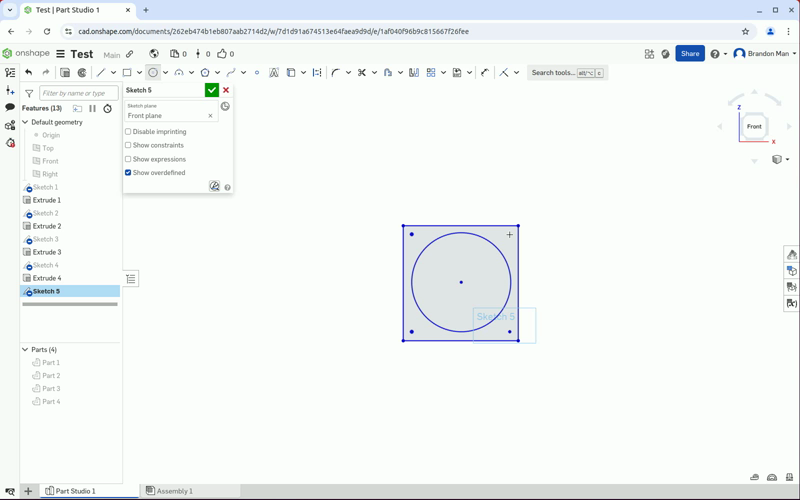
mouse_move(510, 234)
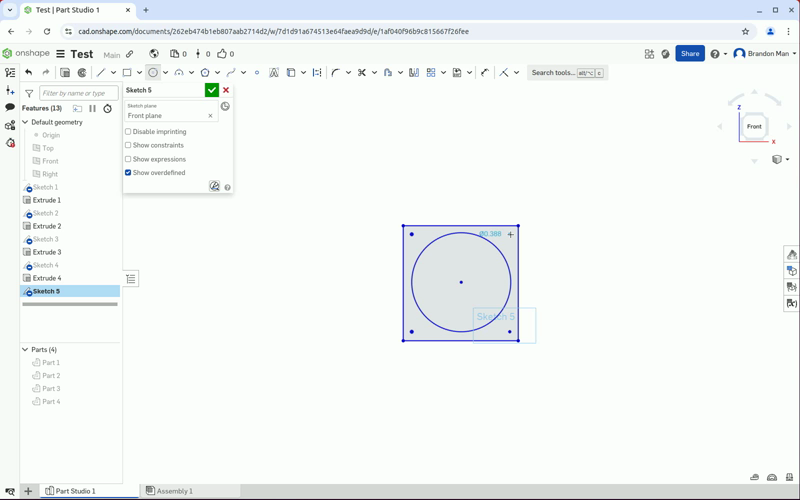
scroll(6)
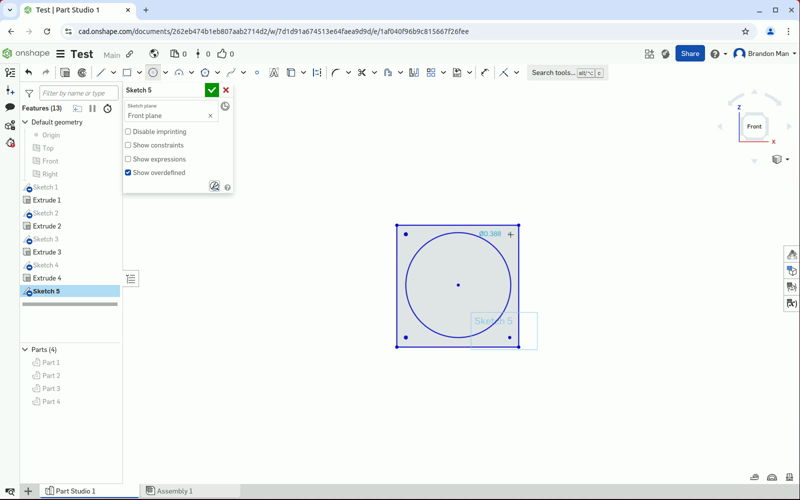
scroll(6)
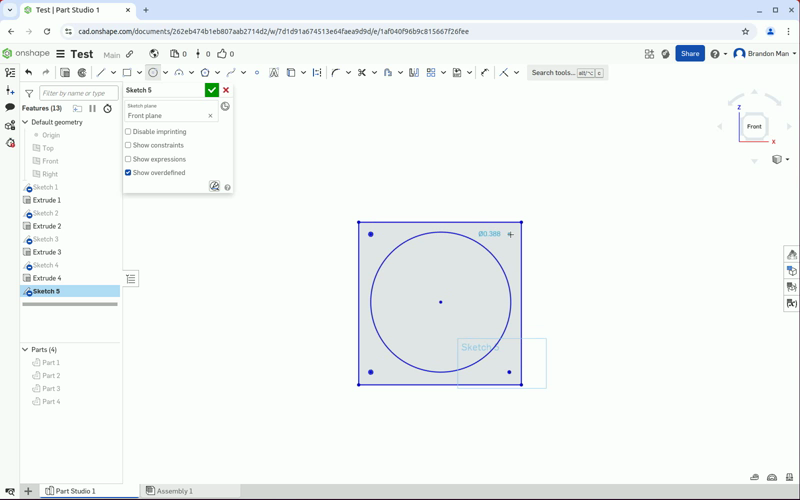
scroll(6)
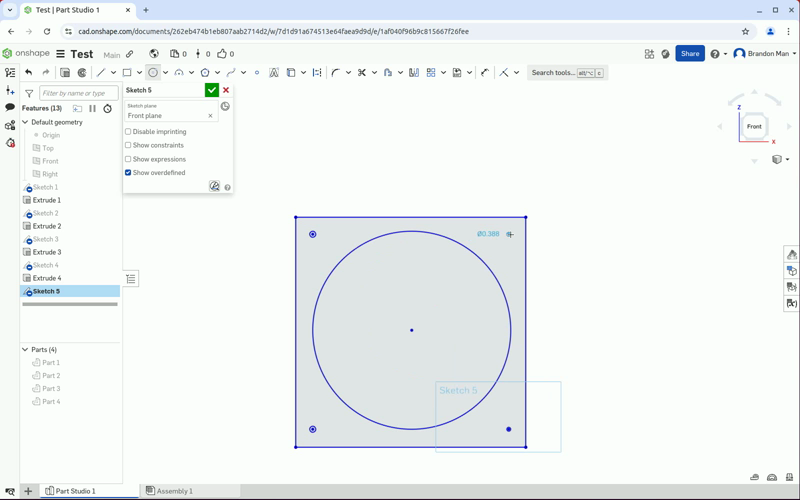
scroll(6)
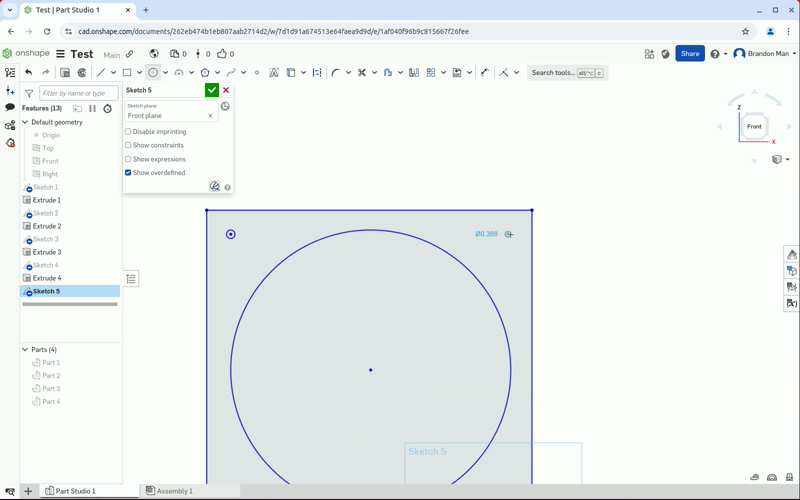
scroll(6)
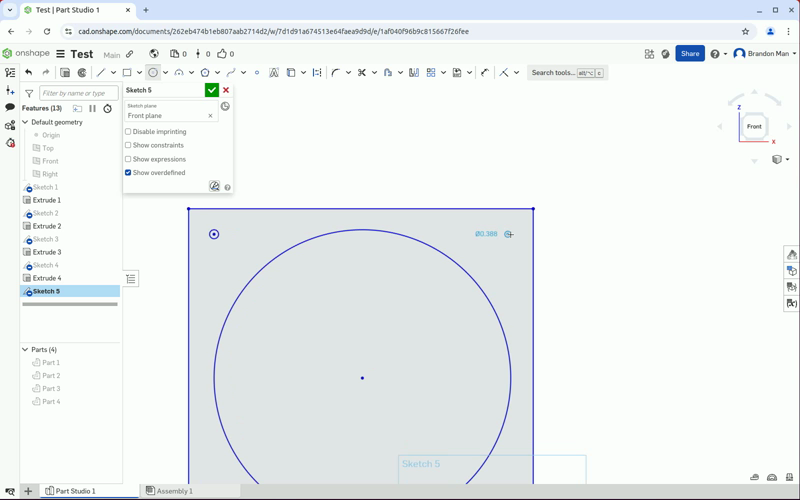
scroll(6)
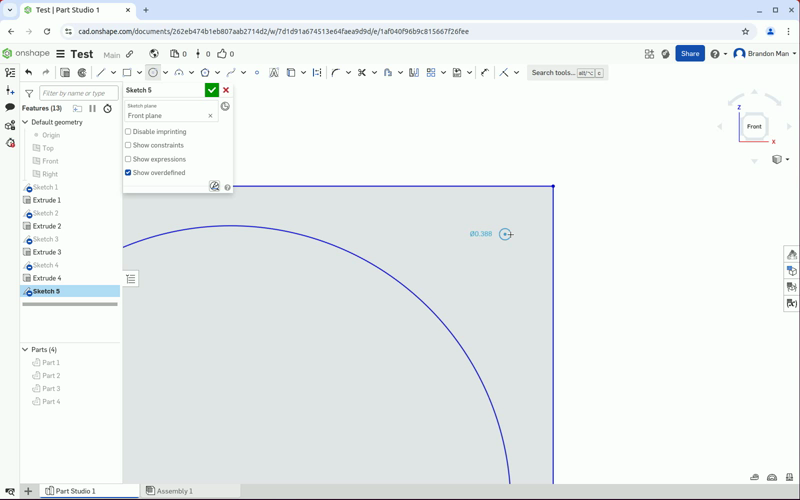
scroll(6)
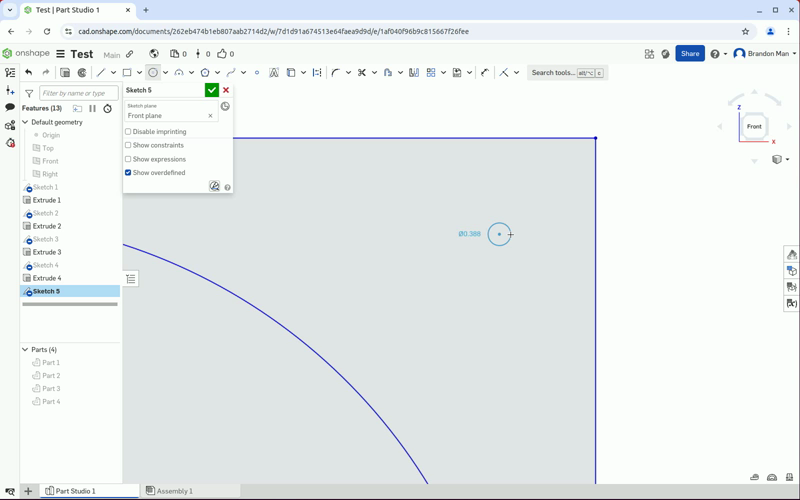
click(510, 234)
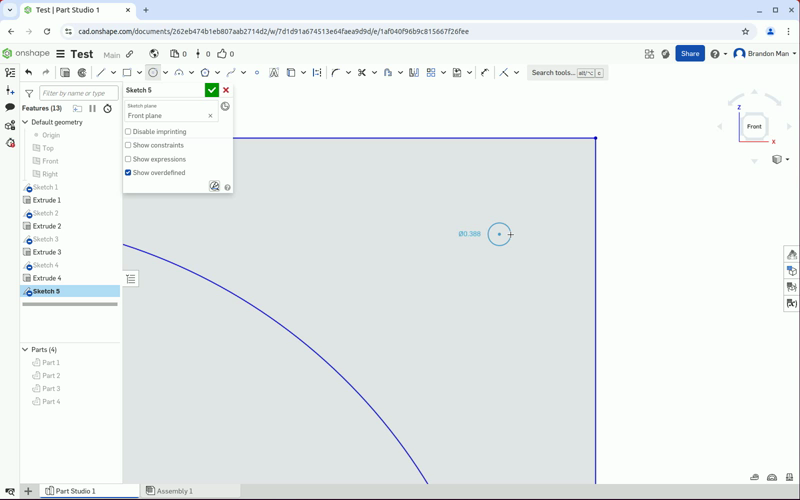
scroll(-6)
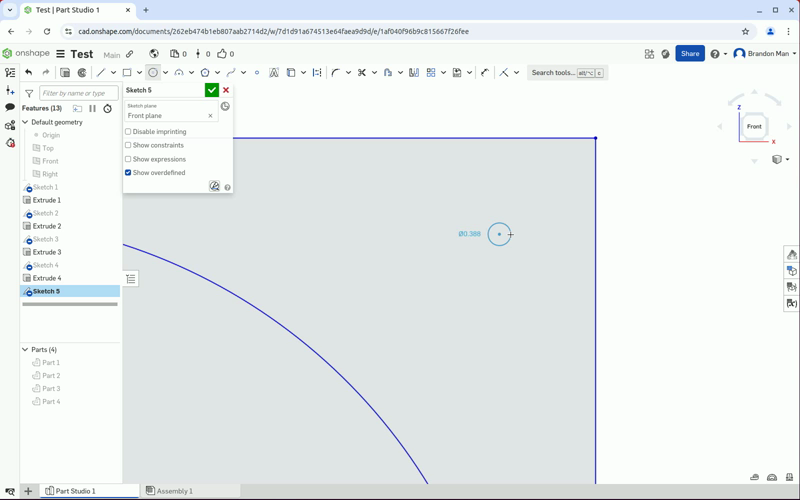
scroll(-6)
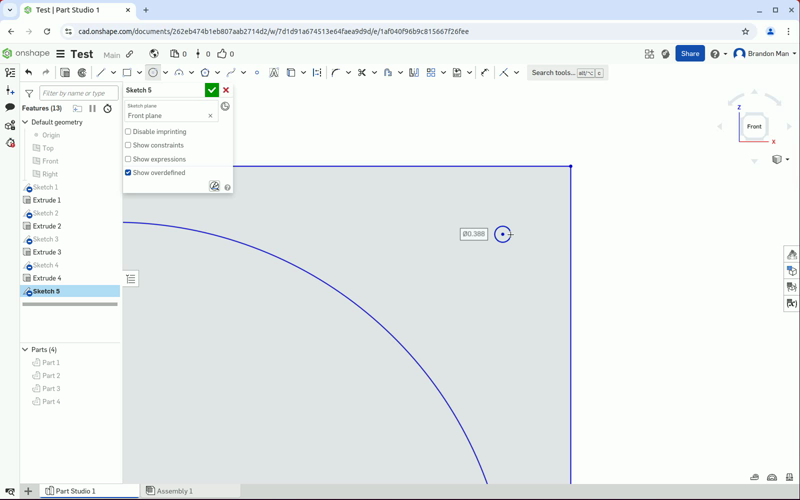
scroll(-6)
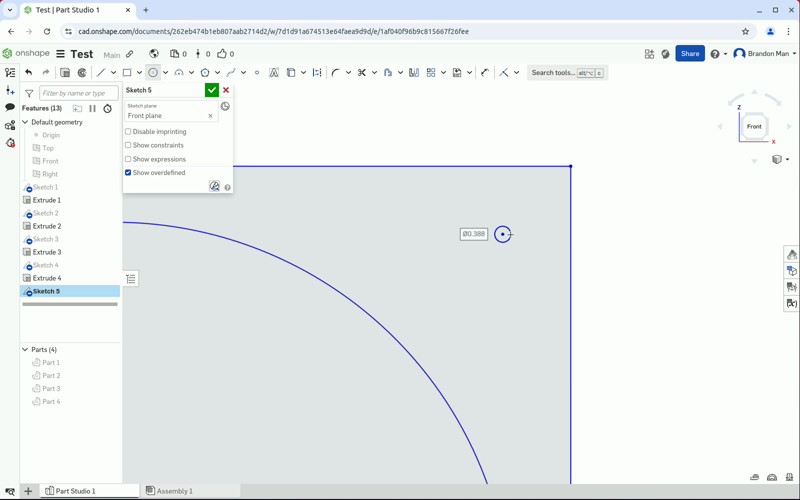
scroll(-6)
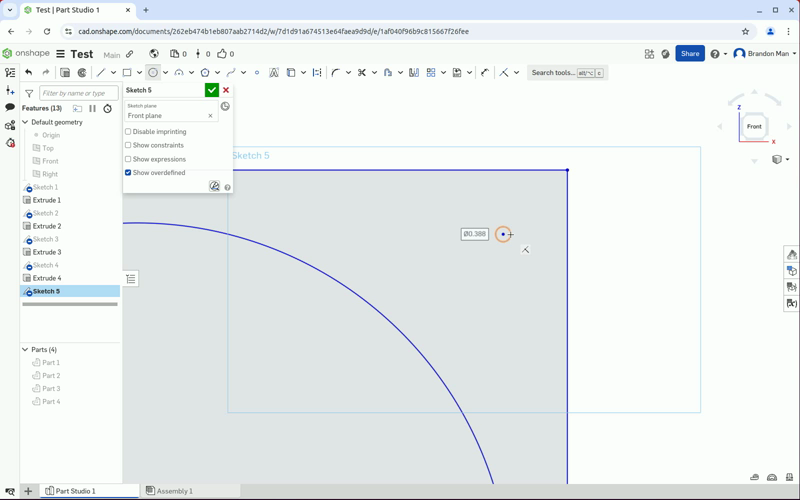
scroll(-6)
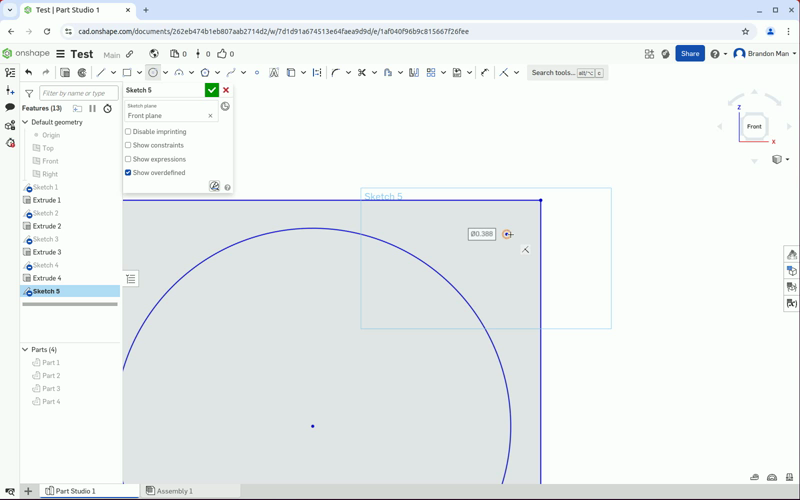
scroll(-6)
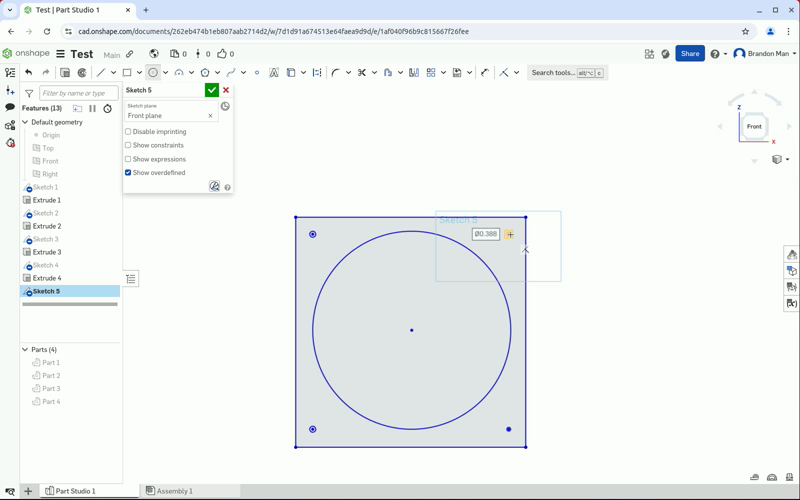
scroll(-6)
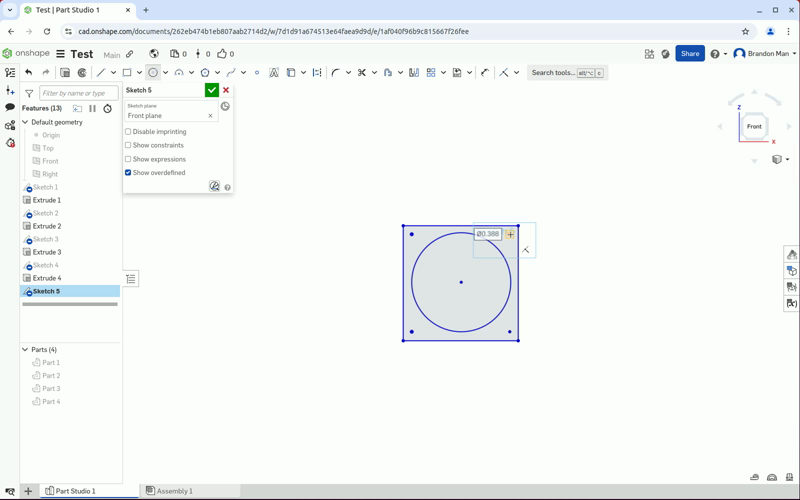
key(esc)
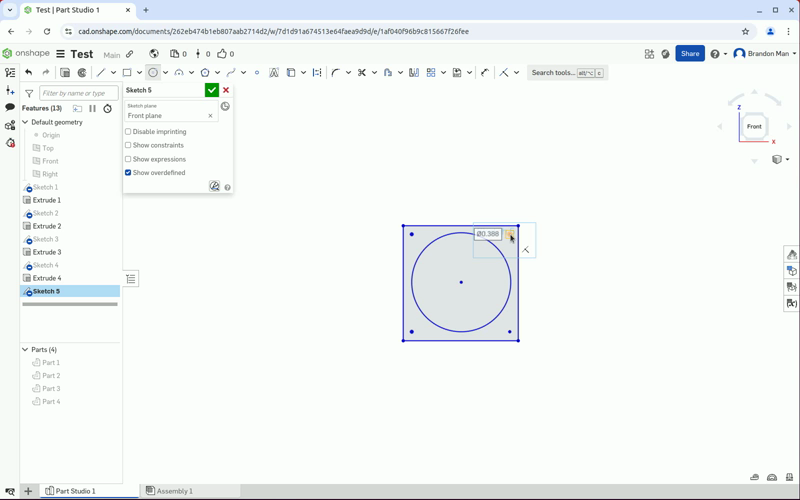
mouse_move(503, 235)
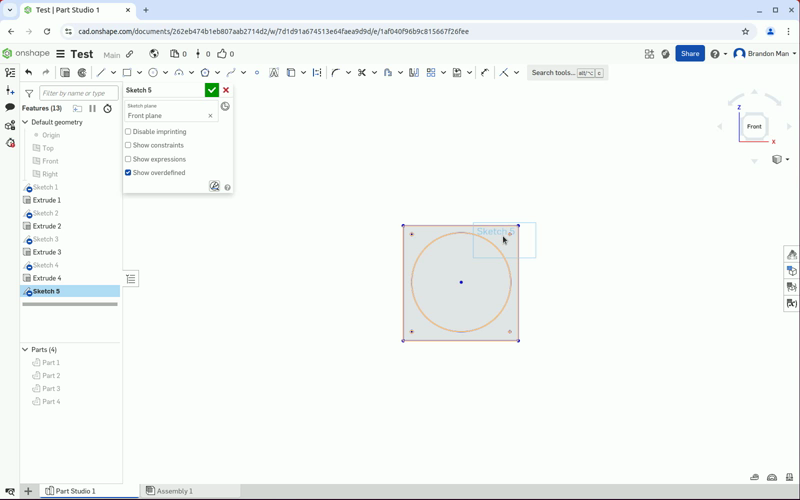
click(503, 235)
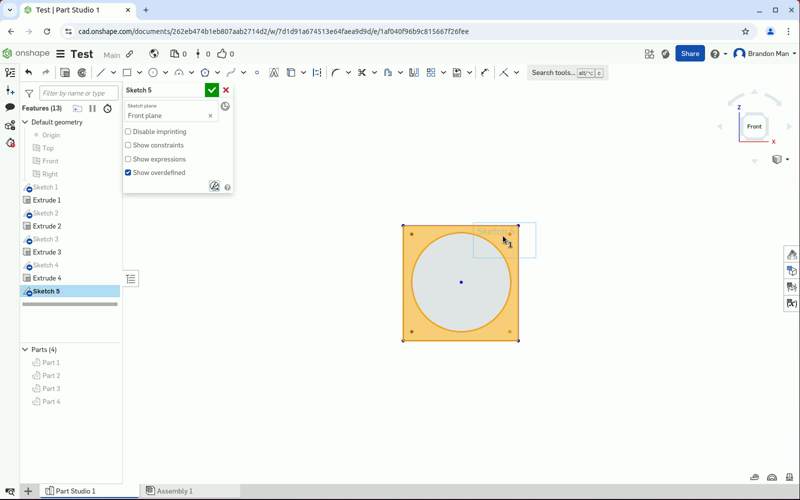
mouse_move(73, 352)
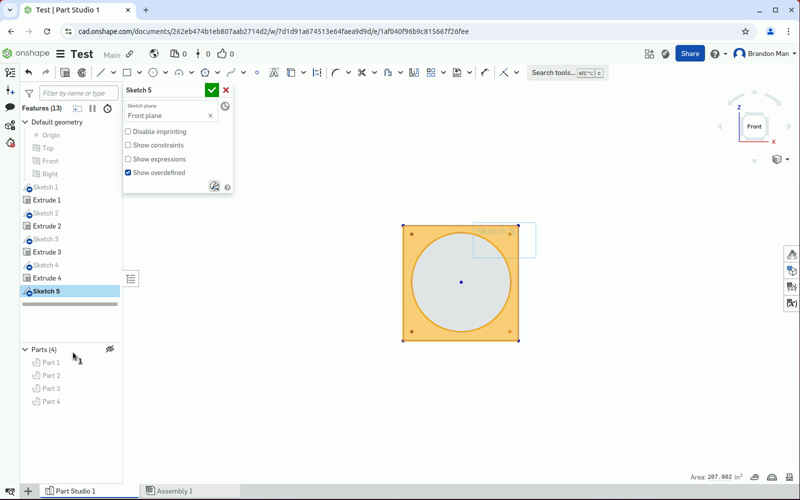
key(shift+y)
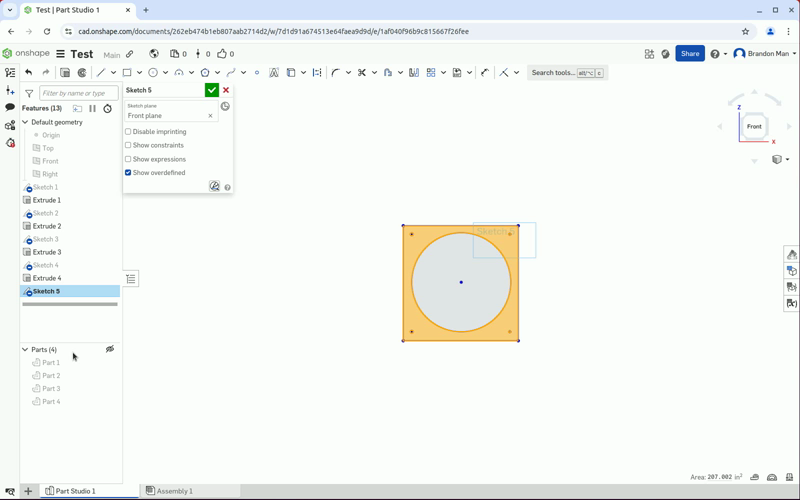
key(shift+e)
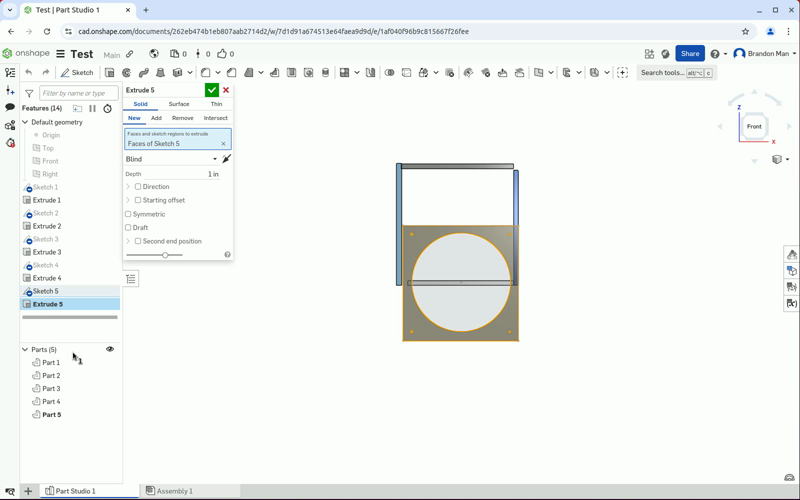
mouse_move(143, 106)
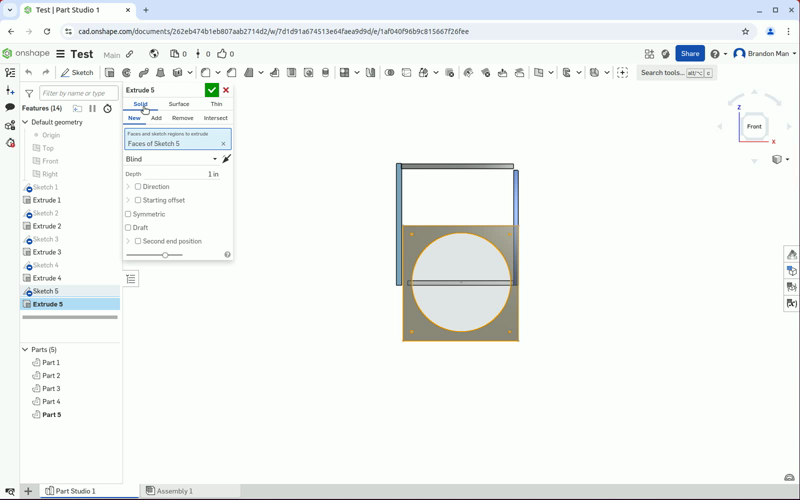
click(143, 106)
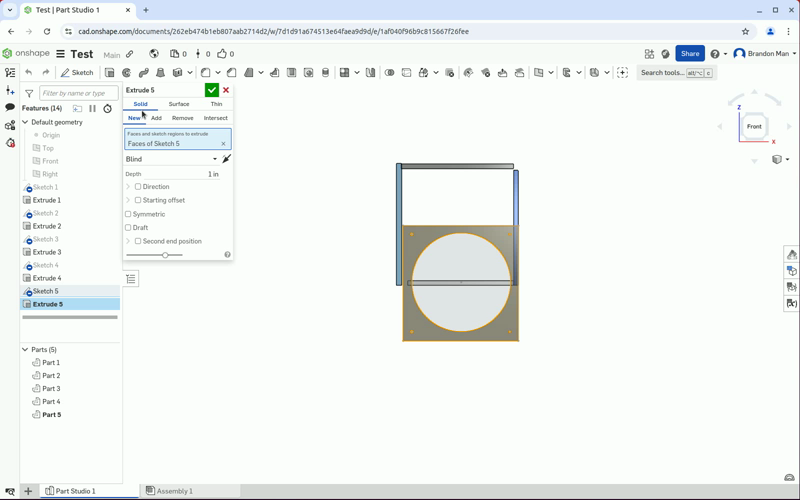
mouse_move(137, 120)
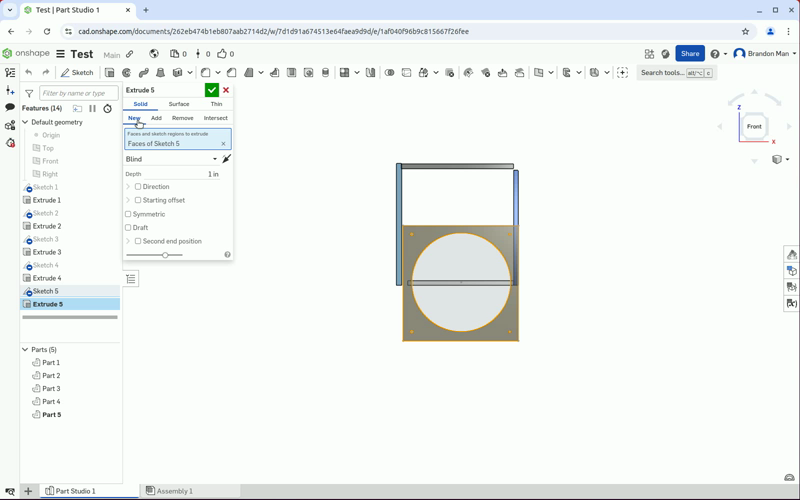
click(137, 120)
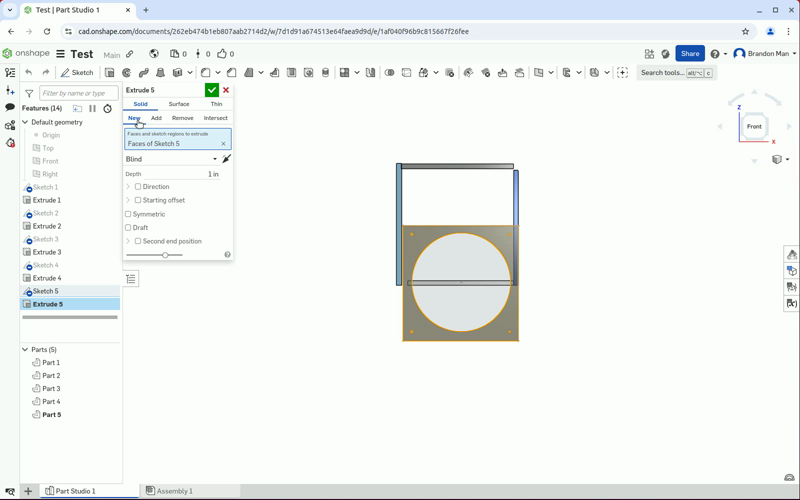
key(tab, 4)
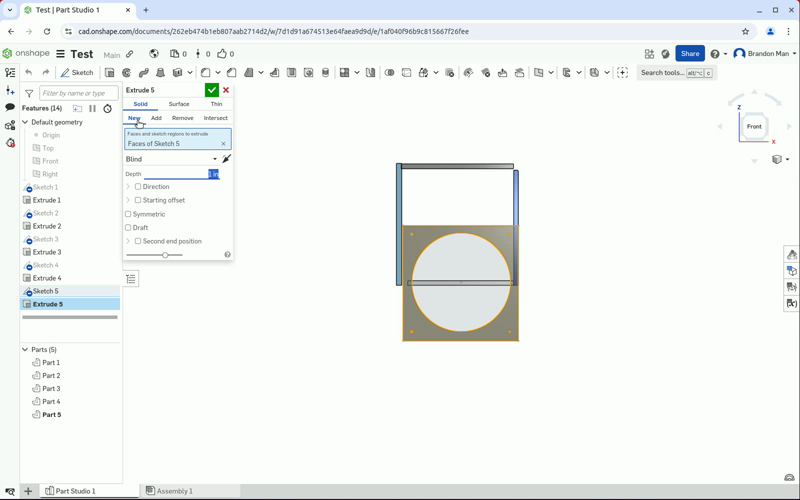
text(0.963)
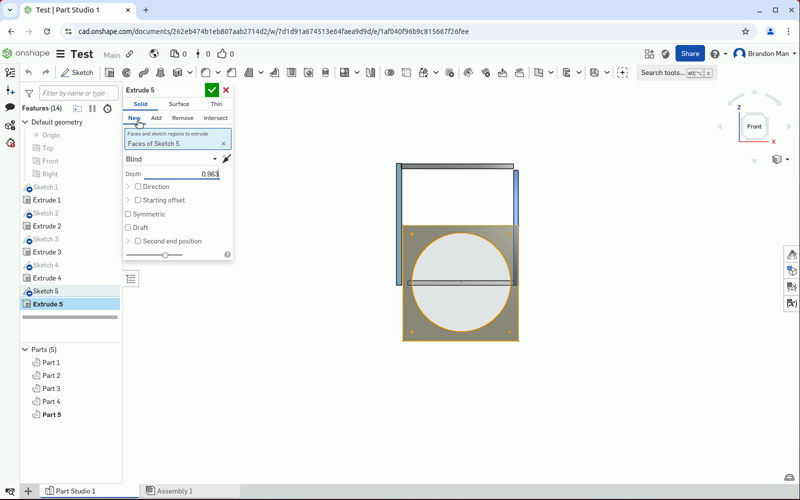
key(enter)
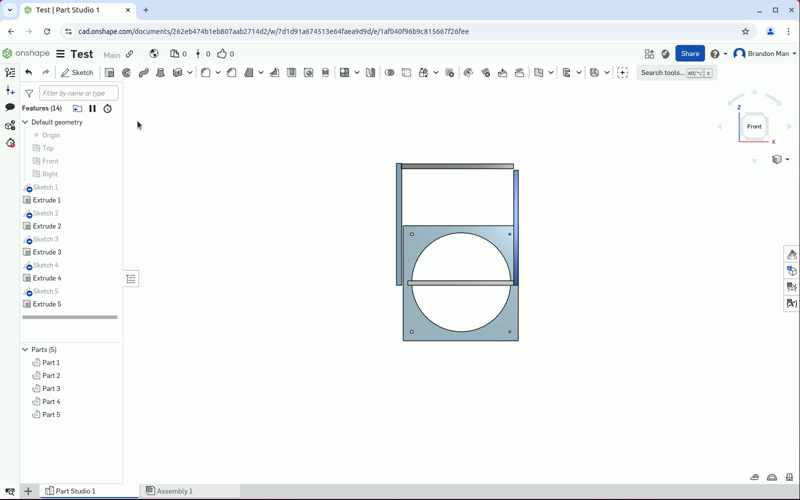
key(shift+h)
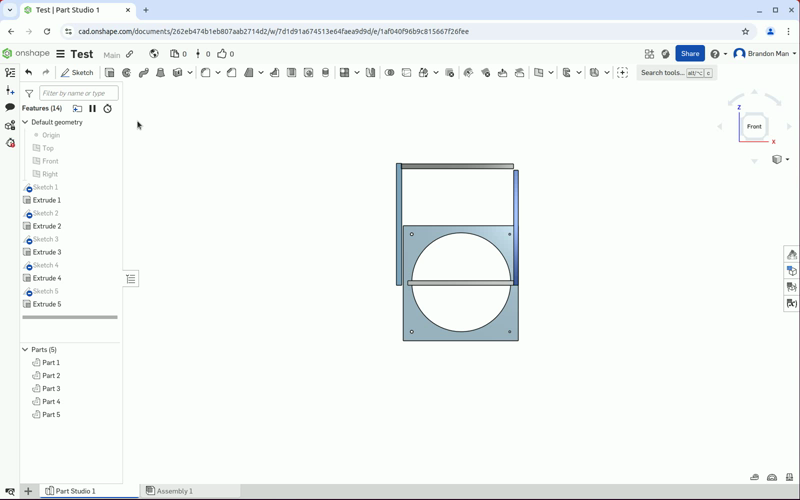
key(shift+h)
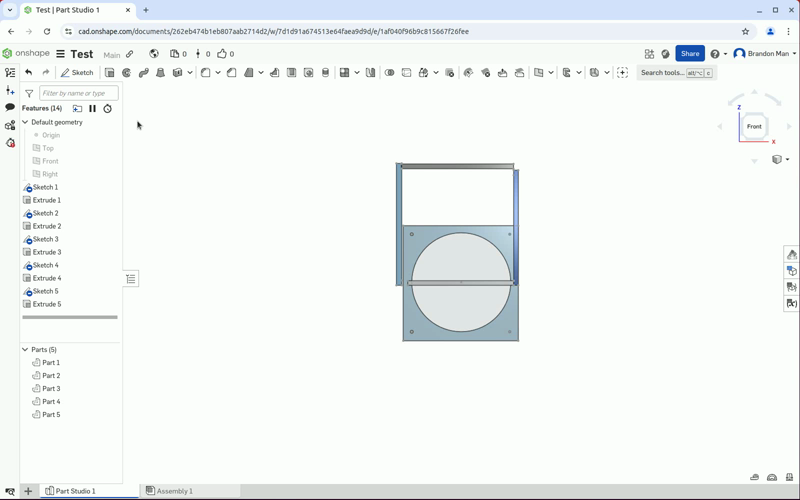
key(shift+7)
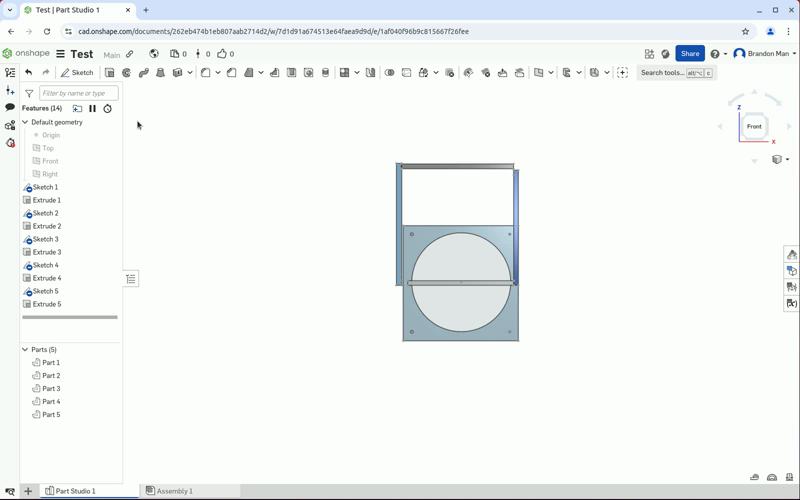
key(left, 2)
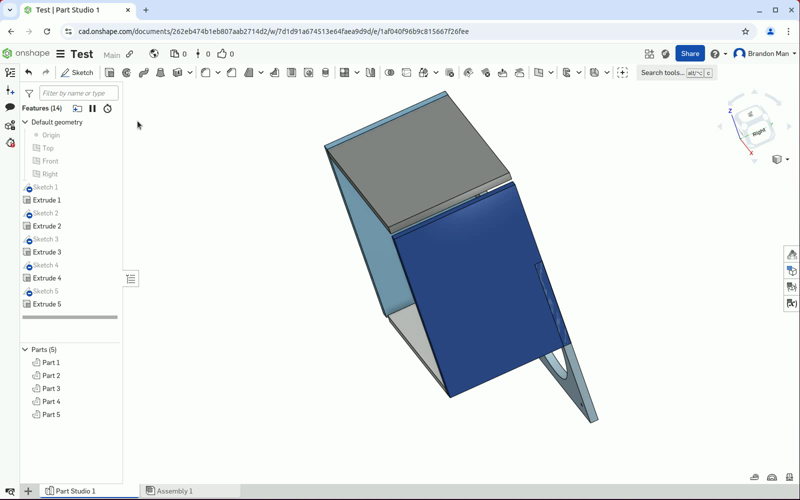
key(down, 2)
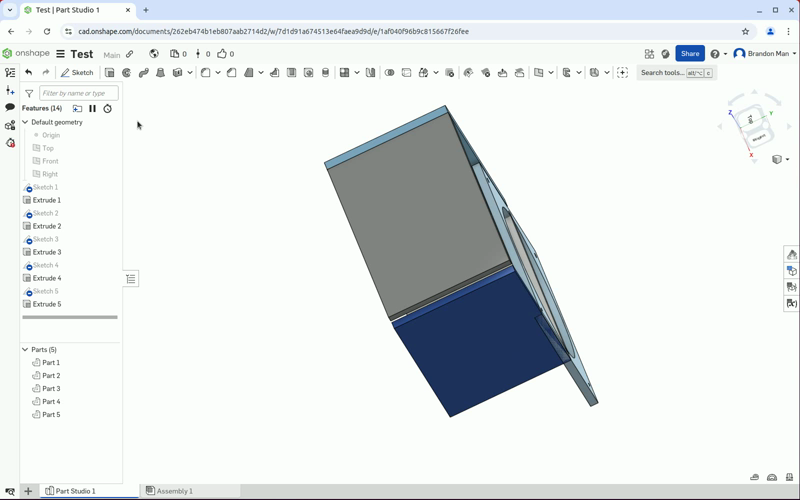
key(up, 2)
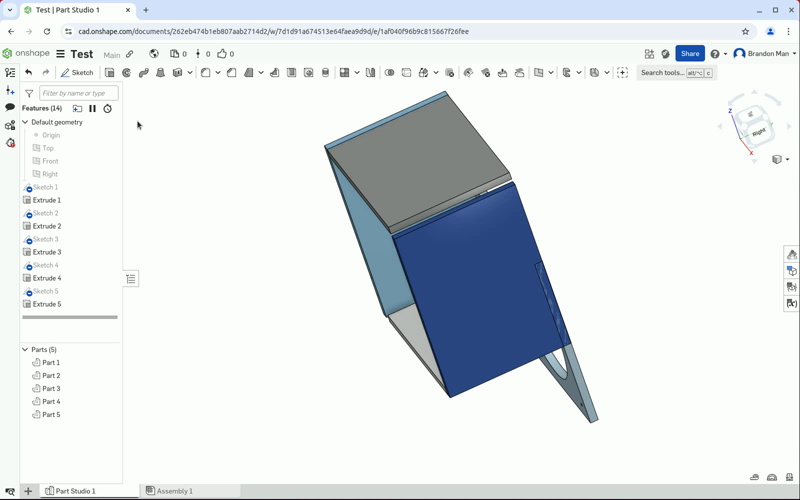
key(right, 2)
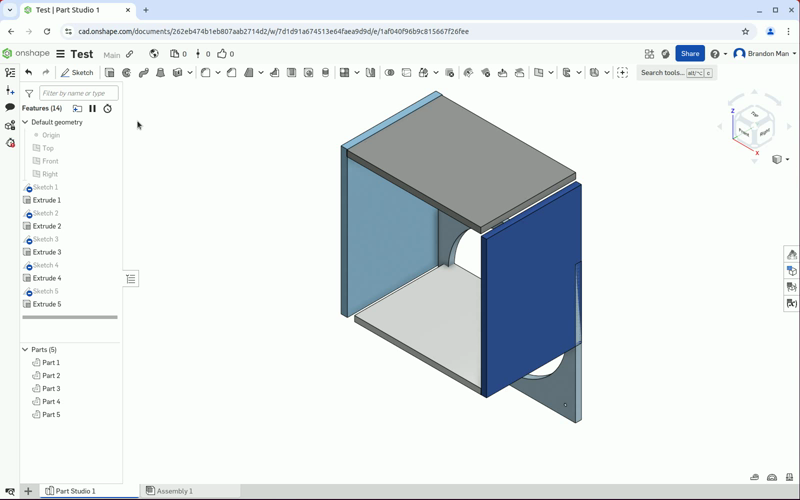
mouse_move(73, 189)
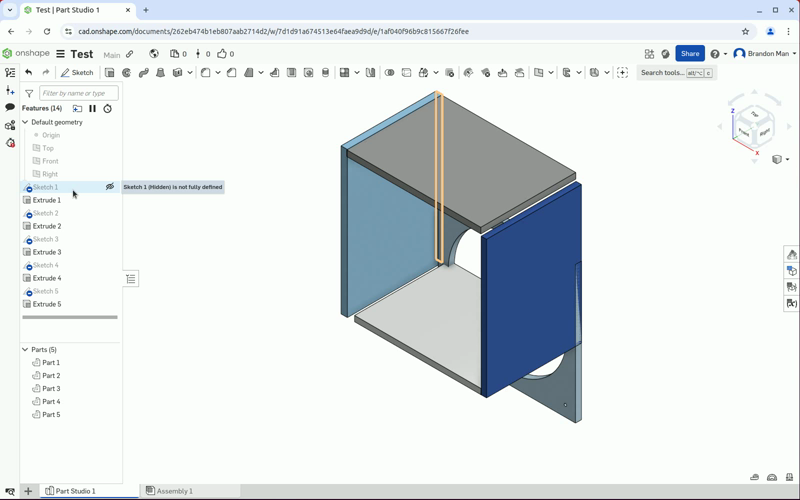
click(73, 189)